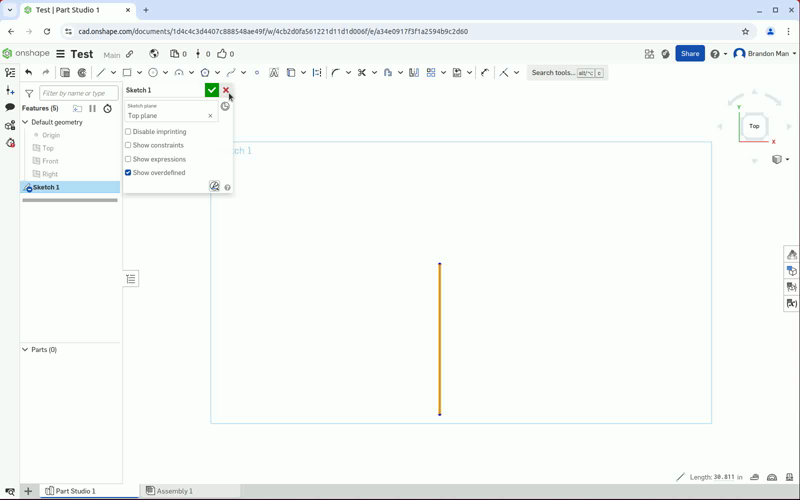
key(shift+h)
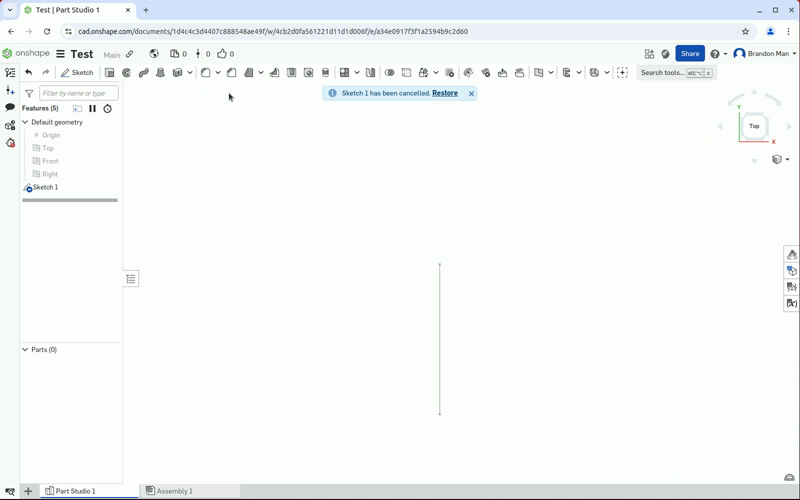
key(shift+s)
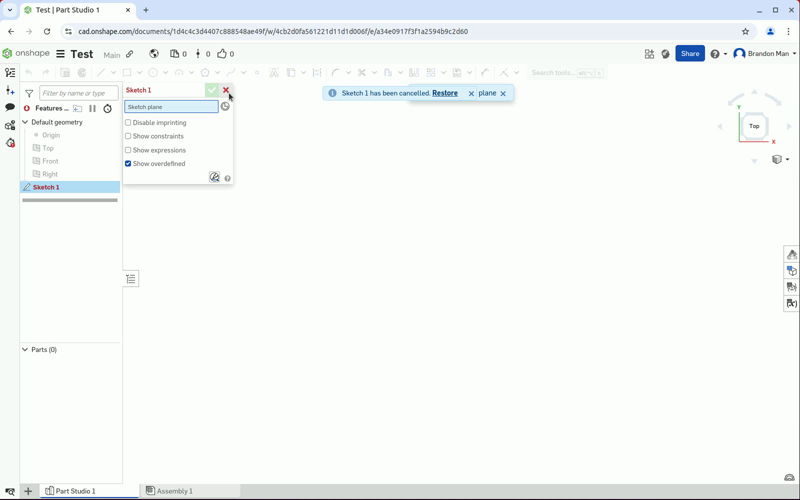
mouse_move(73, 150)
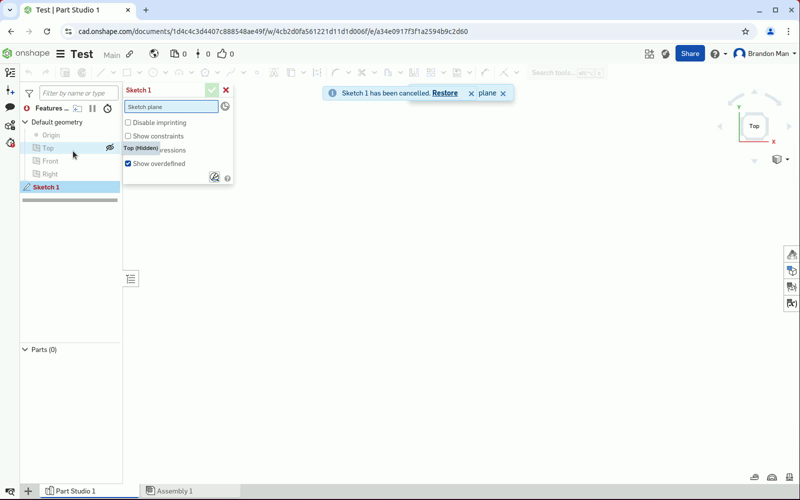
click(73, 150)
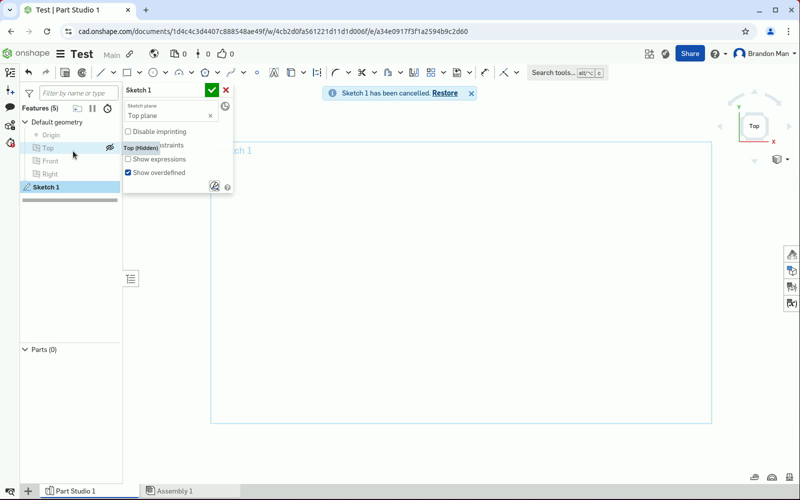
mouse_move(73, 352)
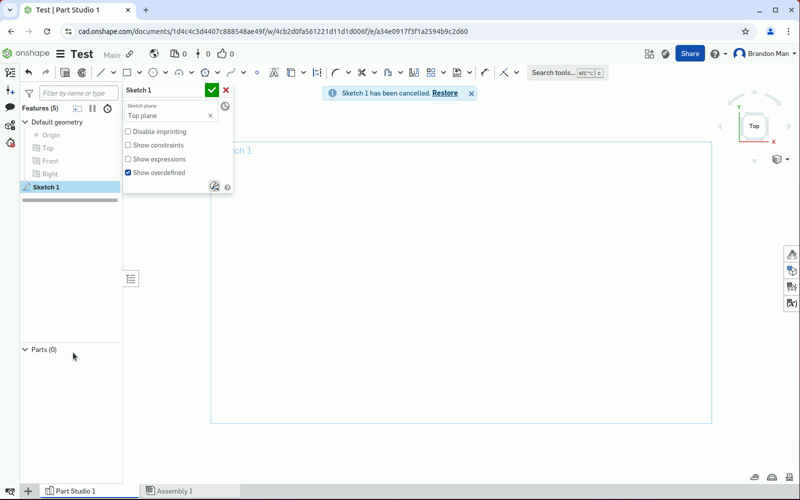
key(y)
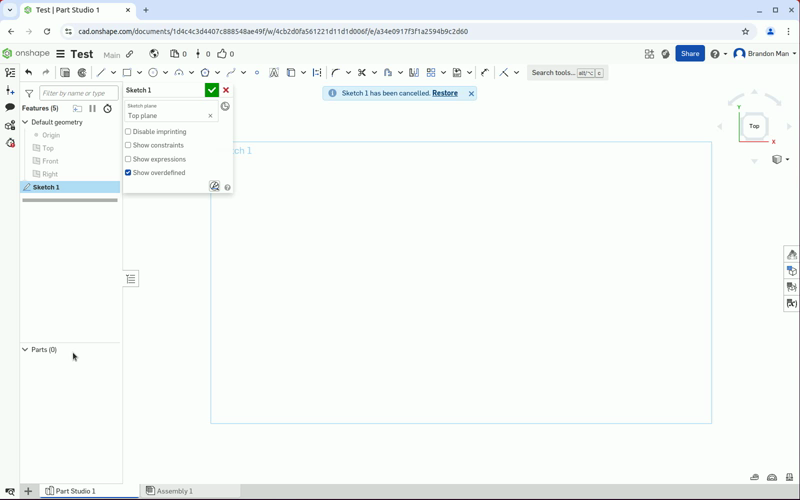
key(l)
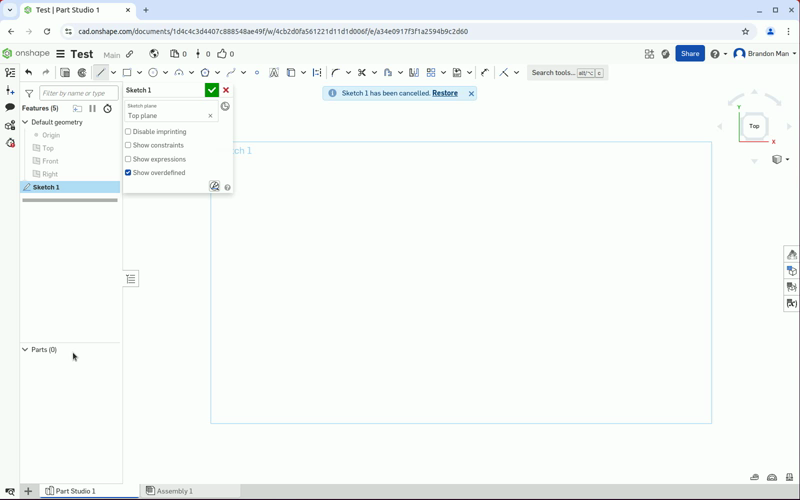
key_down(shift)
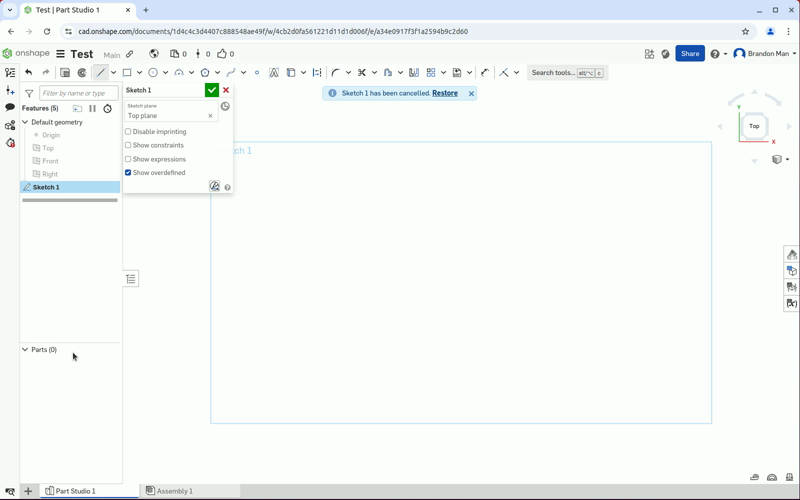
mouse_move(460, 367)
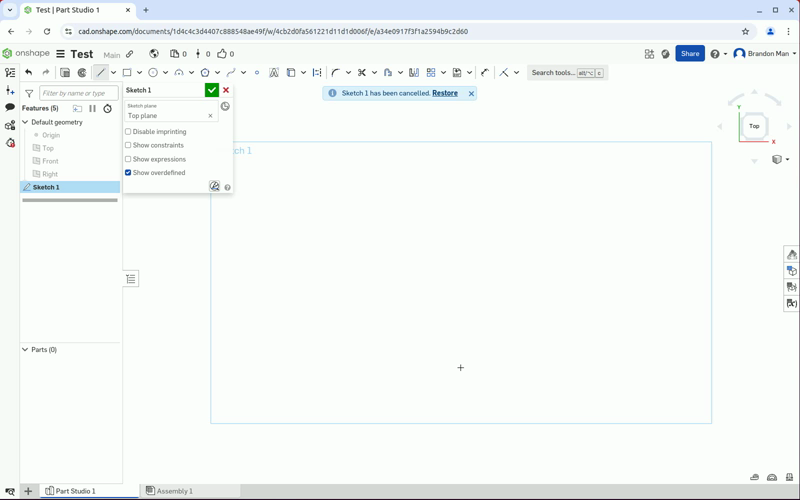
click(460, 367)
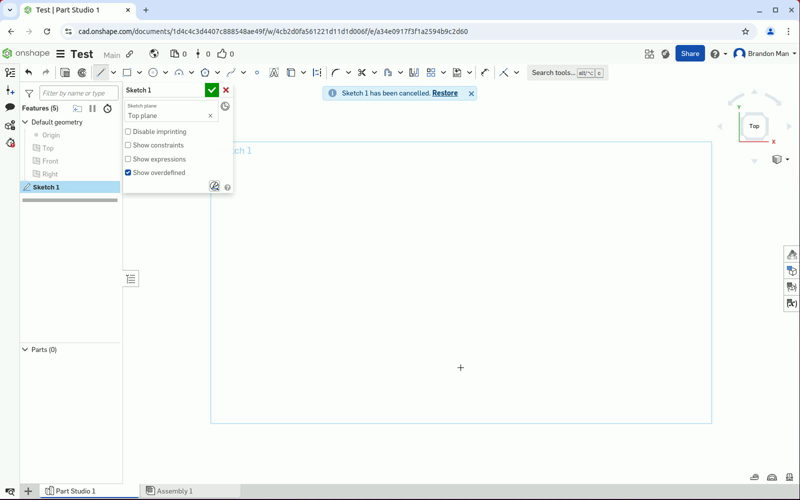
key_up(shift)
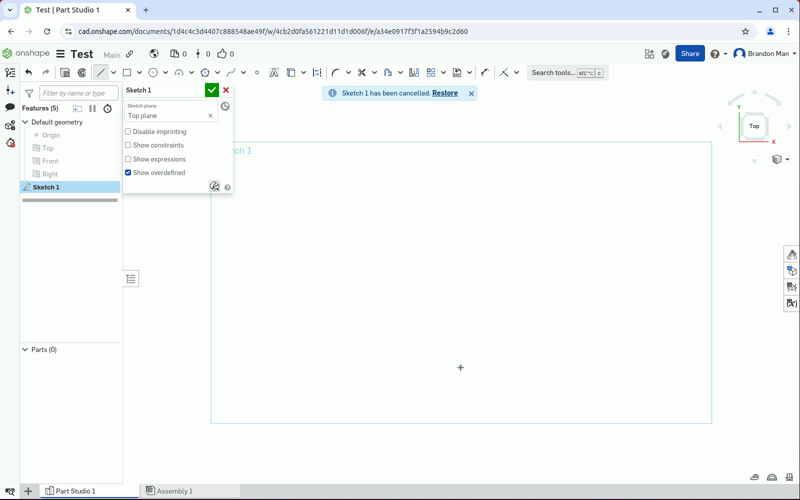
key_down(shift)
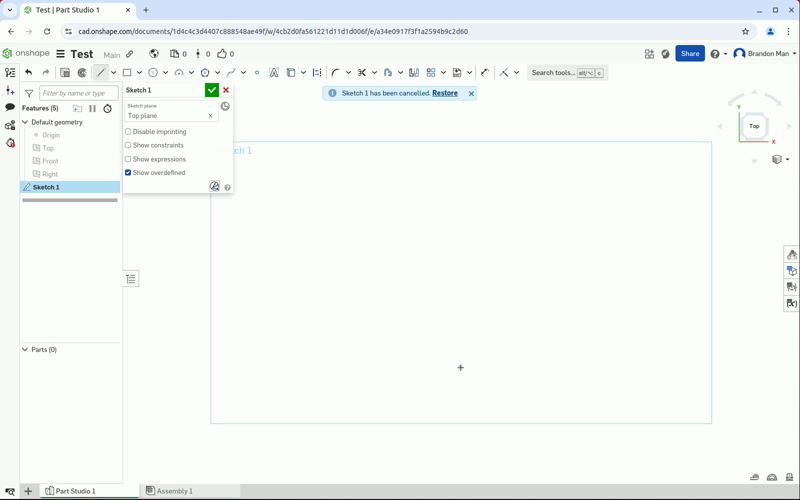
mouse_move(573, 367)
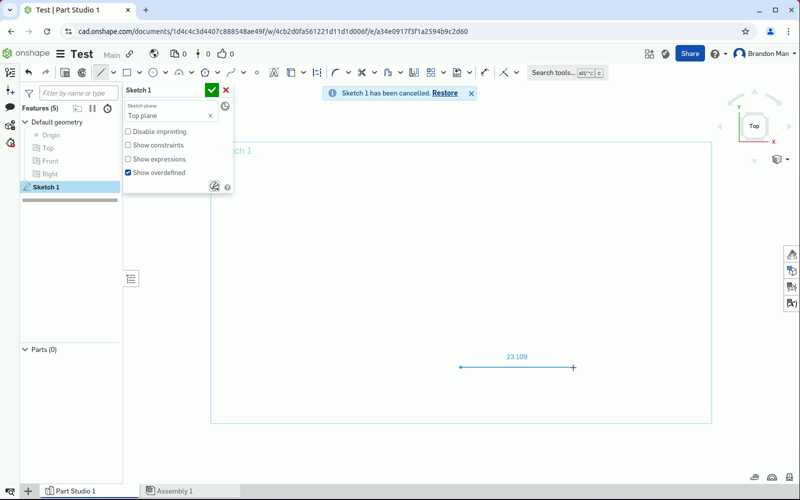
click(573, 367)
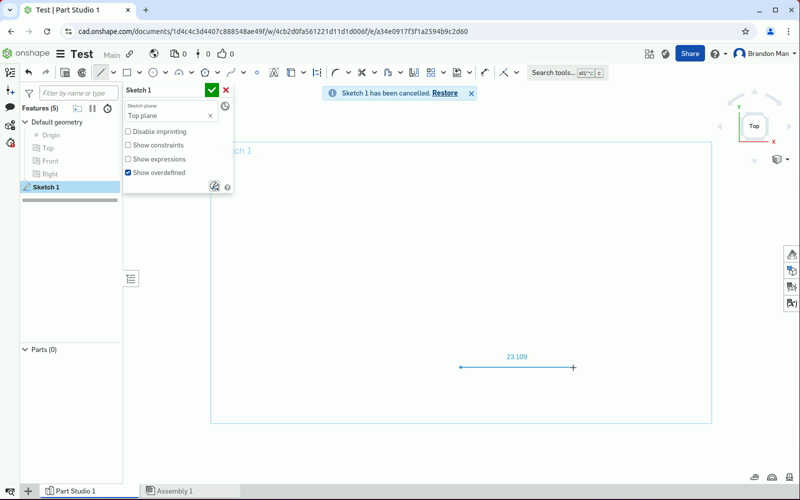
key_up(shift)
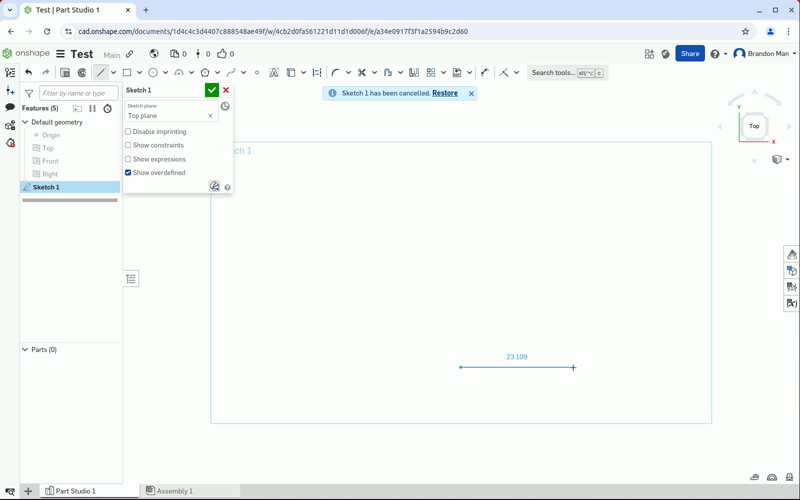
key_down(shift)
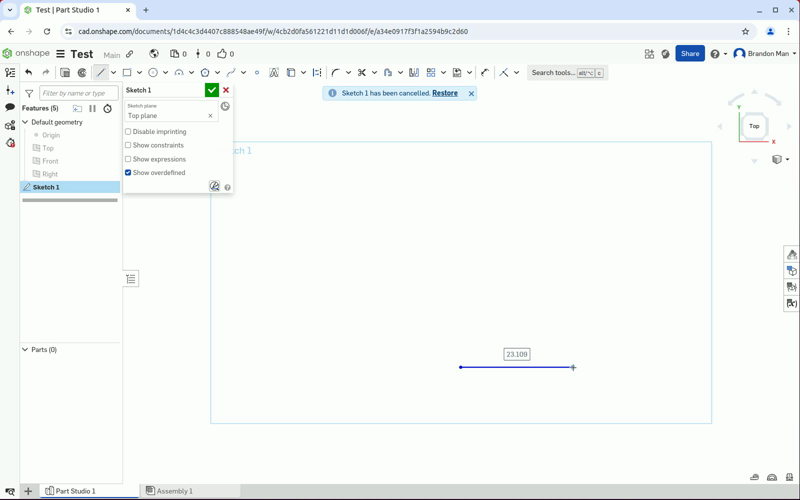
mouse_move(573, 283)
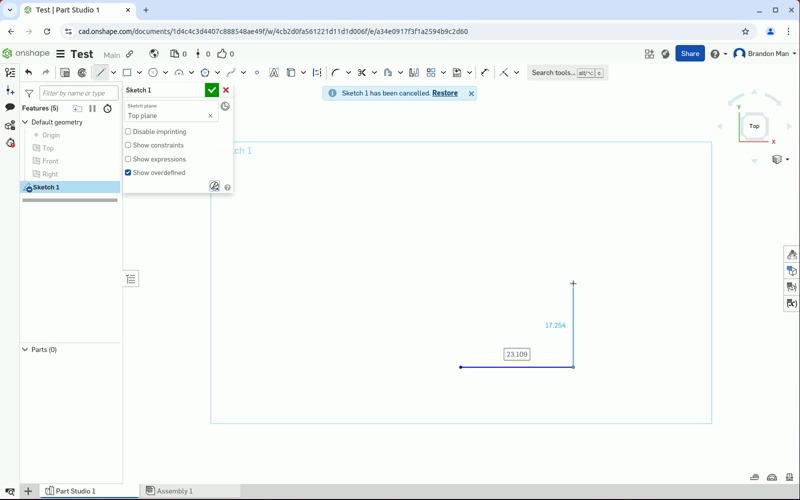
click(573, 283)
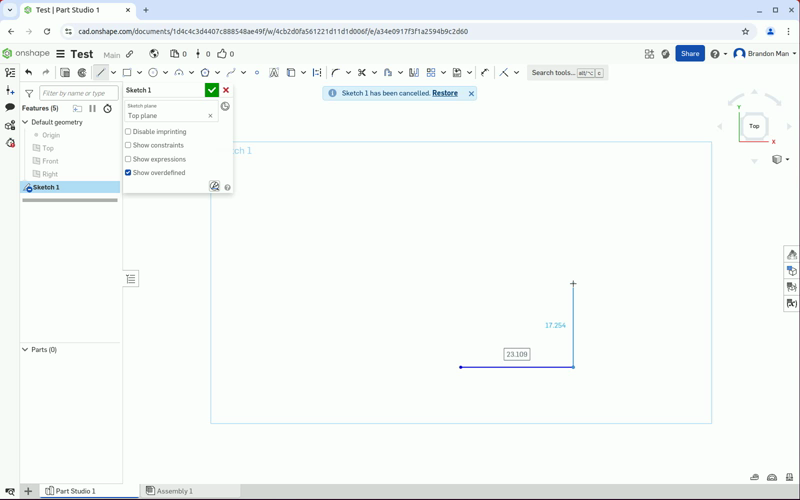
key_up(shift)
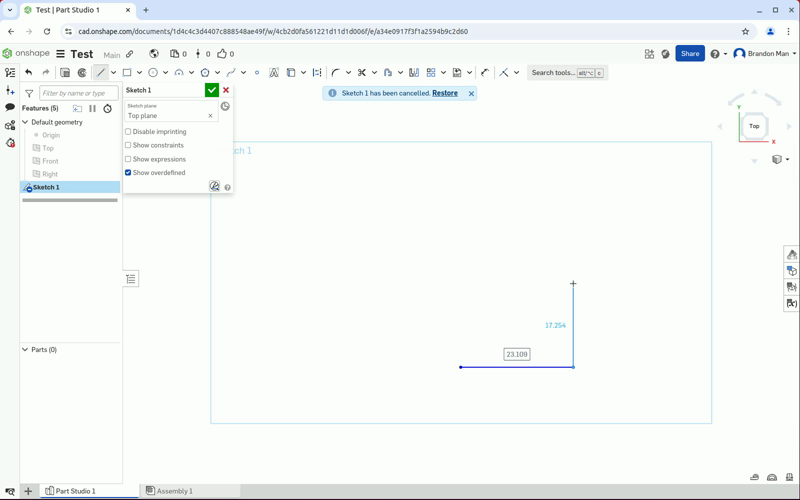
key_down(shift)
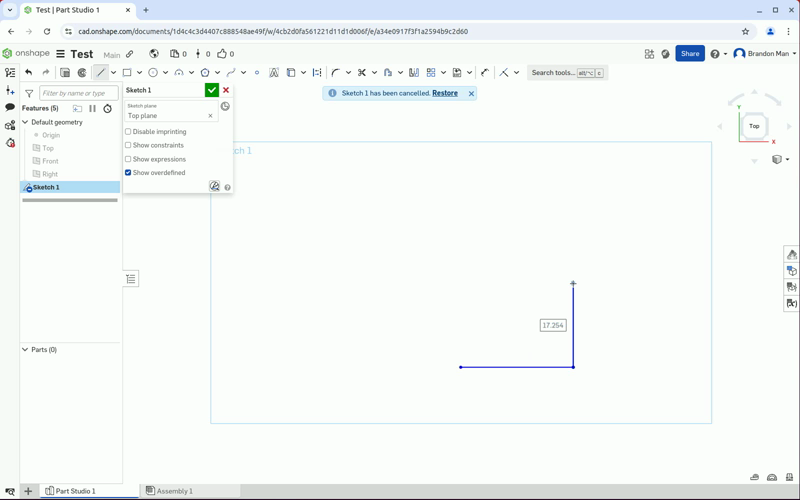
mouse_move(460, 283)
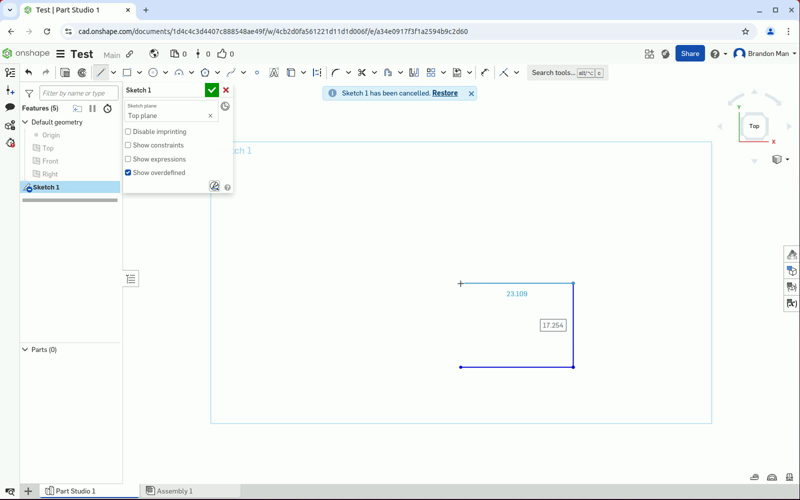
click(460, 283)
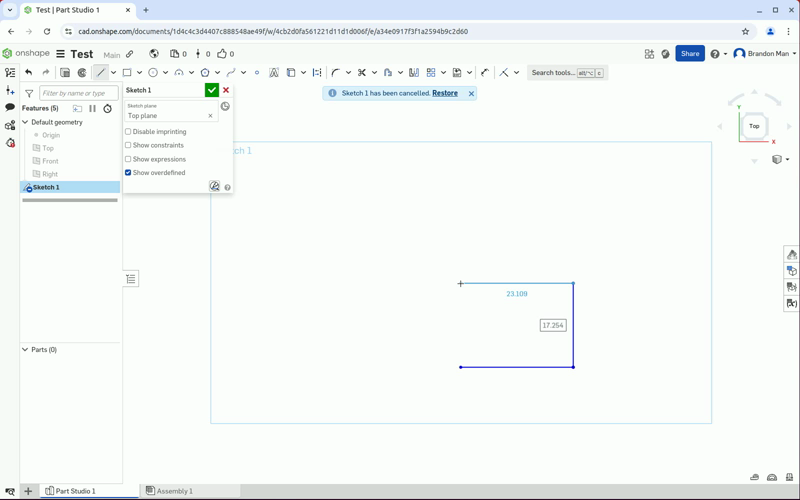
key_up(shift)
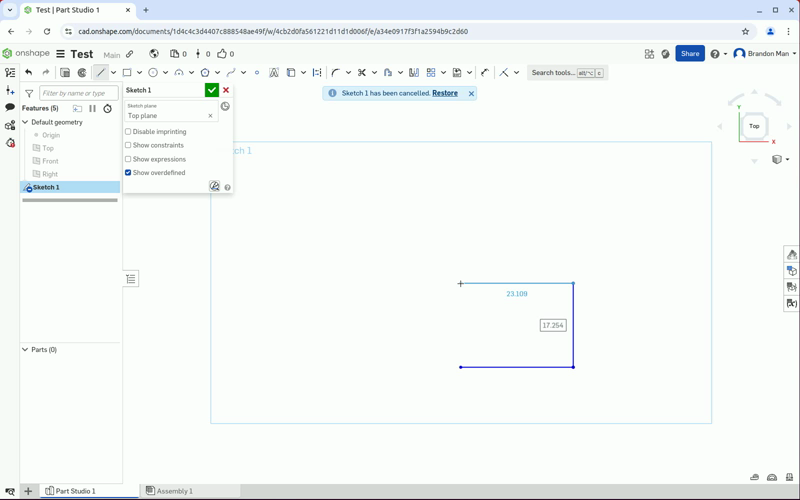
key_down(shift)
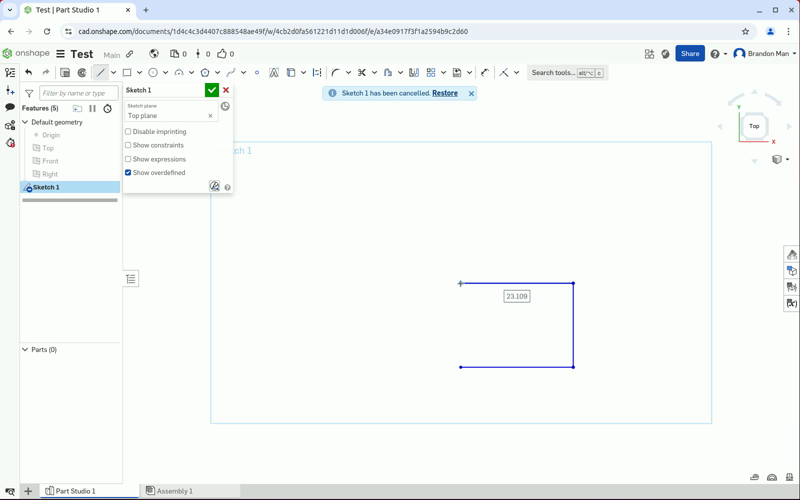
mouse_move(460, 367)
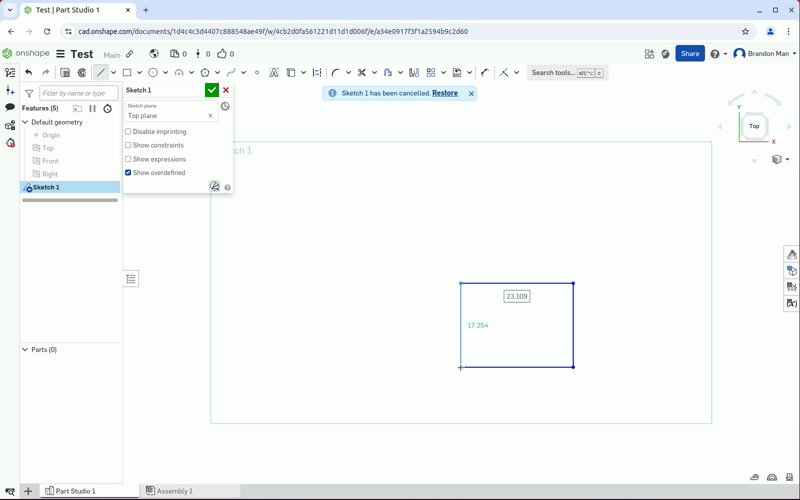
key_up(shift)
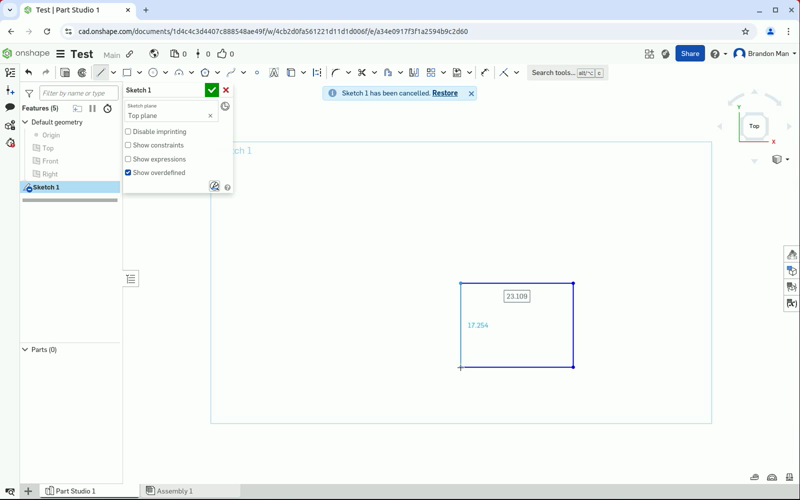
click(460, 367)
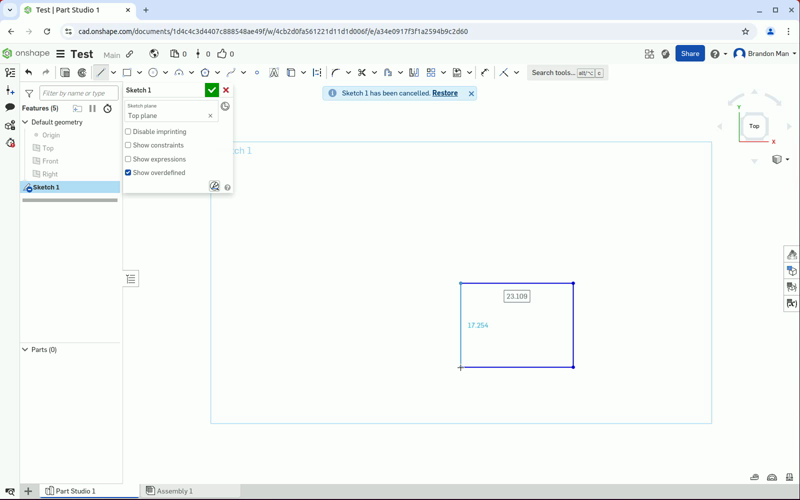
key(esc)
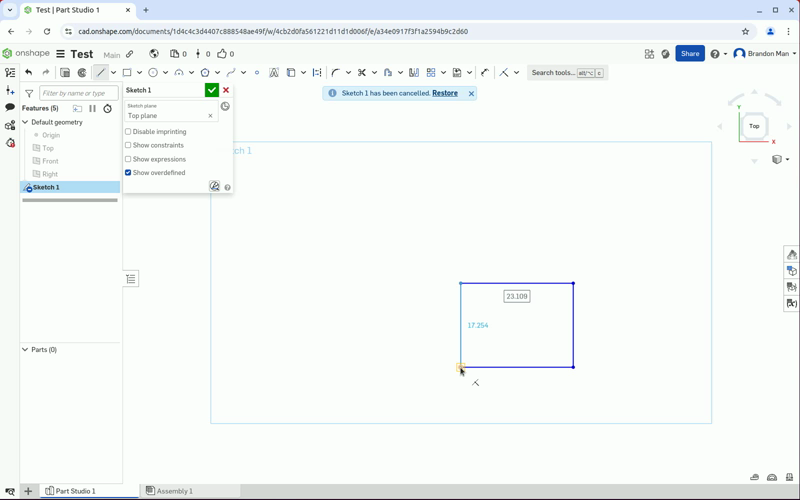
mouse_move(483, 339)
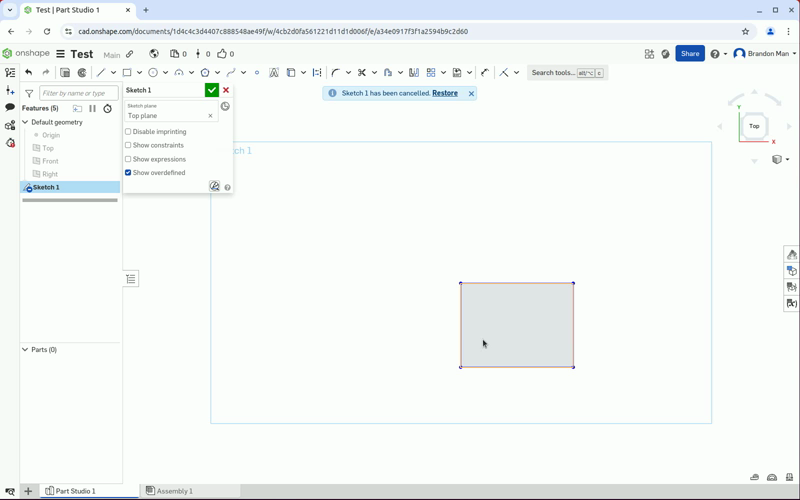
click(483, 339)
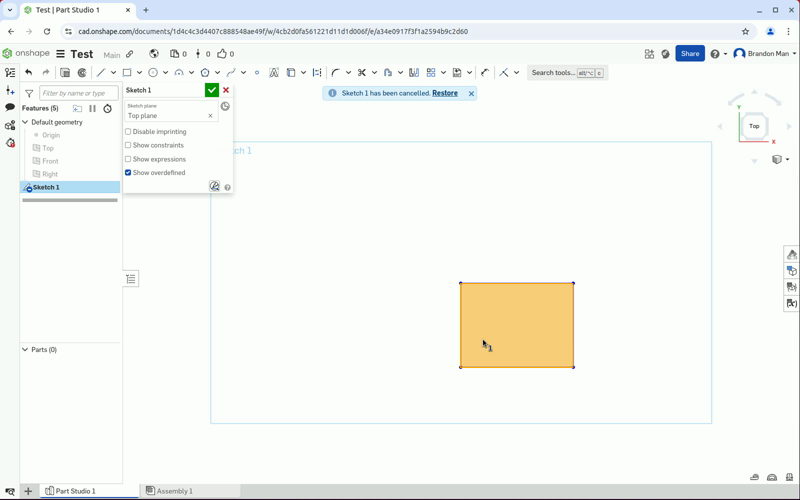
mouse_move(73, 352)
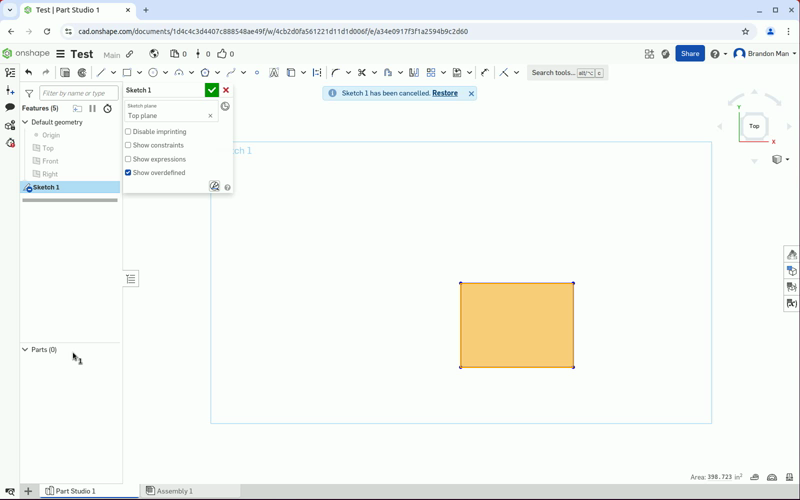
key(shift+y)
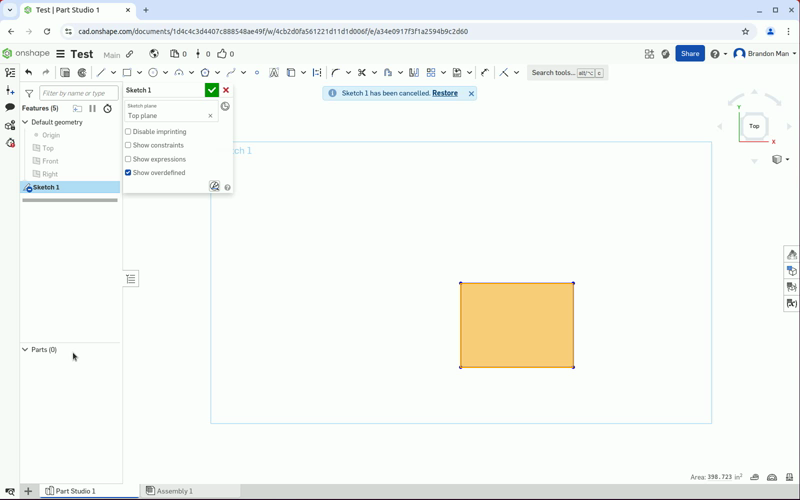
key(shift+e)
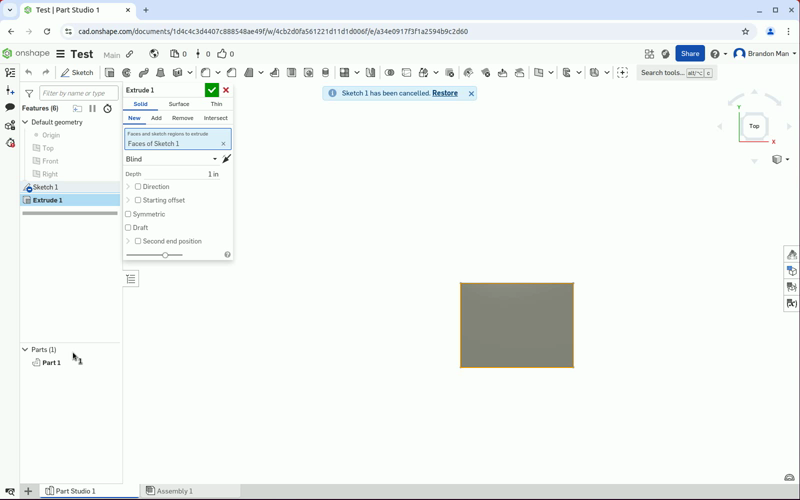
mouse_move(143, 106)
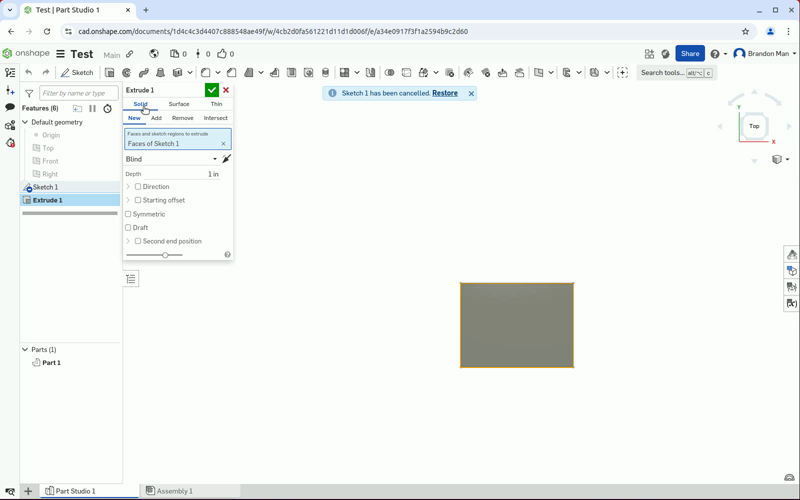
click(143, 106)
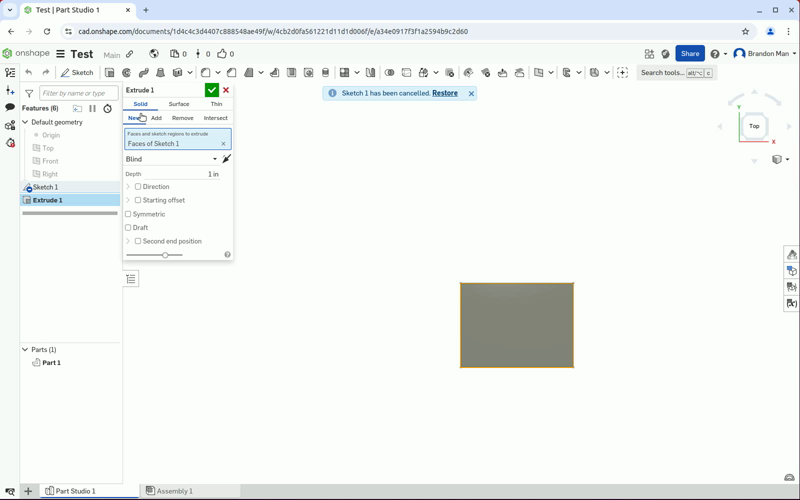
mouse_move(137, 120)
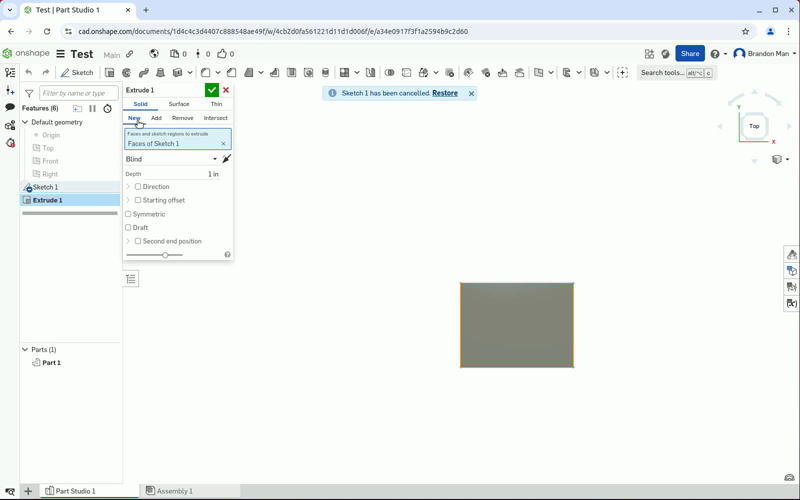
click(137, 120)
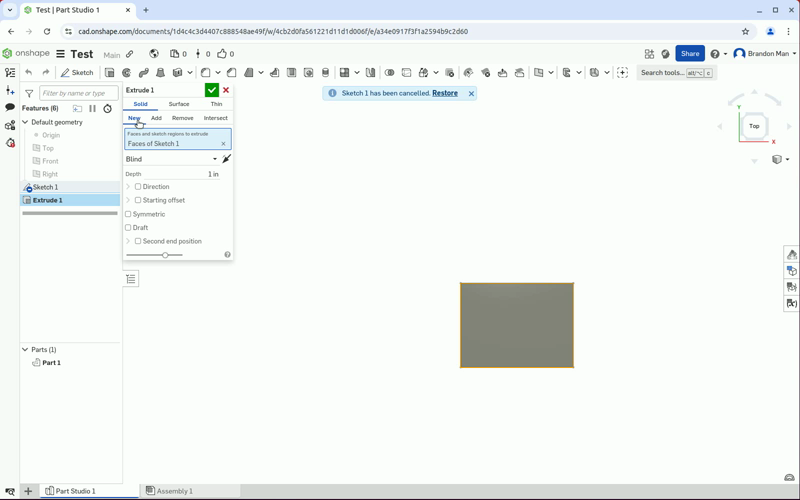
key(tab, 4)
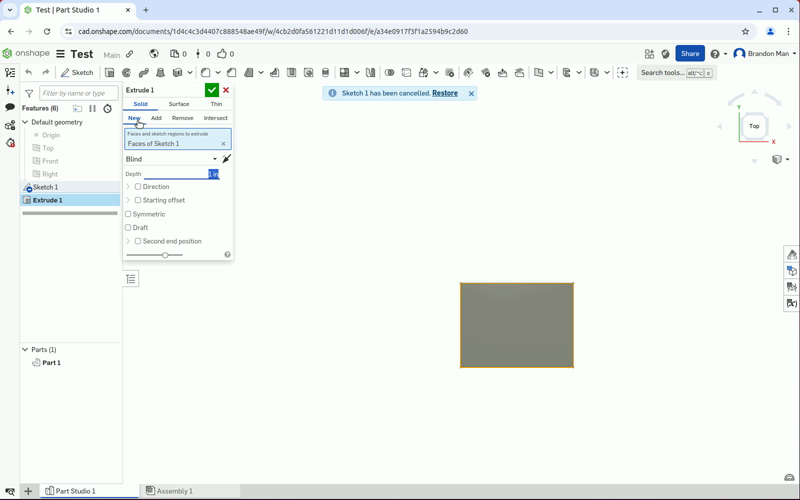
text(8.666)
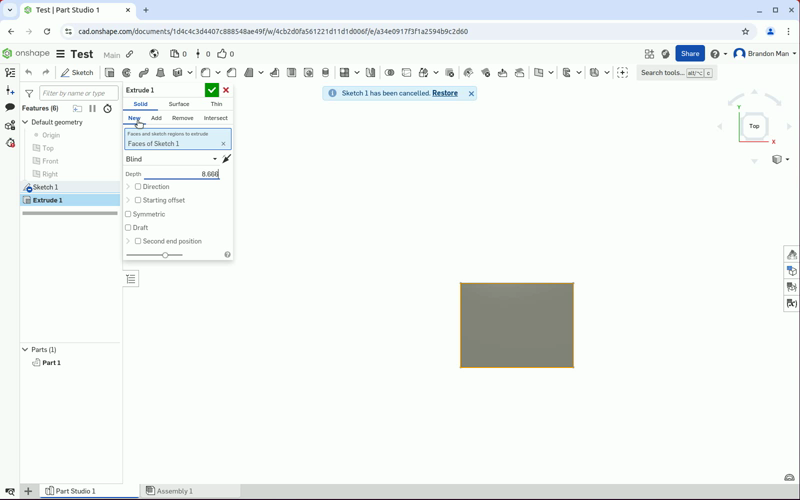
key(enter)
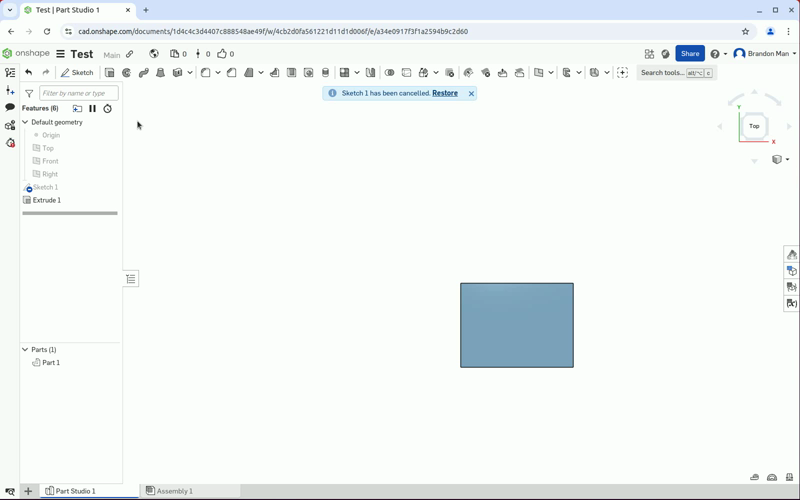
key(shift+h)
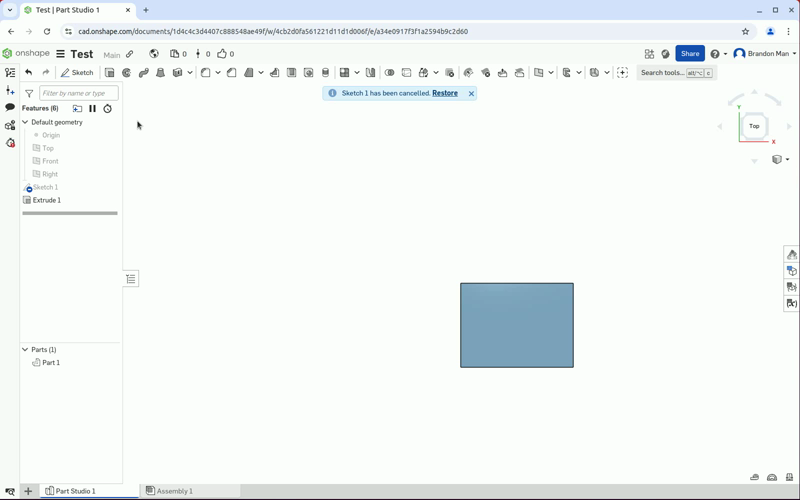
key(shift+h)
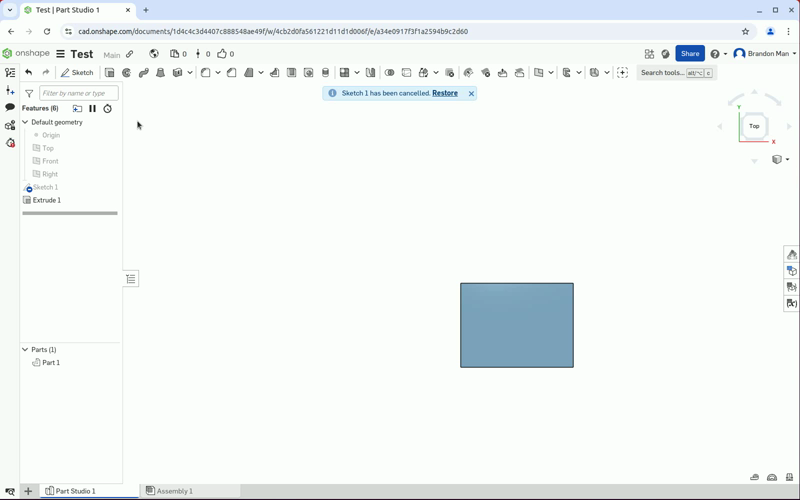
mouse_move(73, 189)
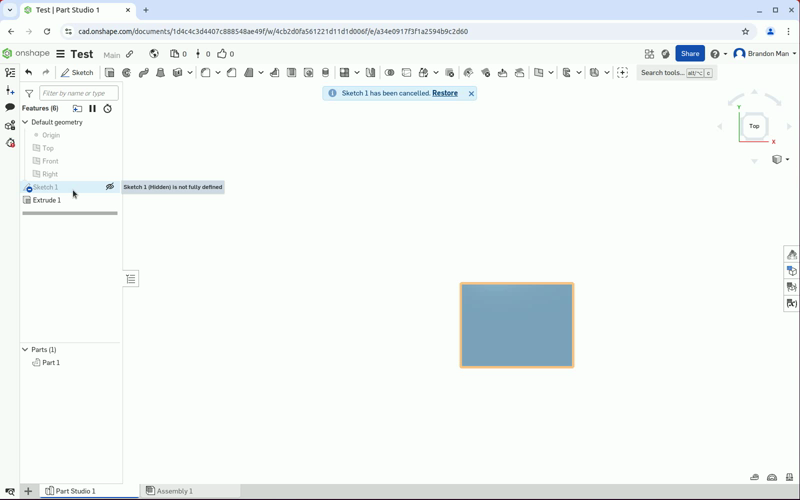
click(73, 189)
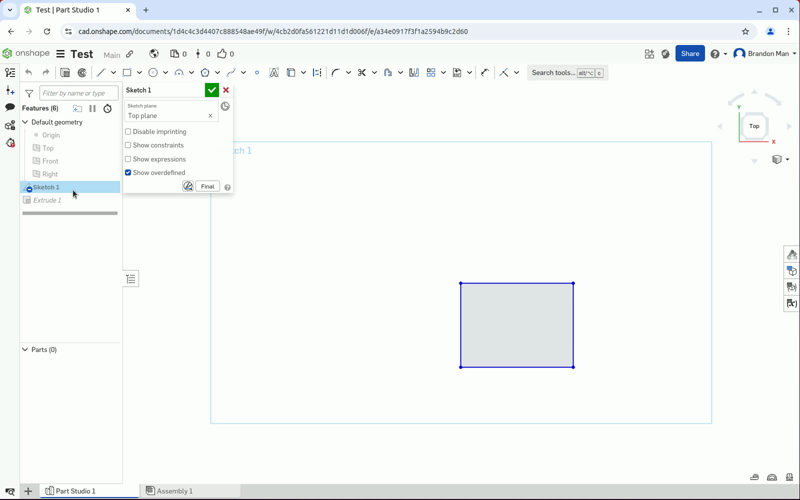
mouse_move(229, 92)
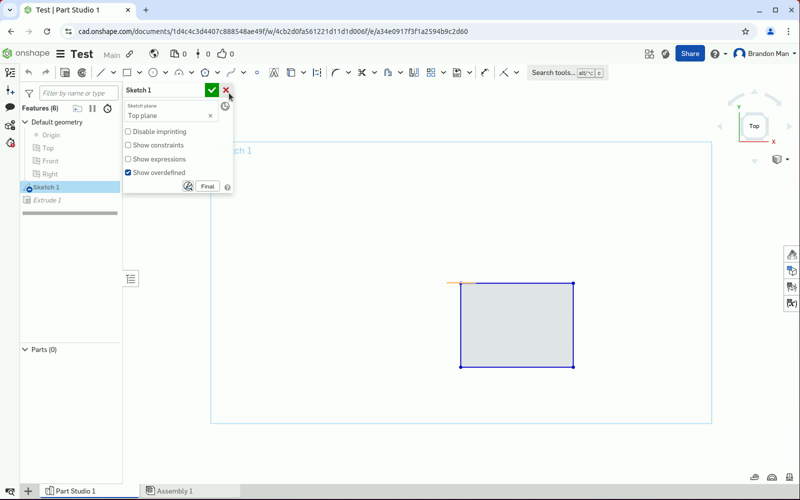
click(229, 92)
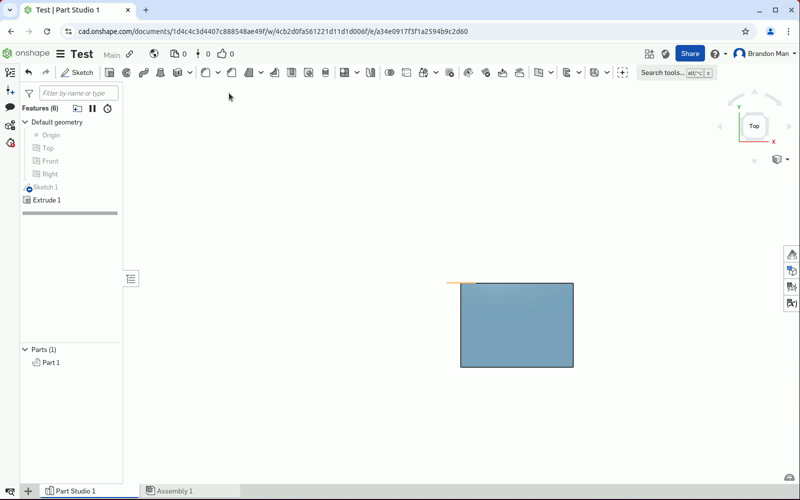
mouse_move(541, 75)
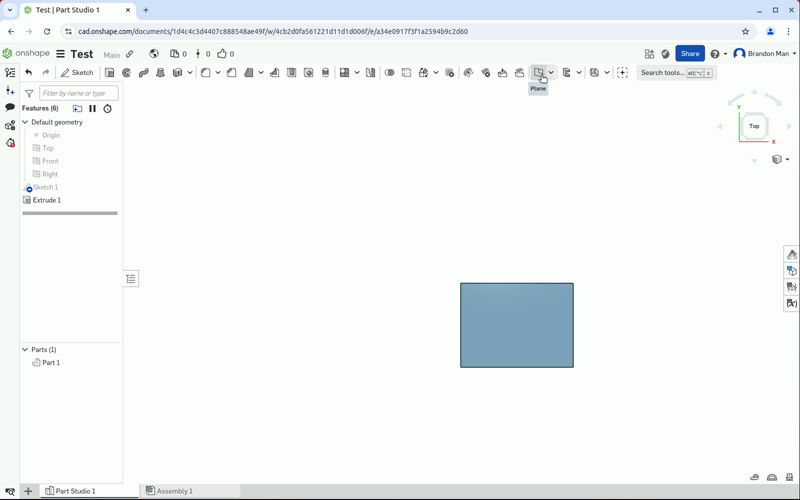
click(541, 75)
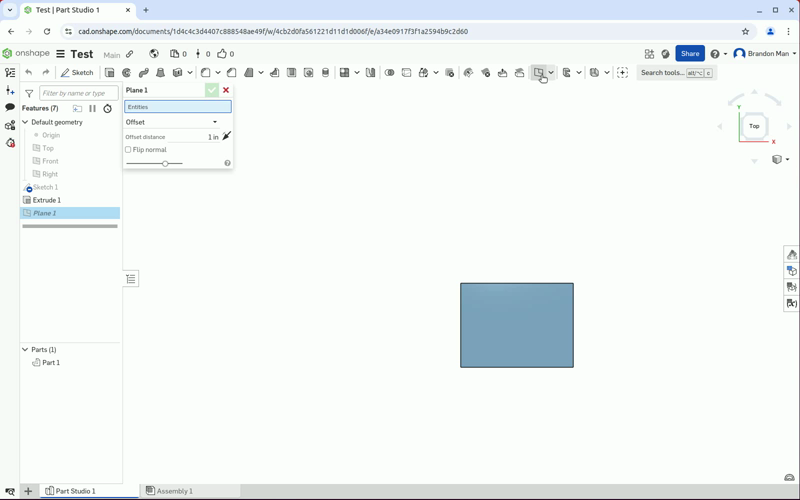
mouse_move(73, 150)
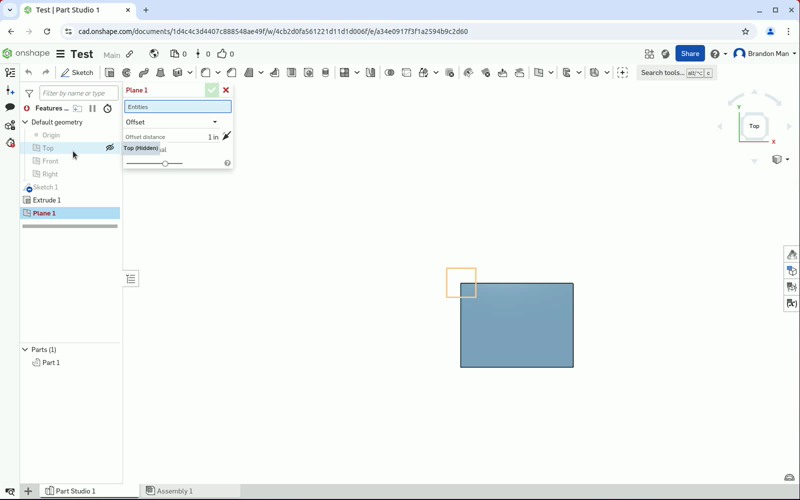
click(73, 150)
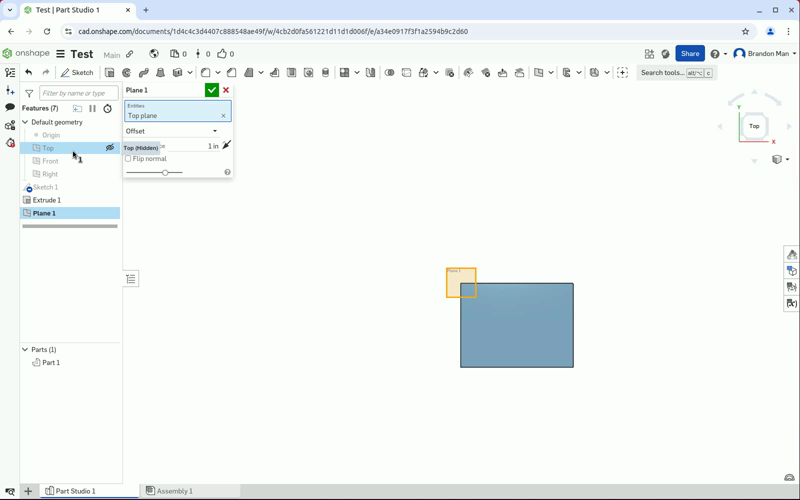
key(tab, 2)
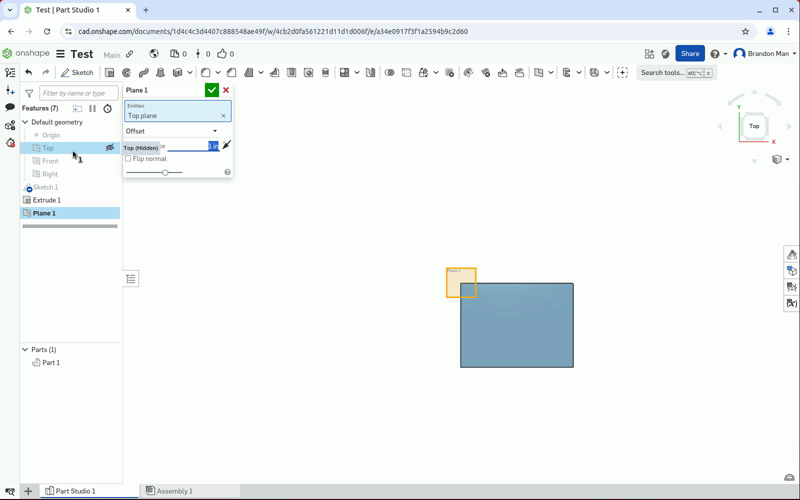
text(8.658)
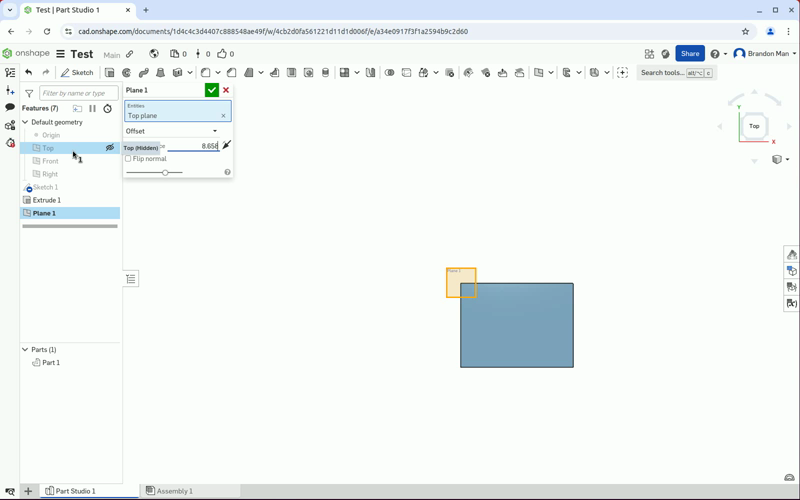
key(enter, 2)
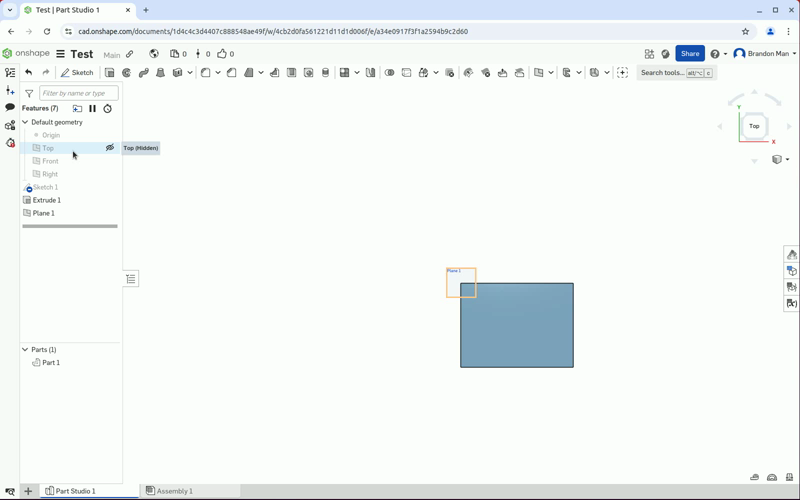
key(shift+s)
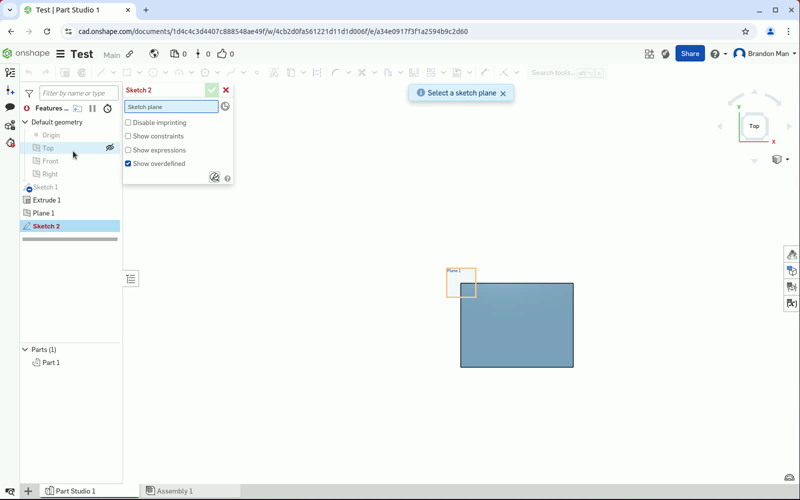
mouse_move(73, 215)
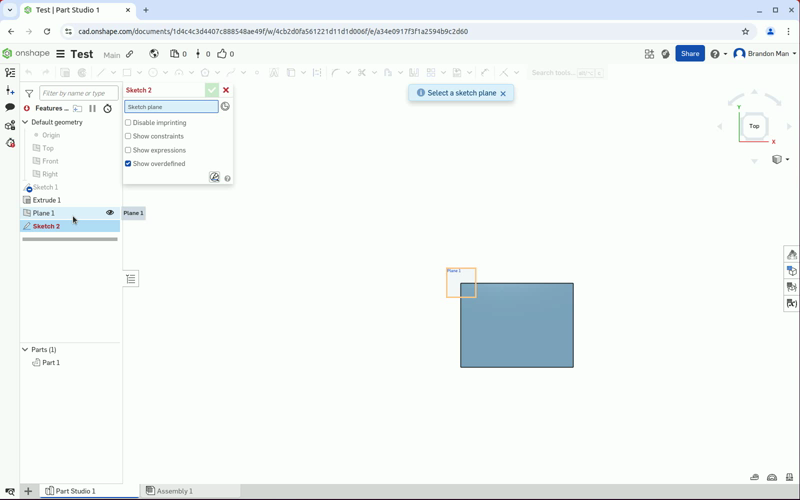
click(73, 215)
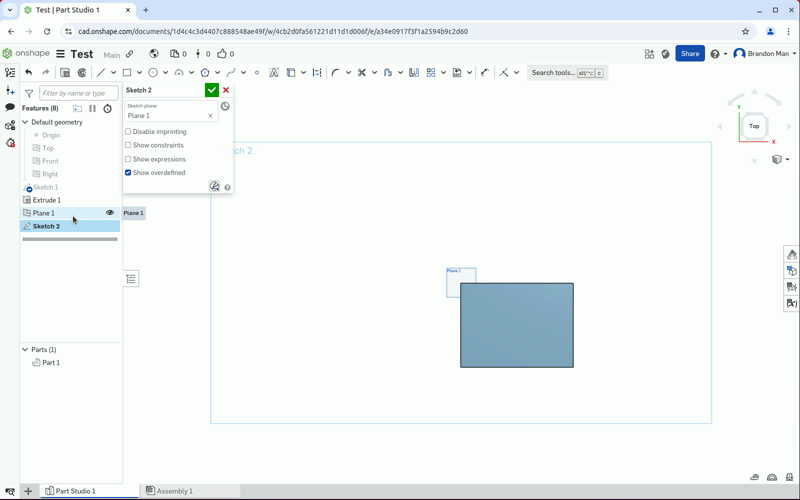
mouse_move(73, 352)
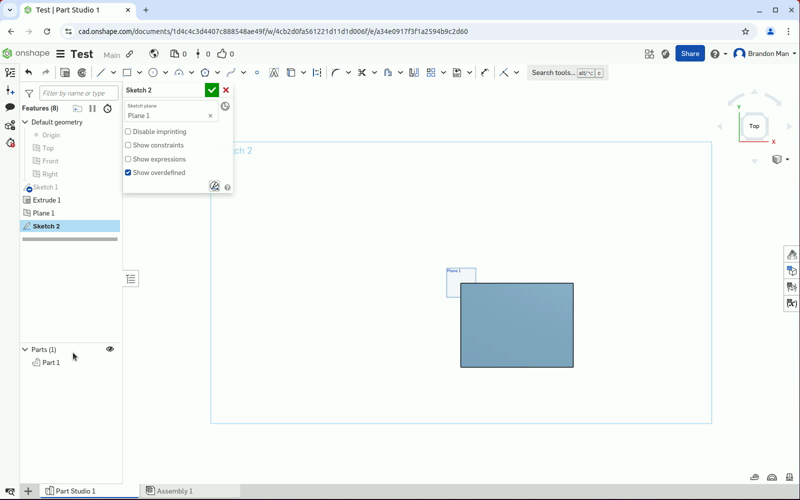
key(y)
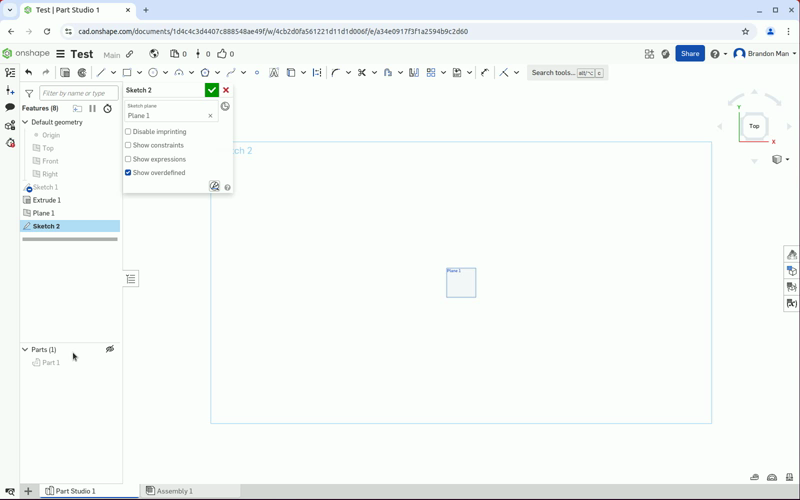
key(l)
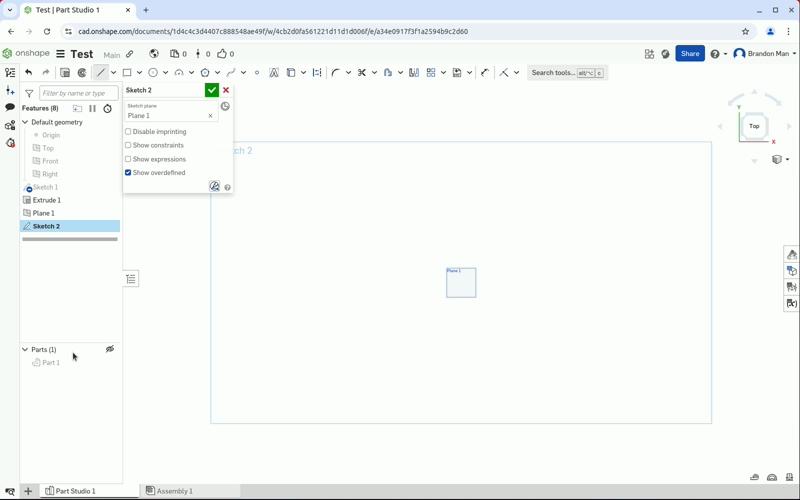
key_down(shift)
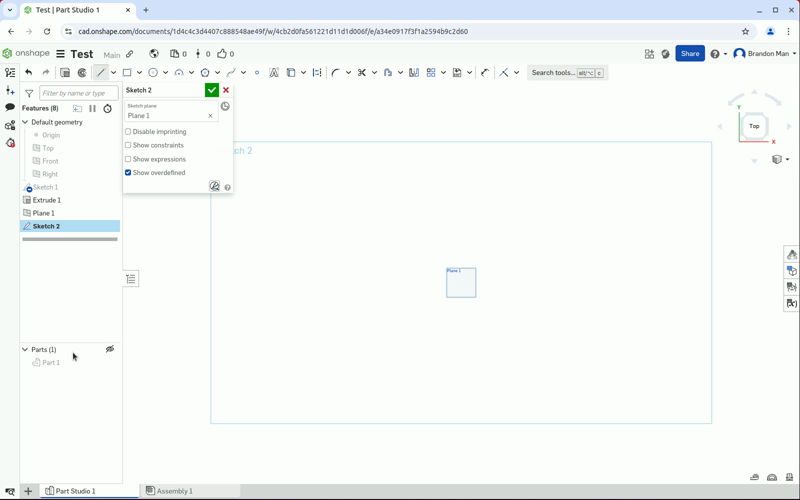
mouse_move(466, 361)
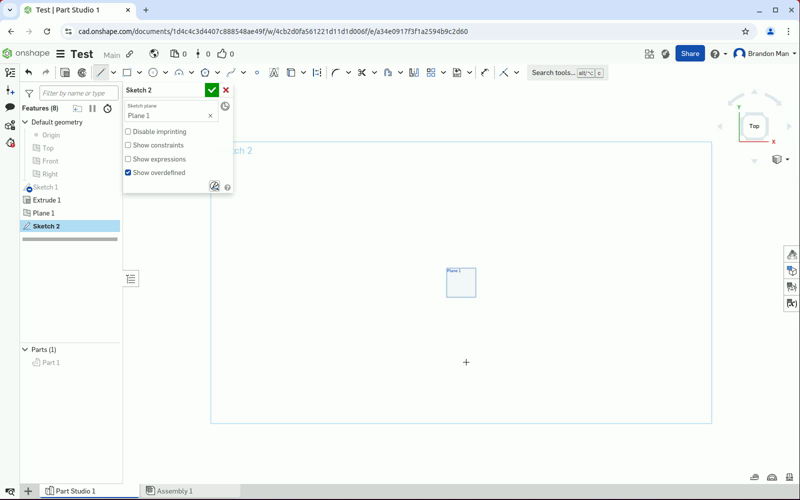
click(466, 361)
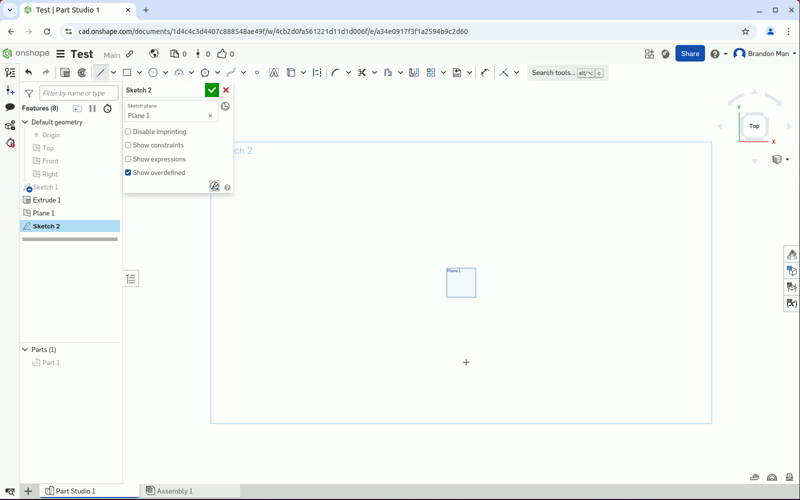
key_up(shift)
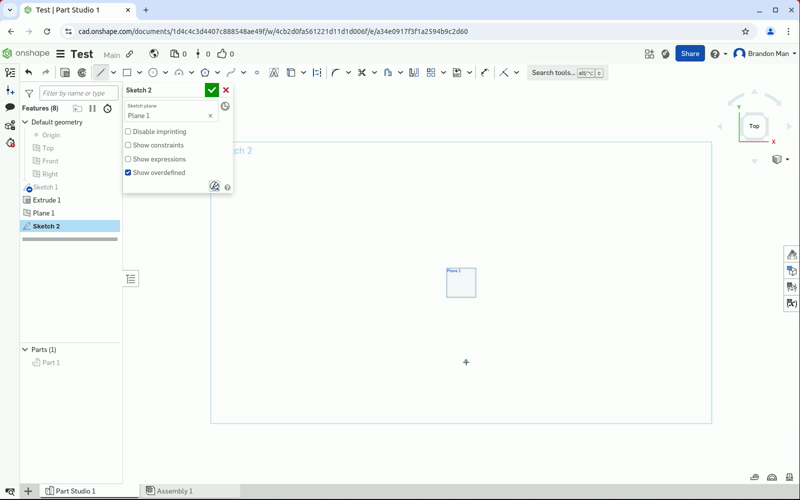
key_down(shift)
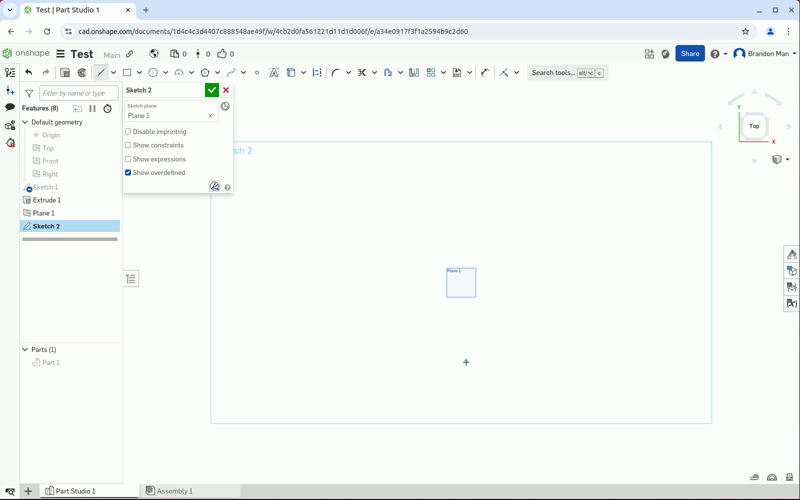
mouse_move(566, 361)
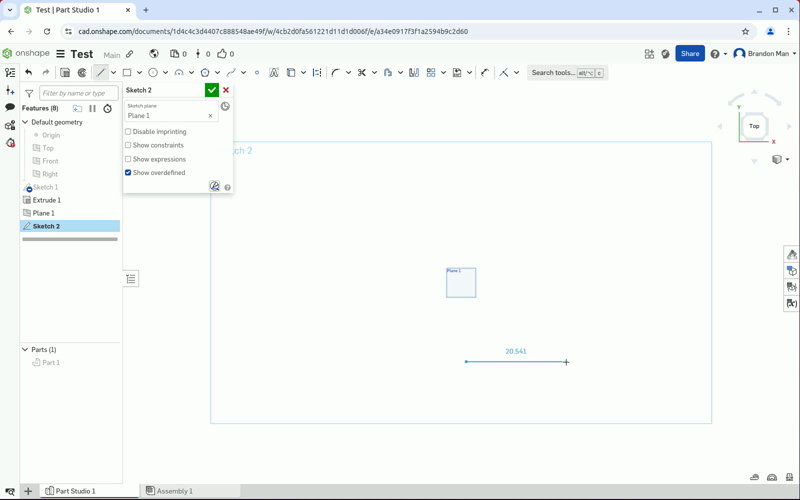
click(566, 361)
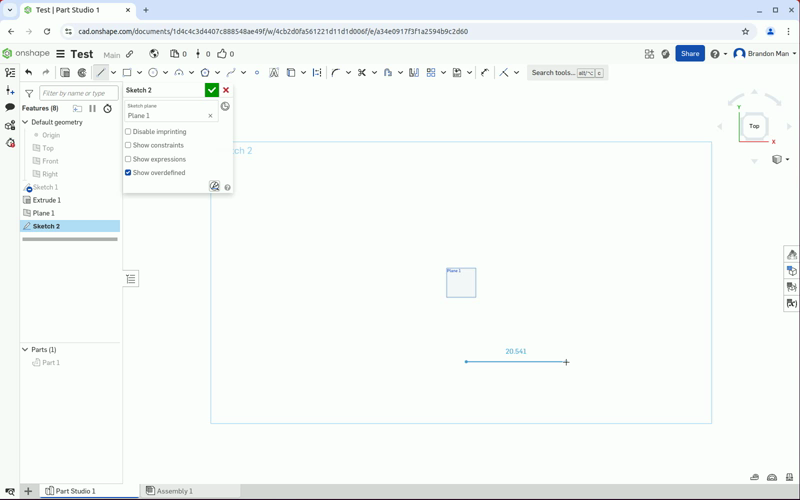
key_up(shift)
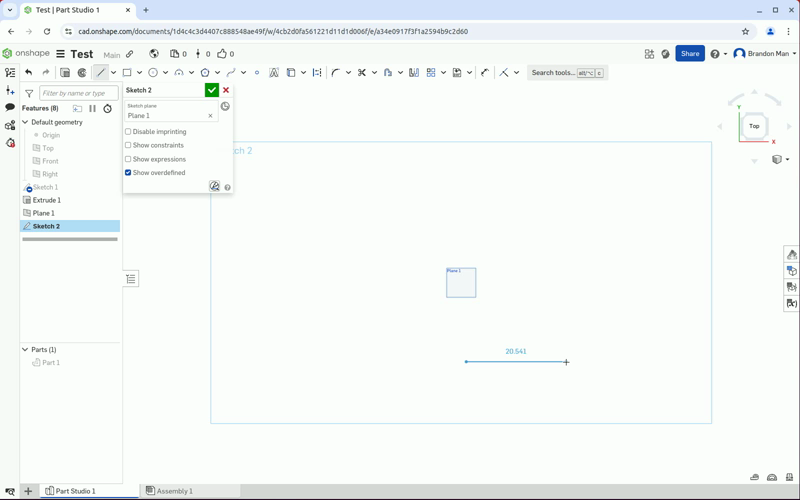
key_down(shift)
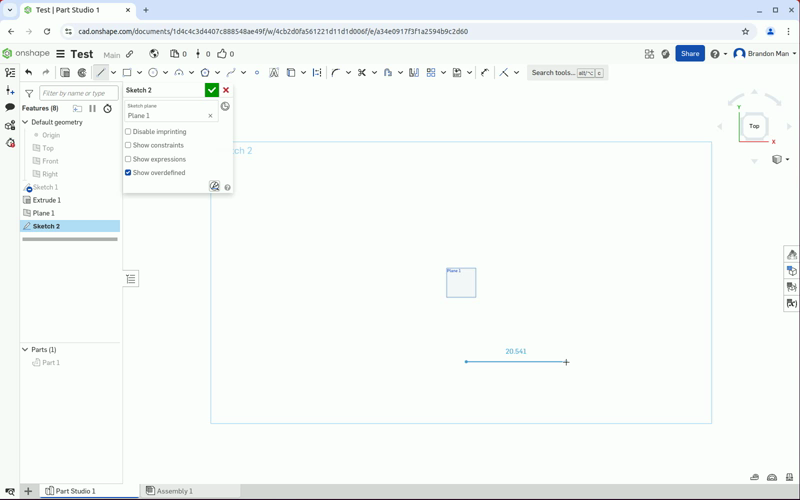
mouse_move(566, 288)
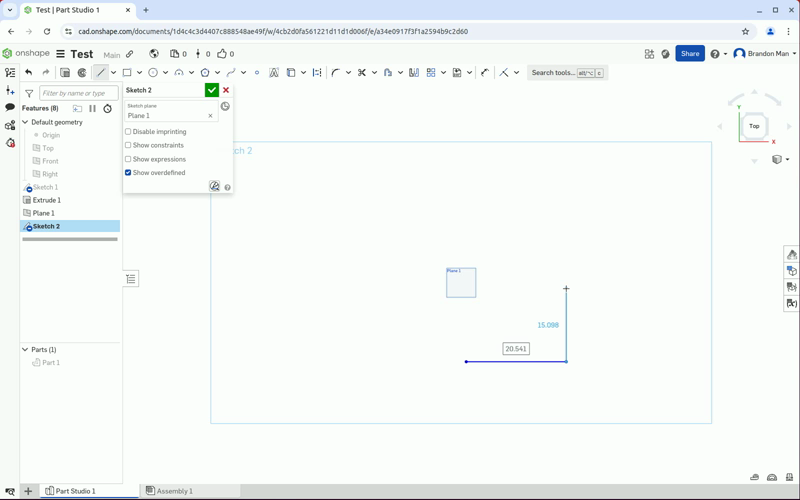
click(566, 288)
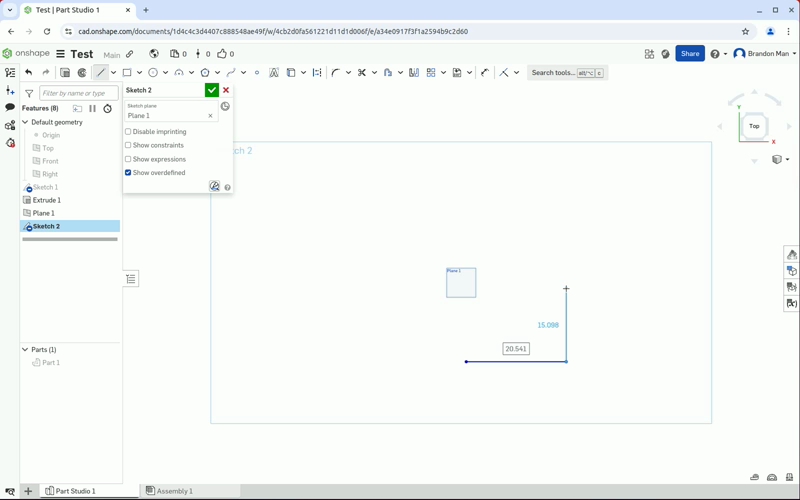
key_up(shift)
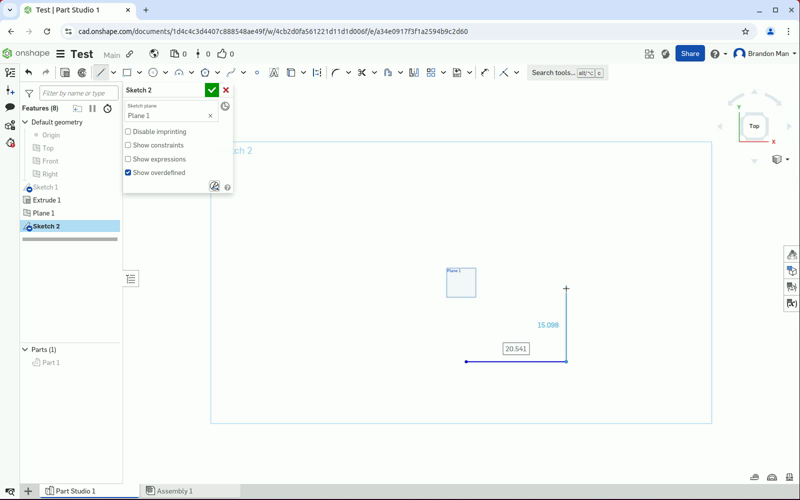
key_down(shift)
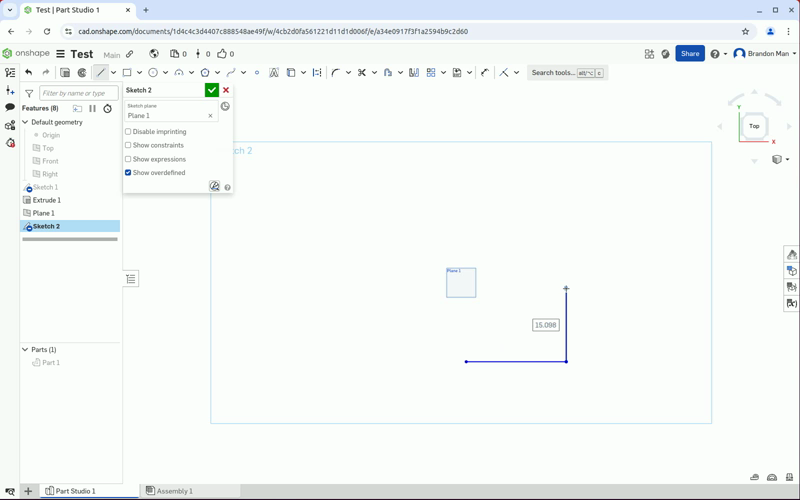
mouse_move(466, 288)
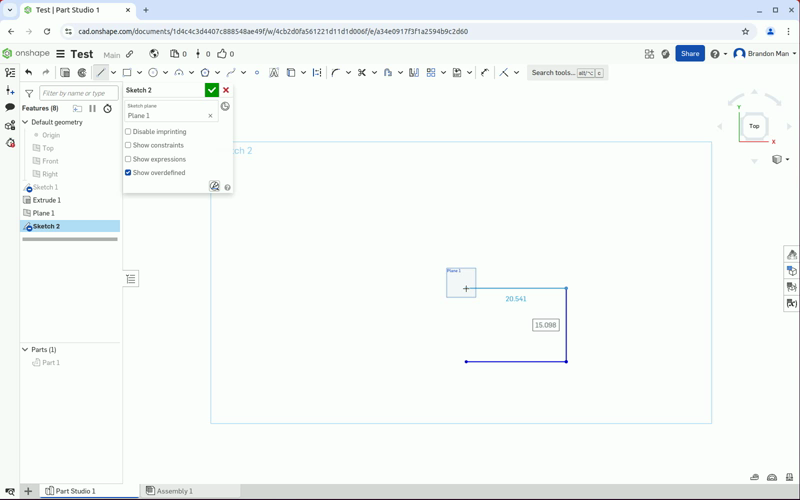
click(466, 288)
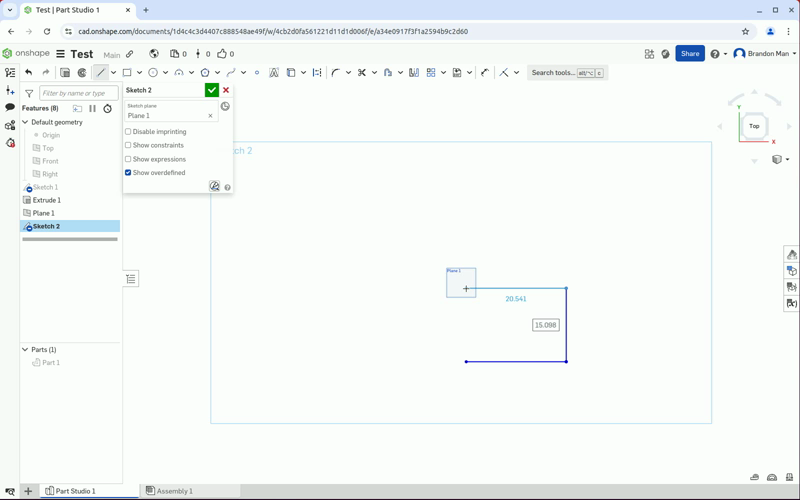
key_up(shift)
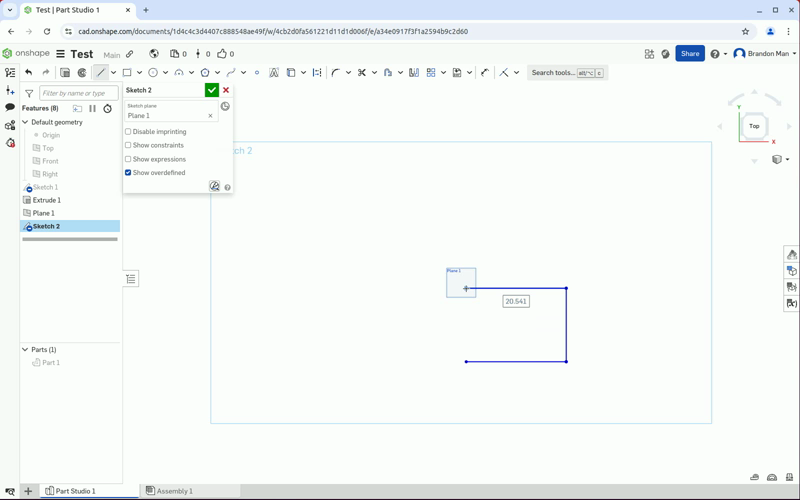
key_down(shift)
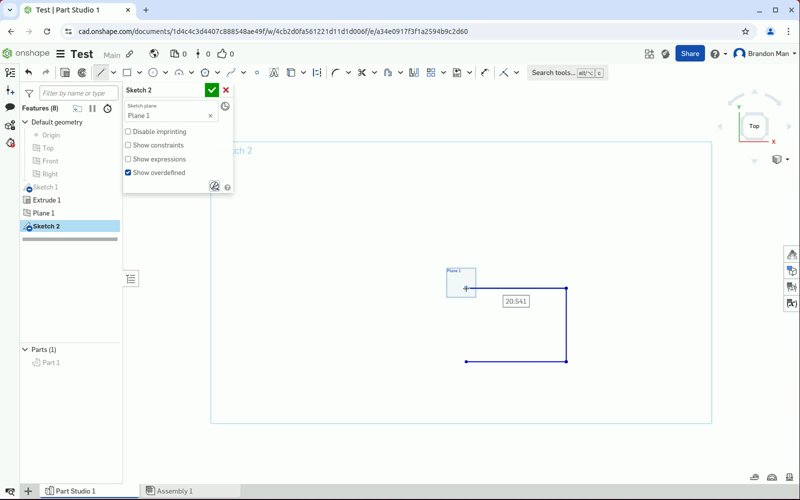
mouse_move(466, 361)
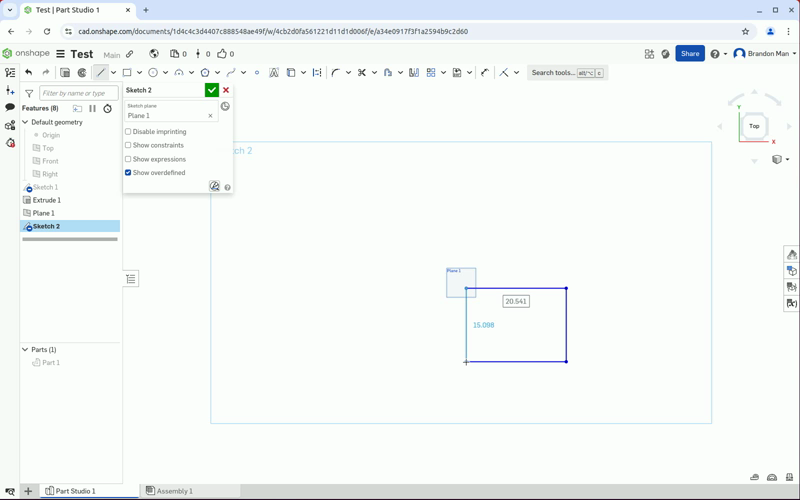
key_up(shift)
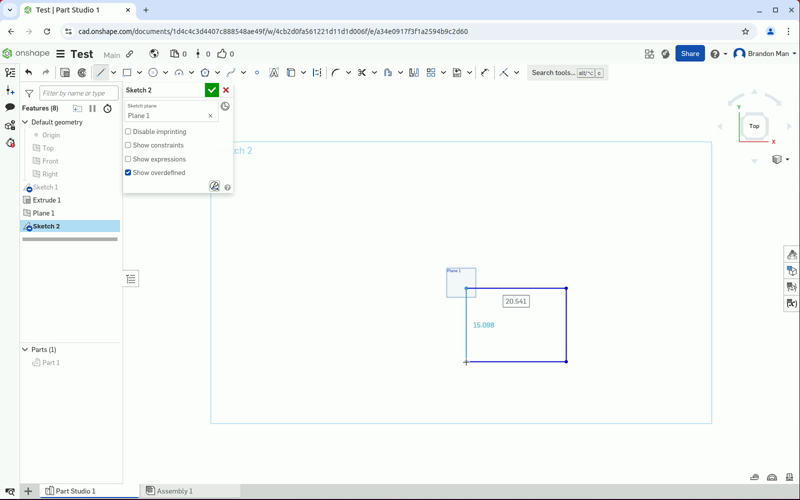
click(466, 361)
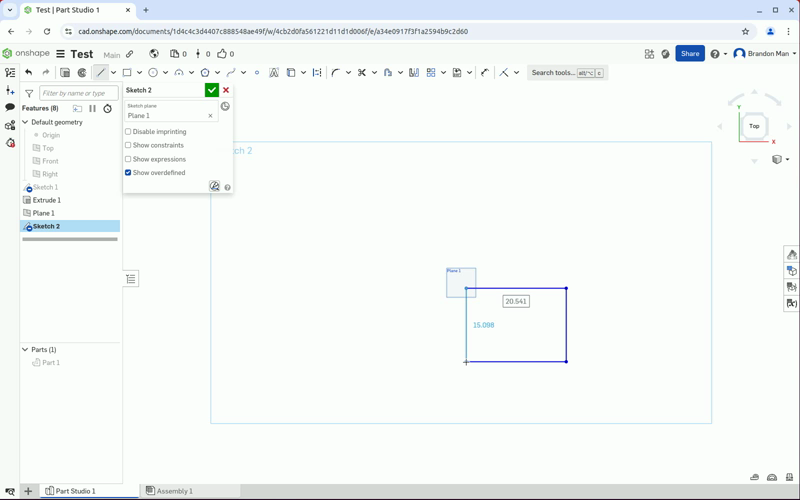
key(esc)
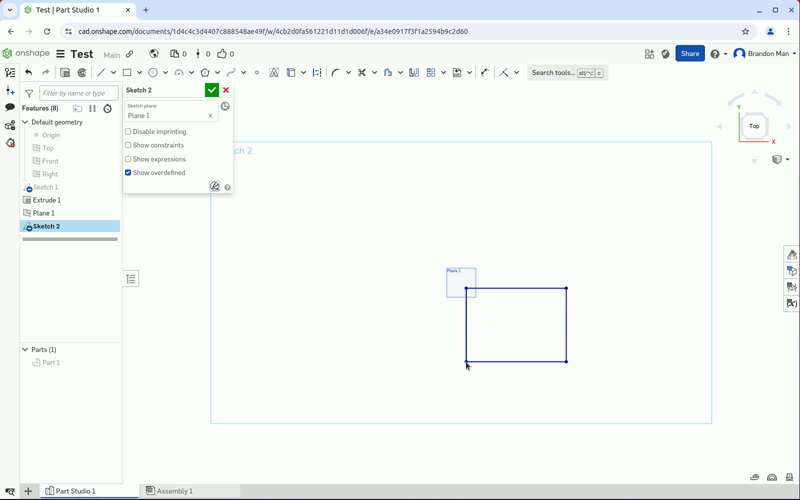
mouse_move(511, 343)
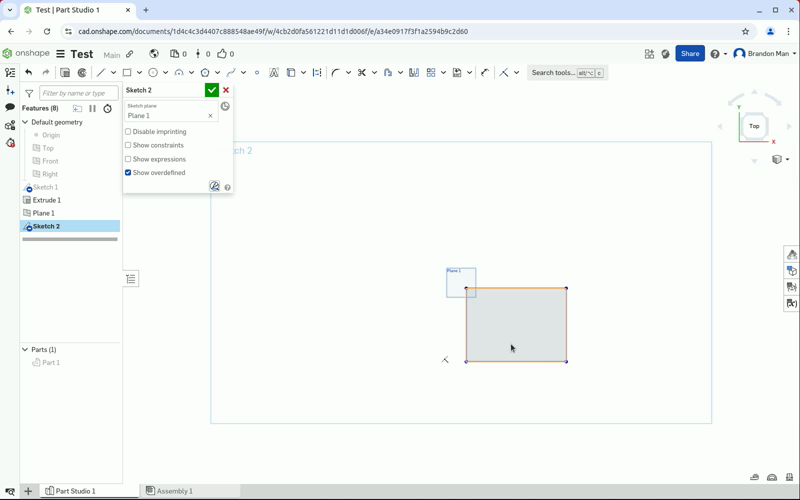
click(511, 343)
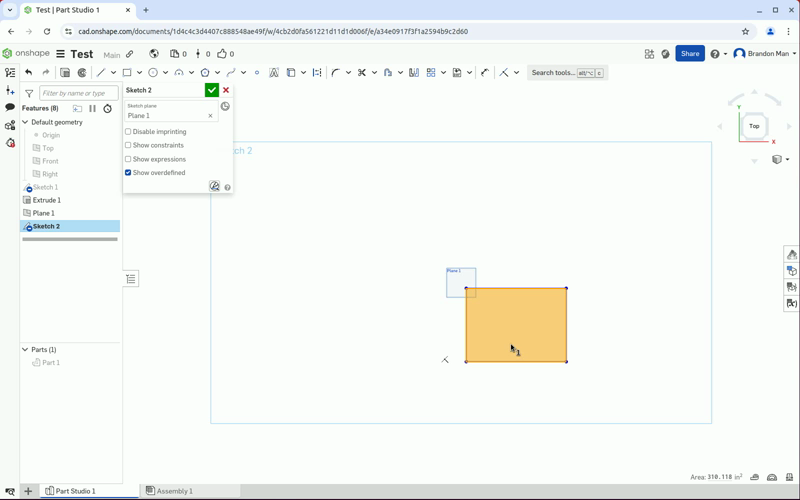
mouse_move(73, 352)
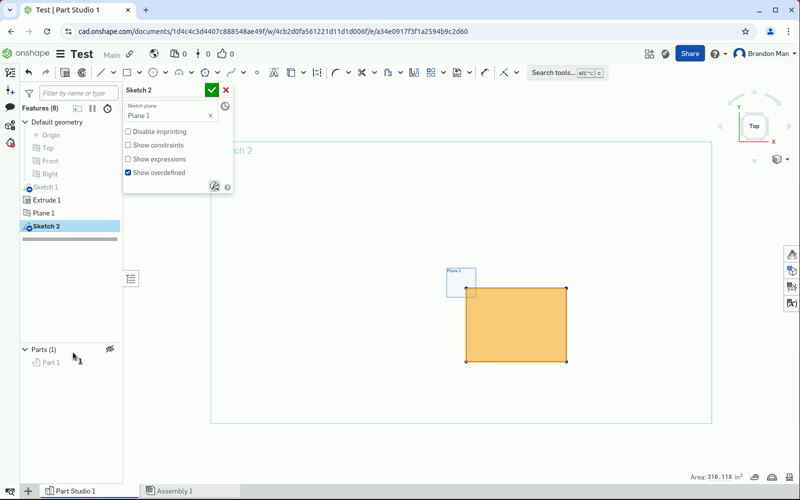
key(shift+y)
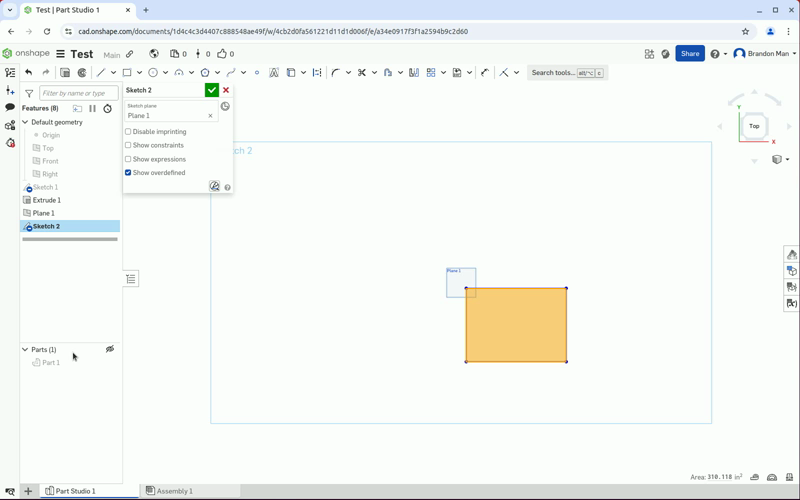
key(shift+e)
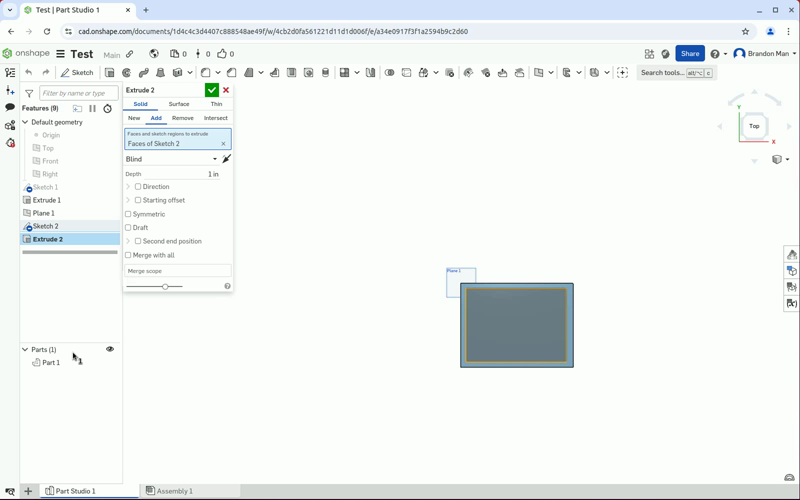
mouse_move(143, 106)
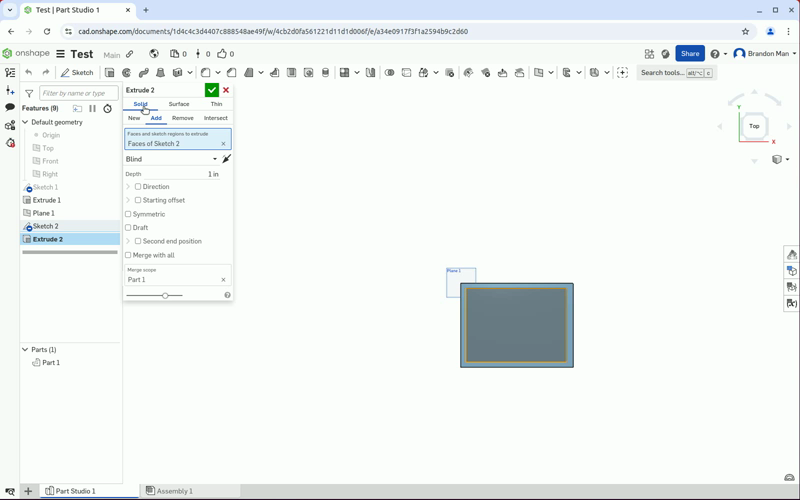
click(143, 106)
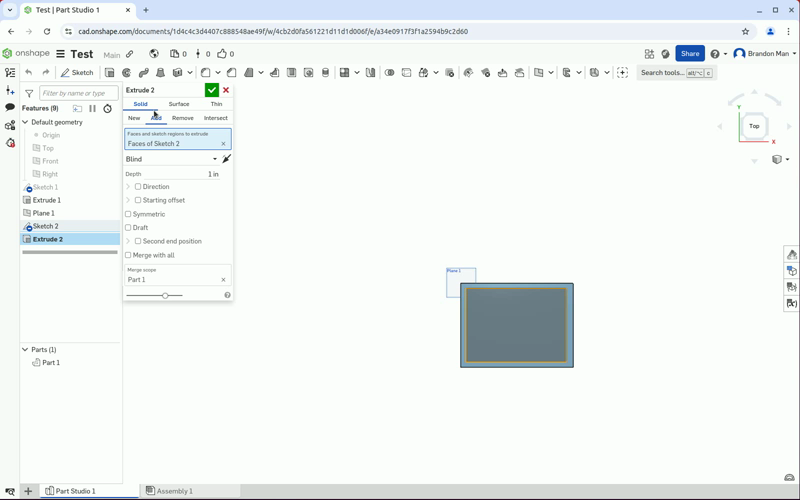
mouse_move(186, 120)
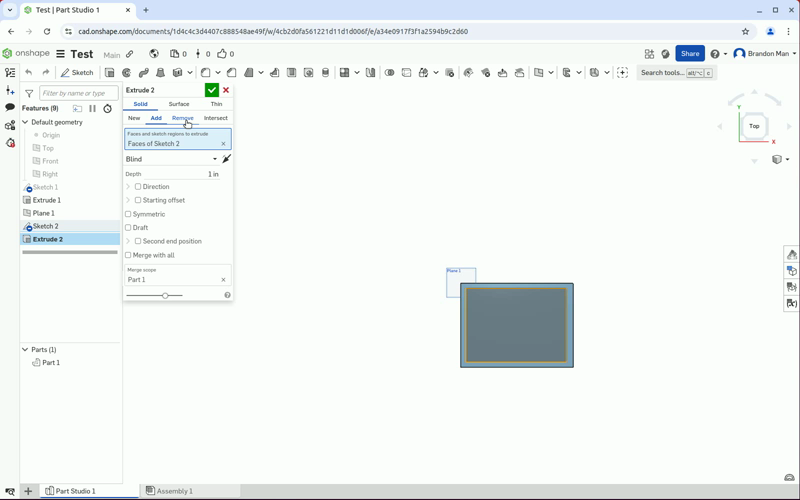
click(186, 120)
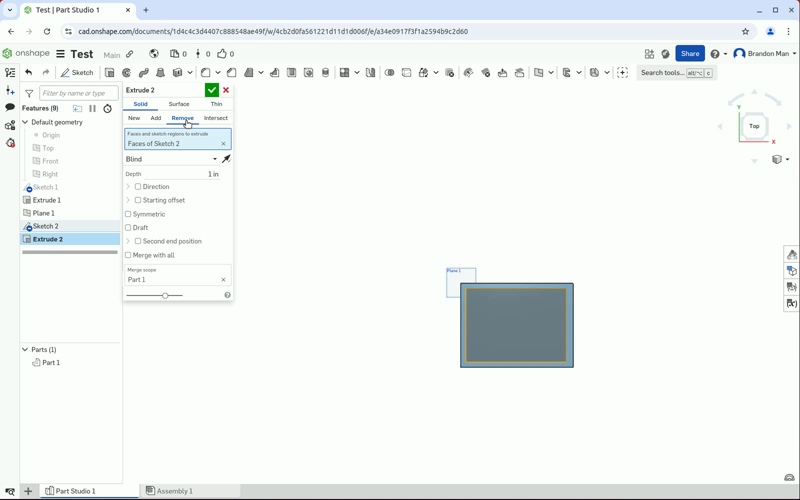
key(tab, 4)
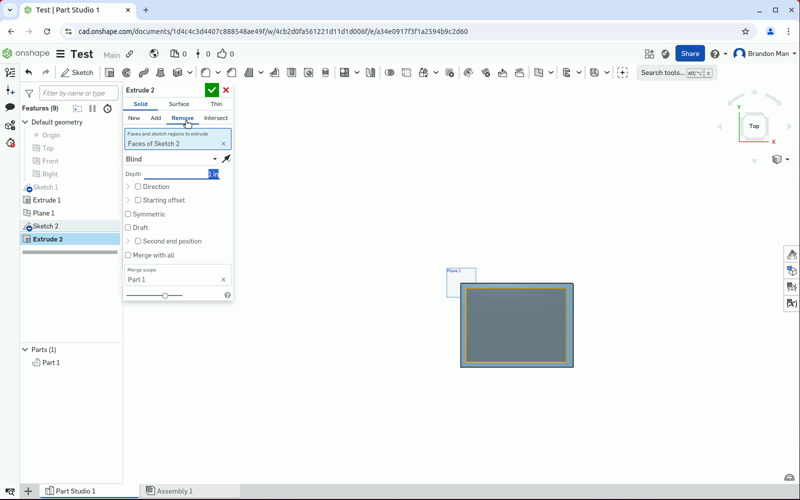
text(7.221)
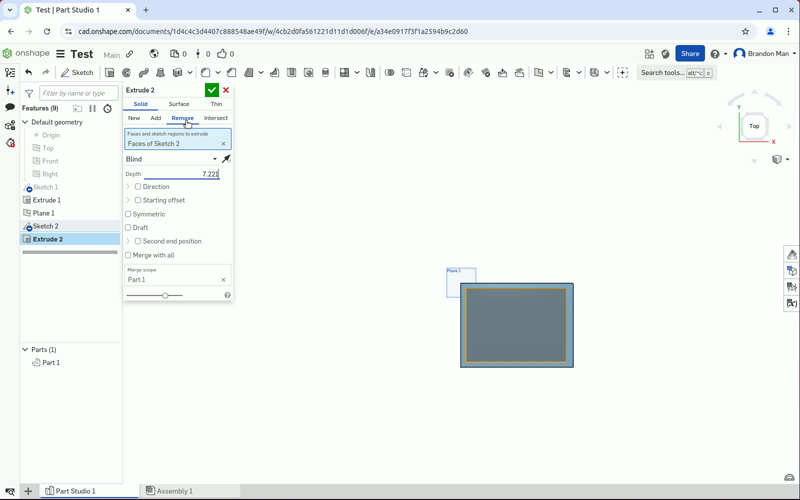
key(tab, 6)
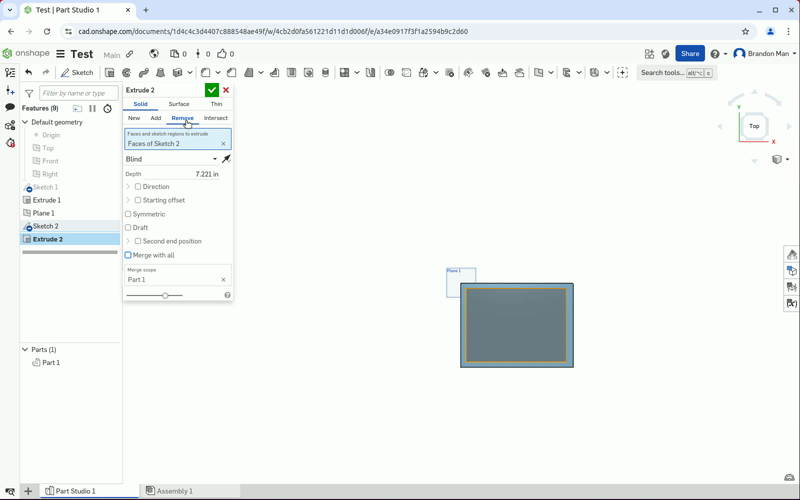
key(space)
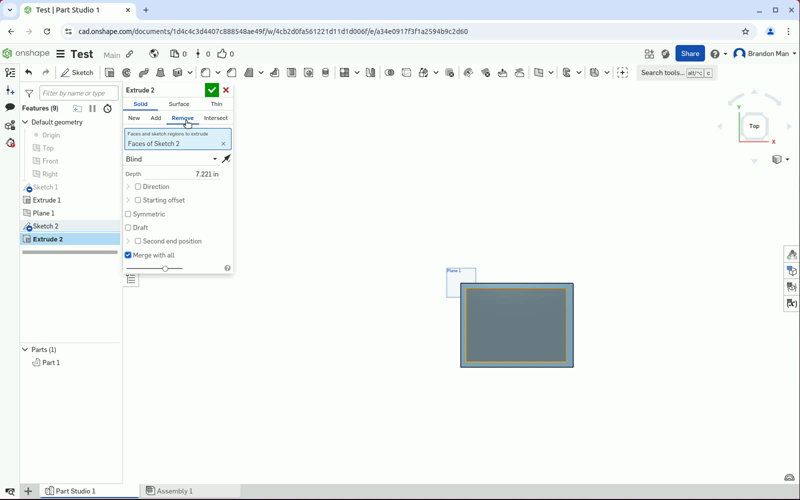
key(enter)
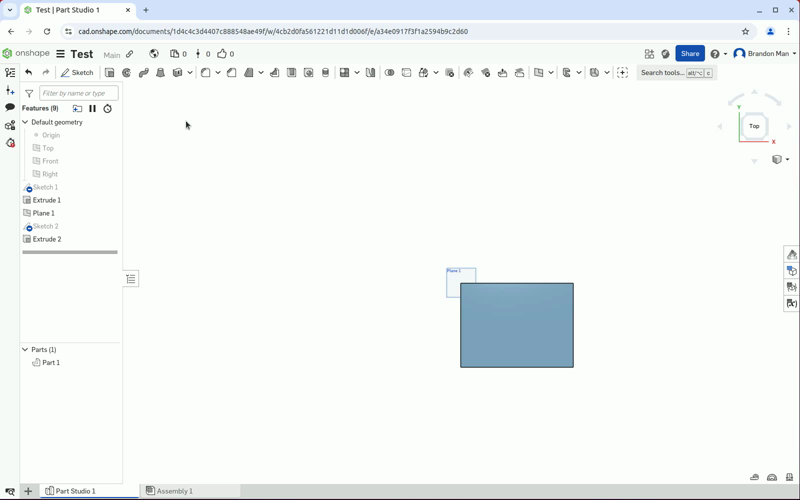
key(shift+h)
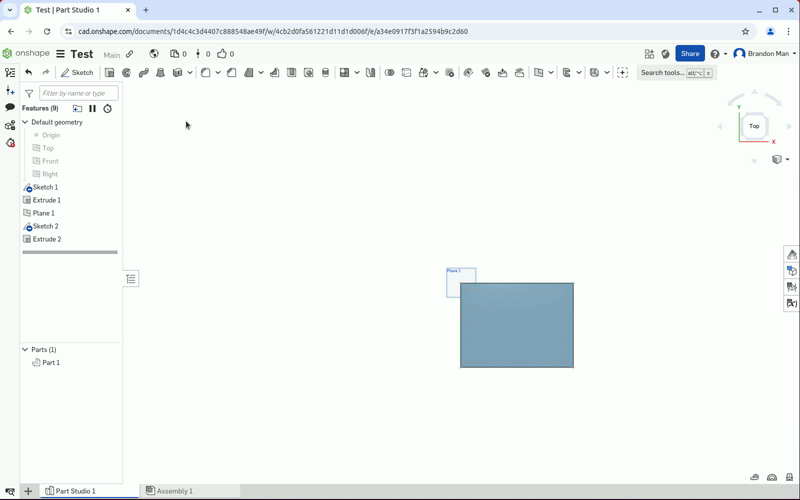
key(shift+h)
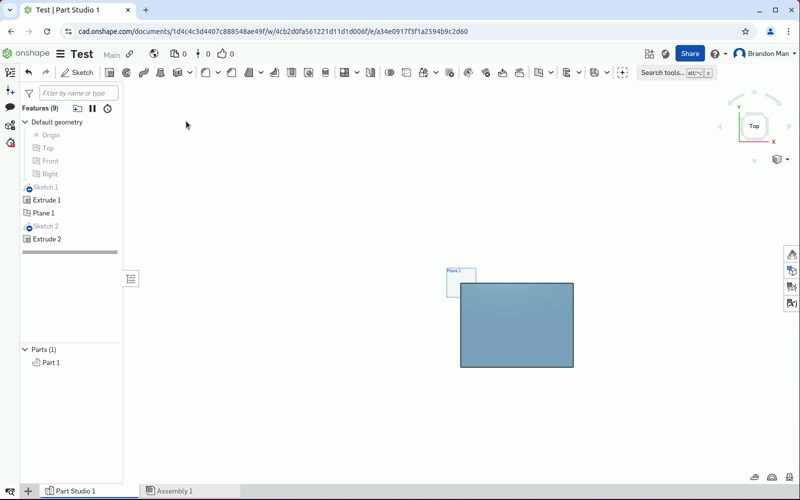
mouse_move(73, 189)
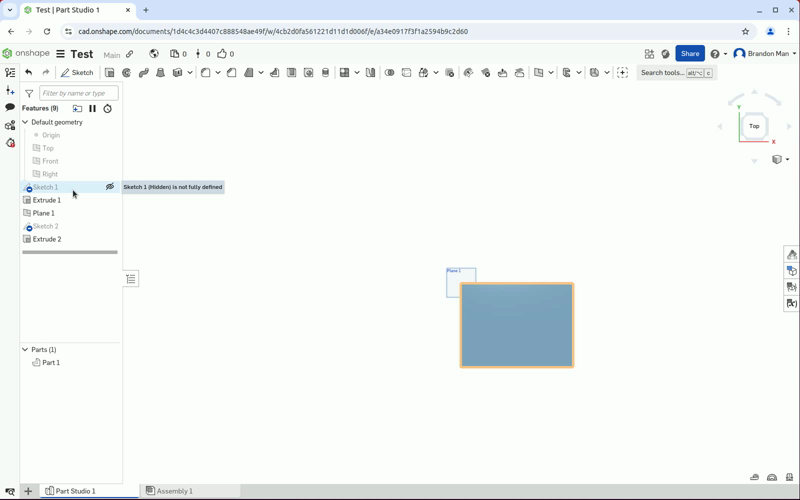
click(73, 189)
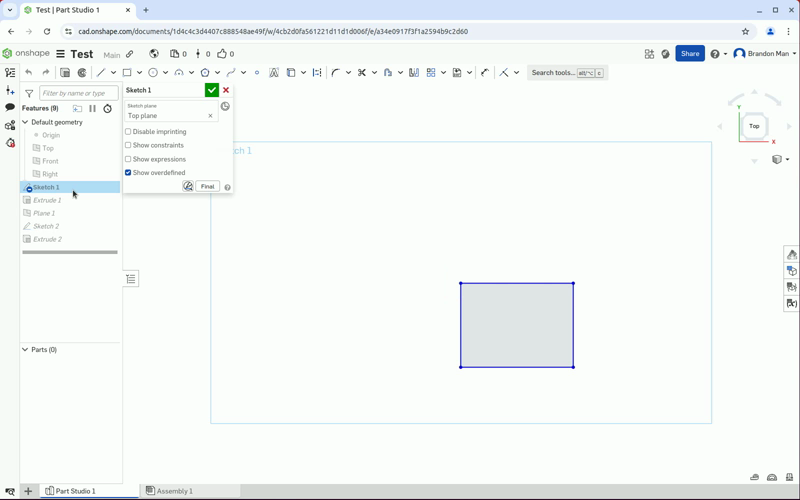
mouse_move(229, 92)
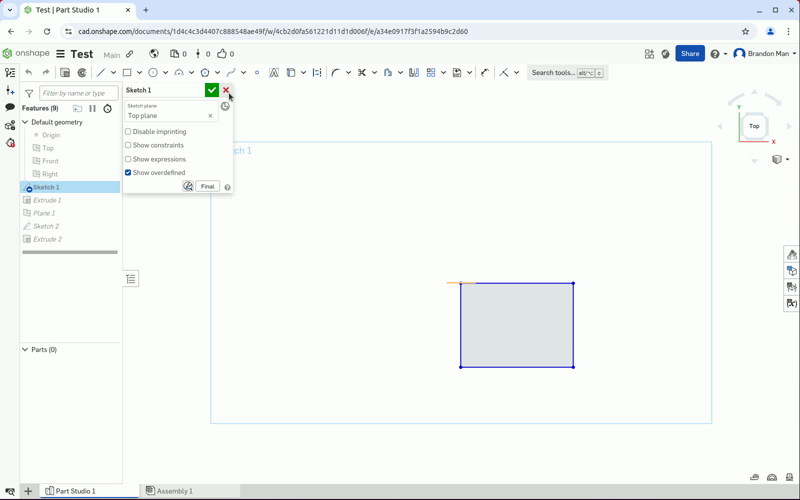
click(229, 92)
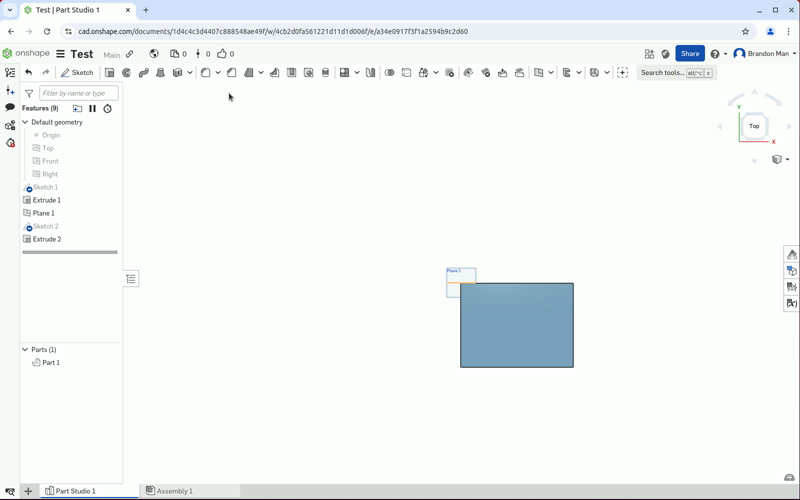
mouse_move(73, 352)
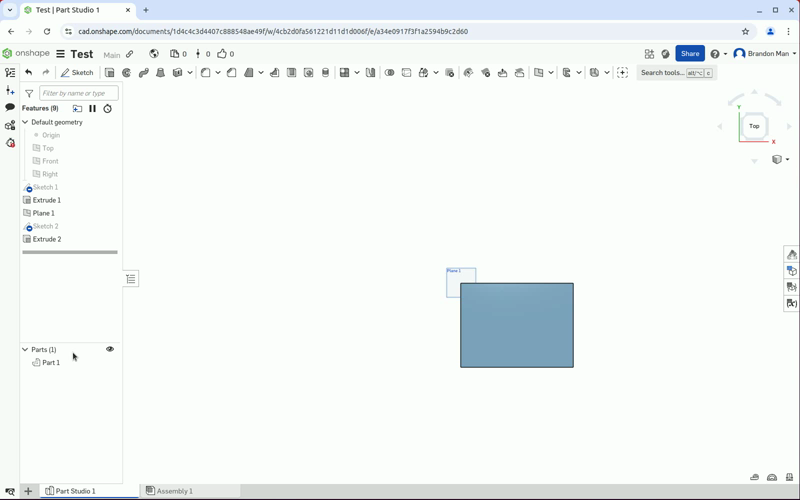
key(y)
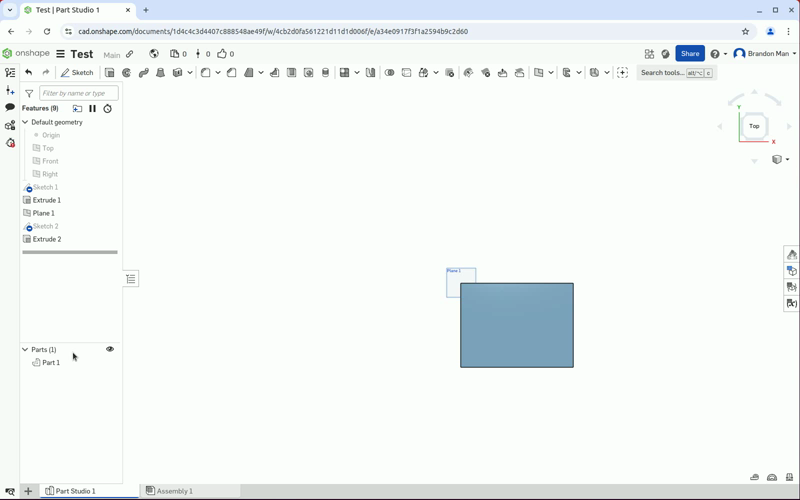
key(shift+p)
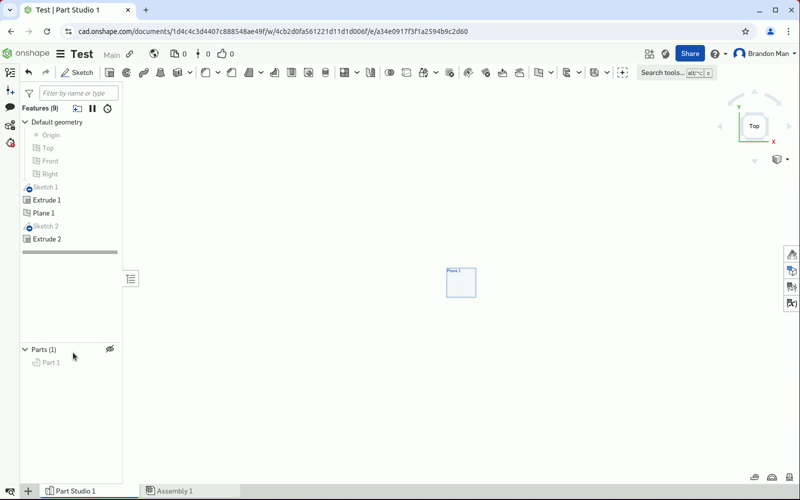
key(space)
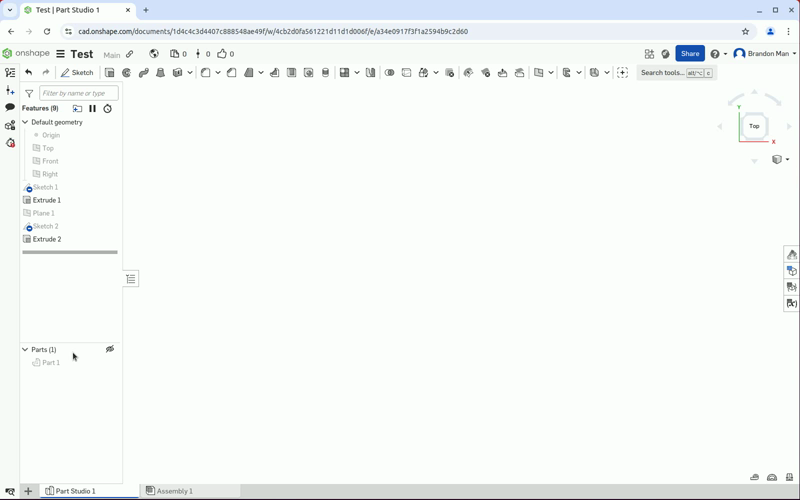
key_down(shift)
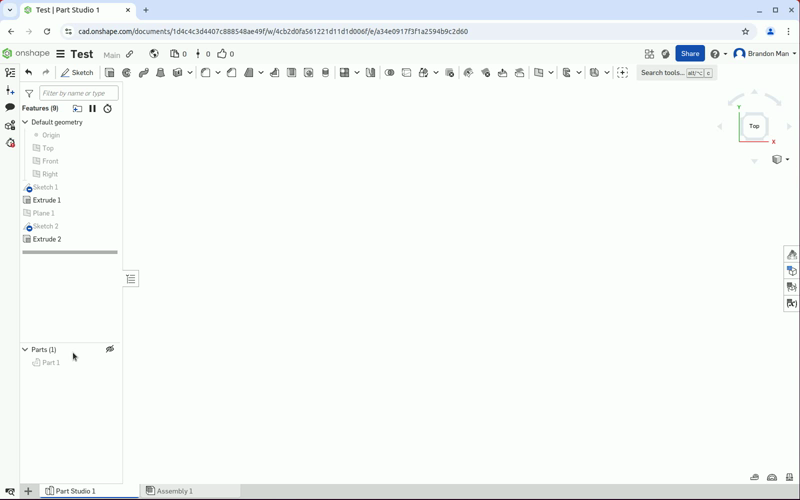
key(up)
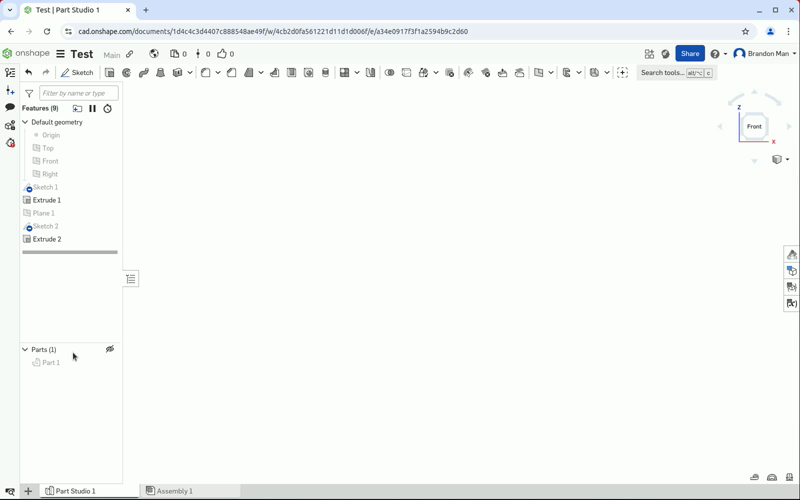
key_up(shift)
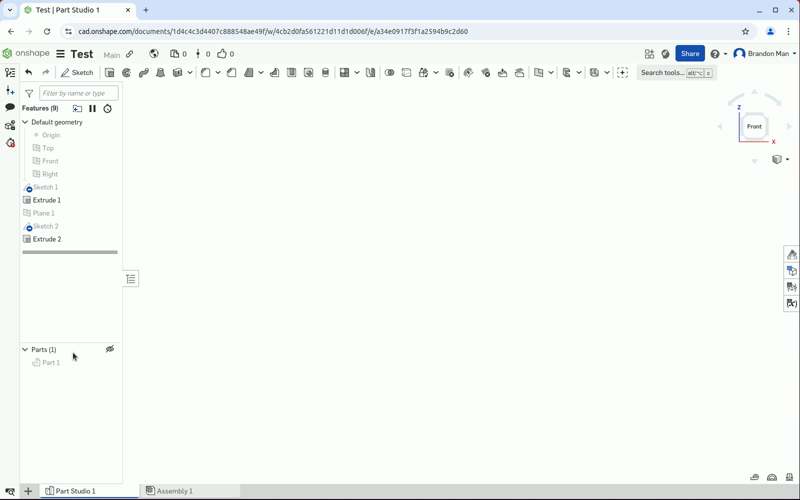
key(space)
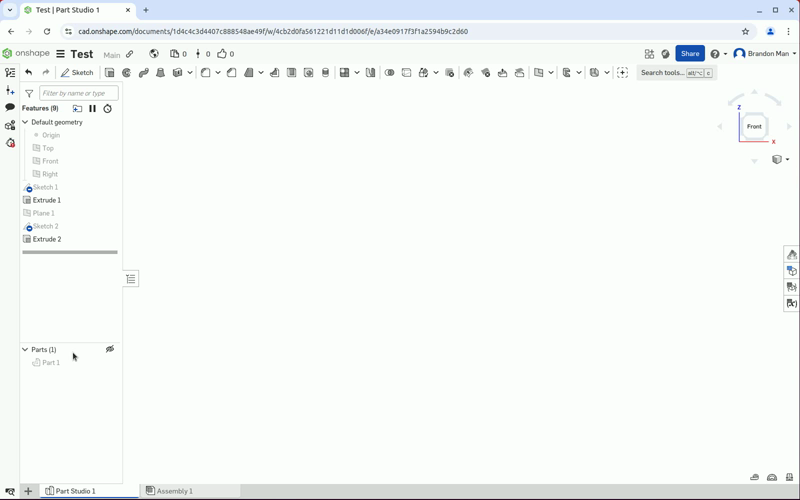
key_down(shift)
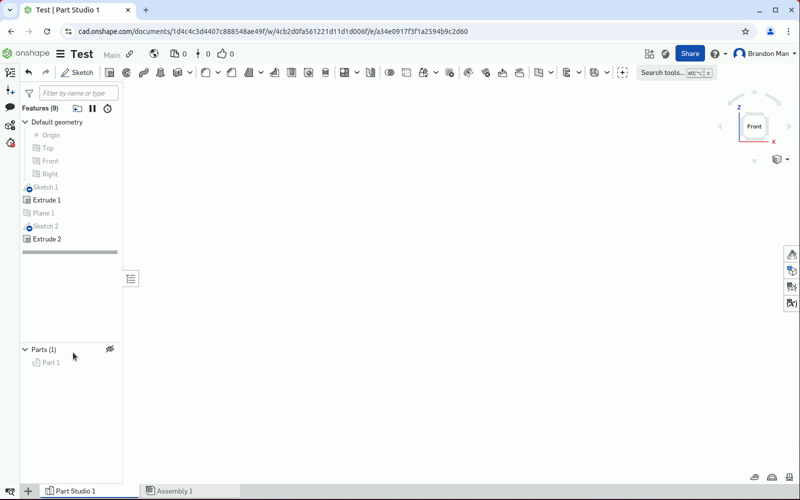
key(left)
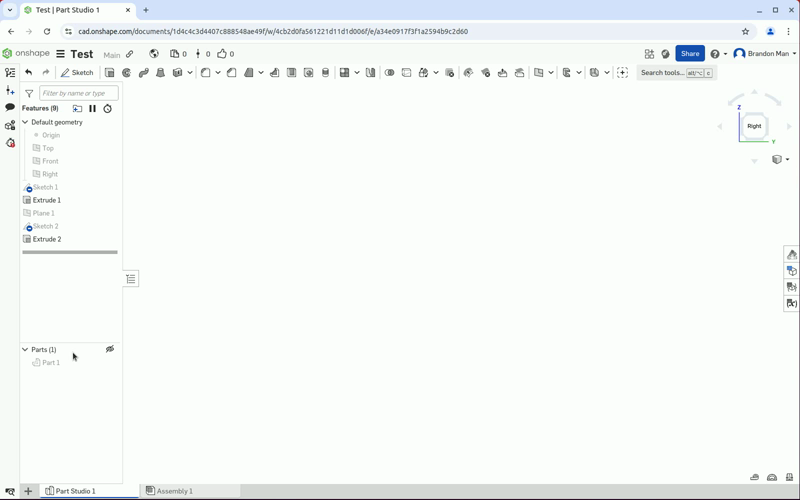
key_up(shift)
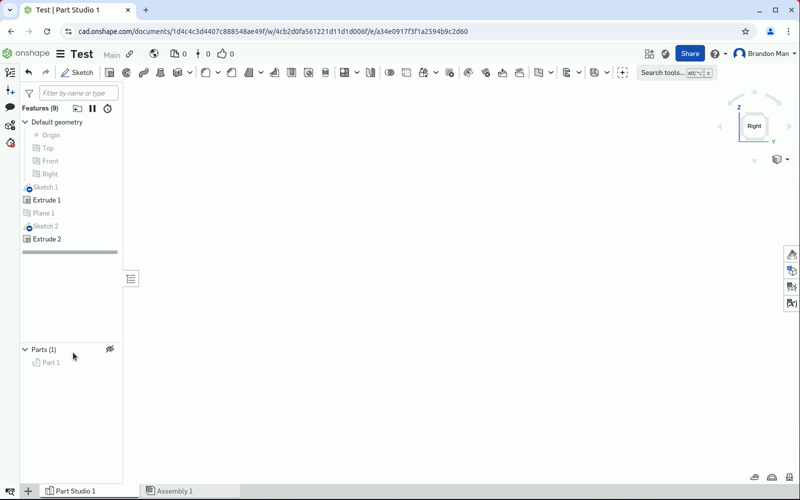
mouse_move(73, 352)
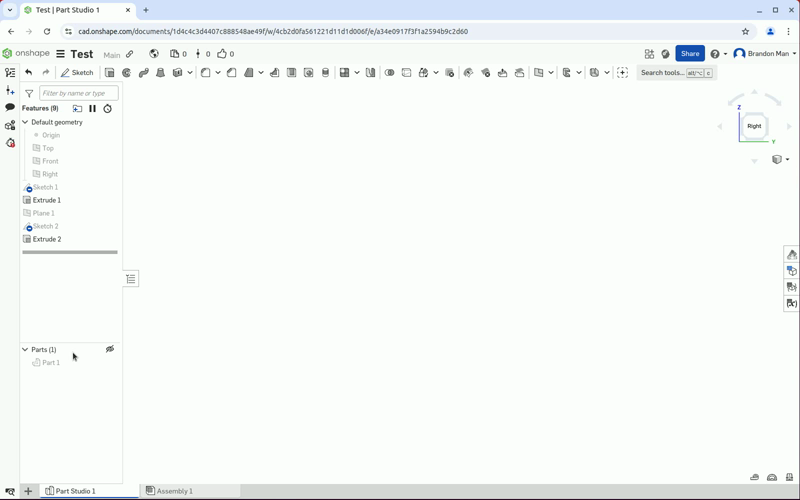
key(shift+y)
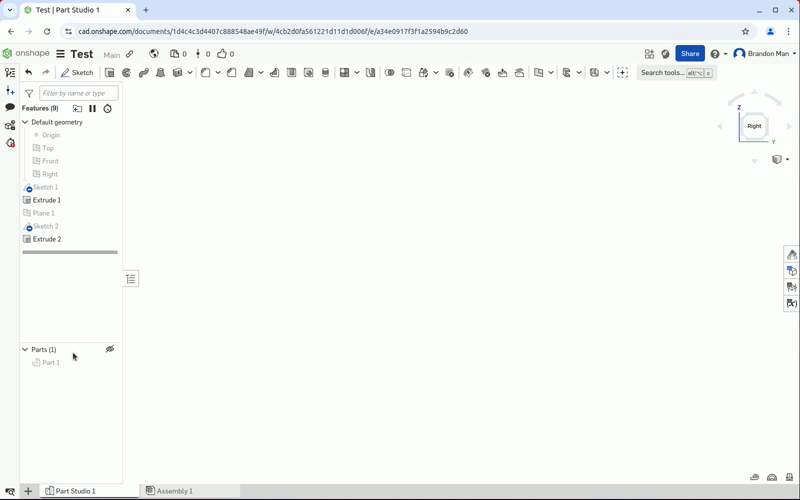
key(shift+s)
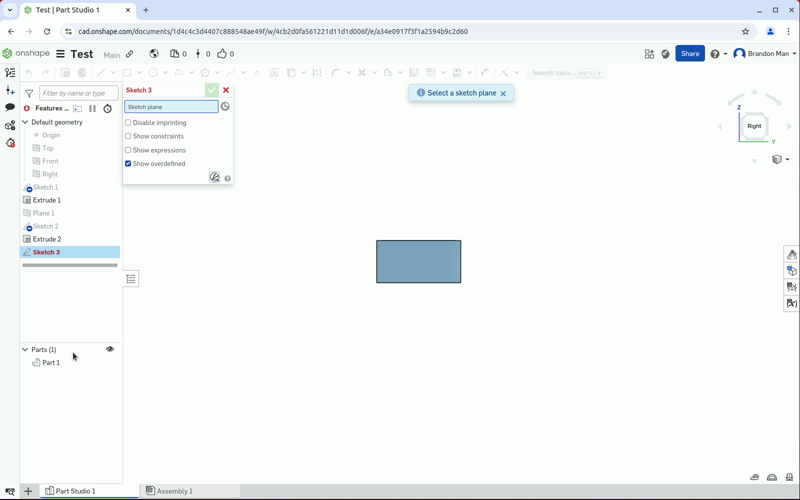
mouse_move(73, 176)
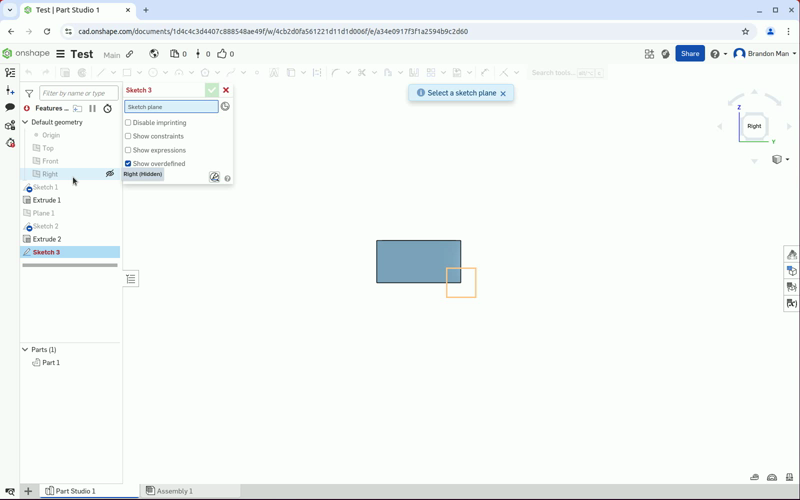
click(73, 176)
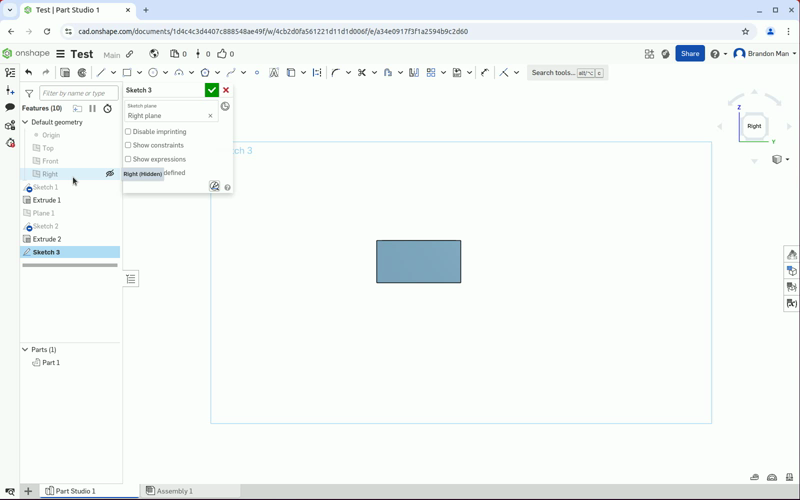
mouse_move(73, 352)
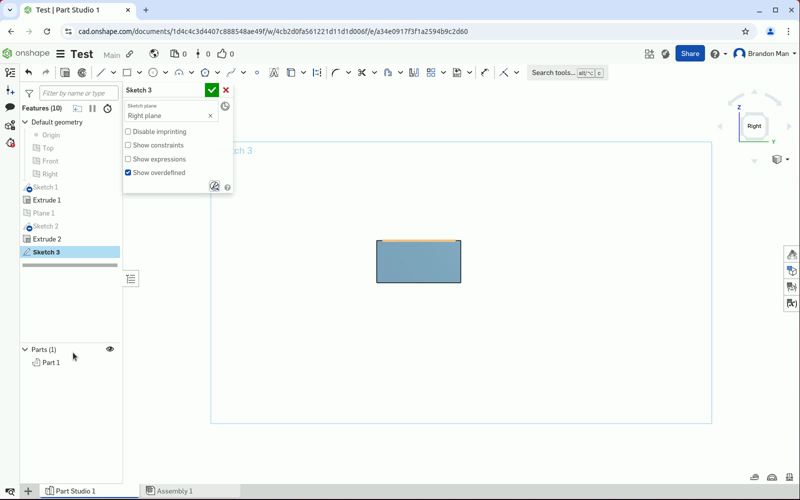
key(y)
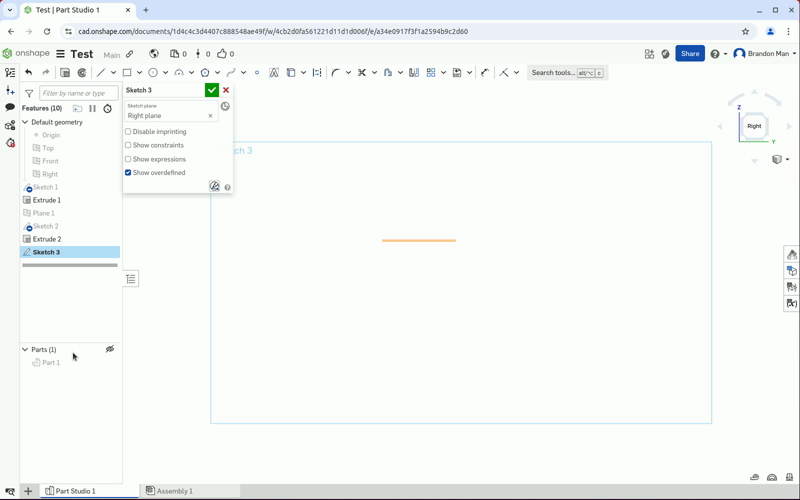
key(c)
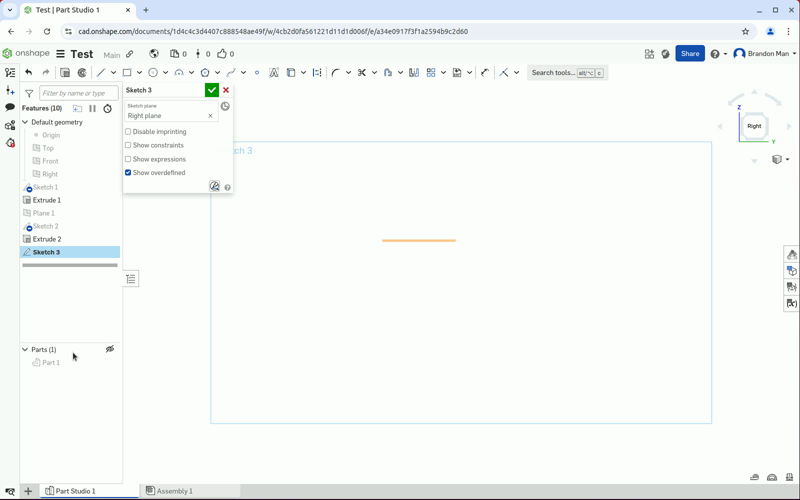
key_down(shift)
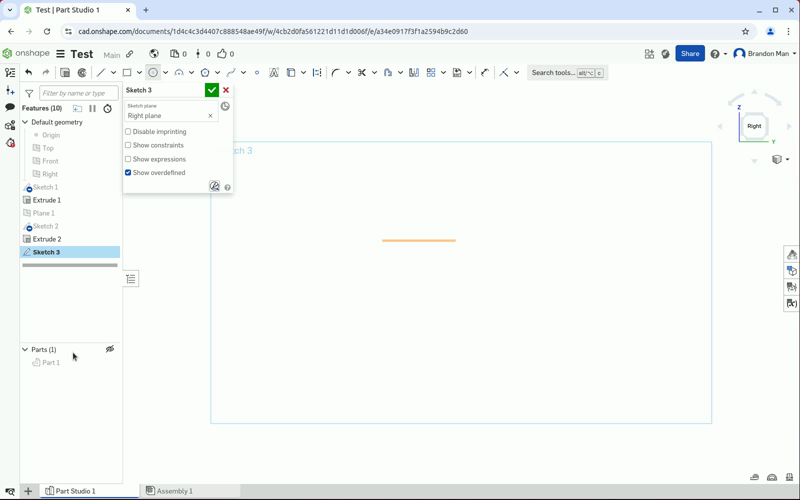
mouse_move(419, 261)
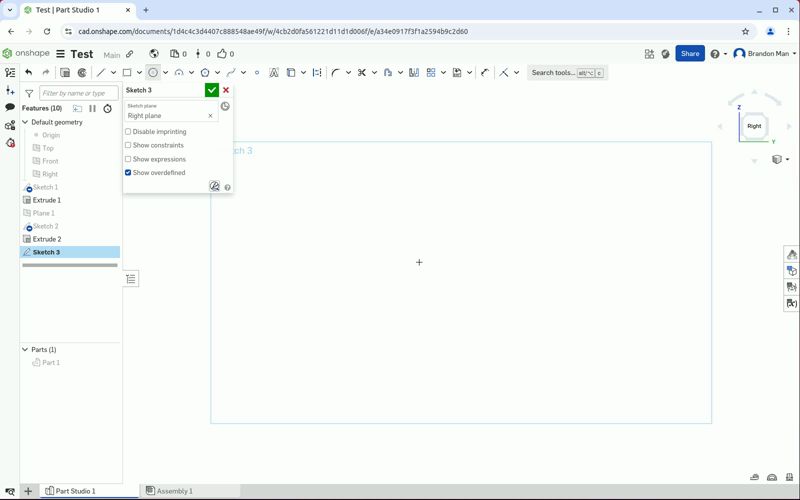
click(419, 261)
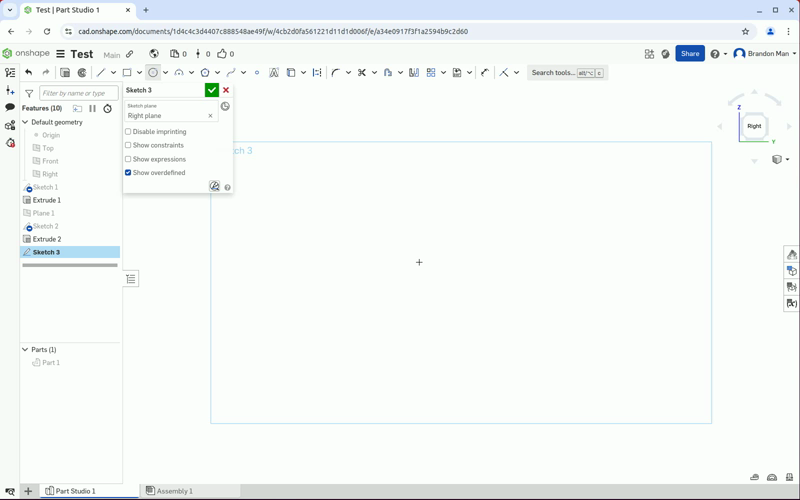
key_up(shift)
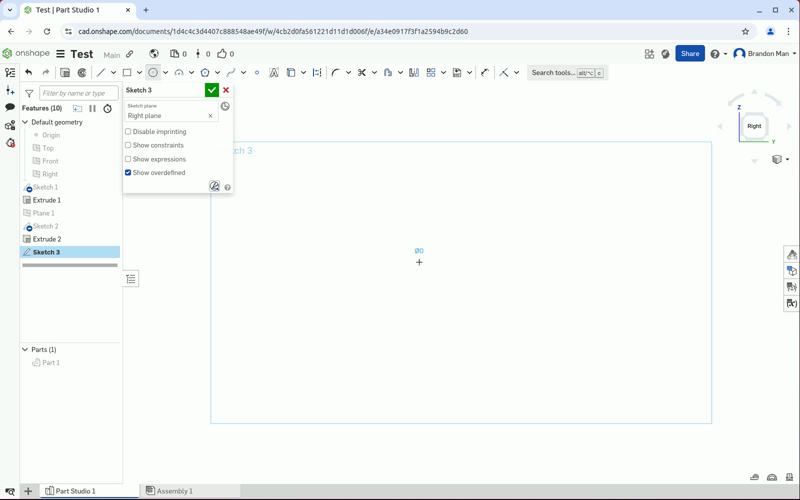
mouse_move(426, 261)
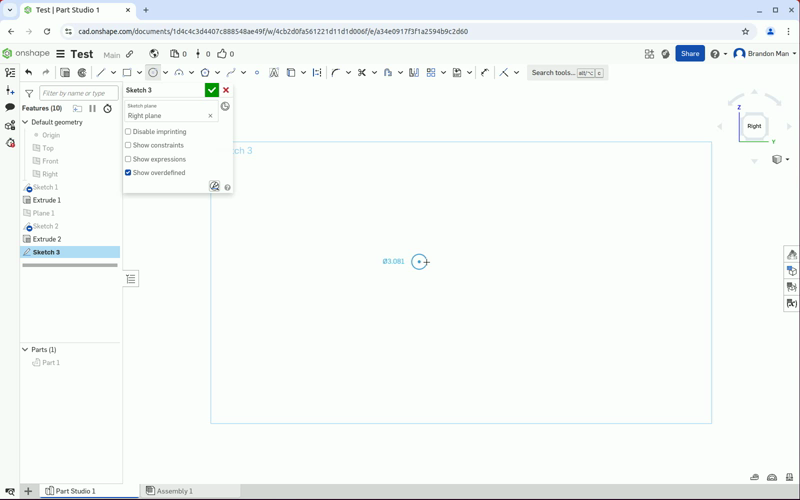
click(426, 261)
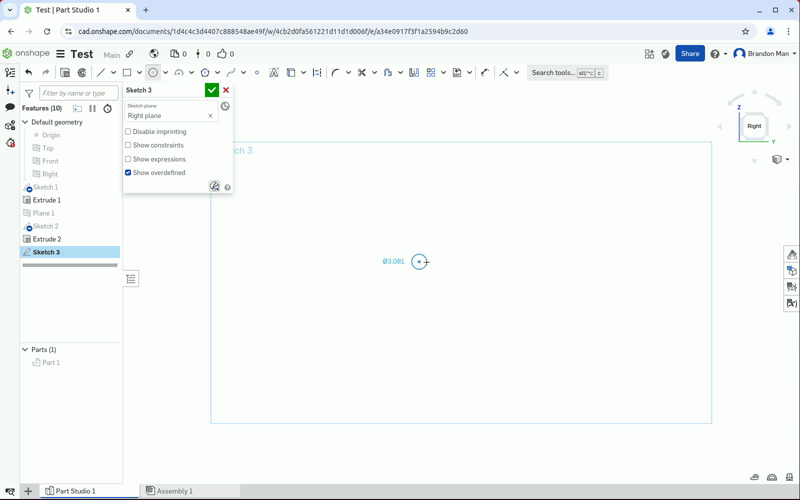
key(esc)
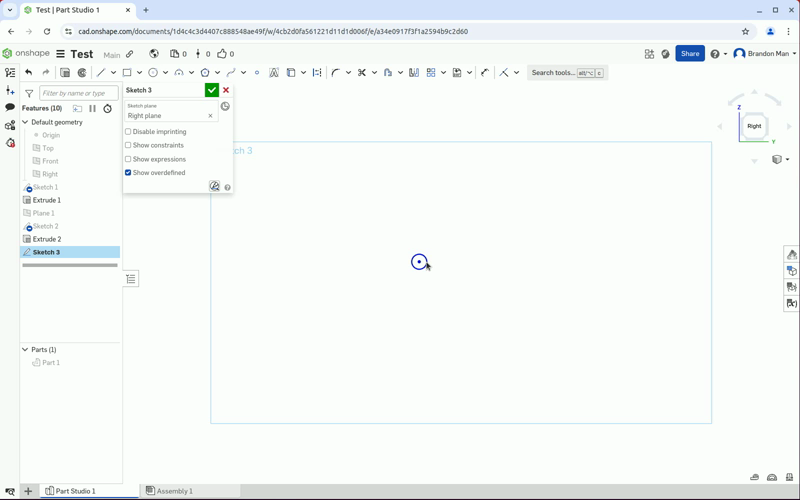
mouse_move(414, 256)
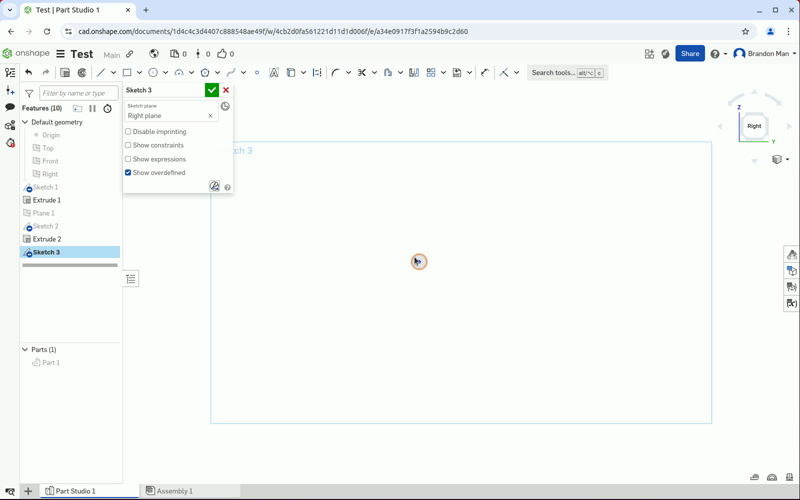
scroll(6)
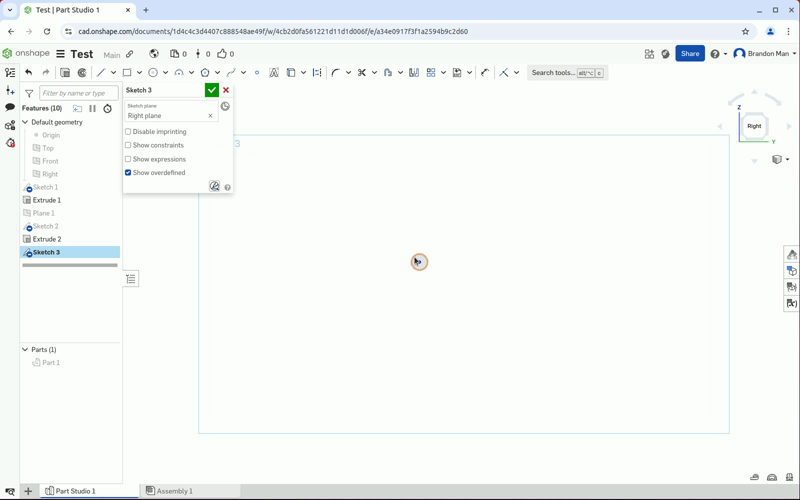
scroll(6)
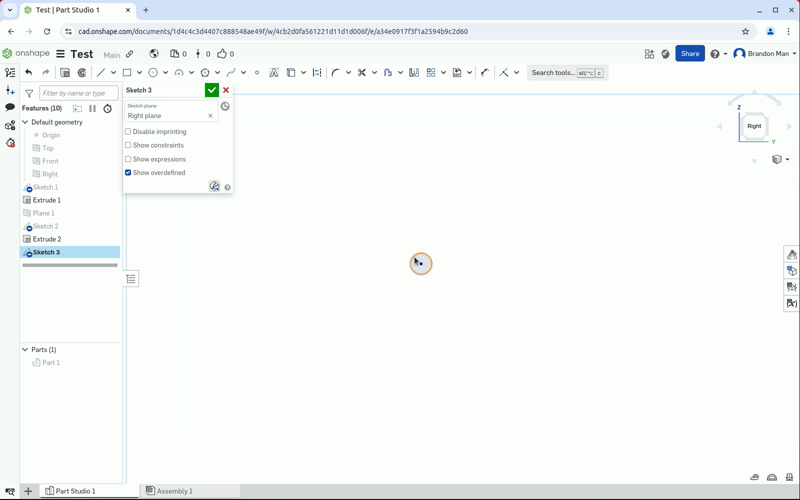
scroll(6)
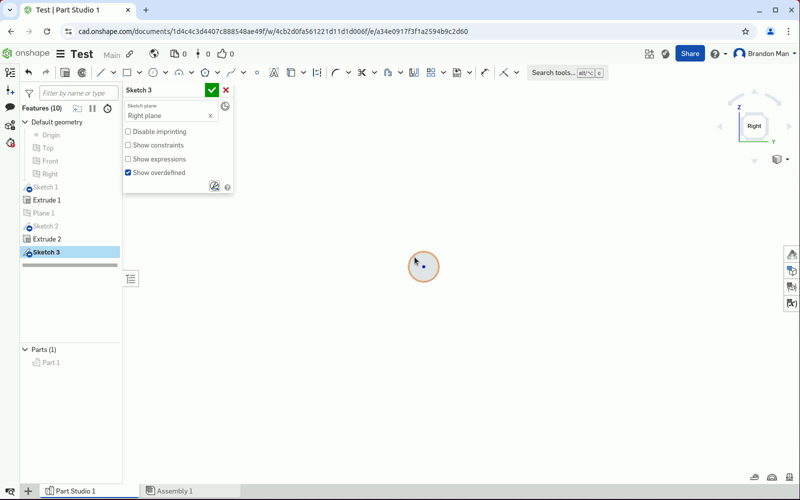
scroll(6)
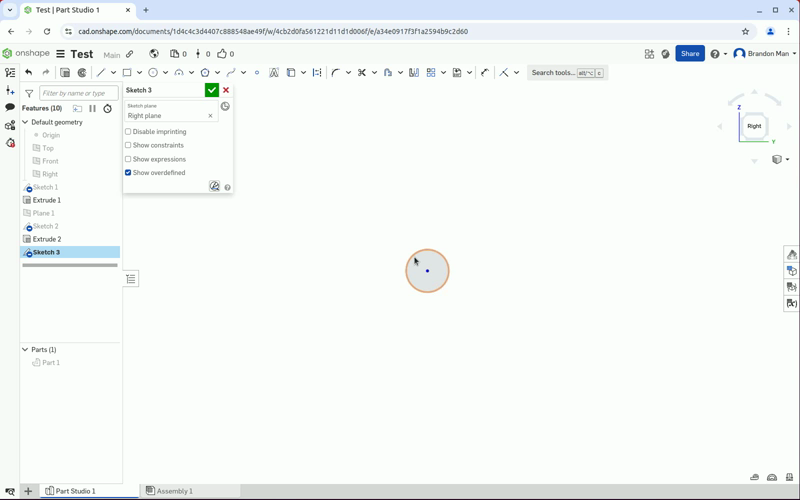
scroll(6)
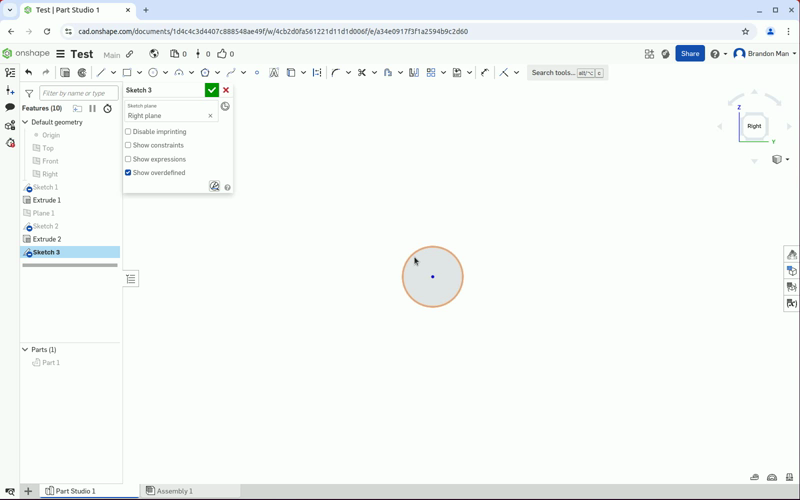
scroll(6)
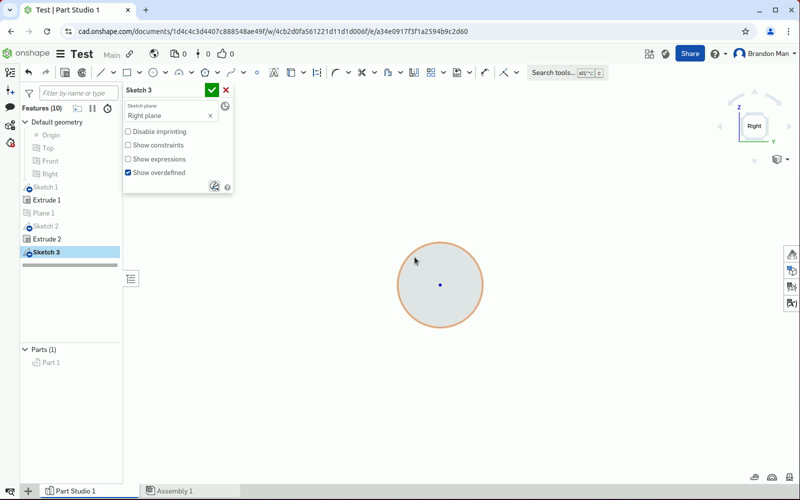
scroll(6)
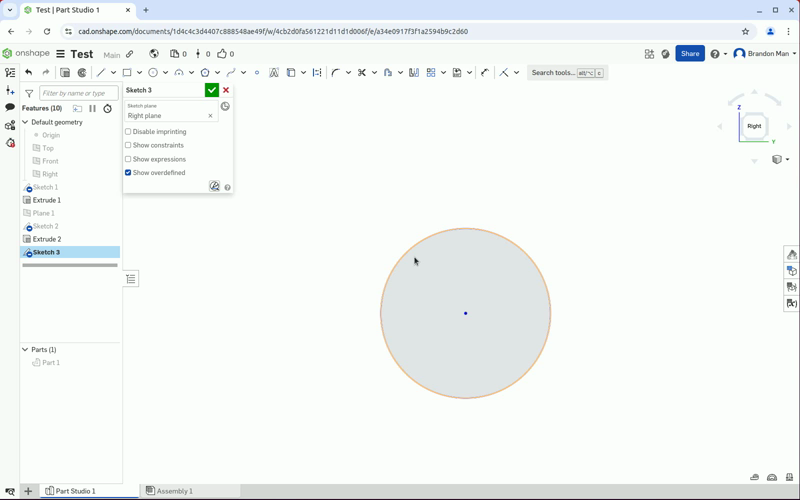
click(414, 256)
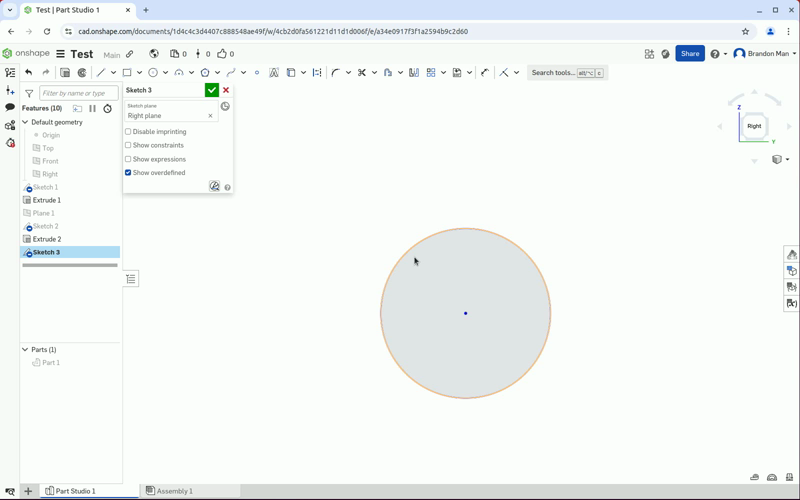
scroll(-6)
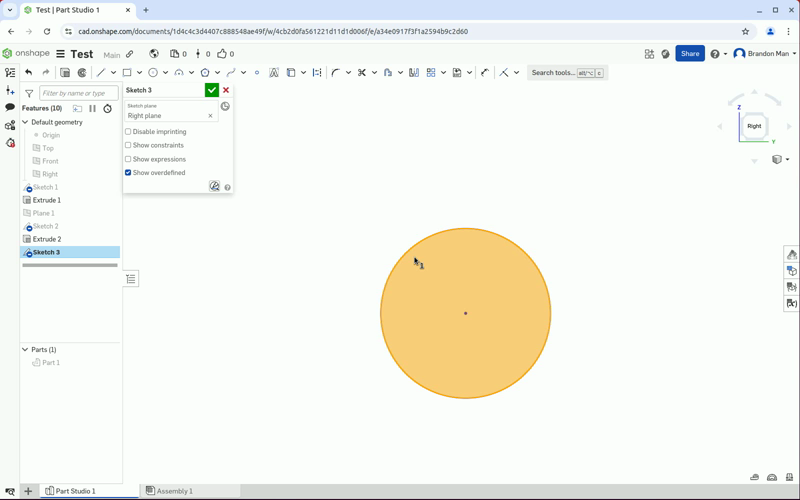
scroll(-6)
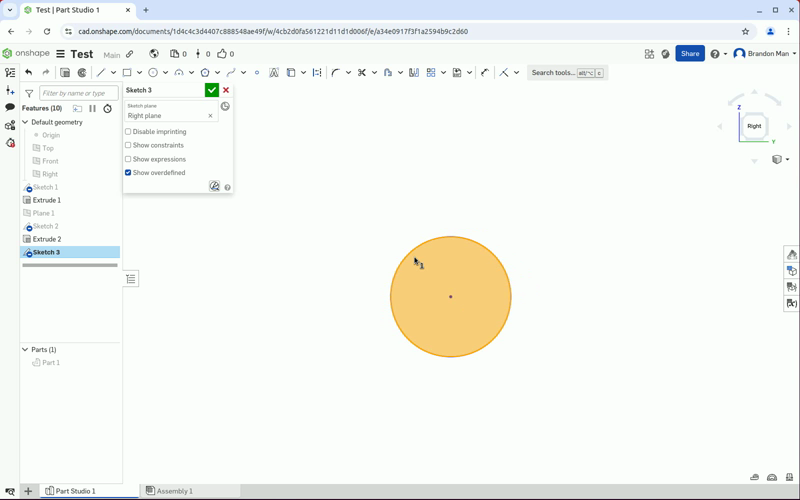
scroll(-6)
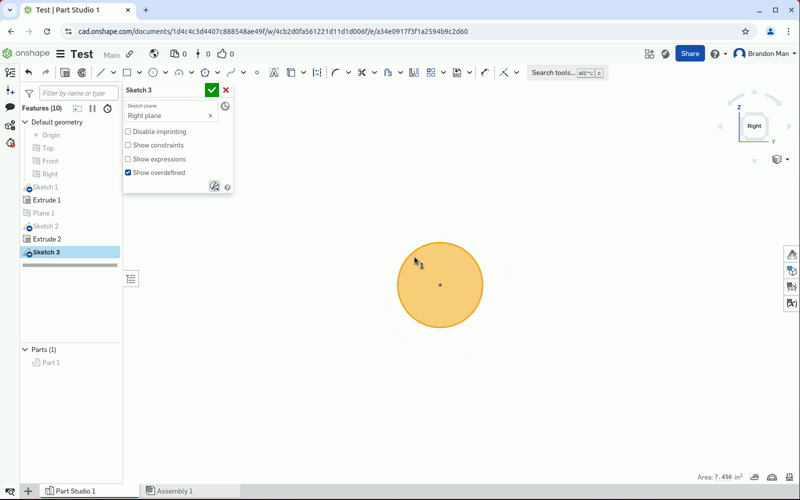
scroll(-6)
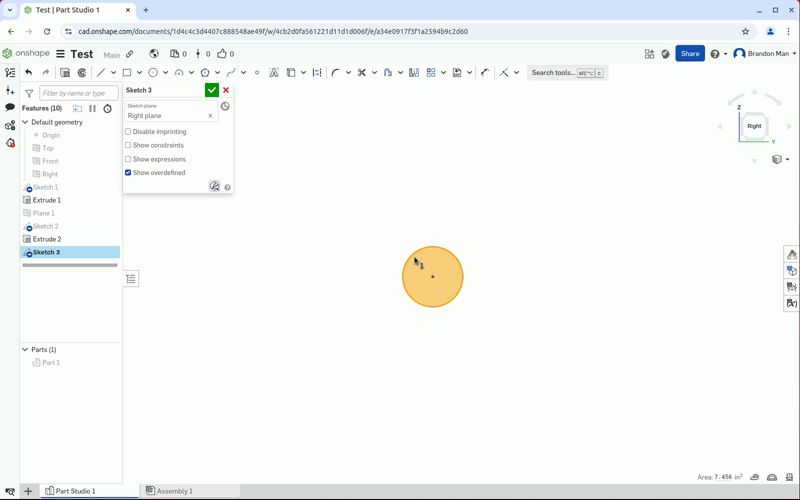
scroll(-6)
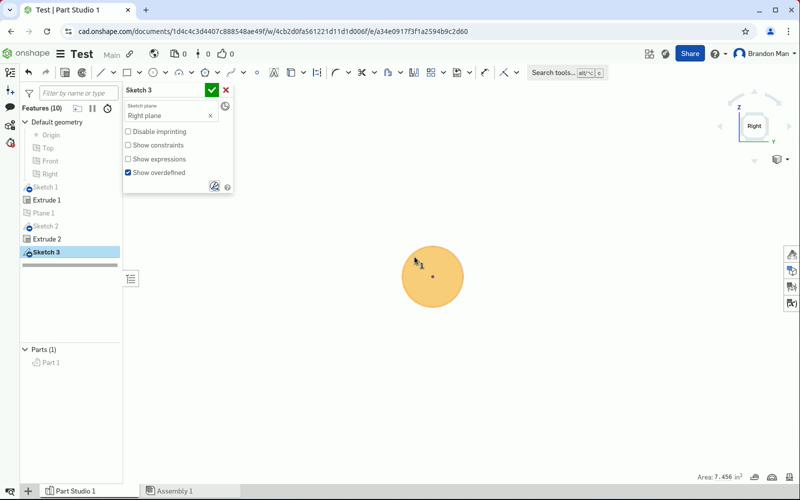
scroll(-6)
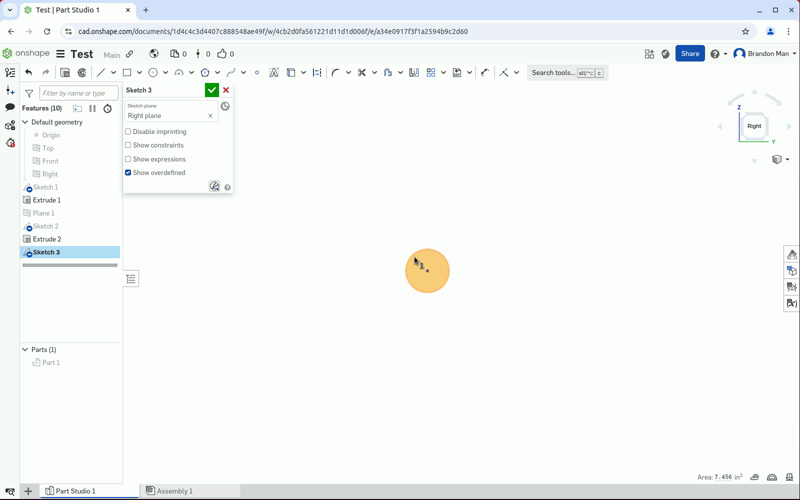
scroll(-6)
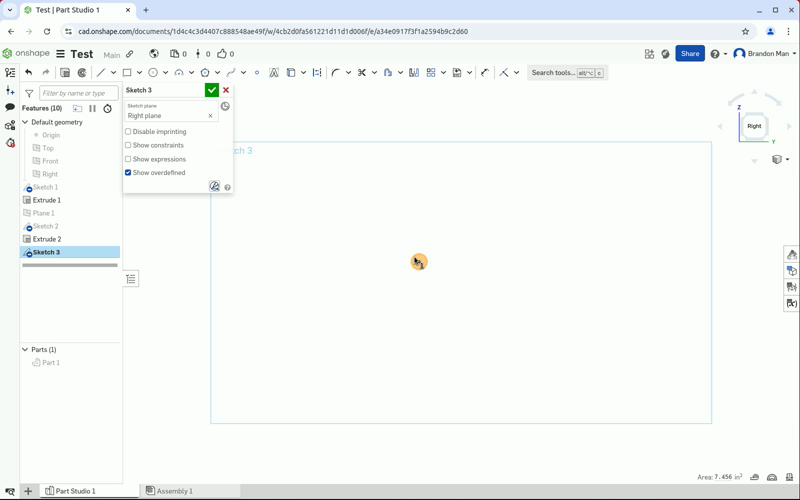
mouse_move(73, 352)
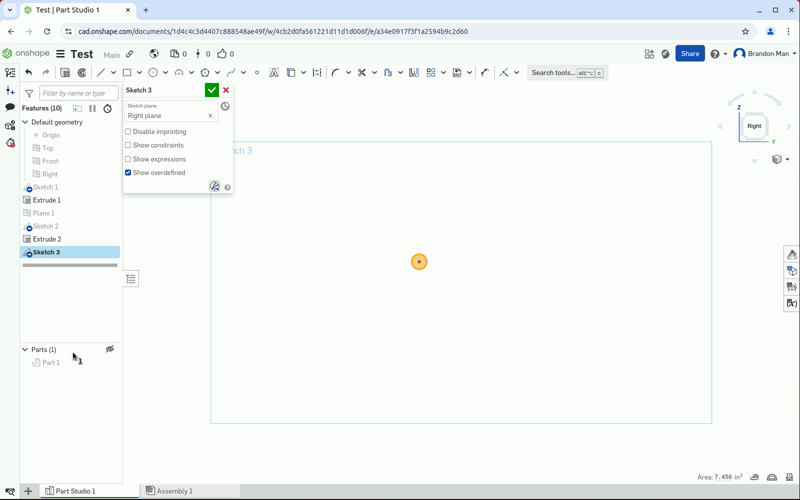
key(shift+y)
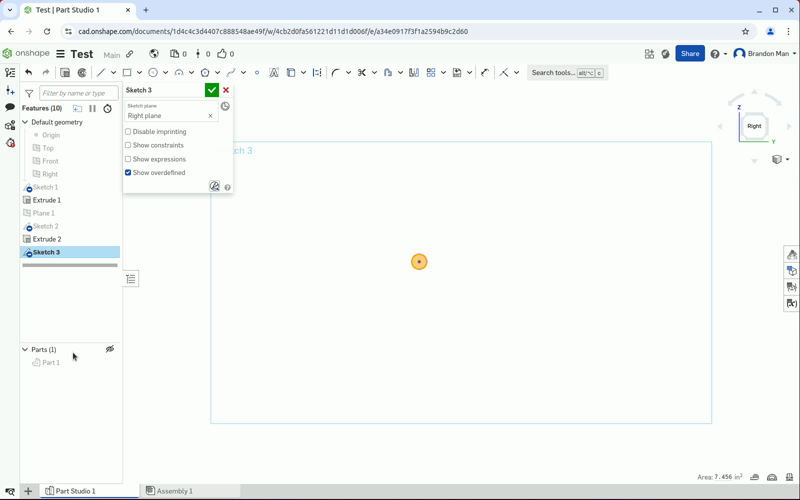
key(shift+e)
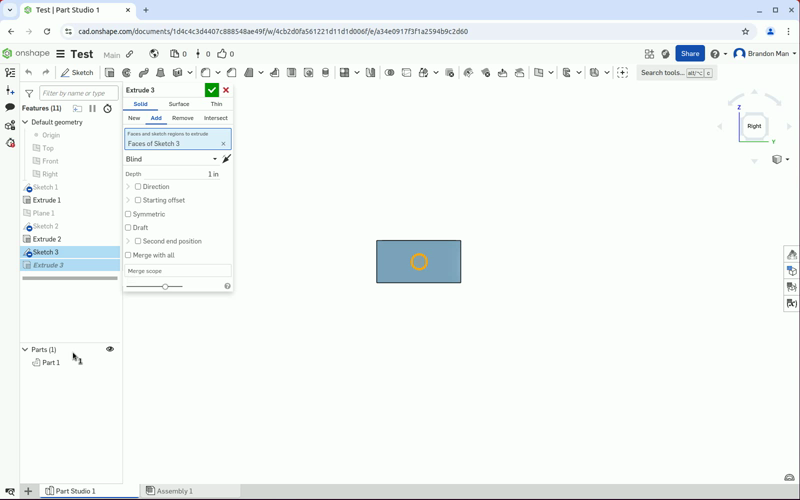
mouse_move(143, 106)
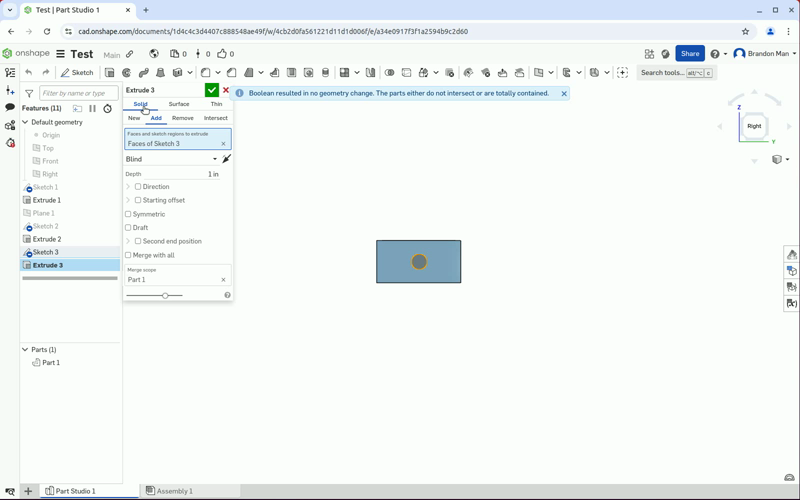
click(143, 106)
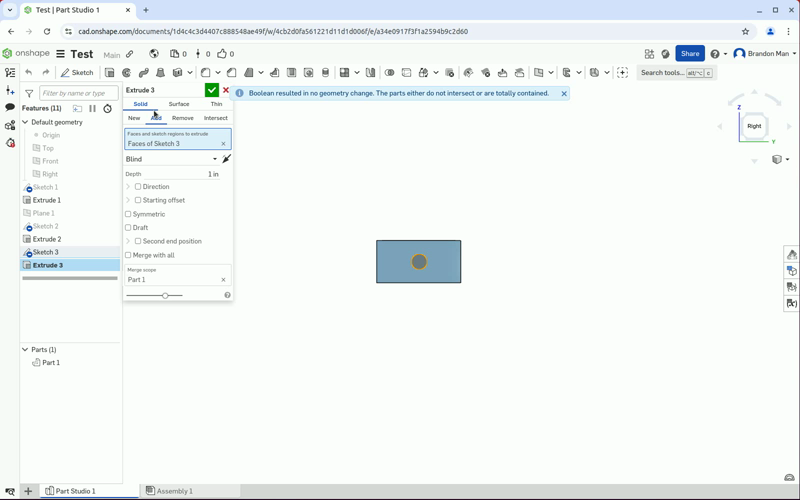
mouse_move(186, 120)
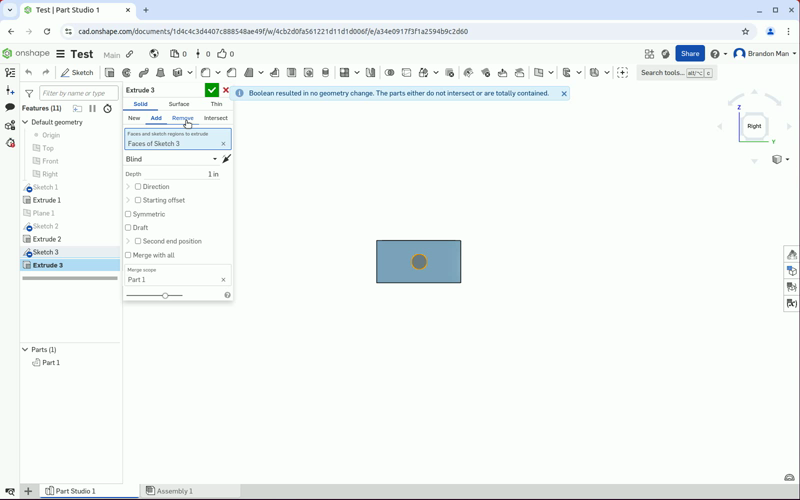
click(186, 120)
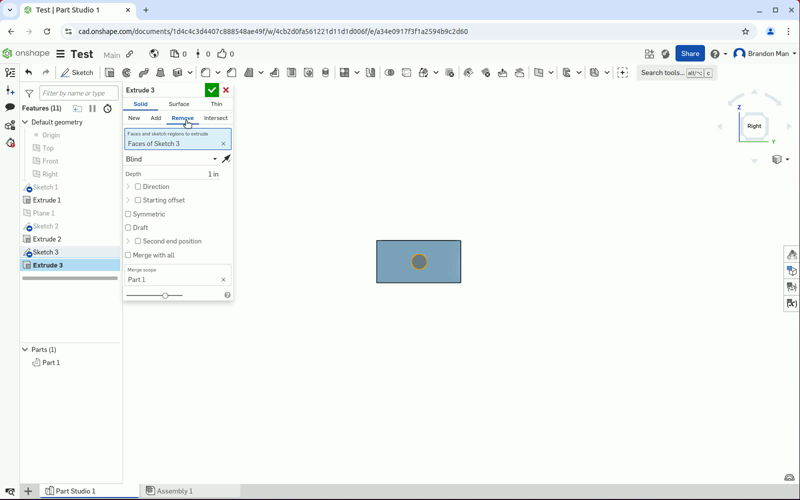
key(tab, 4)
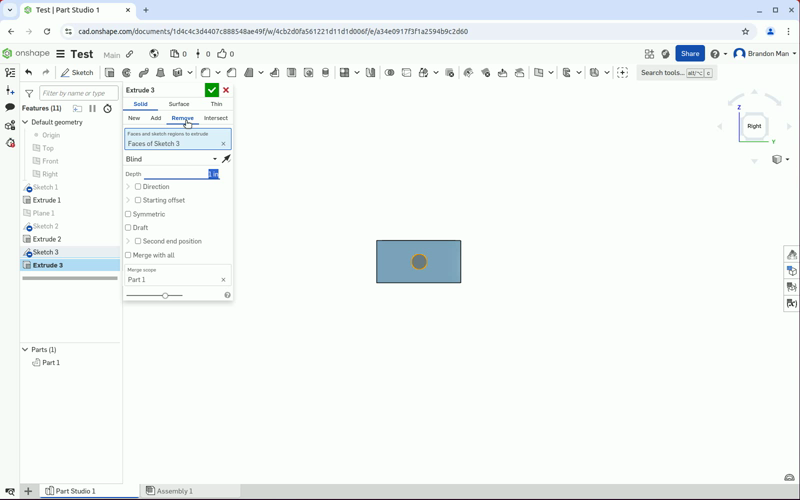
text(2.407)
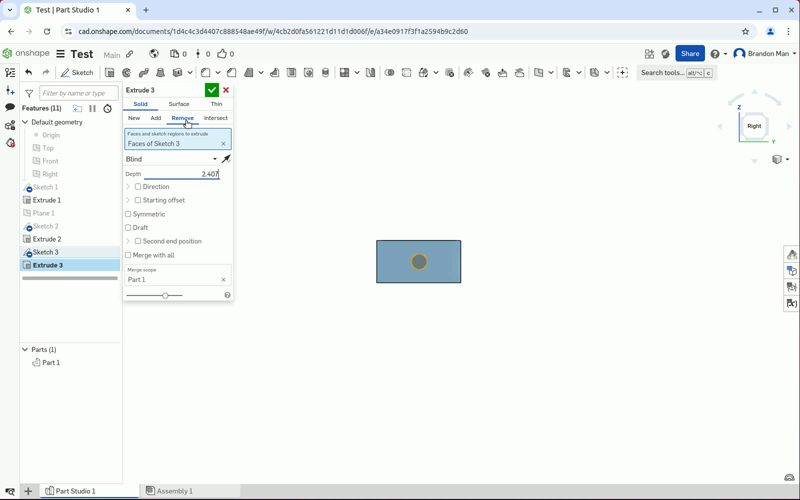
key(tab, 6)
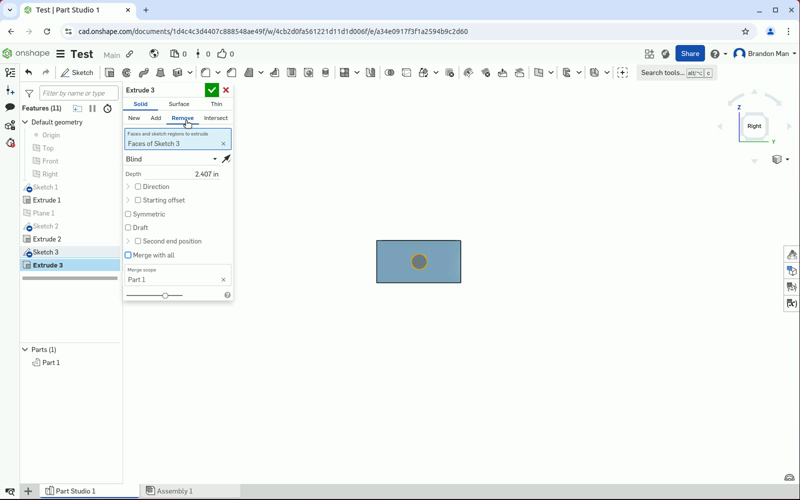
key(space)
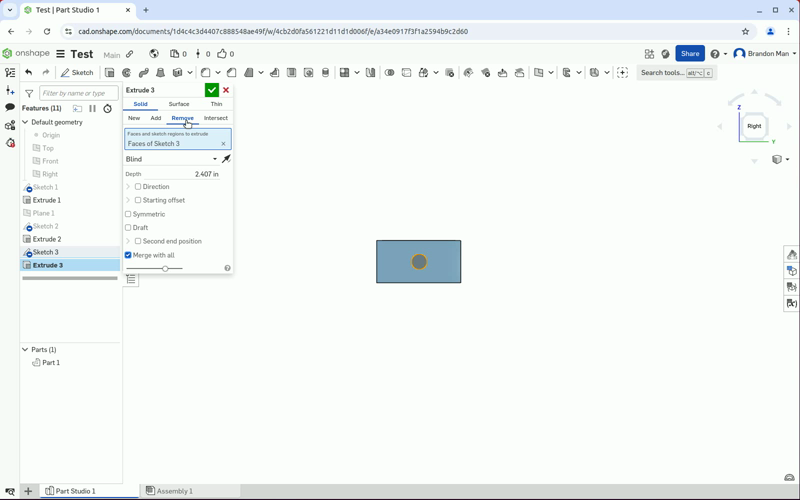
key(enter)
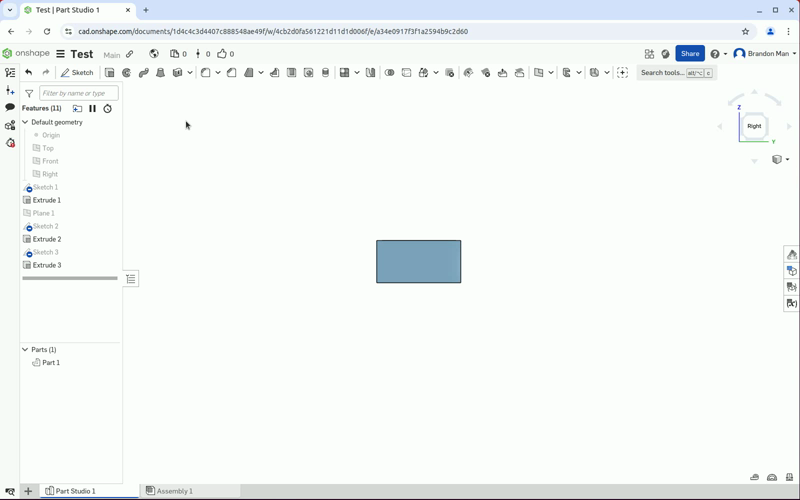
key(shift+h)
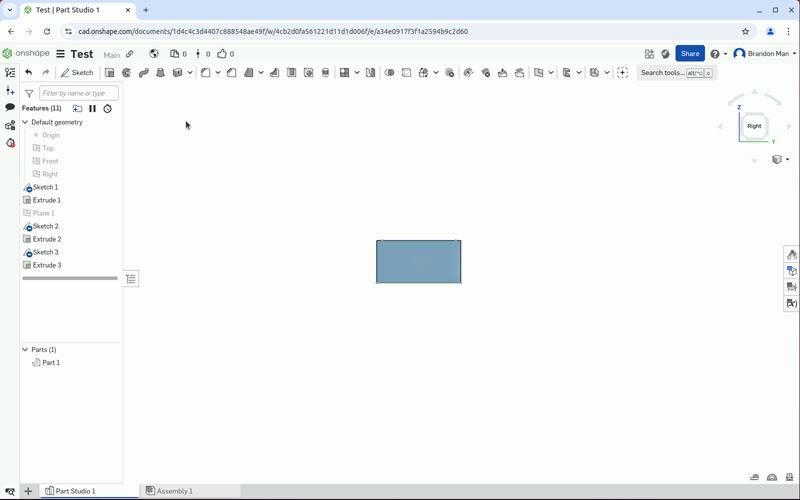
key(shift+h)
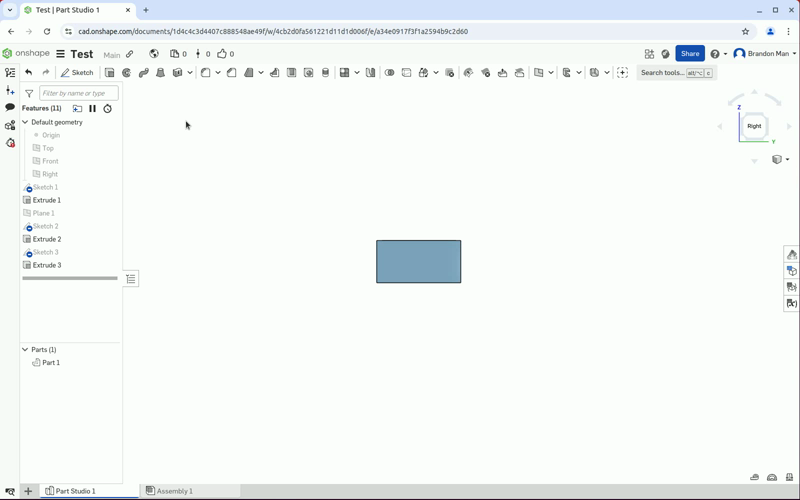
mouse_move(73, 189)
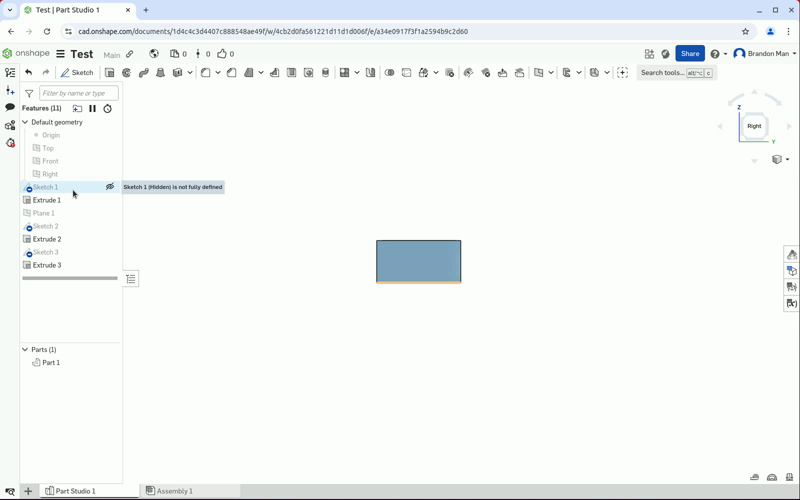
click(73, 189)
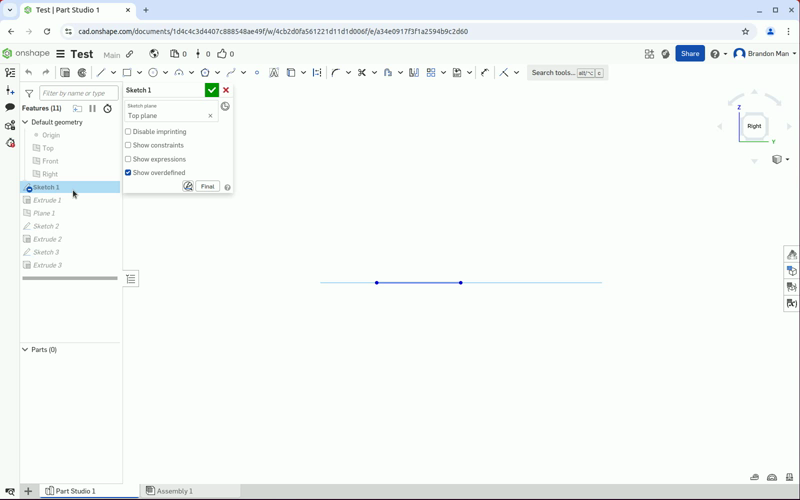
mouse_move(229, 92)
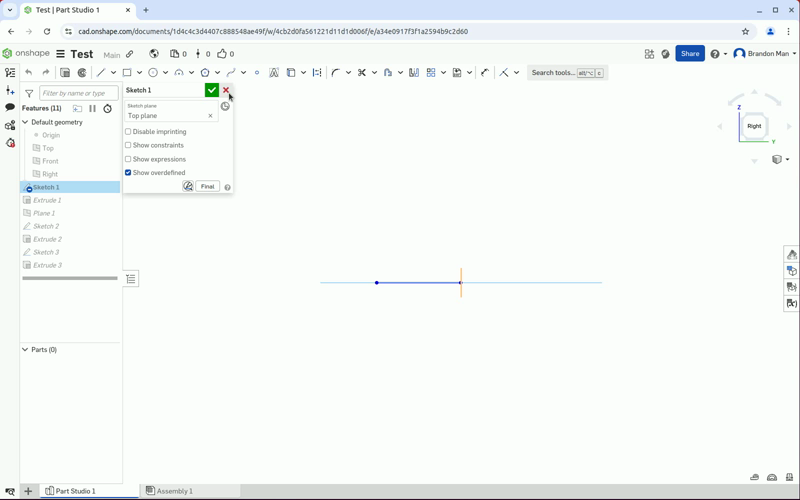
click(229, 92)
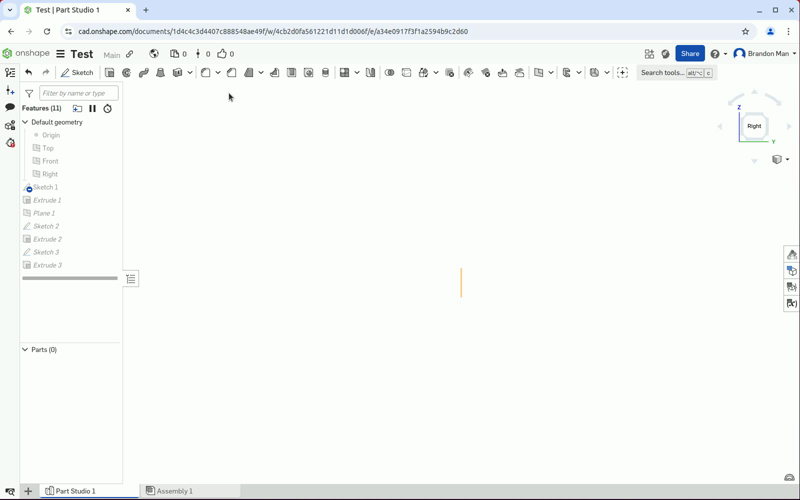
mouse_move(73, 352)
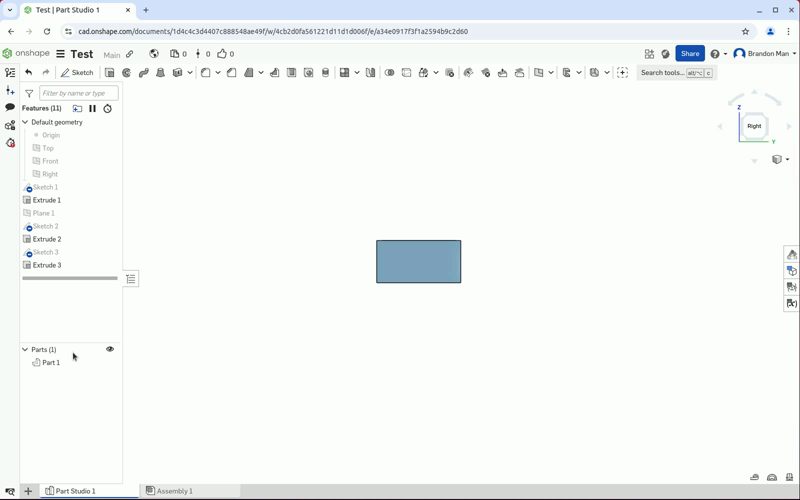
key(y)
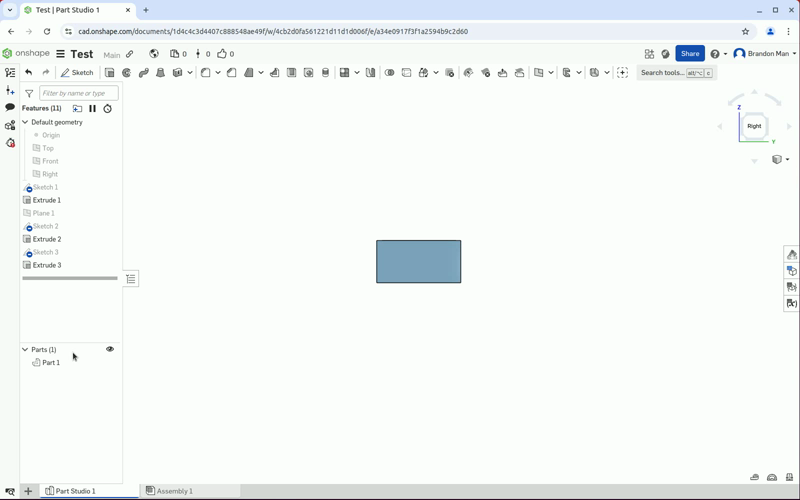
key(shift+p)
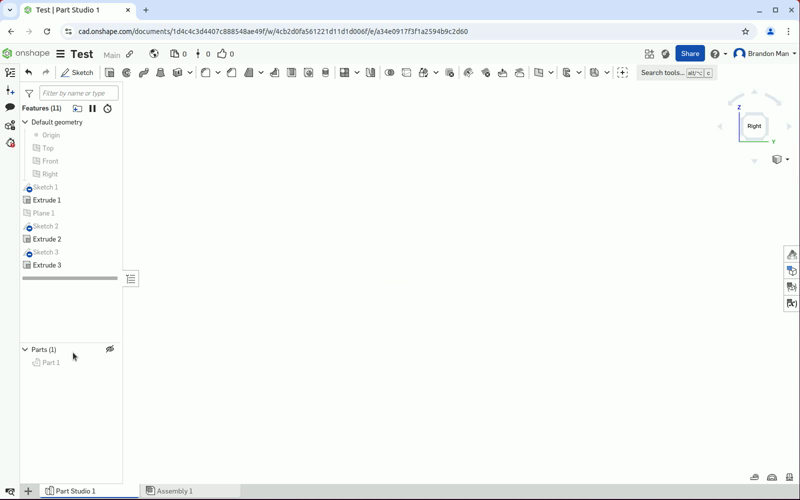
key(space)
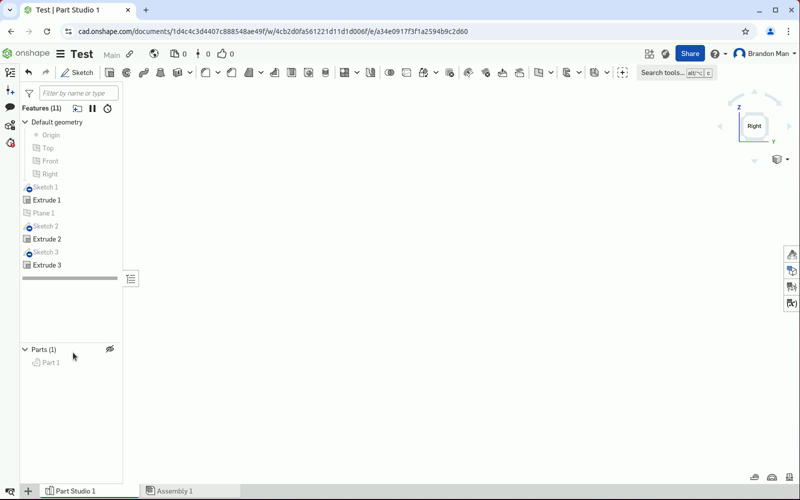
key_down(shift)
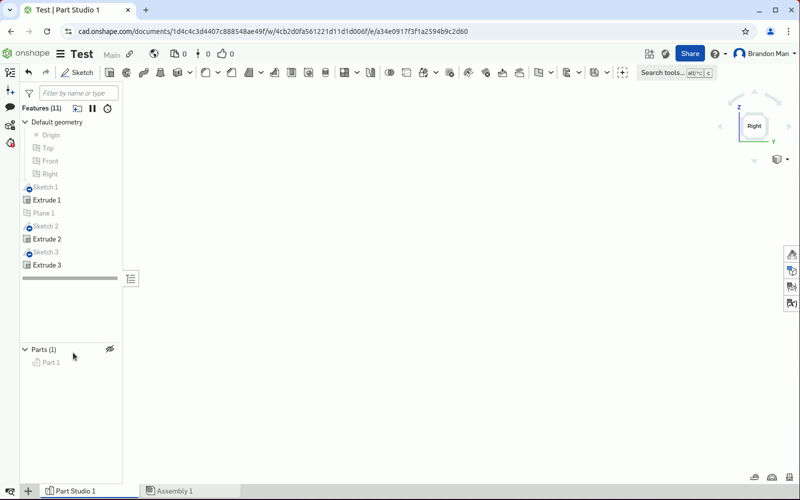
key(right)
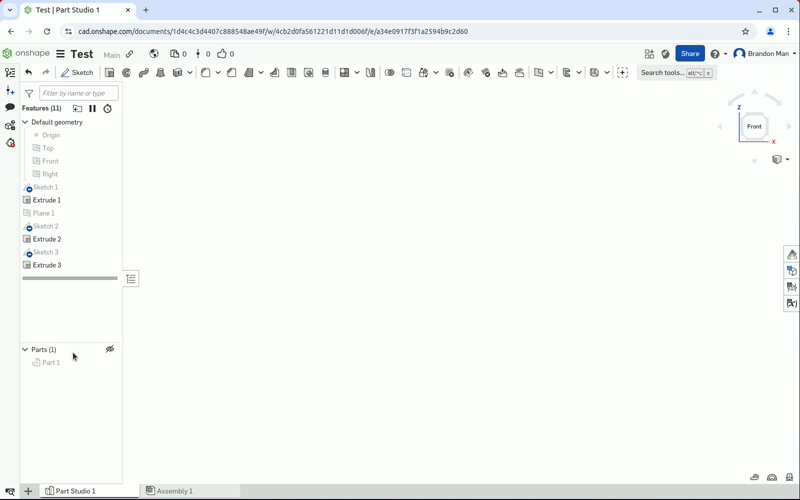
key_up(shift)
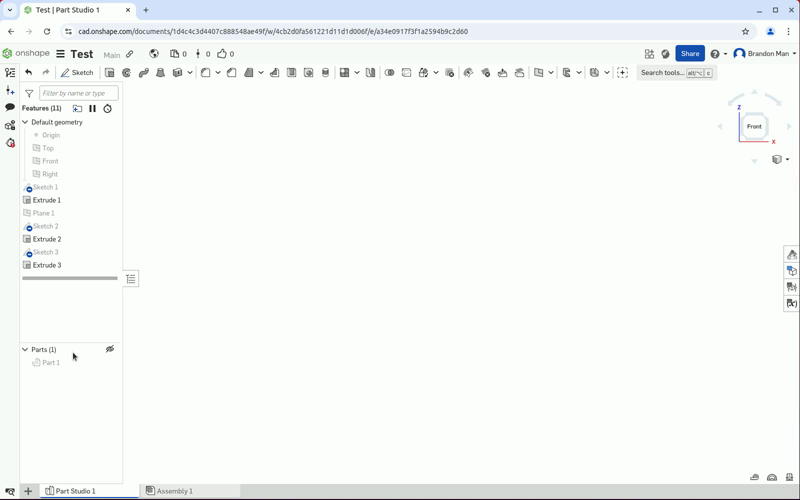
key(space)
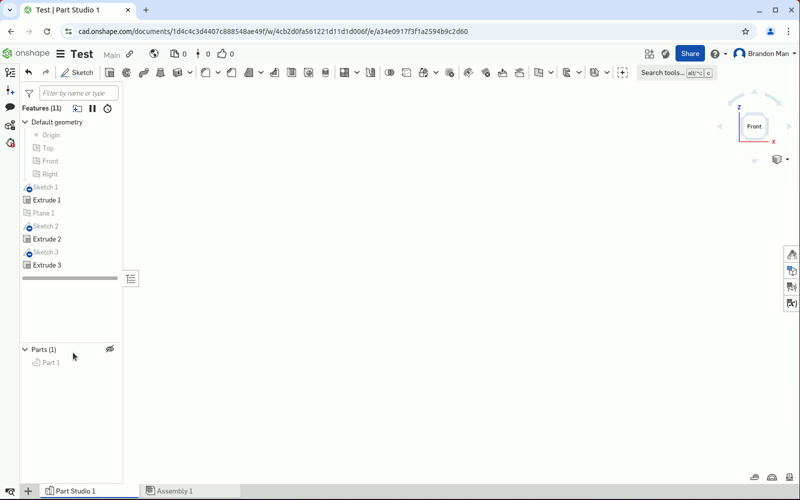
key_down(shift)
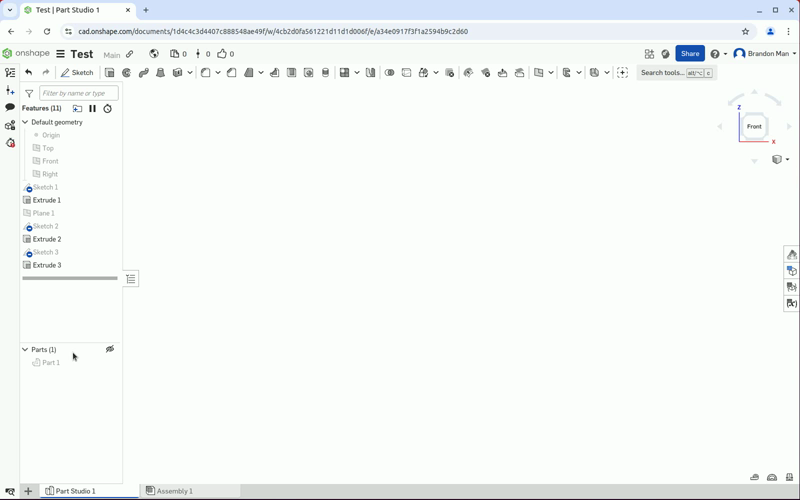
key(down)
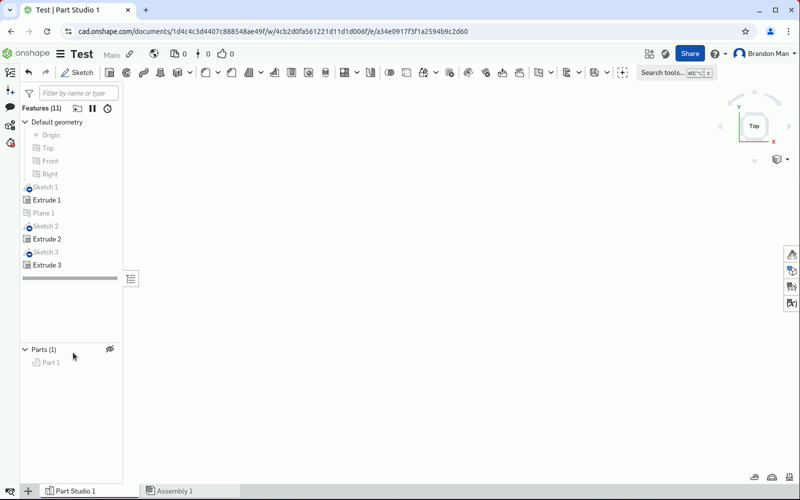
key_up(shift)
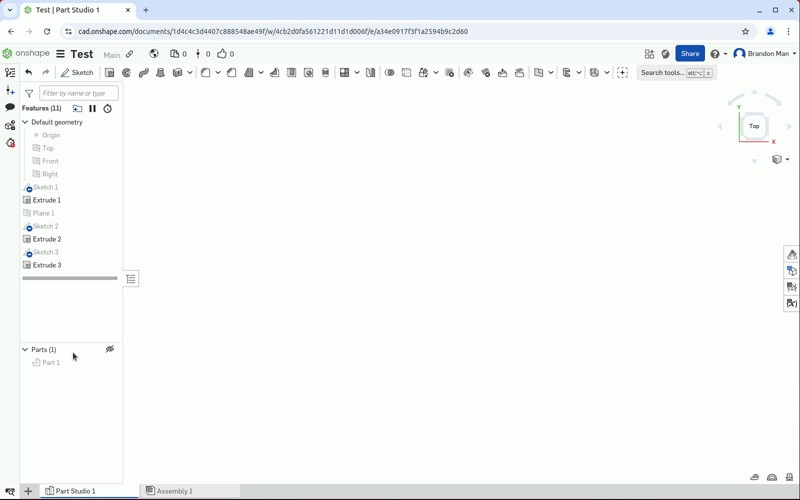
mouse_move(73, 352)
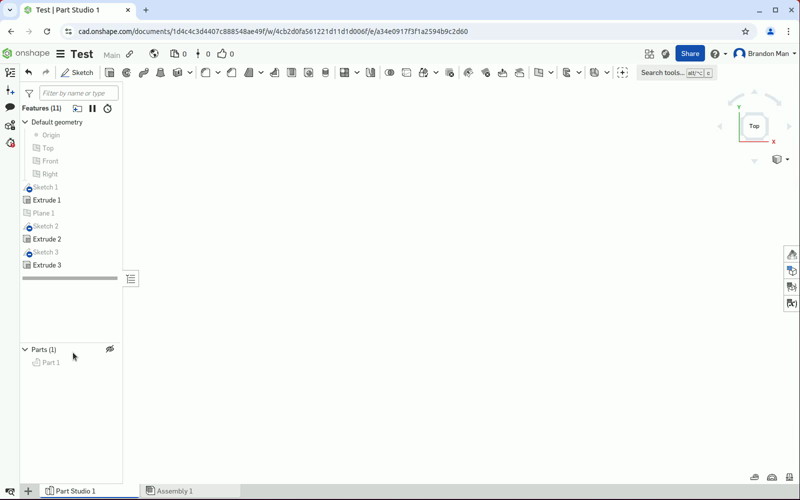
key(shift+y)
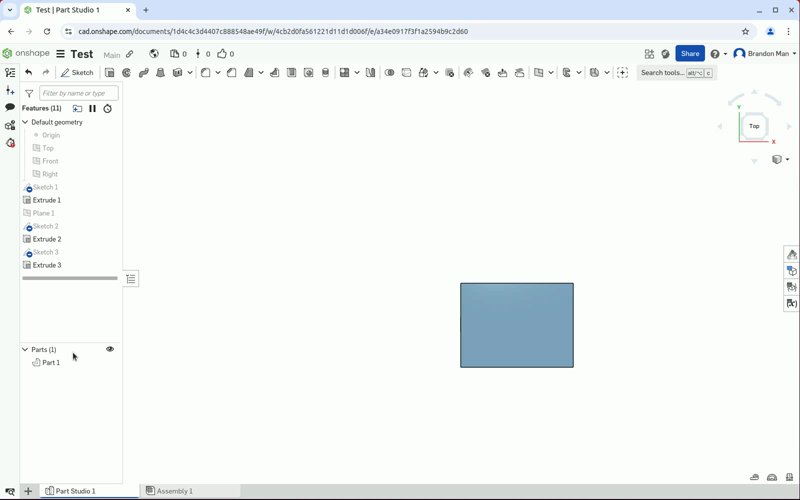
mouse_move(541, 75)
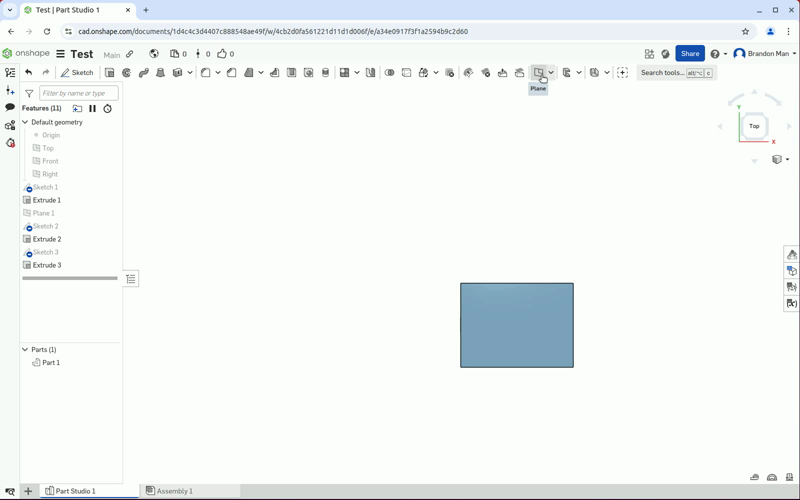
click(541, 75)
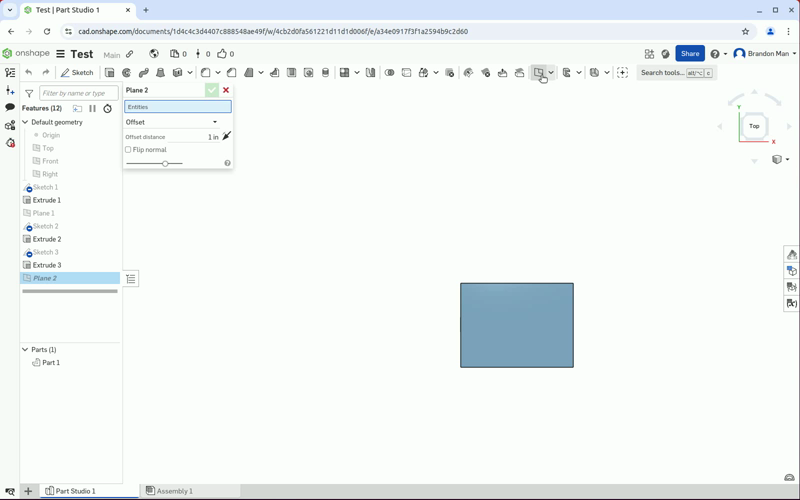
mouse_move(73, 150)
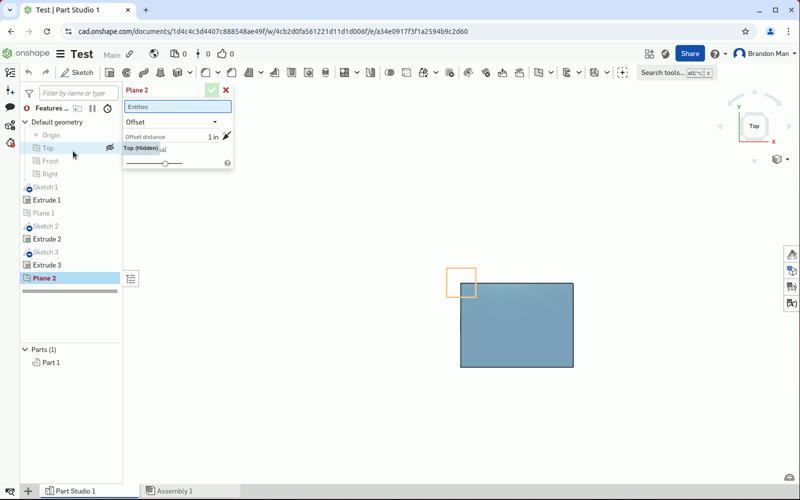
click(73, 150)
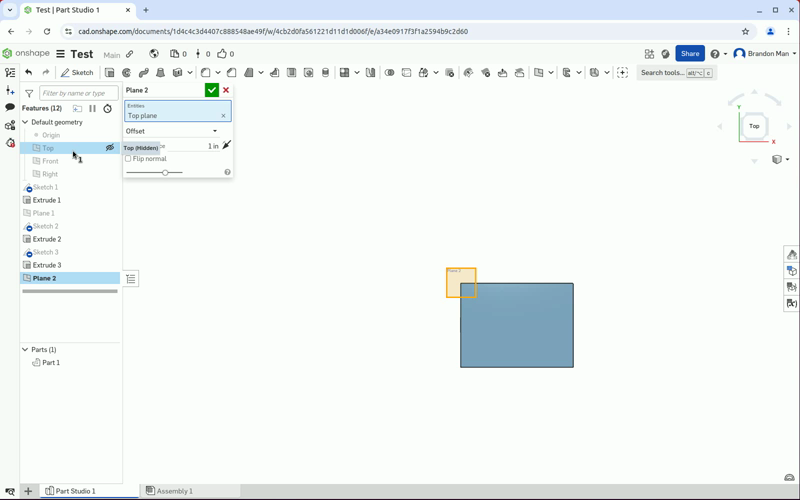
key(tab, 2)
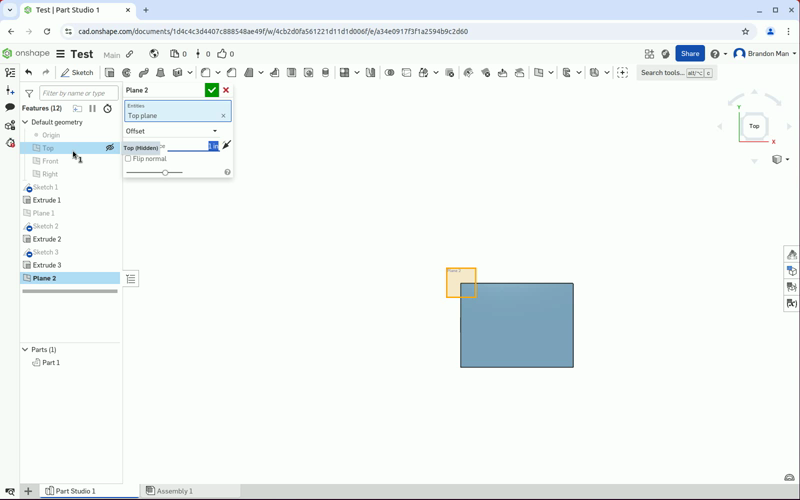
text(1.448)
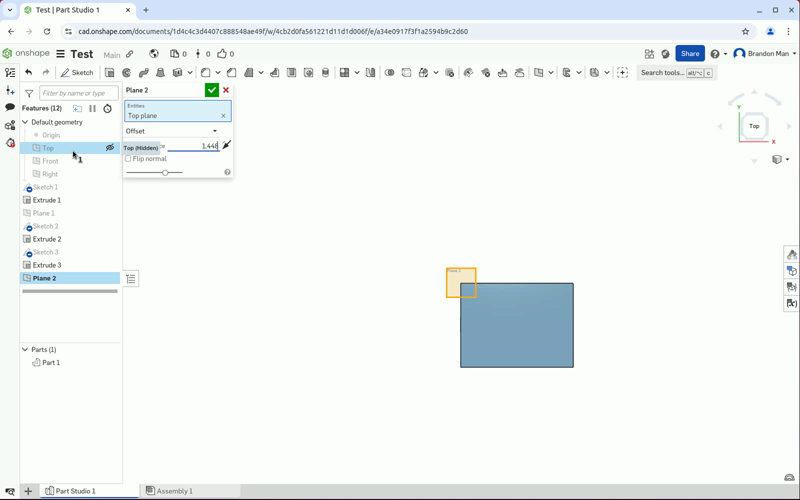
key(enter, 2)
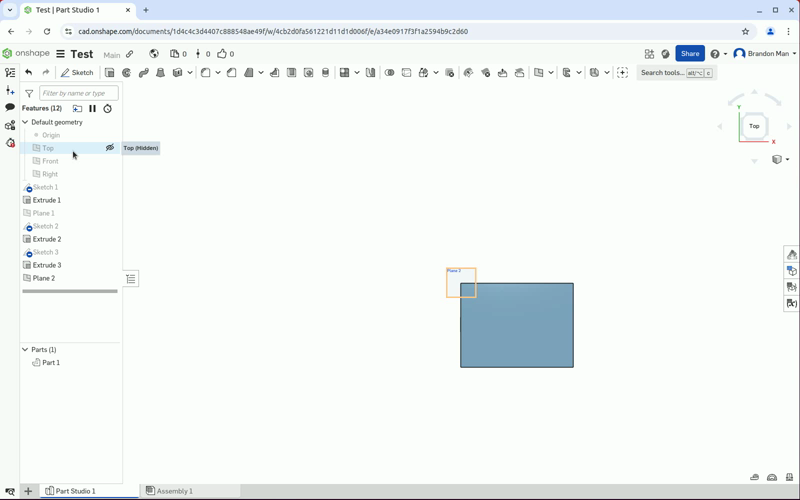
key(shift+s)
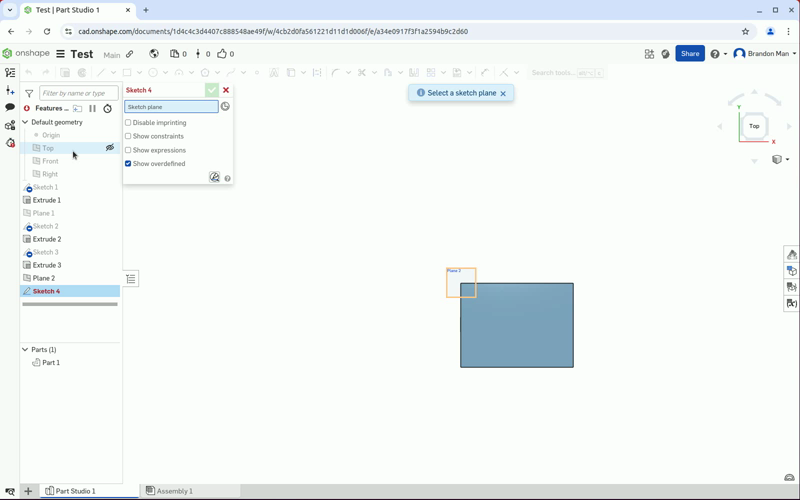
mouse_move(73, 280)
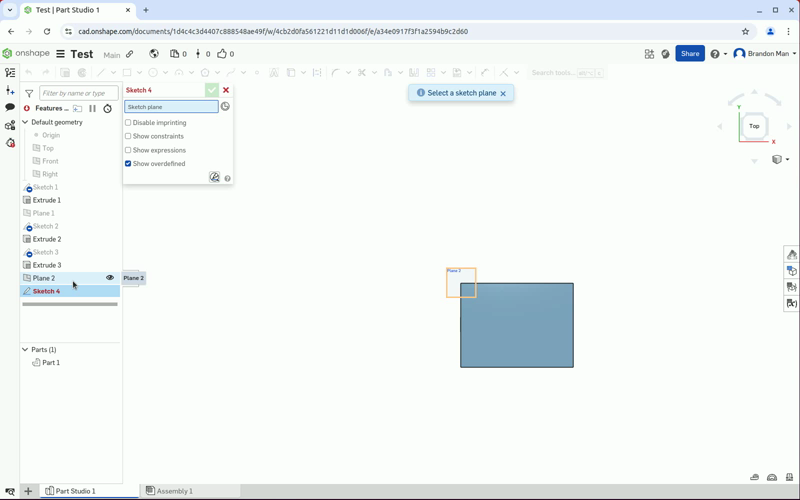
click(73, 280)
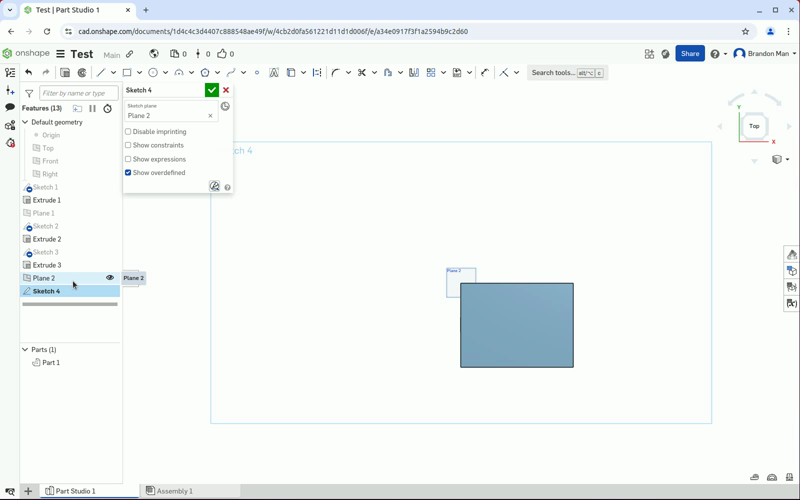
mouse_move(73, 352)
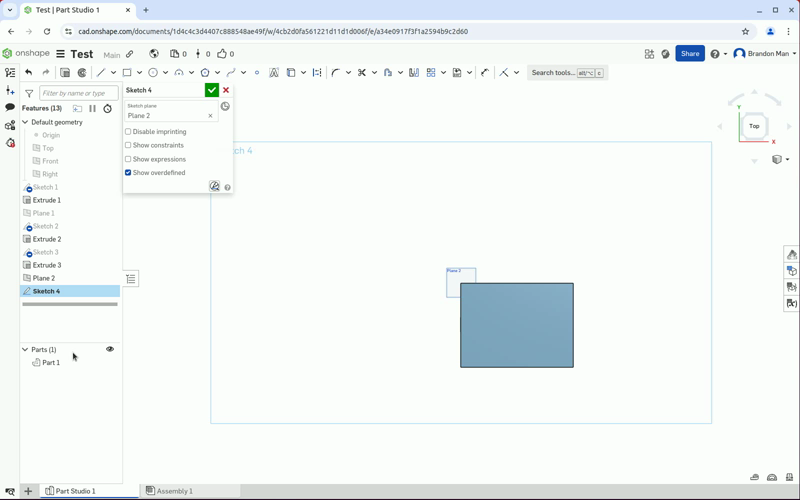
key(y)
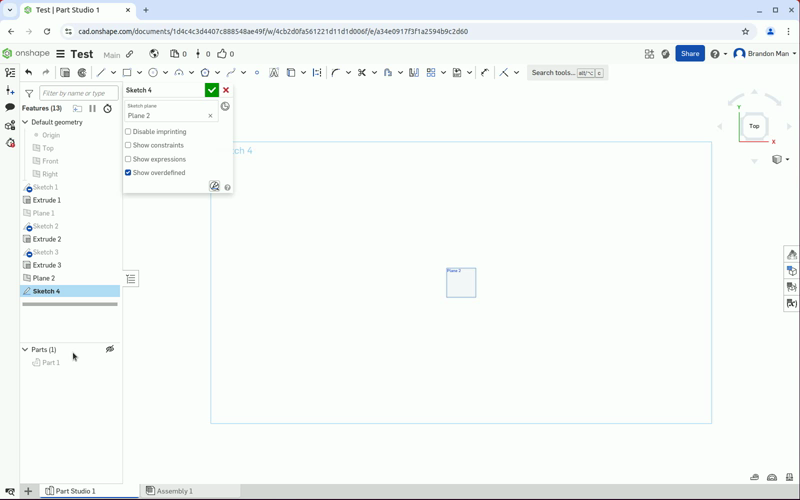
key(l)
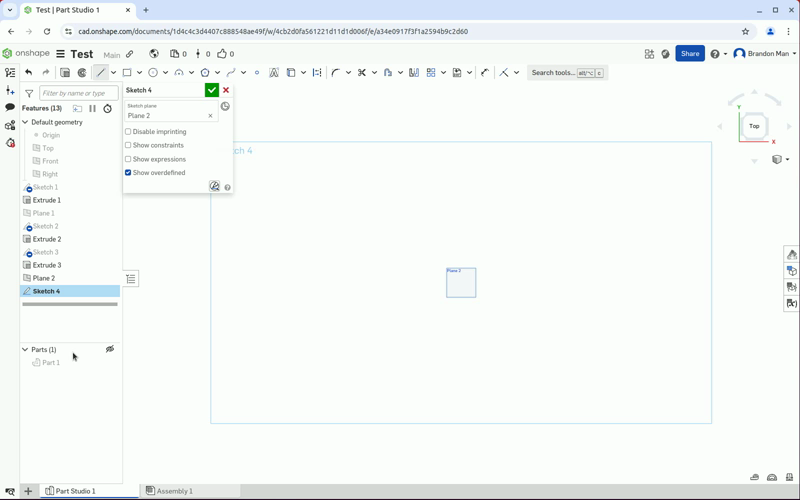
key_down(shift)
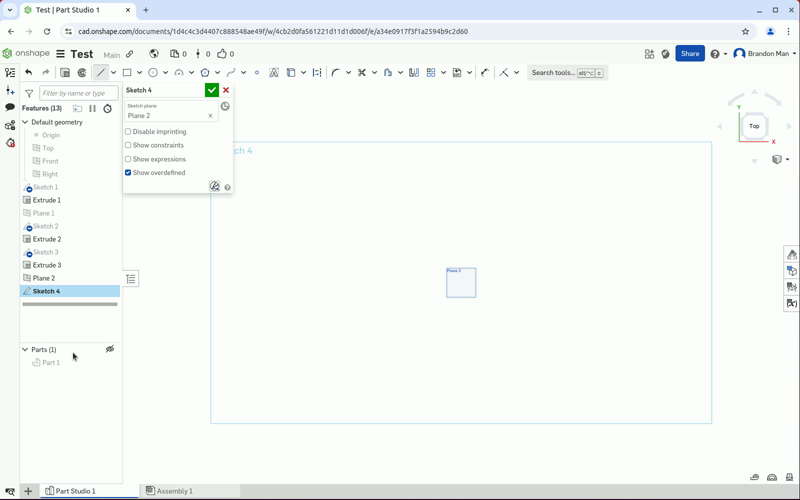
mouse_move(501, 325)
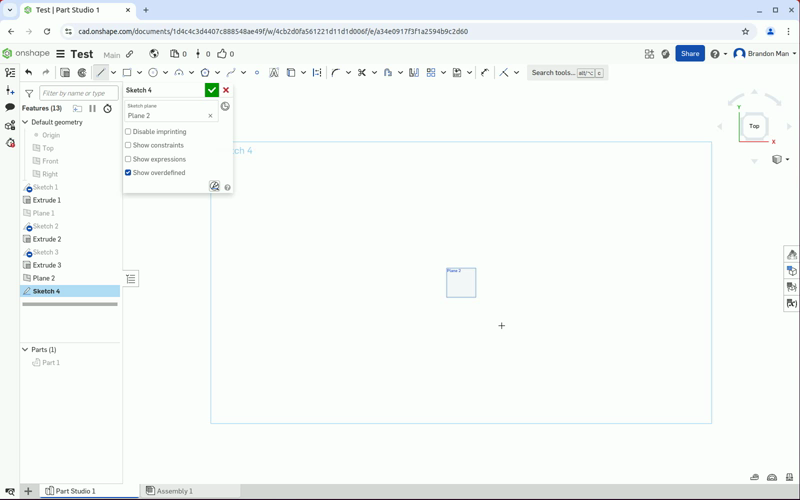
click(501, 325)
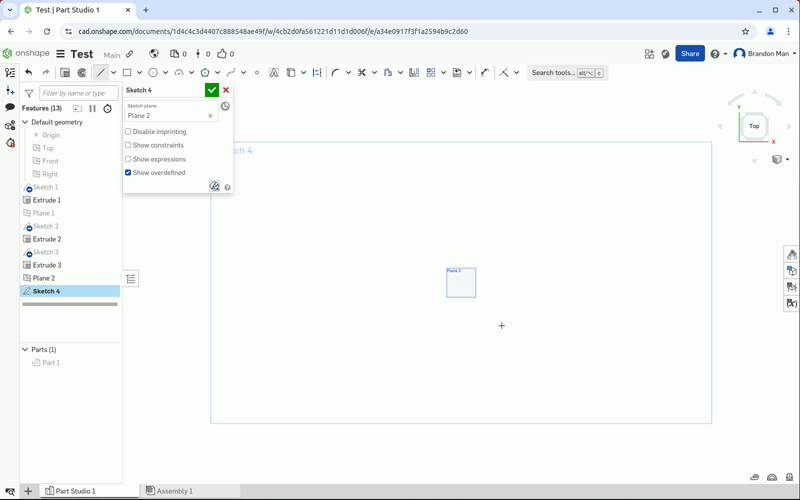
key_up(shift)
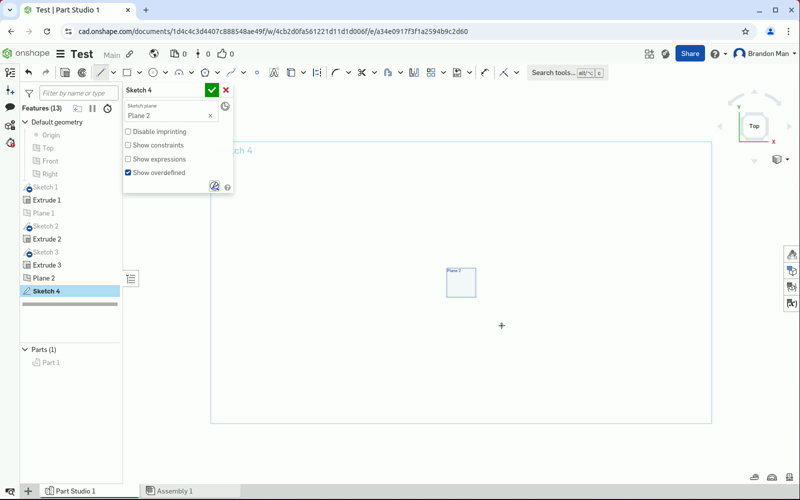
key_down(shift)
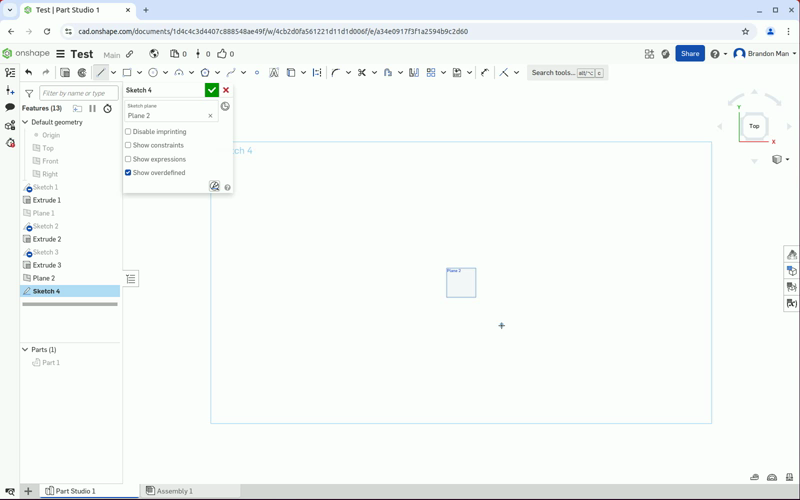
mouse_move(531, 325)
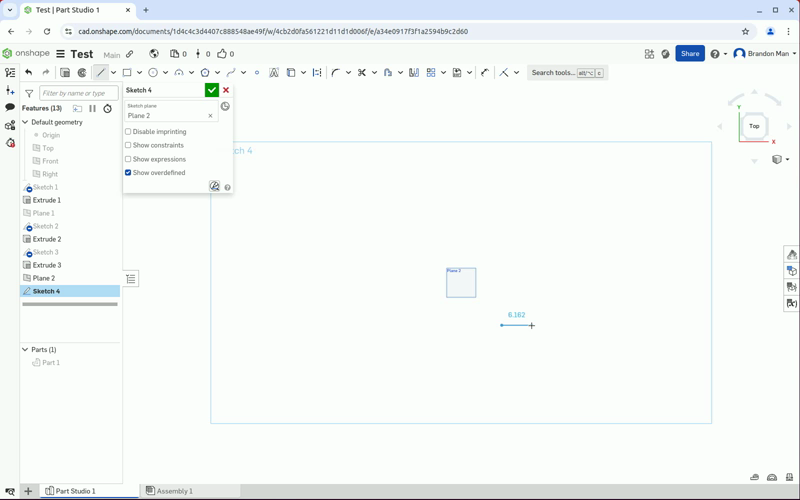
mouse_move(505, 325)
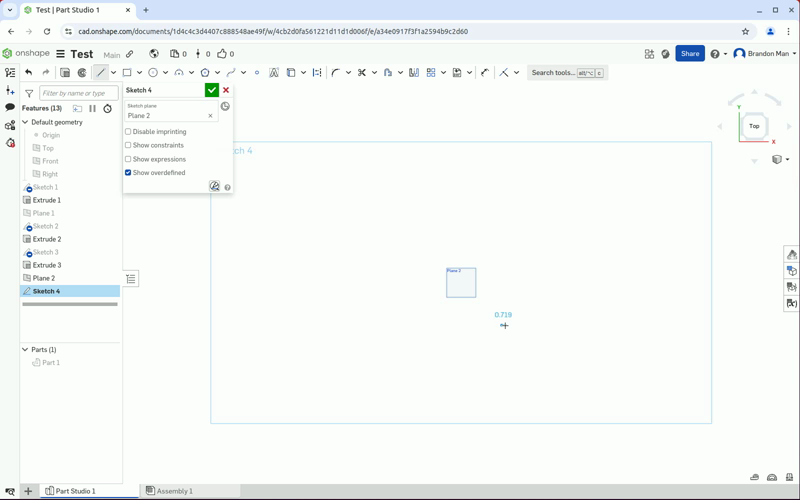
scroll(6)
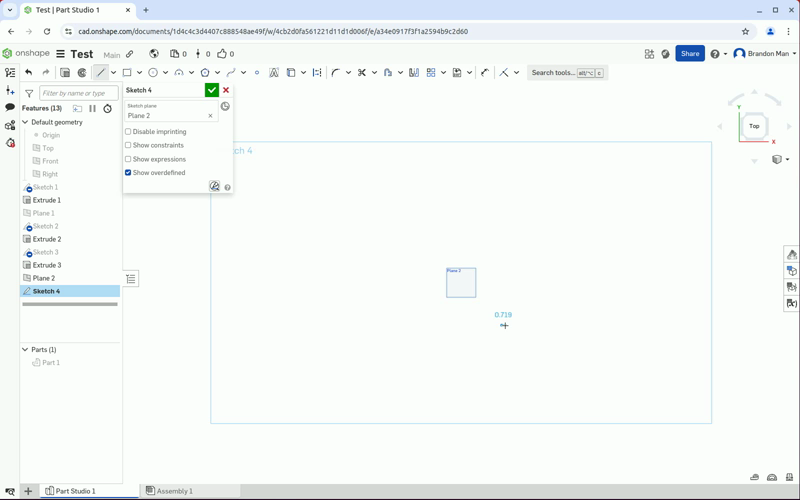
scroll(6)
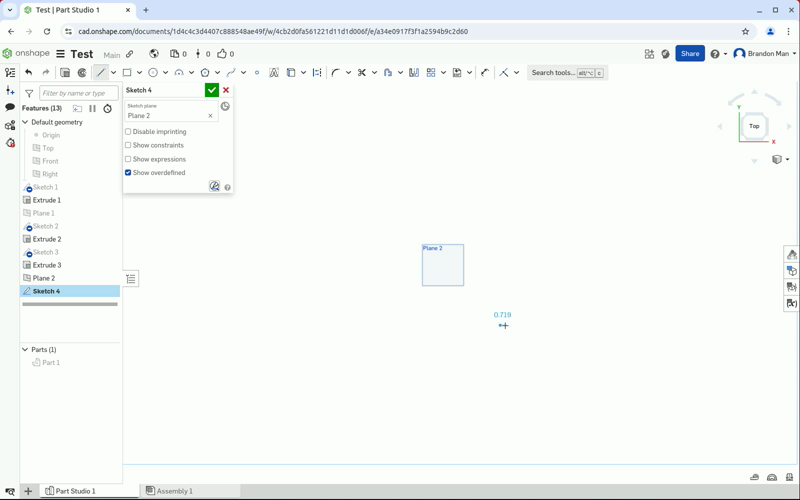
scroll(6)
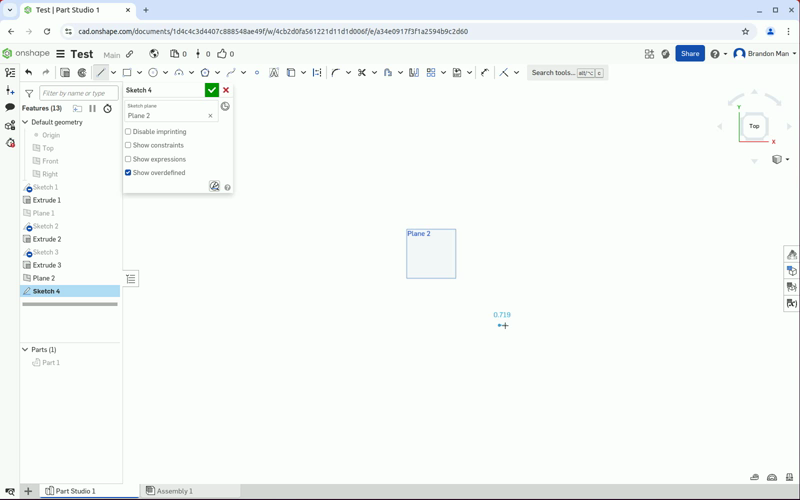
scroll(6)
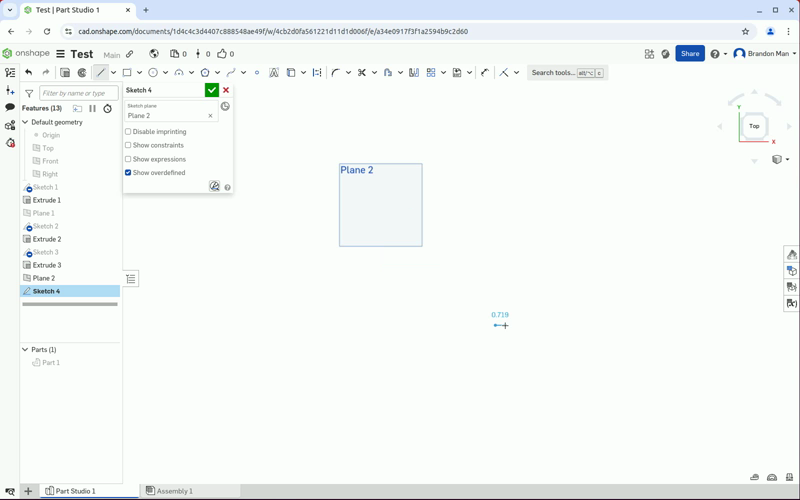
scroll(6)
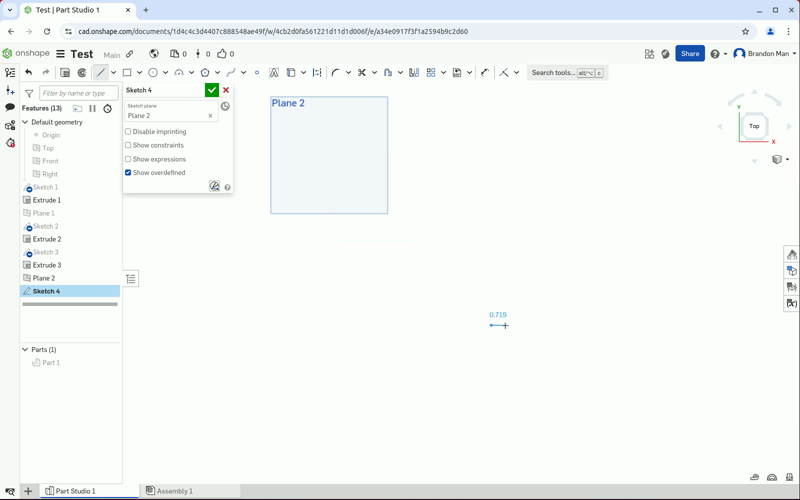
scroll(6)
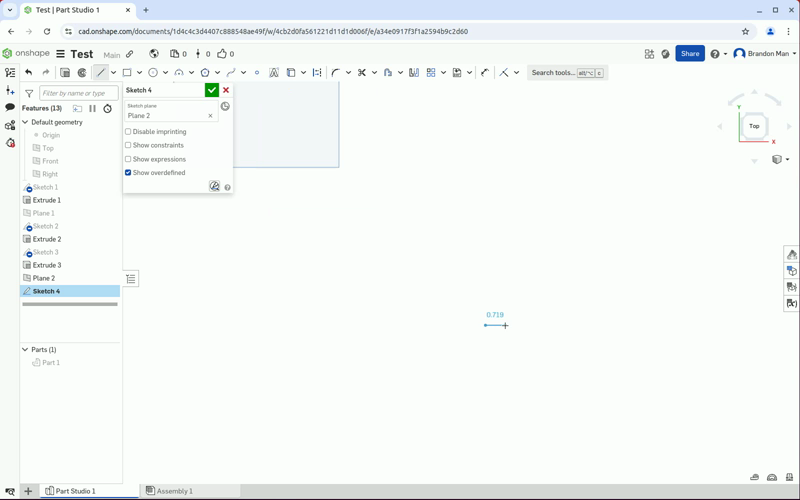
scroll(6)
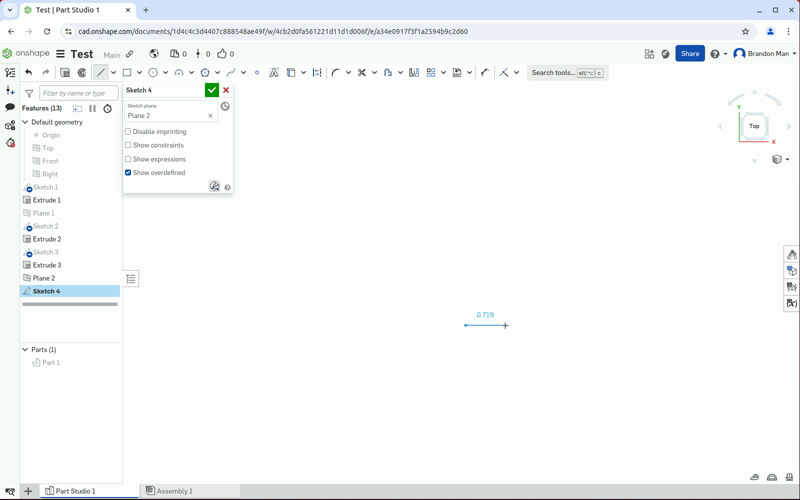
click(505, 325)
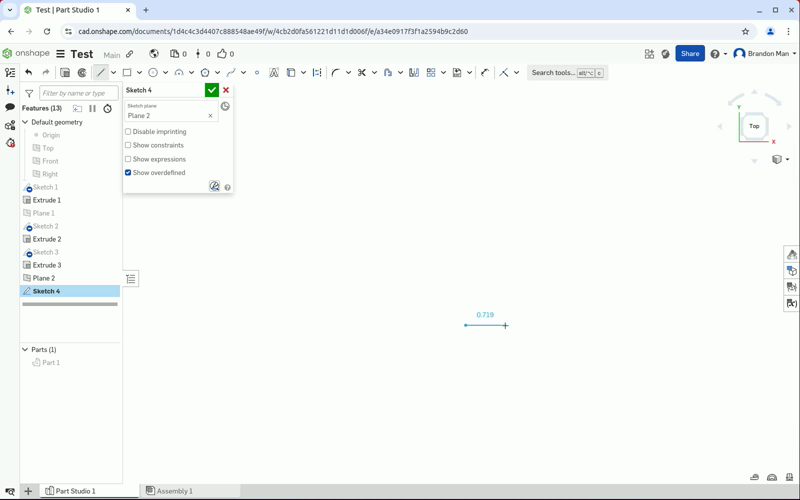
scroll(-6)
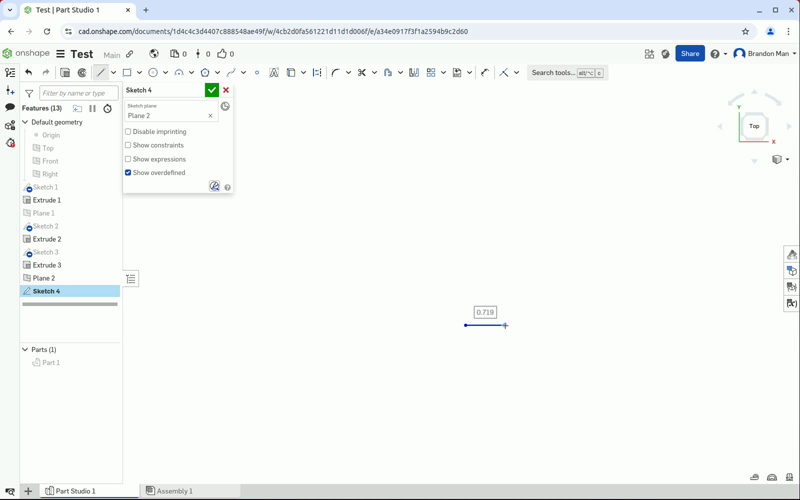
scroll(-6)
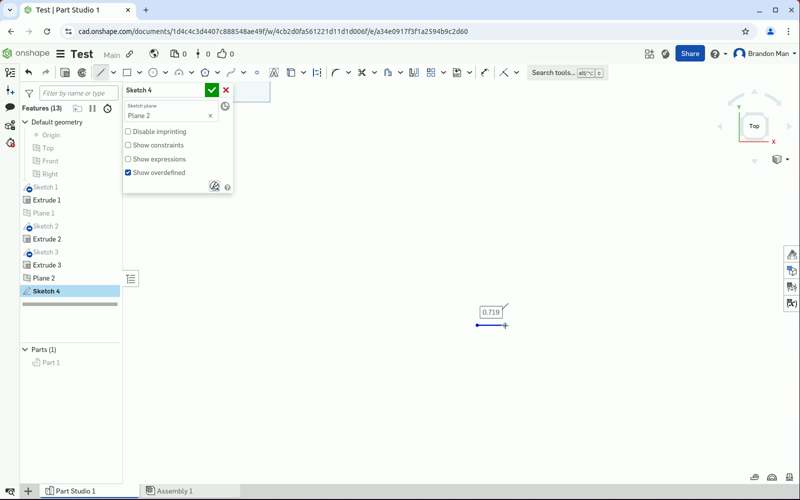
scroll(-6)
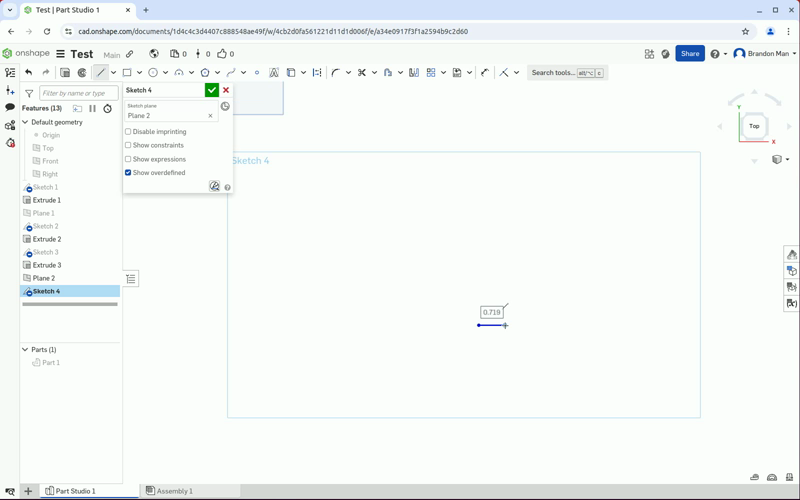
scroll(-6)
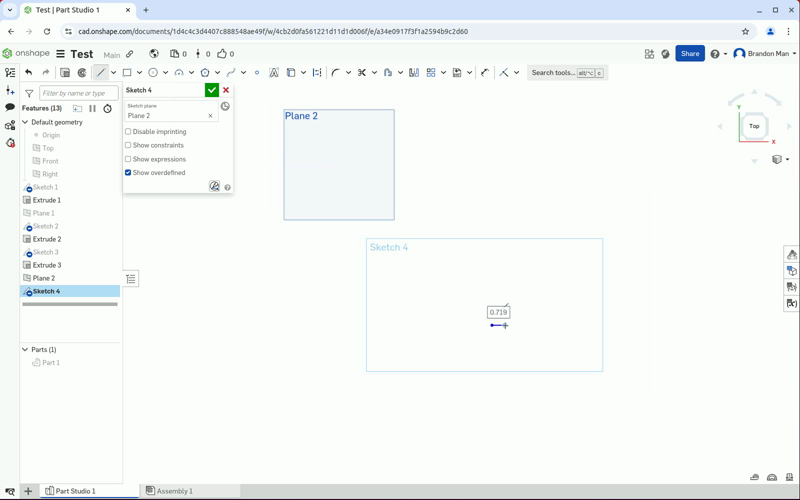
scroll(-6)
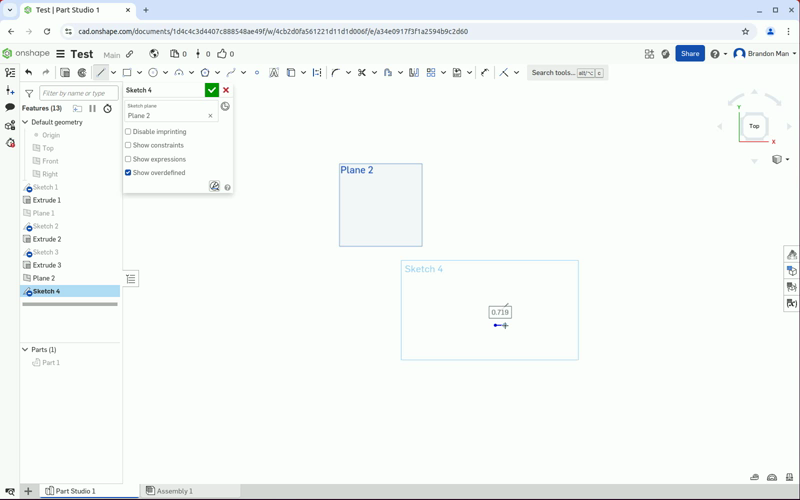
scroll(-6)
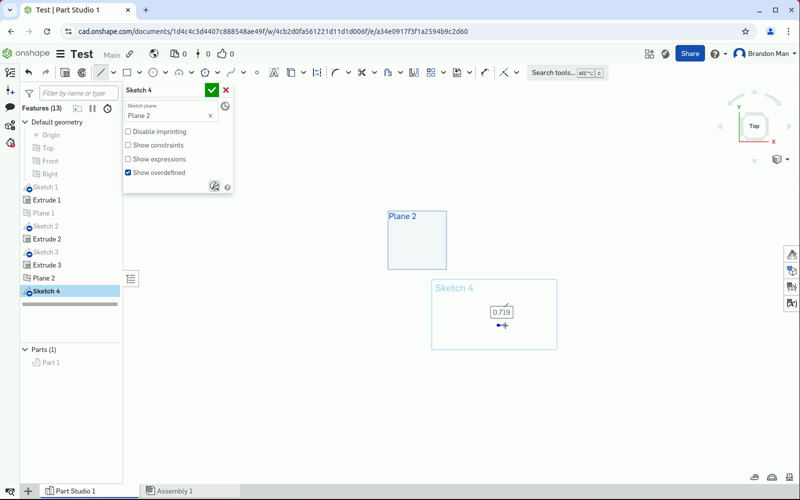
scroll(-6)
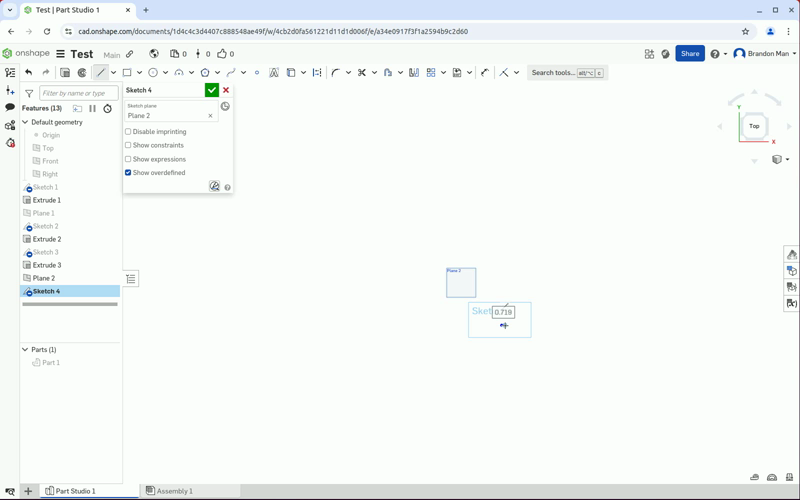
key_up(shift)
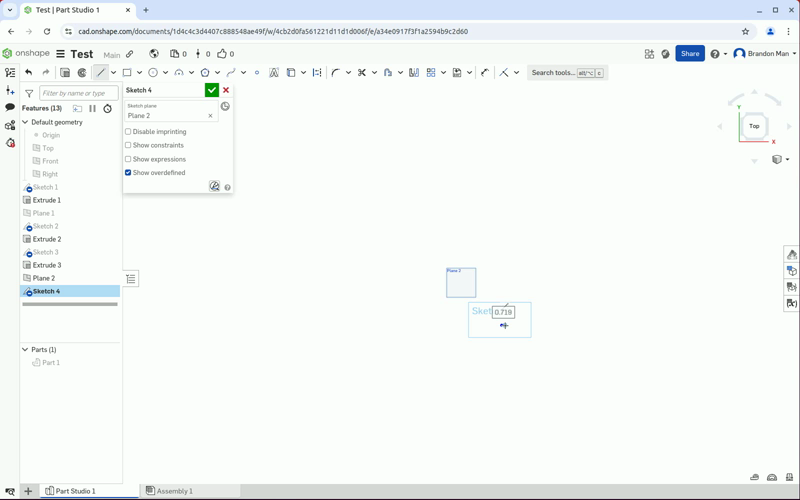
key_down(shift)
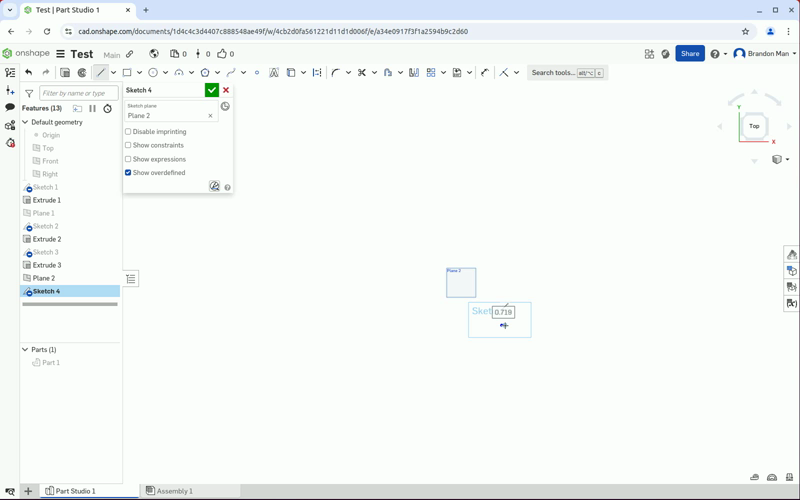
mouse_move(535, 325)
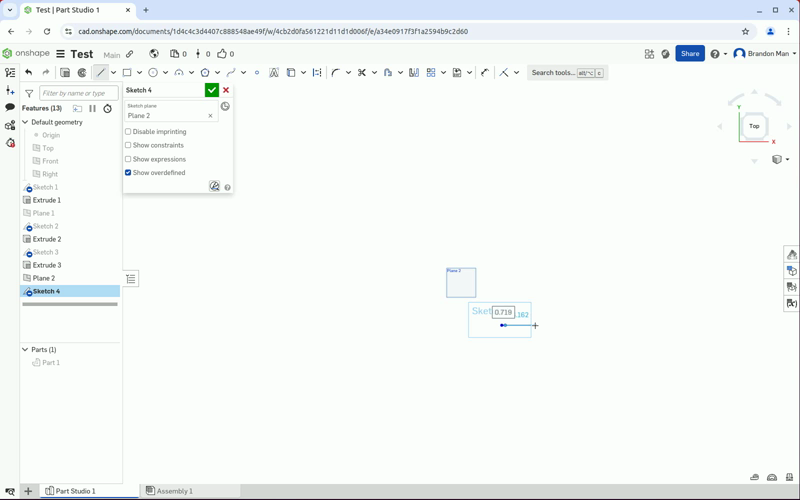
mouse_move(505, 288)
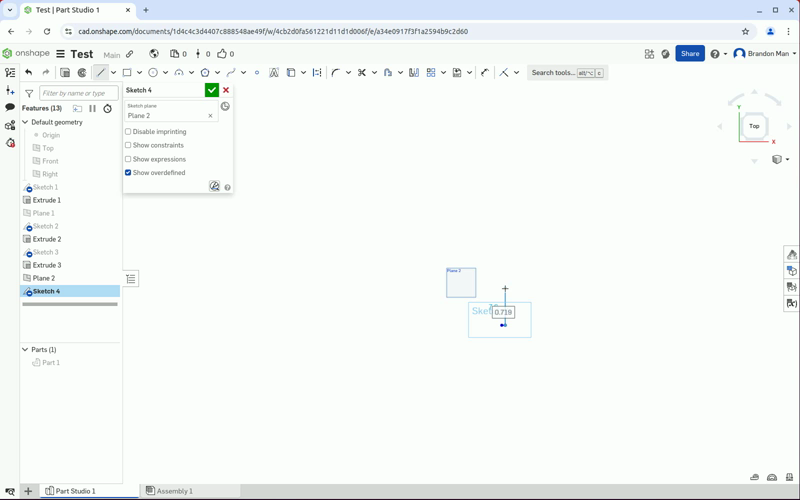
click(505, 288)
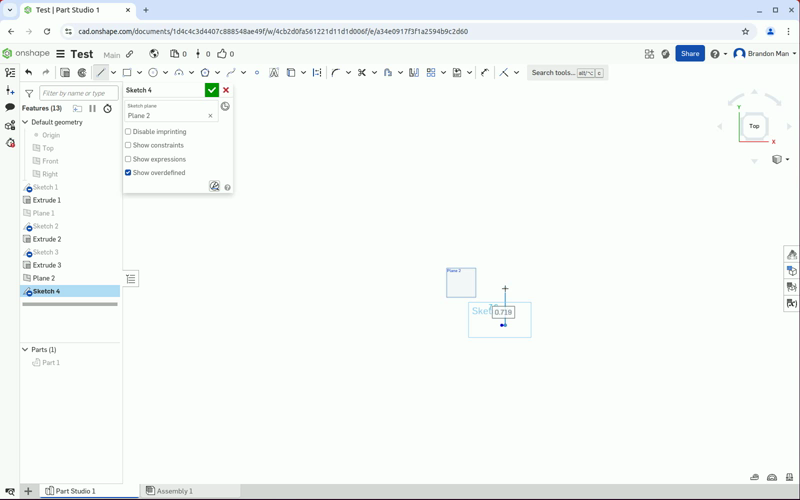
key_up(shift)
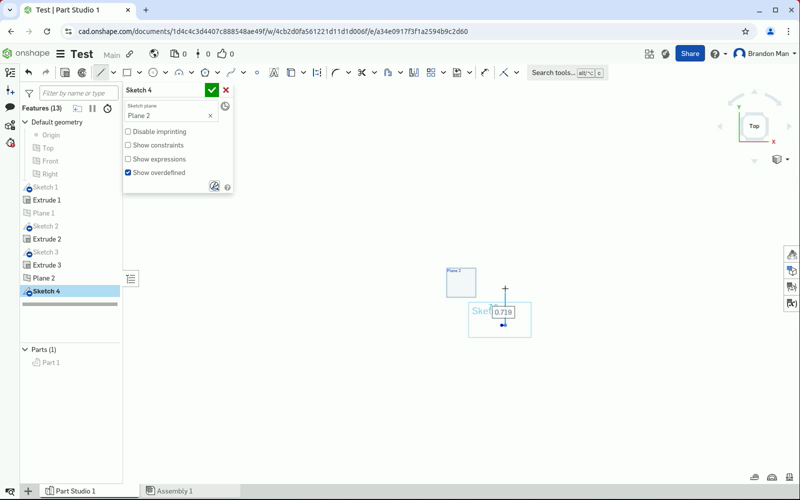
key_down(shift)
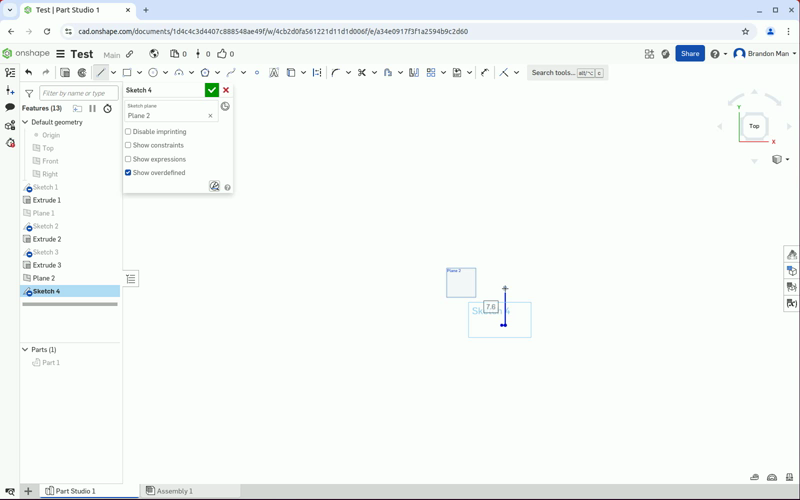
mouse_move(535, 288)
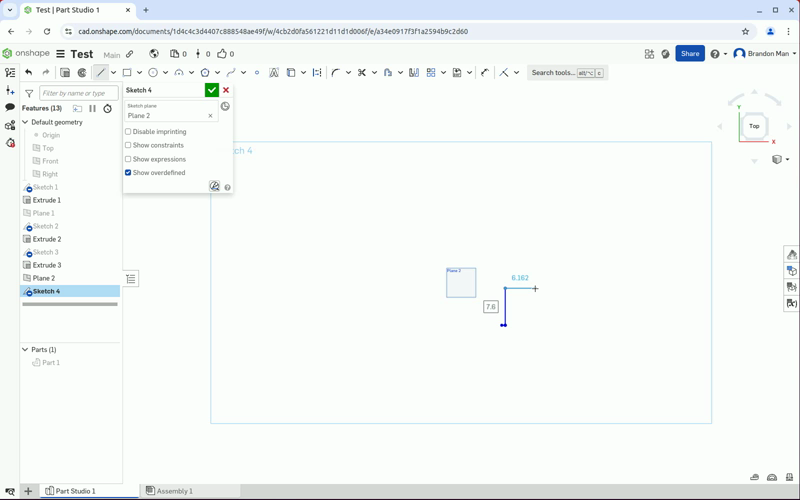
mouse_move(501, 288)
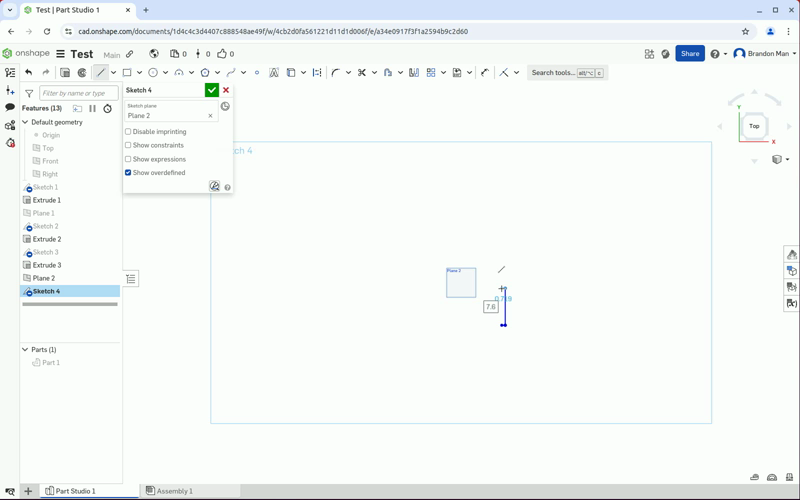
scroll(6)
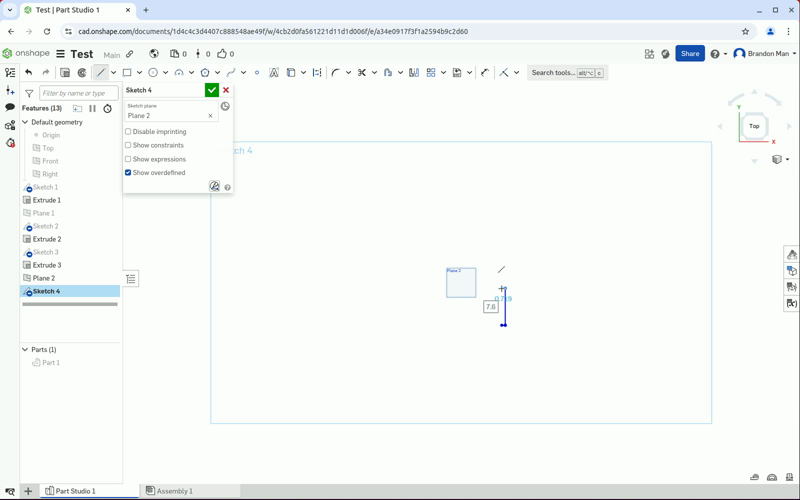
scroll(6)
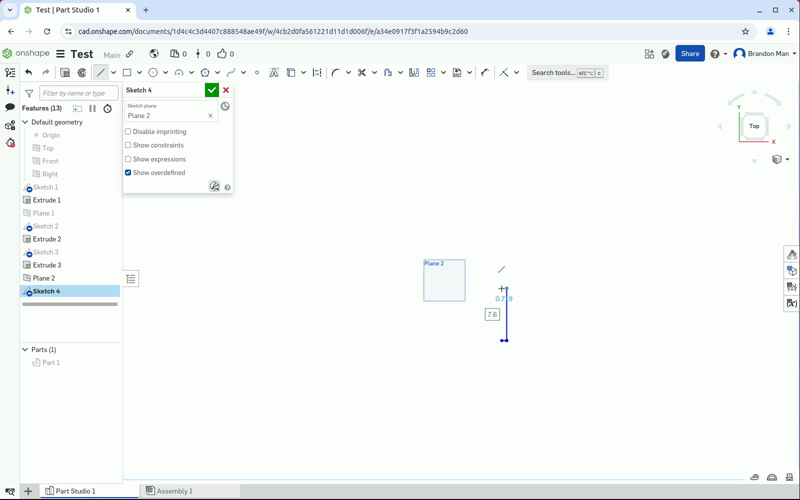
scroll(6)
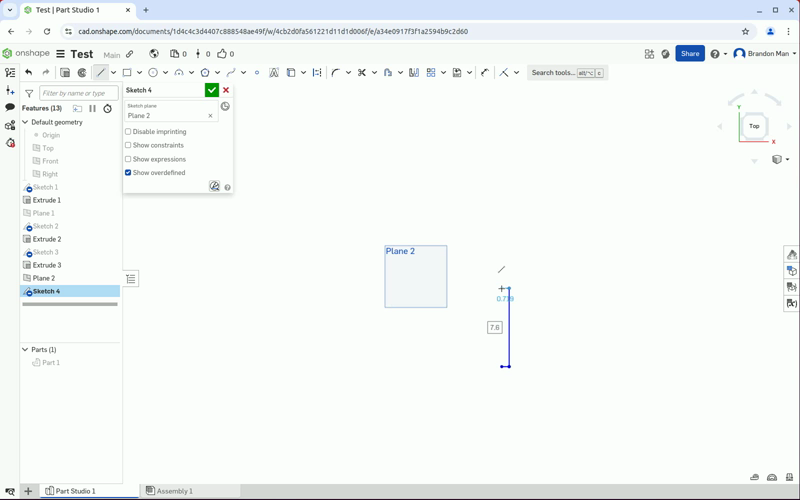
scroll(6)
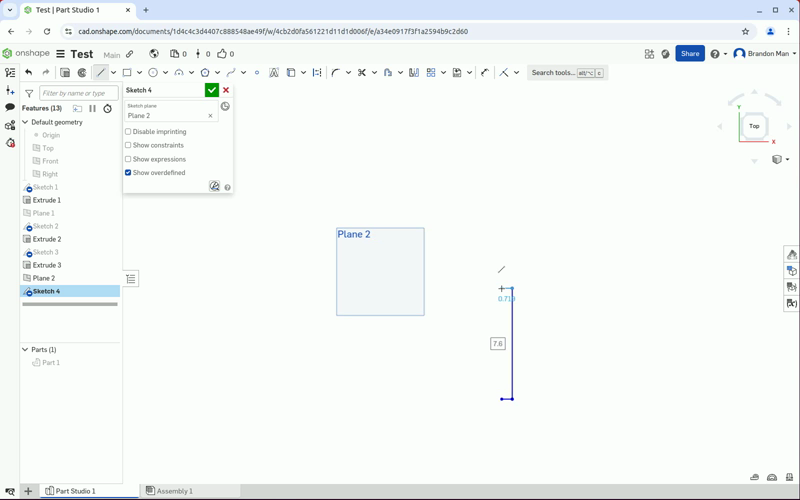
scroll(6)
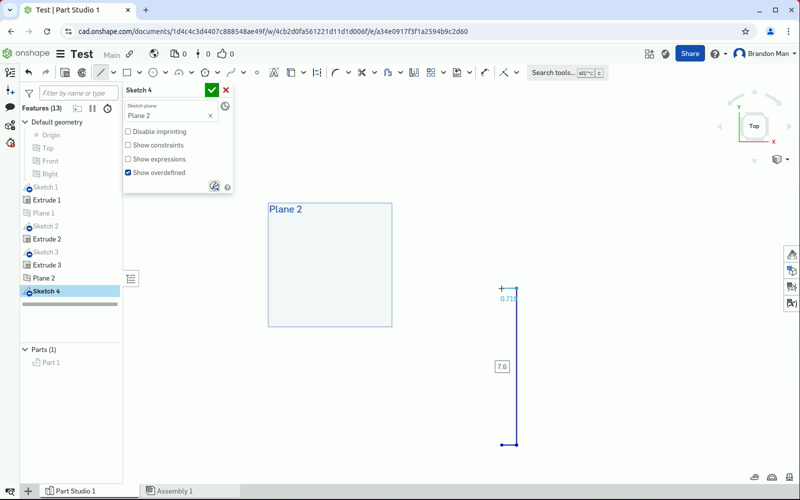
scroll(6)
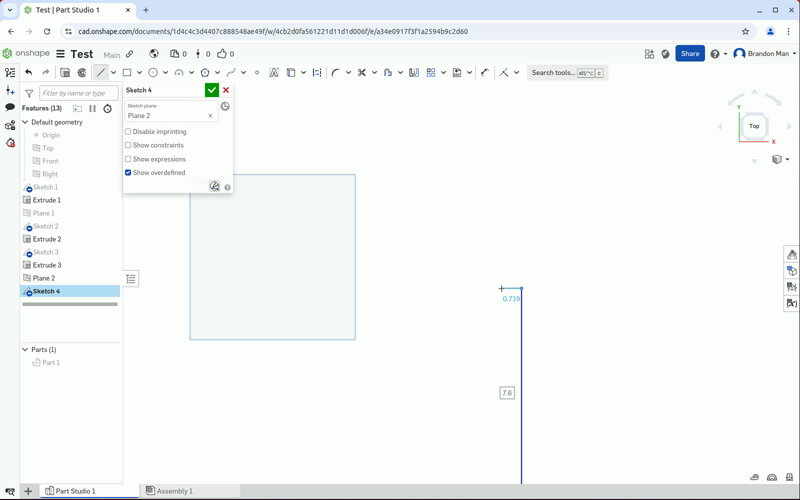
scroll(6)
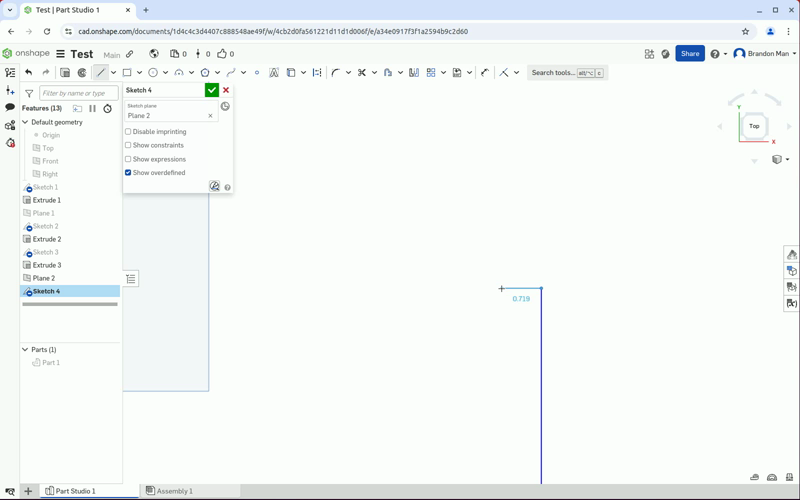
click(501, 288)
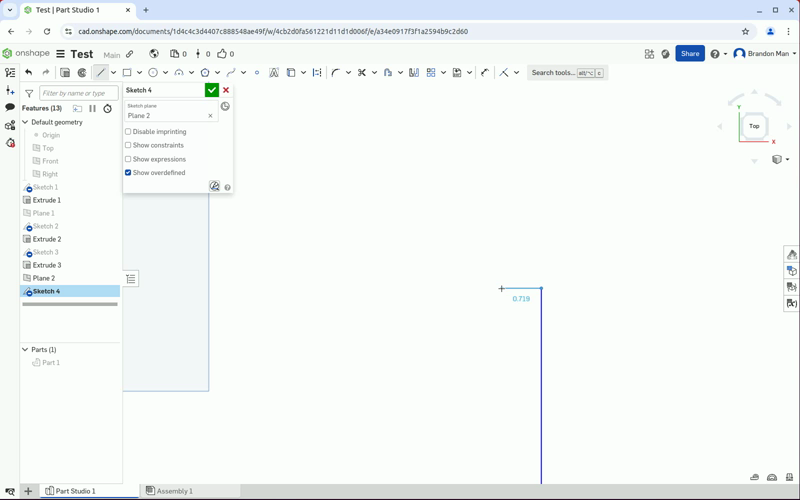
scroll(-6)
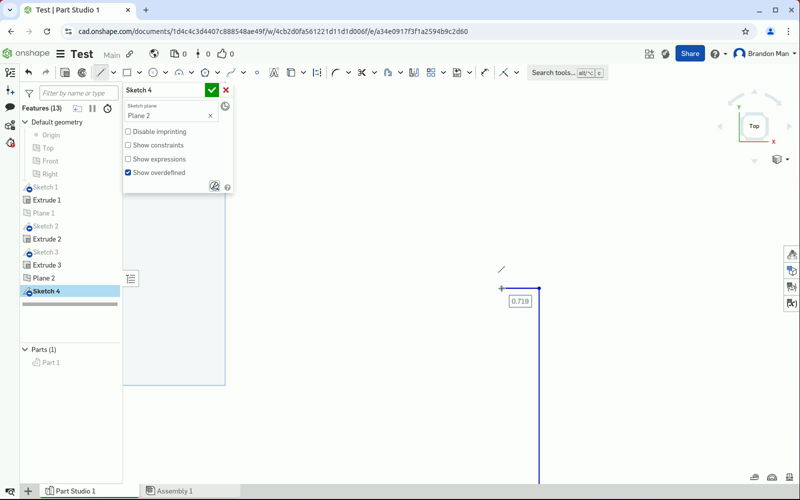
scroll(-6)
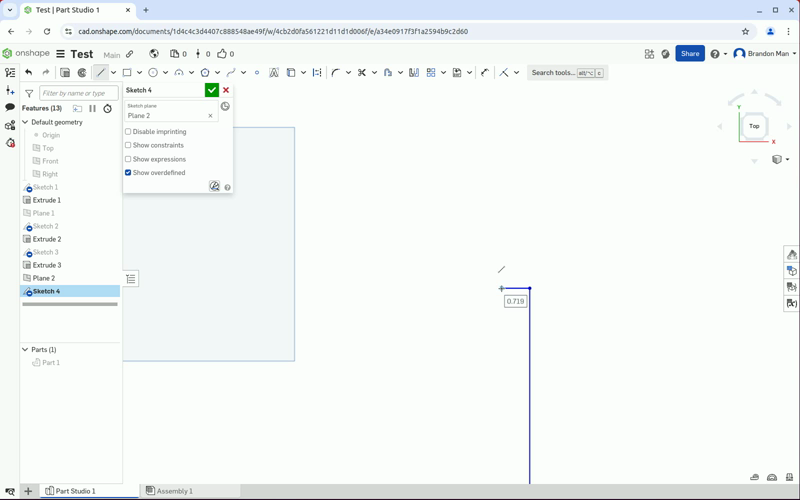
scroll(-6)
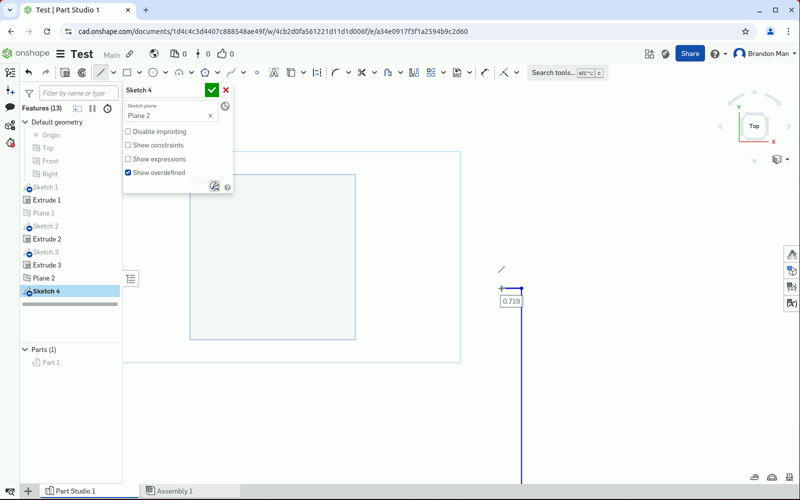
scroll(-6)
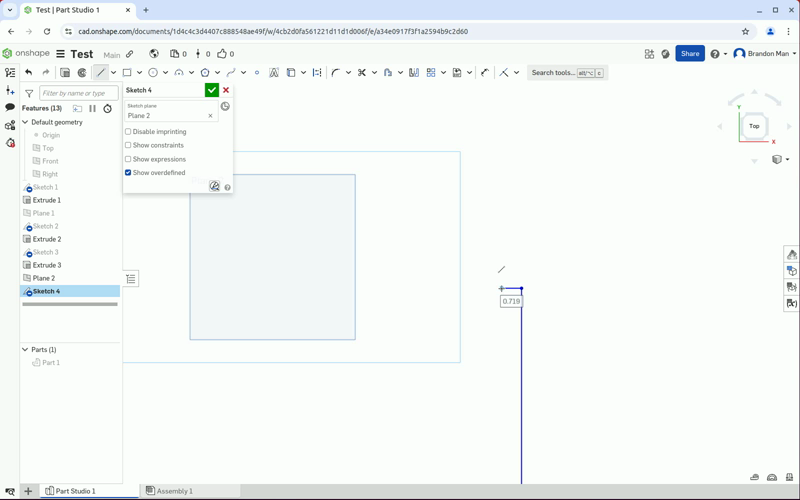
scroll(-6)
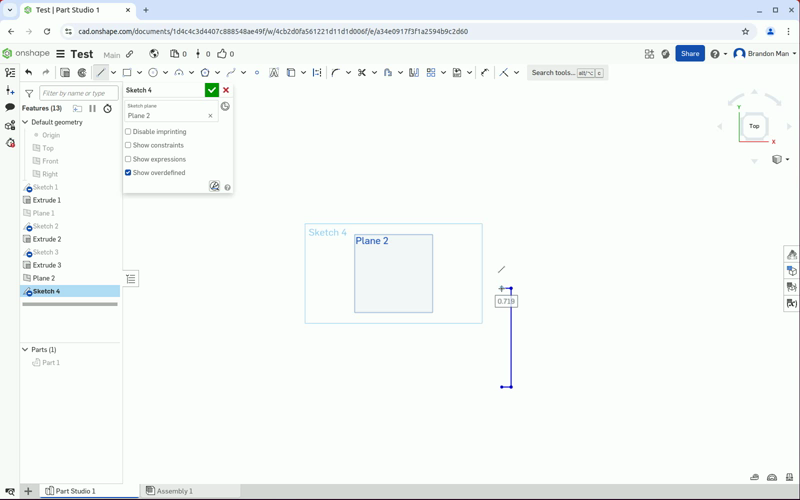
scroll(-6)
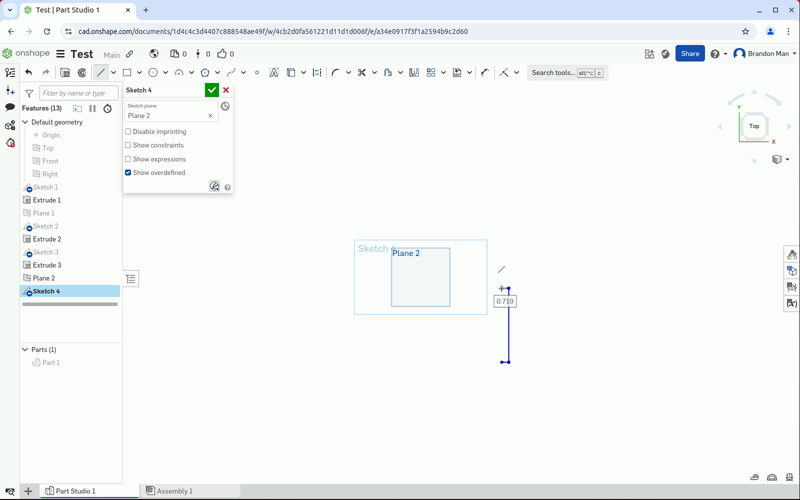
scroll(-6)
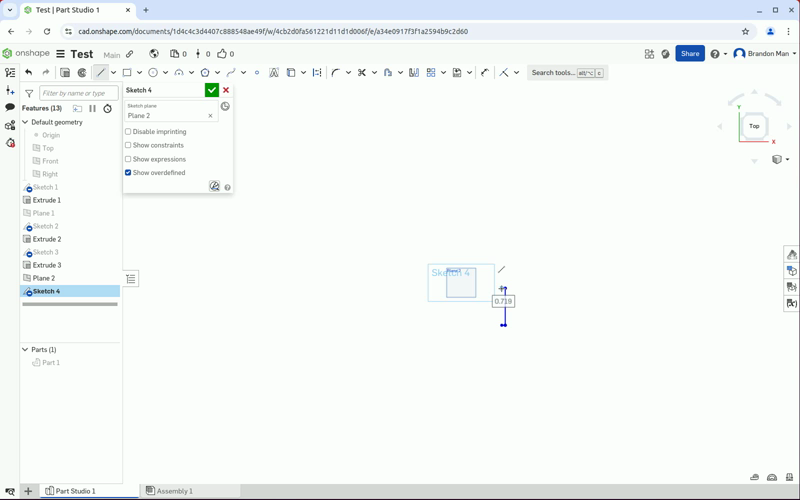
key_up(shift)
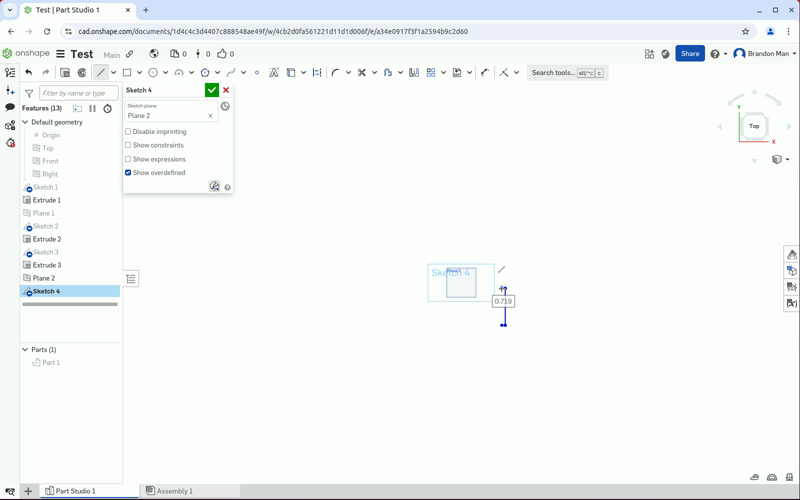
mouse_move(531, 288)
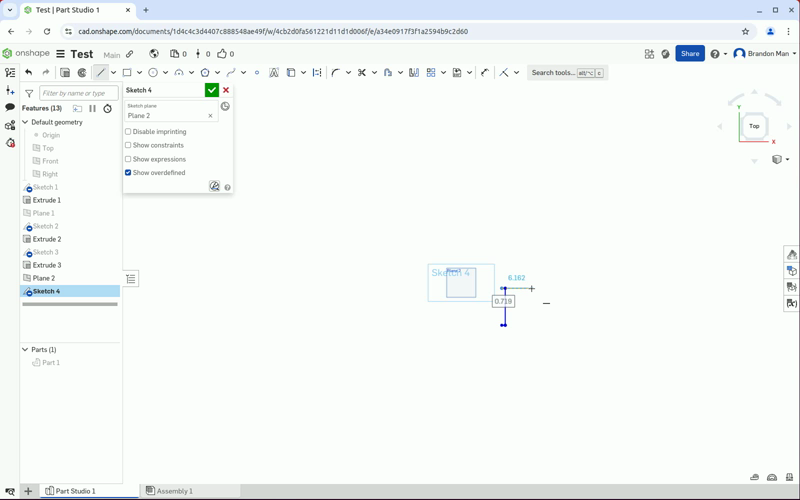
key_down(shift)
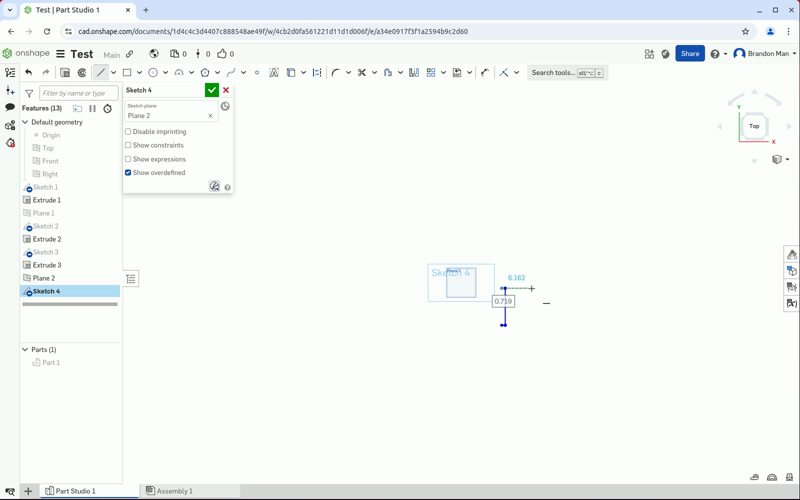
mouse_move(501, 325)
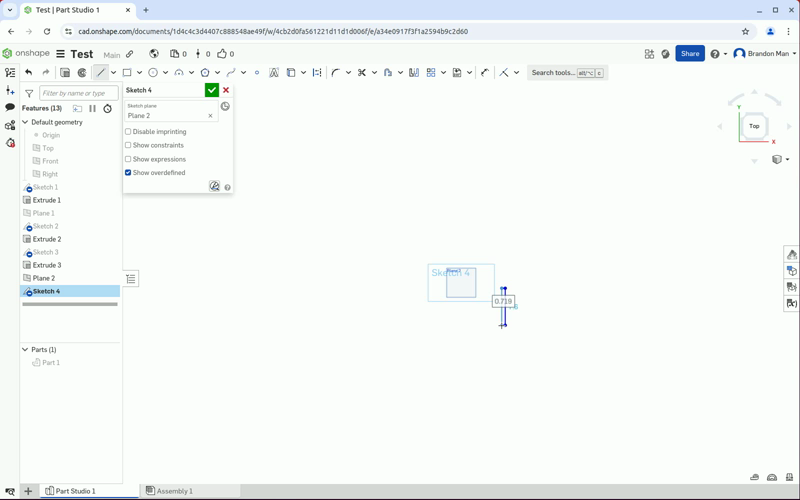
scroll(6)
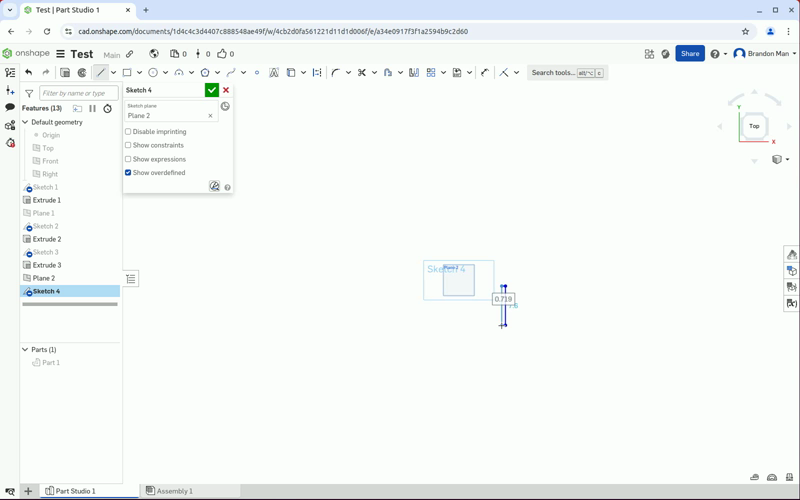
scroll(6)
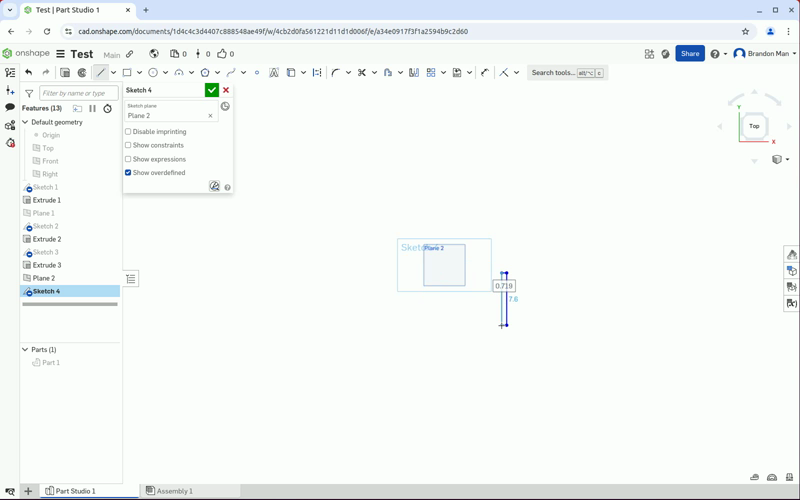
scroll(6)
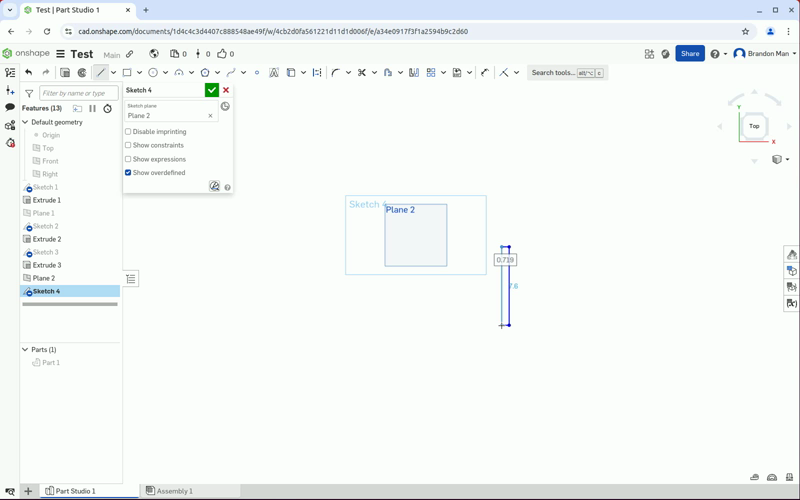
scroll(6)
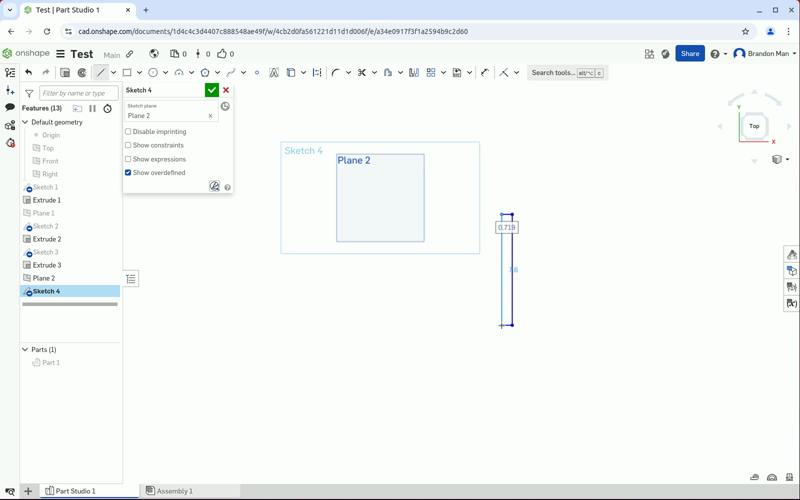
scroll(6)
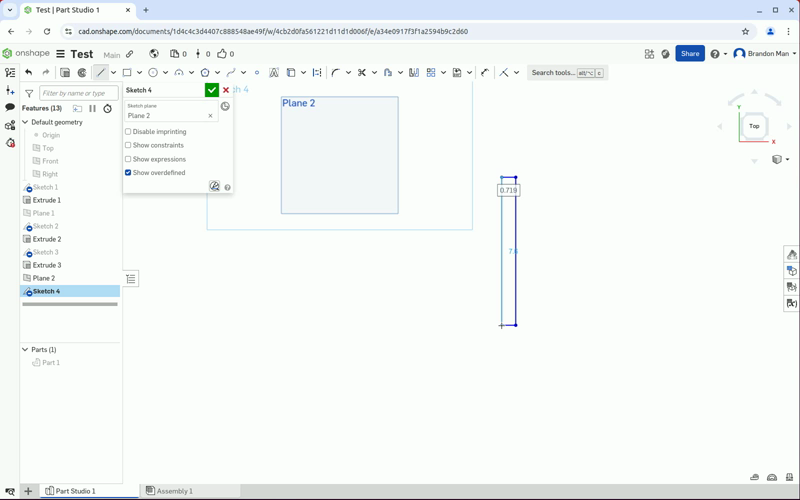
scroll(6)
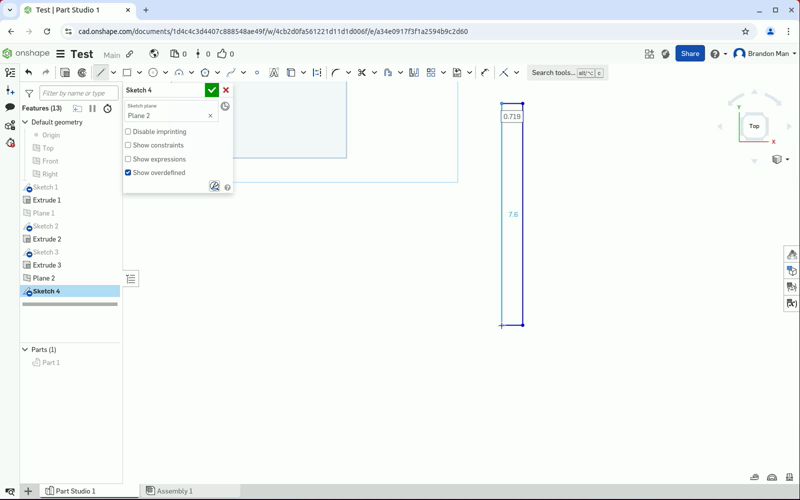
scroll(6)
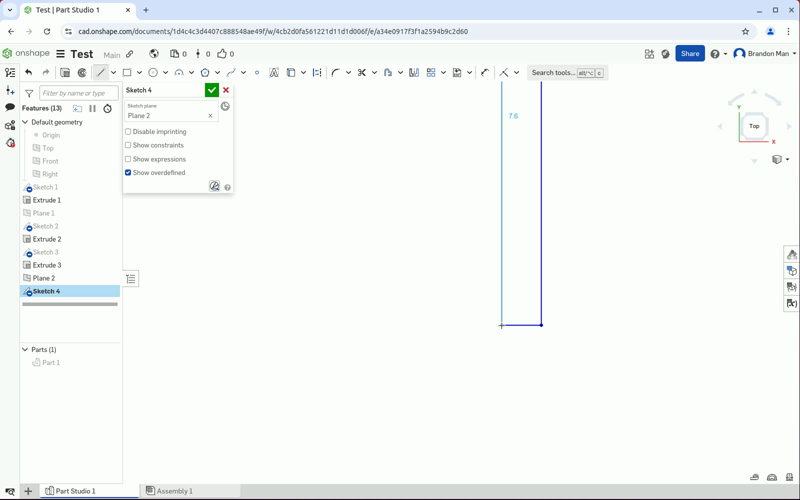
key_up(shift)
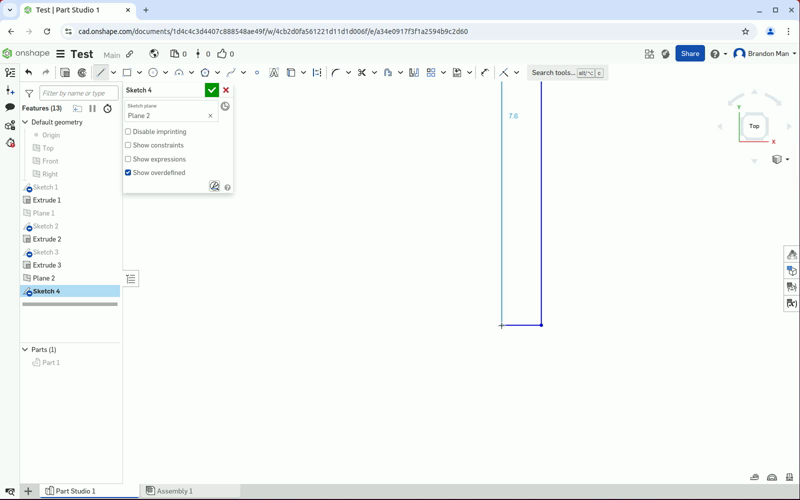
click(501, 325)
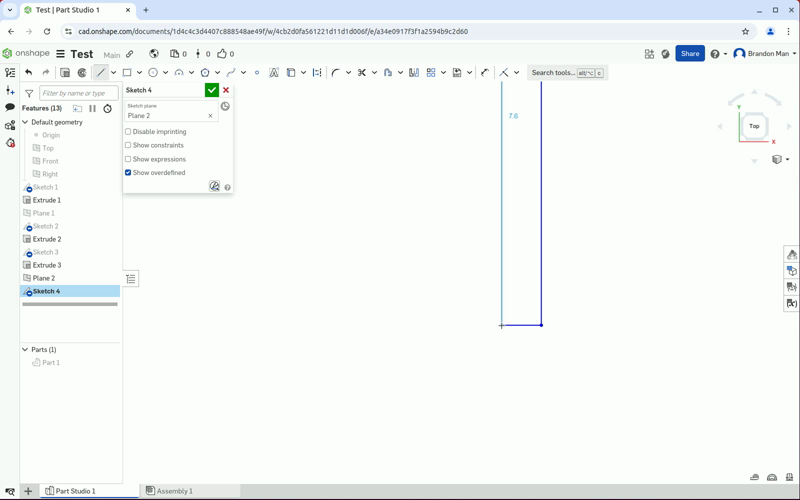
scroll(-6)
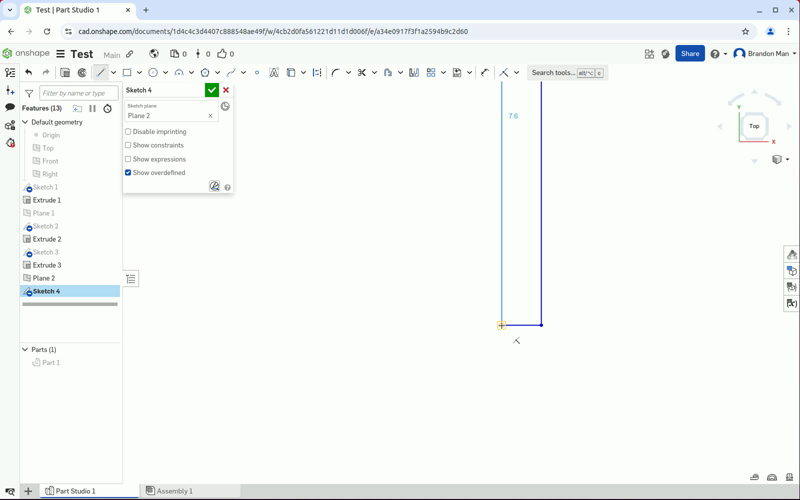
scroll(-6)
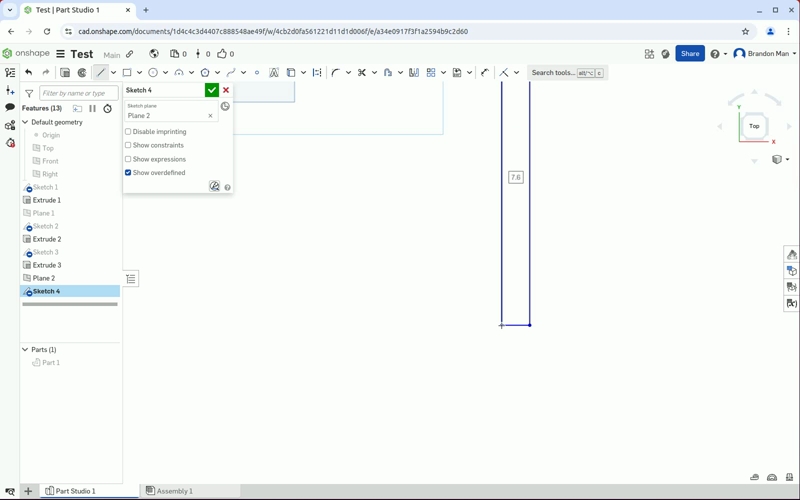
scroll(-6)
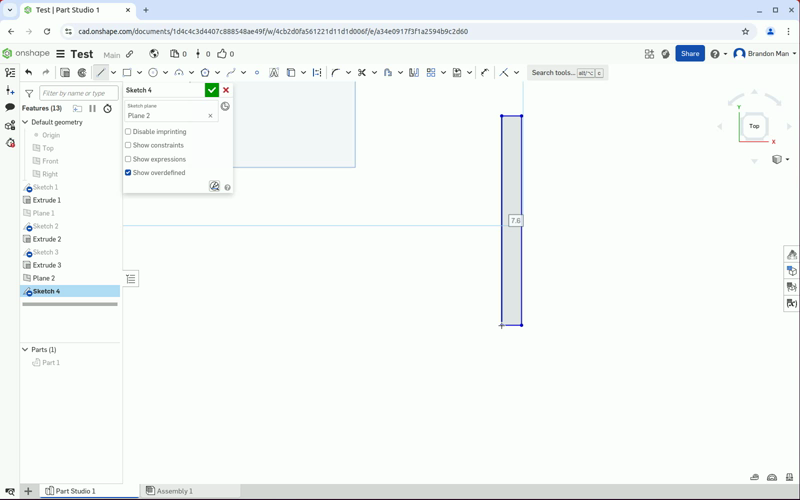
scroll(-6)
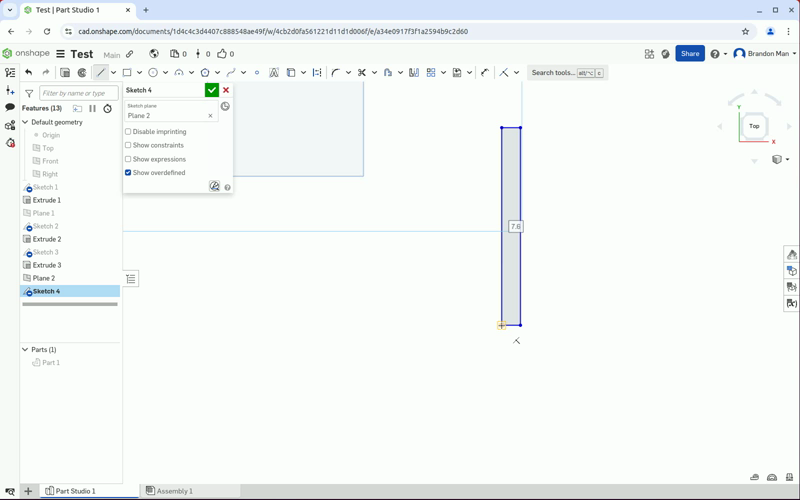
scroll(-6)
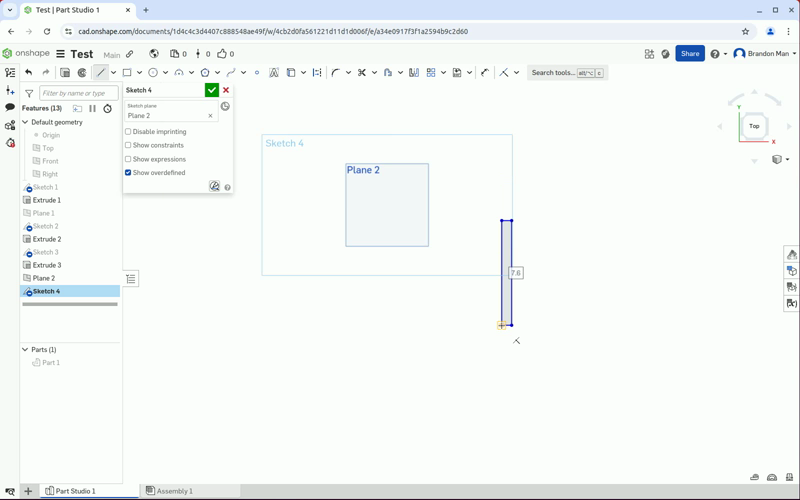
scroll(-6)
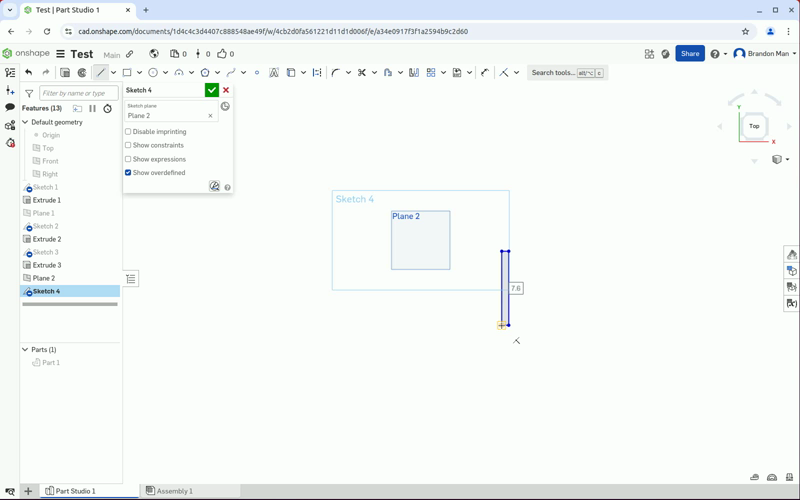
scroll(-6)
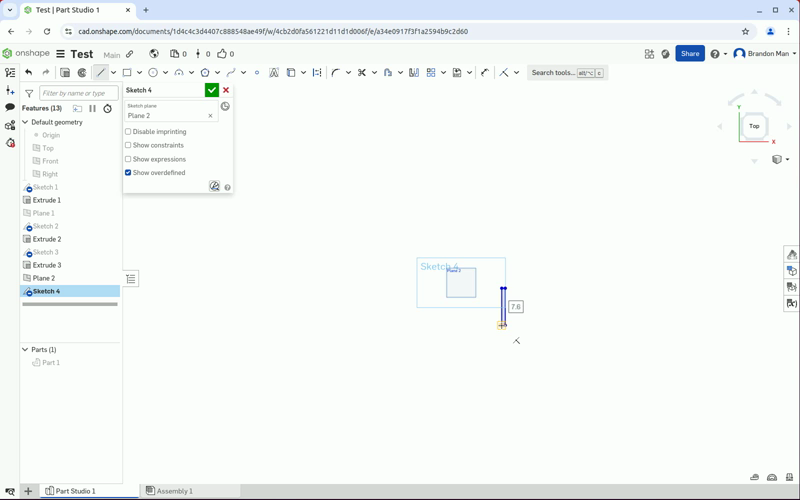
key(esc)
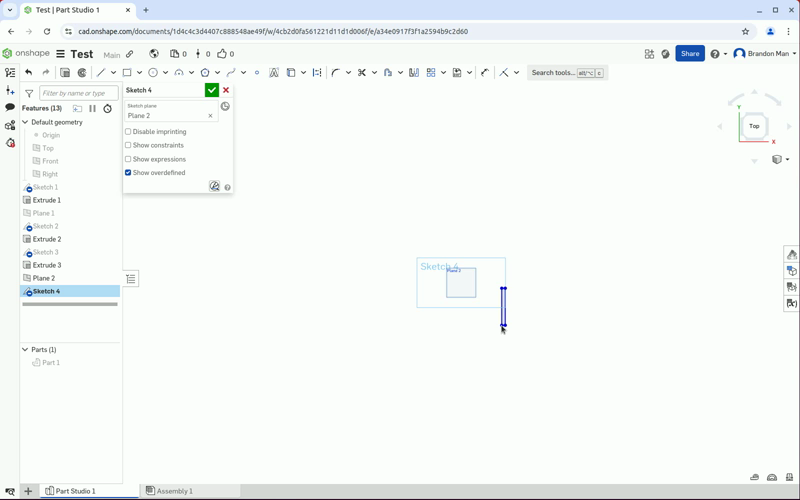
mouse_move(502, 321)
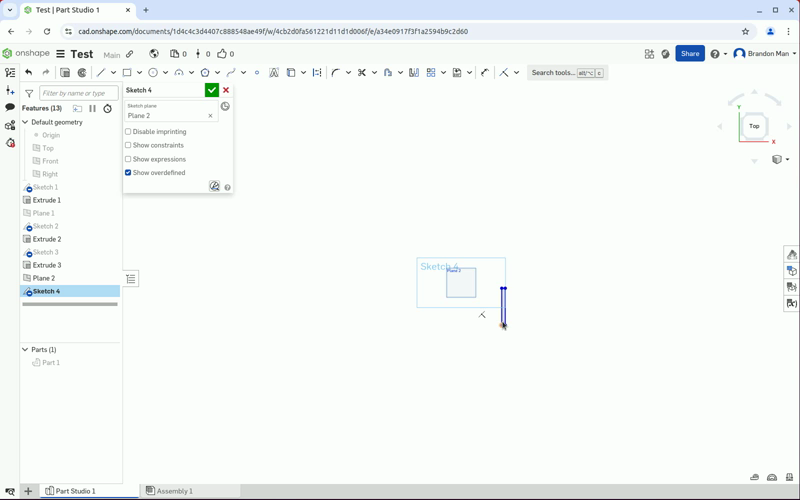
scroll(6)
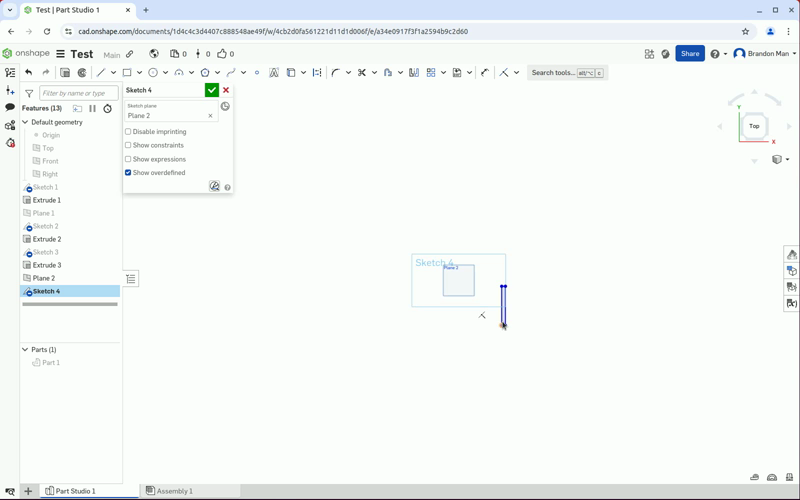
scroll(6)
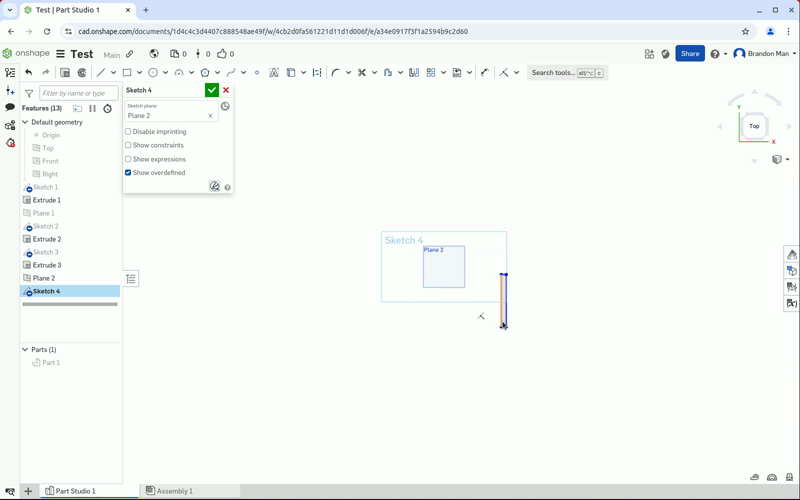
scroll(6)
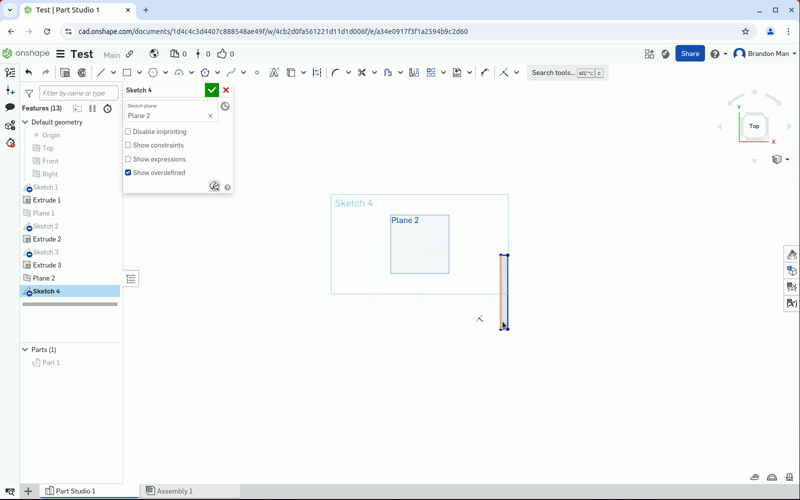
scroll(6)
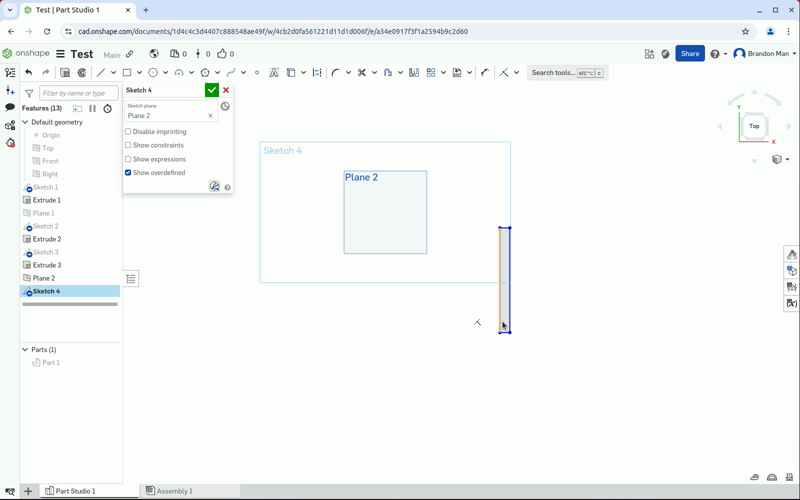
scroll(6)
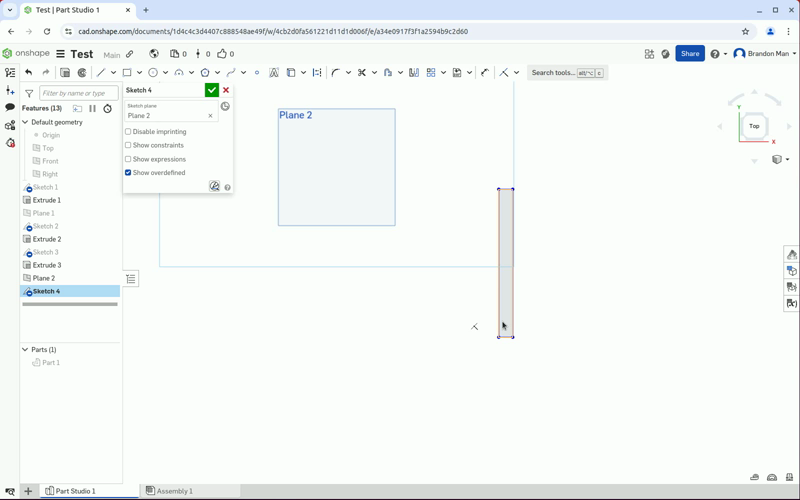
scroll(6)
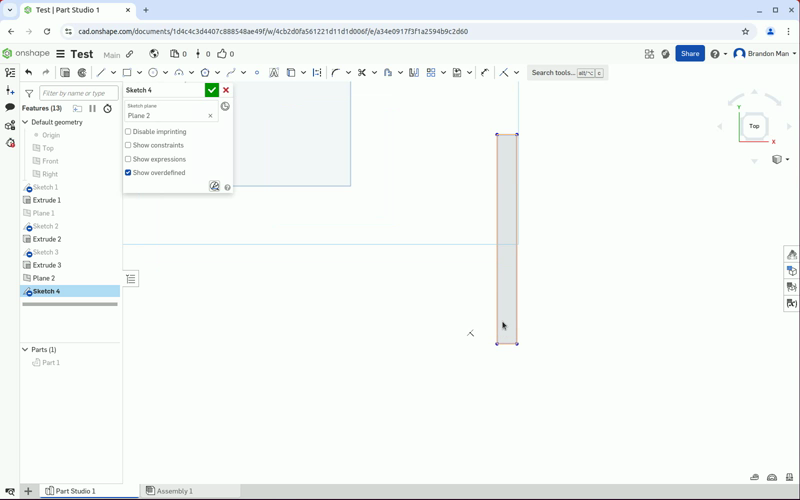
scroll(6)
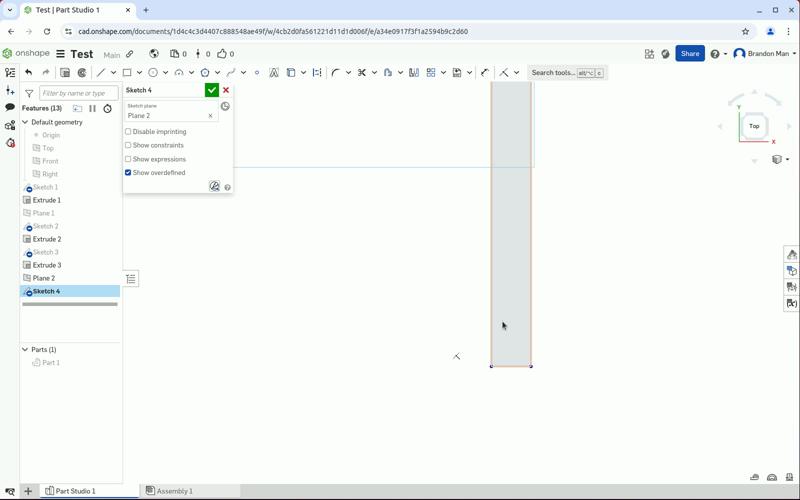
click(502, 321)
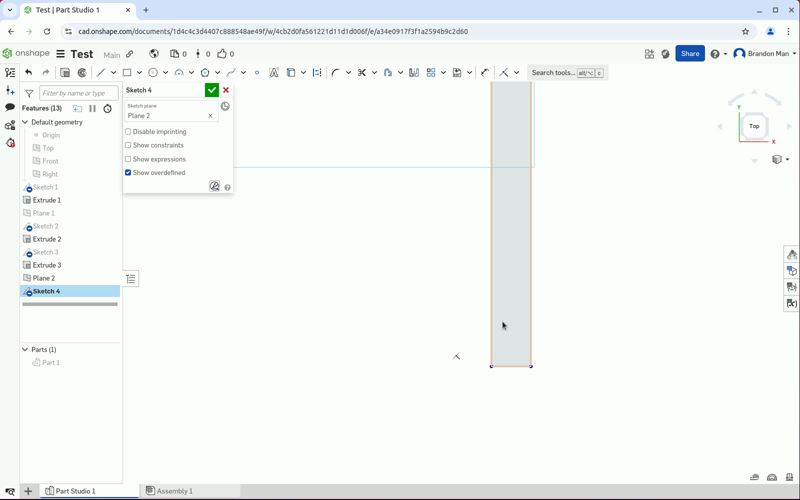
scroll(-6)
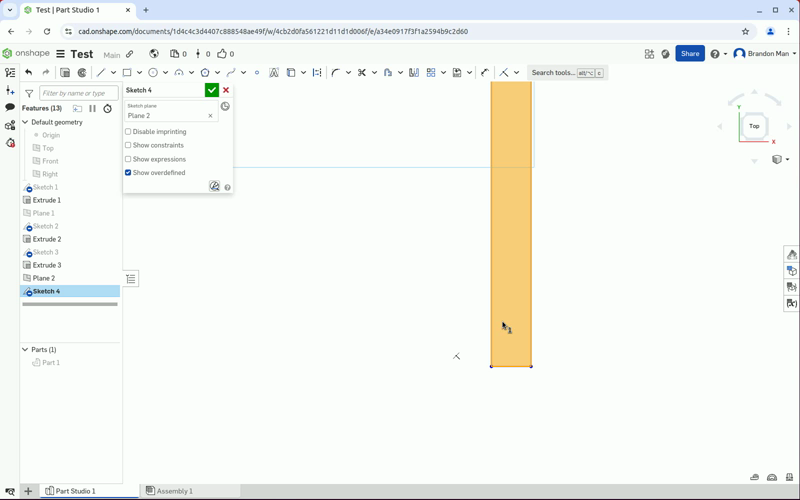
scroll(-6)
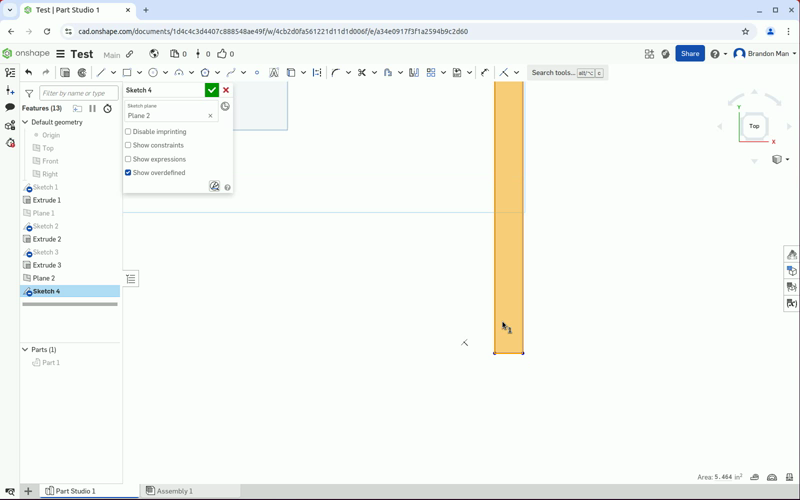
scroll(-6)
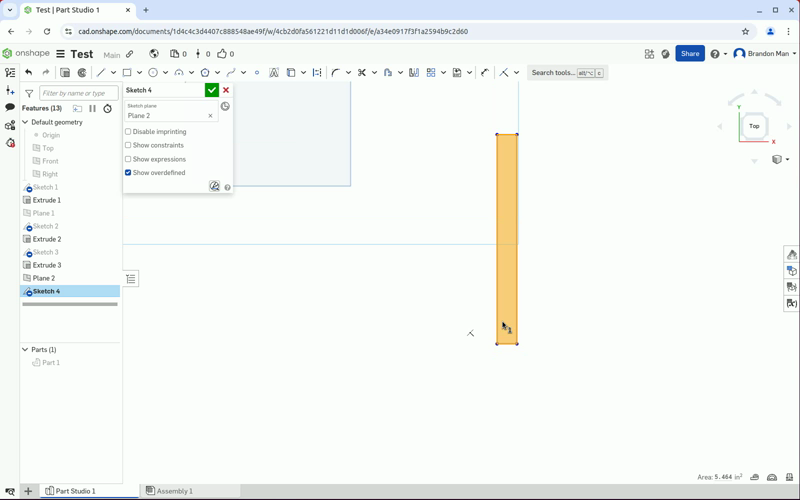
scroll(-6)
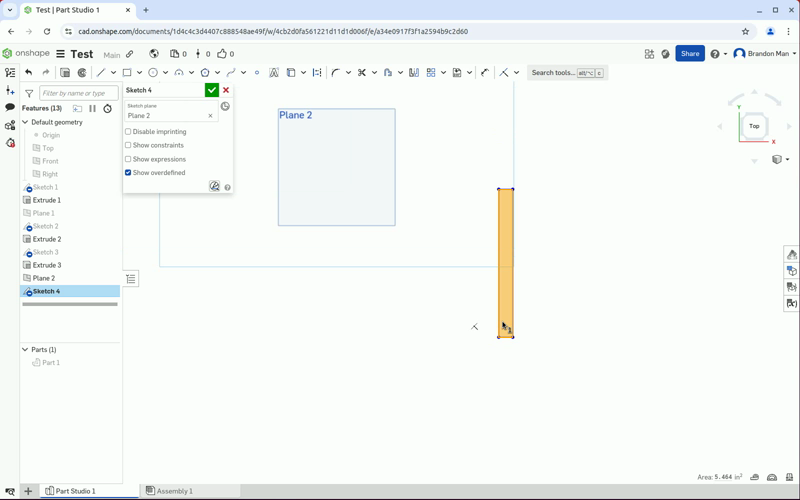
scroll(-6)
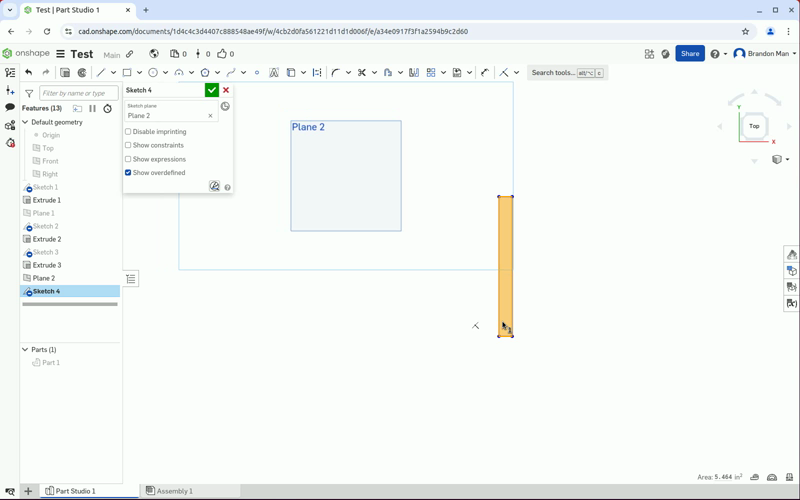
scroll(-6)
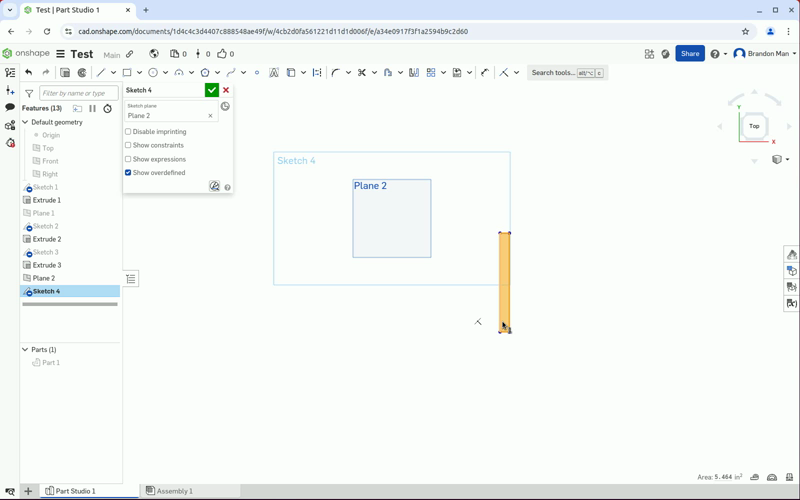
scroll(-6)
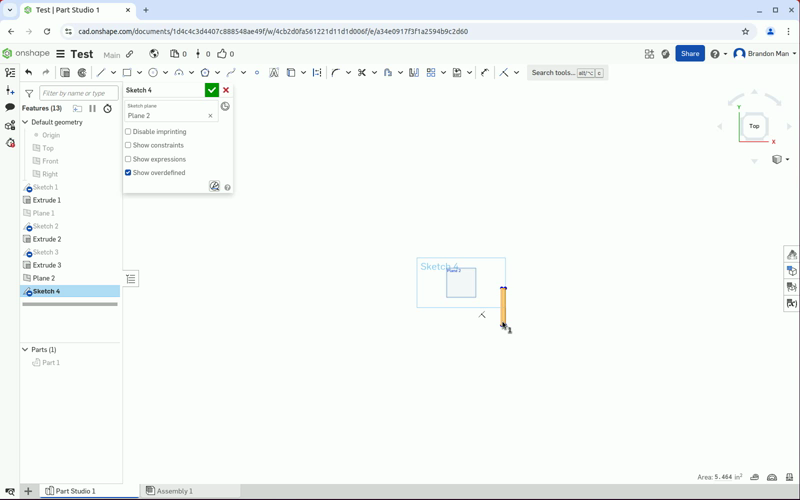
mouse_move(73, 352)
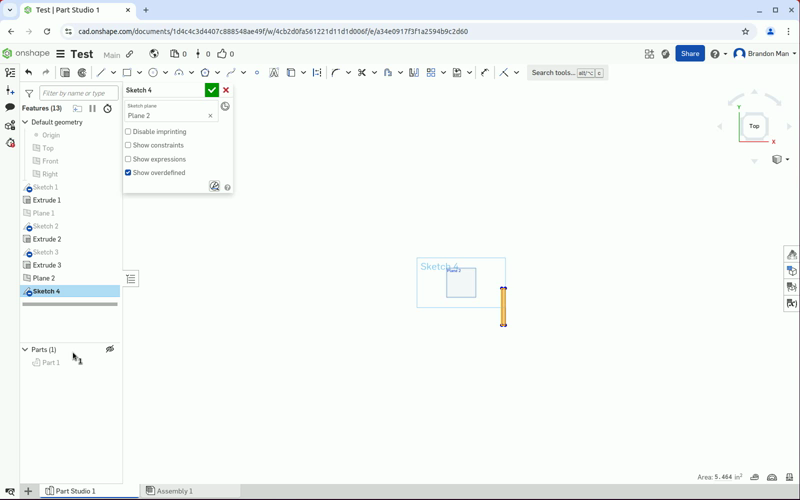
key(shift+y)
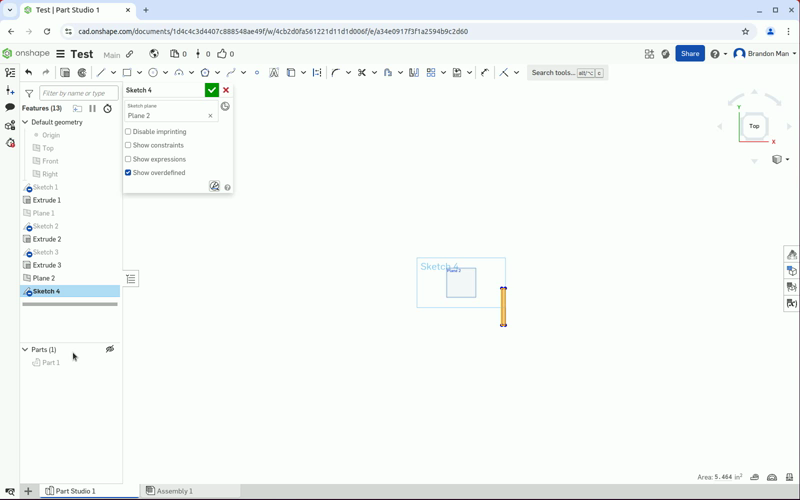
key(shift+e)
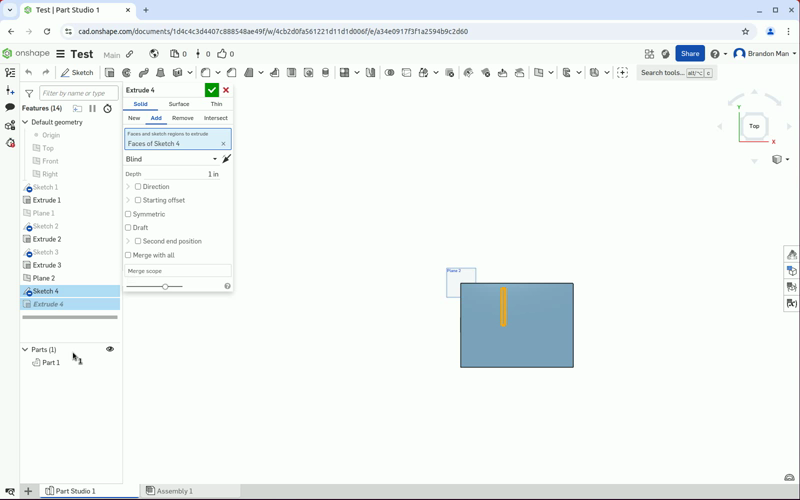
mouse_move(143, 106)
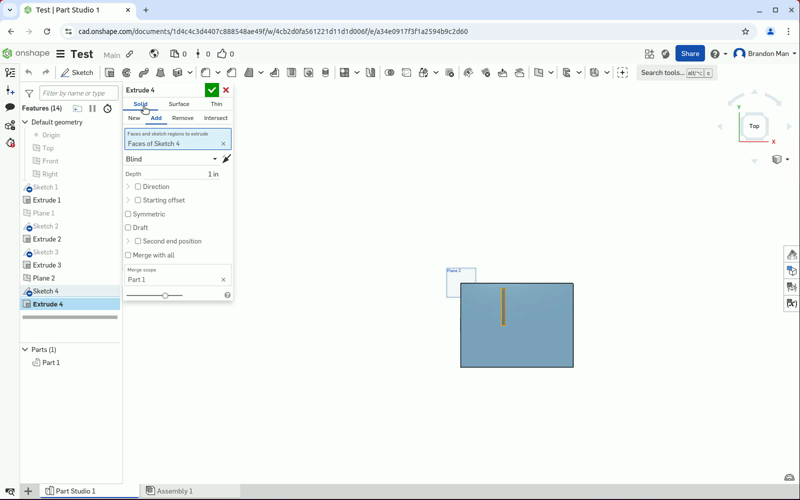
click(143, 106)
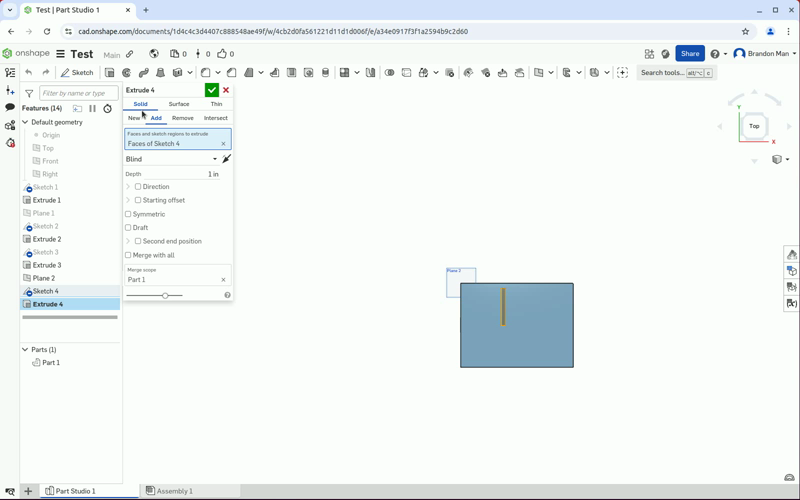
mouse_move(137, 120)
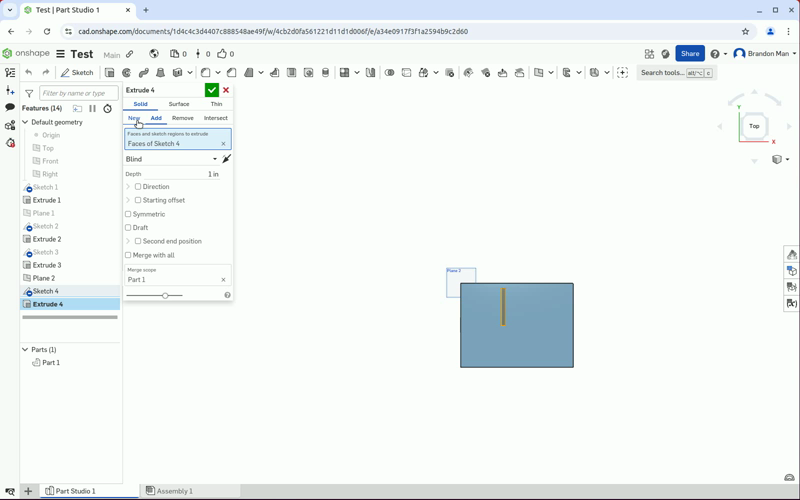
click(137, 120)
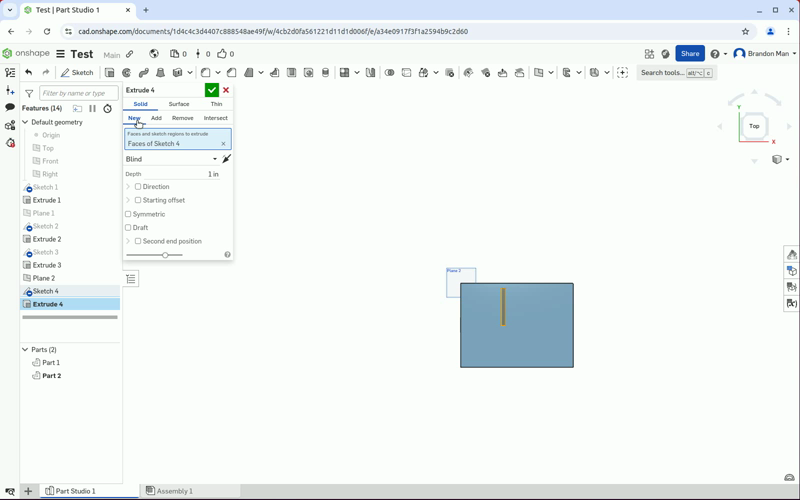
key(tab, 4)
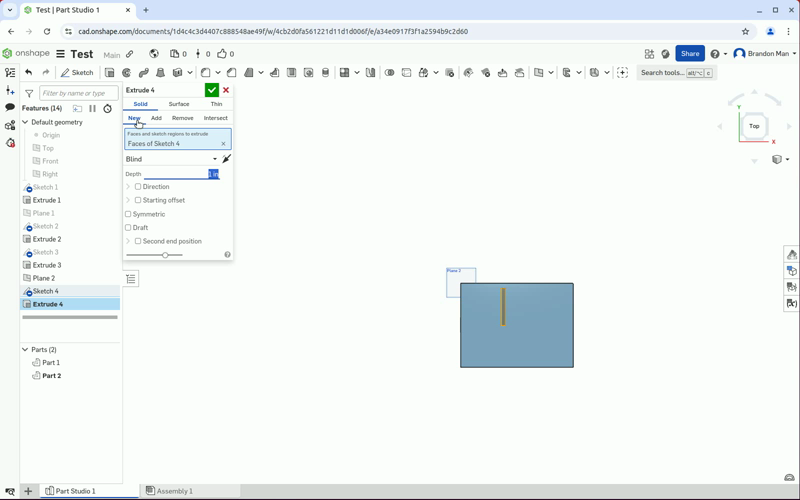
text(0.963)
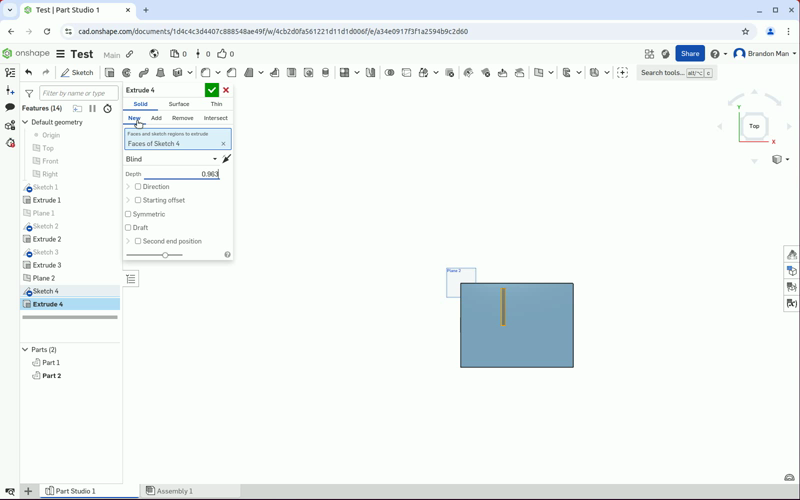
key(enter)
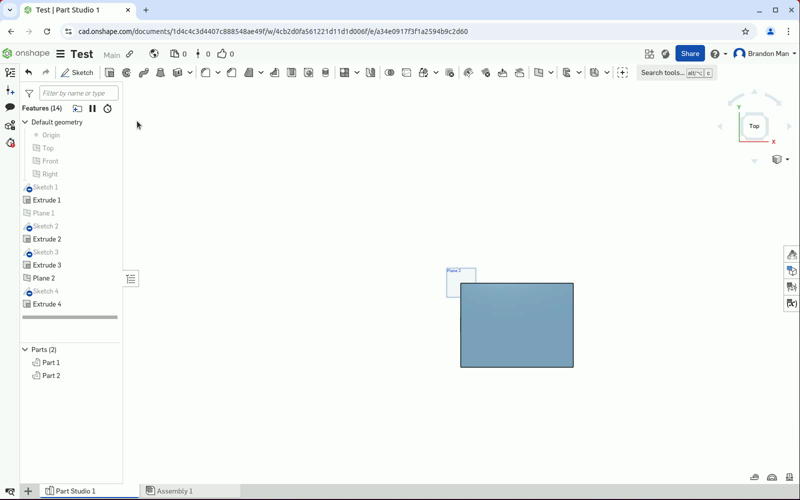
key(shift+h)
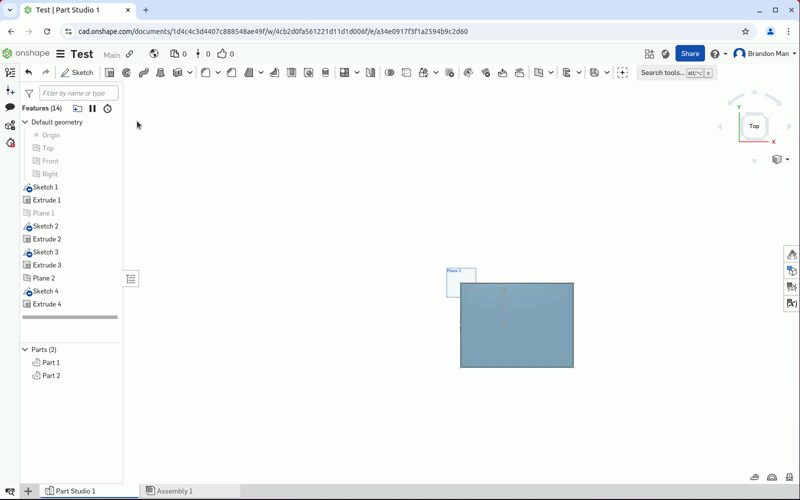
key(shift+h)
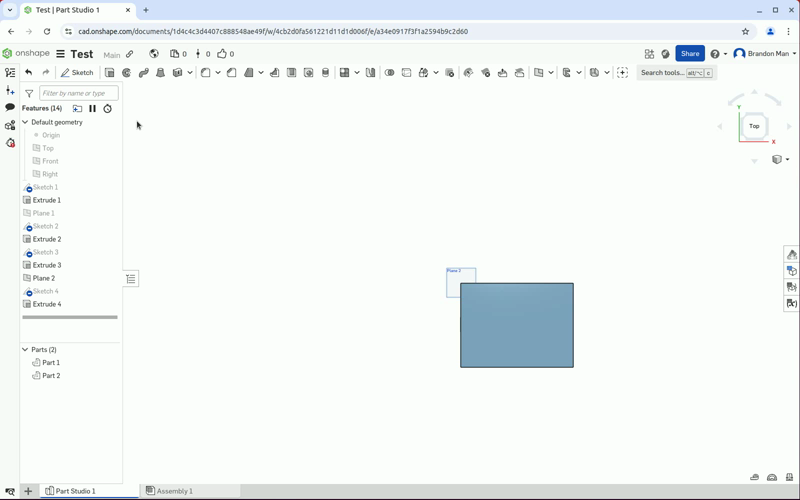
mouse_move(73, 189)
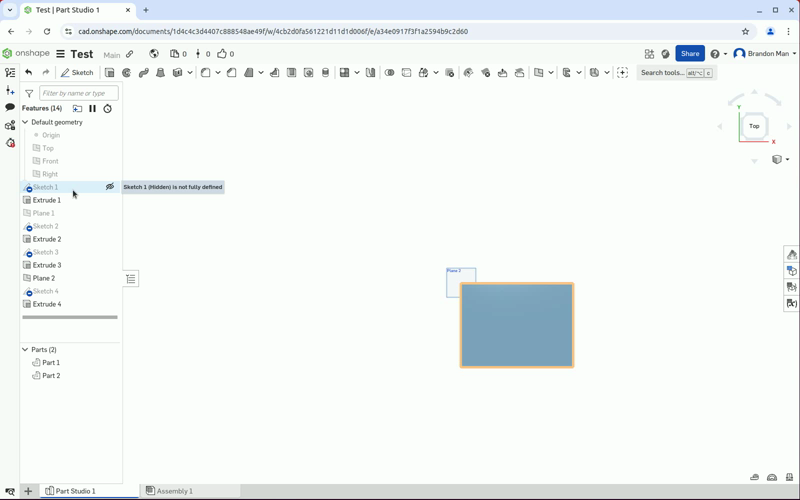
click(73, 189)
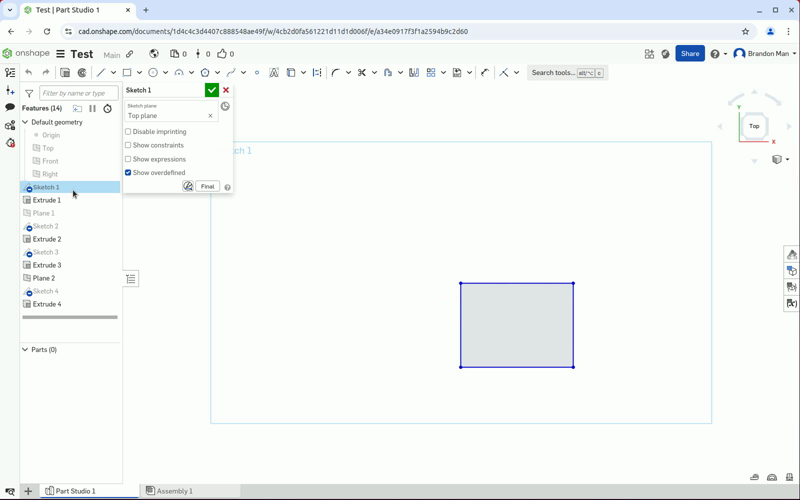
mouse_move(229, 92)
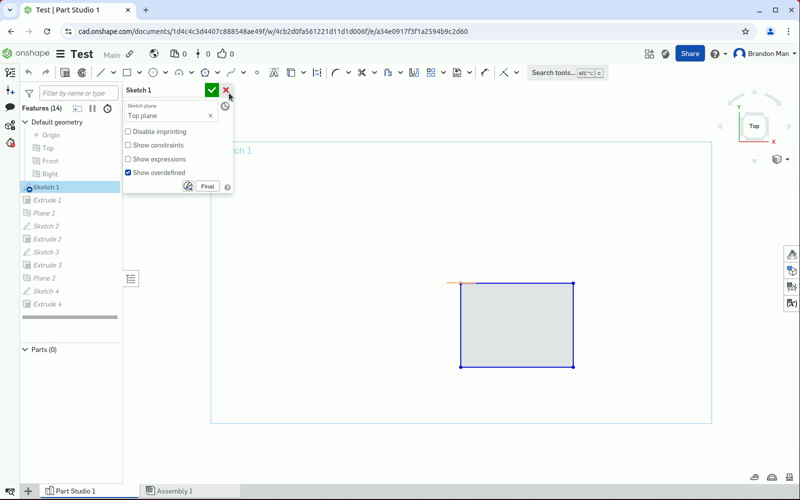
click(229, 92)
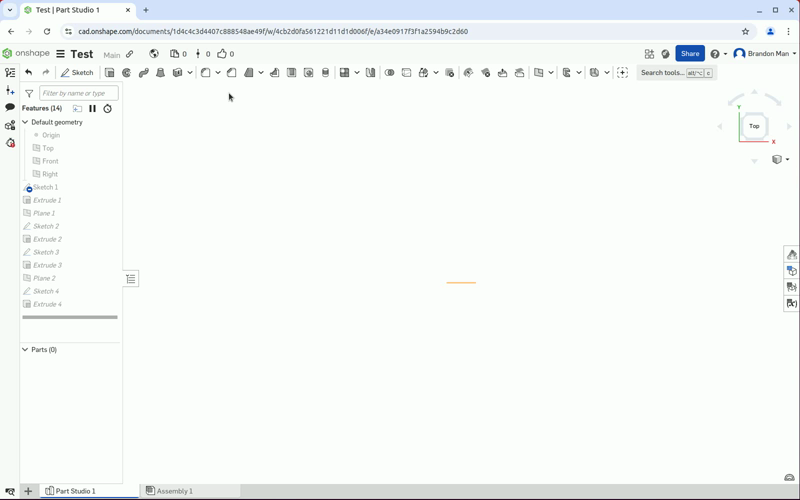
key(shift+s)
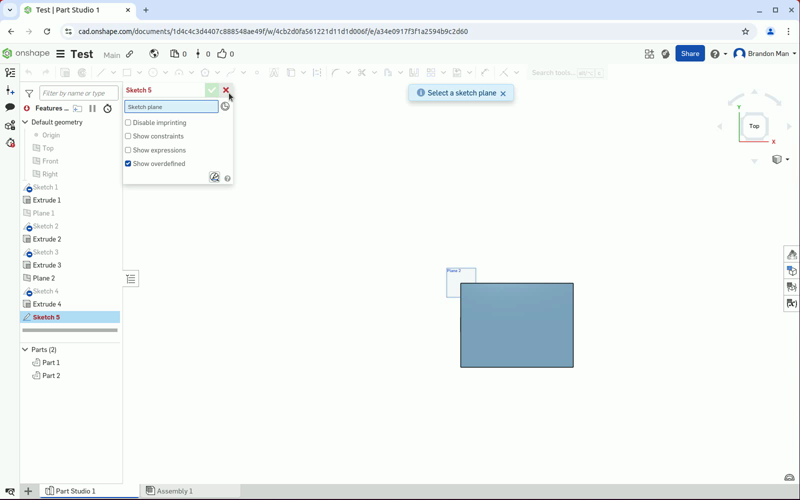
mouse_move(73, 280)
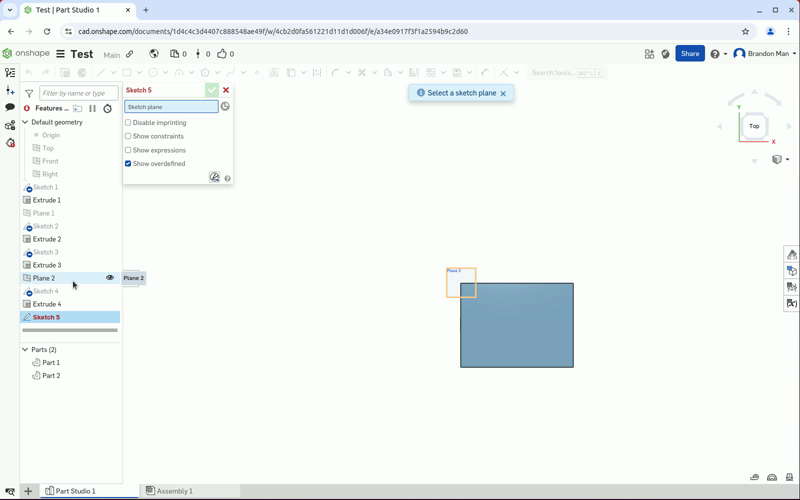
click(73, 280)
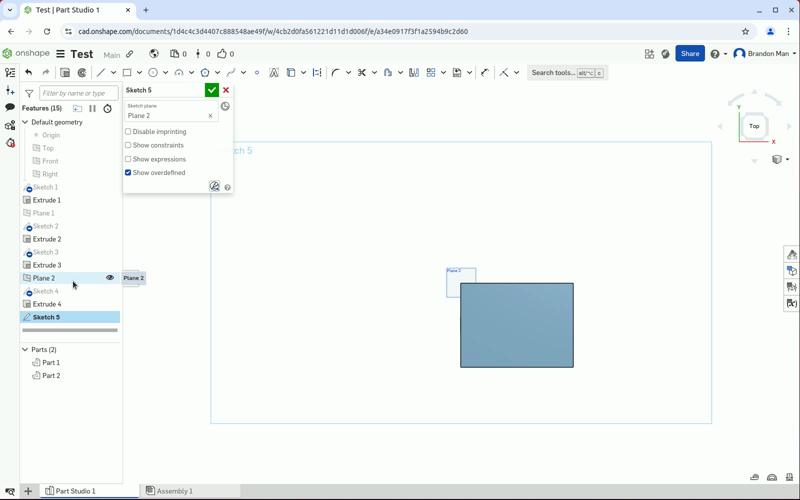
mouse_move(73, 352)
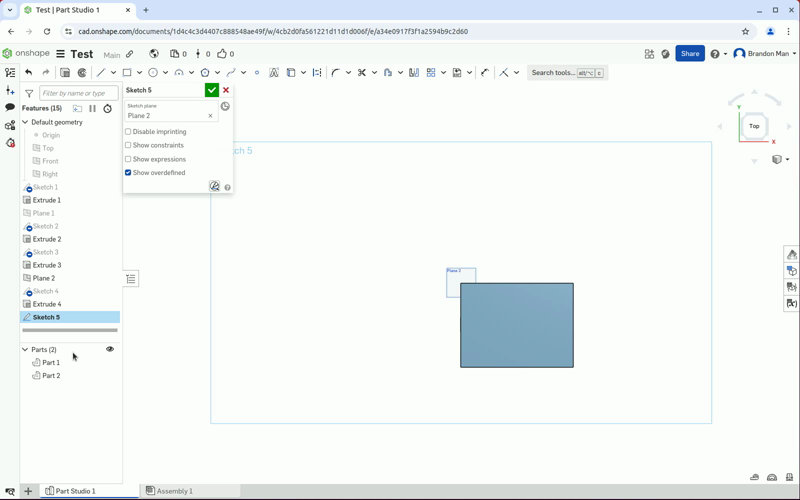
key(y)
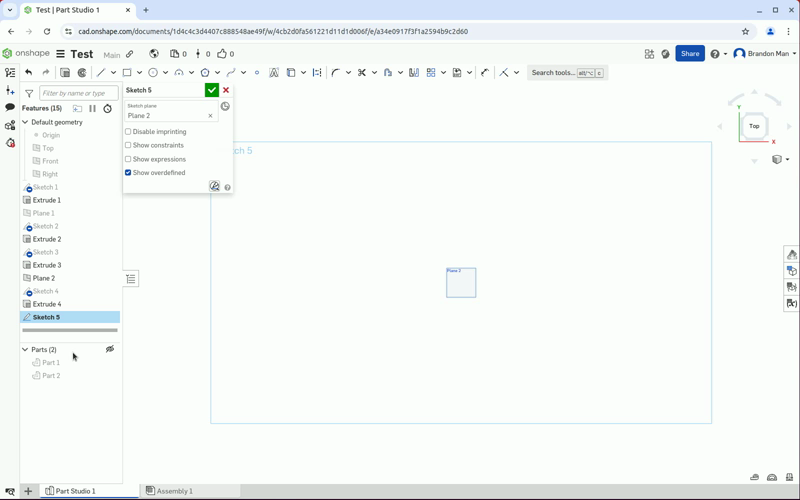
key(l)
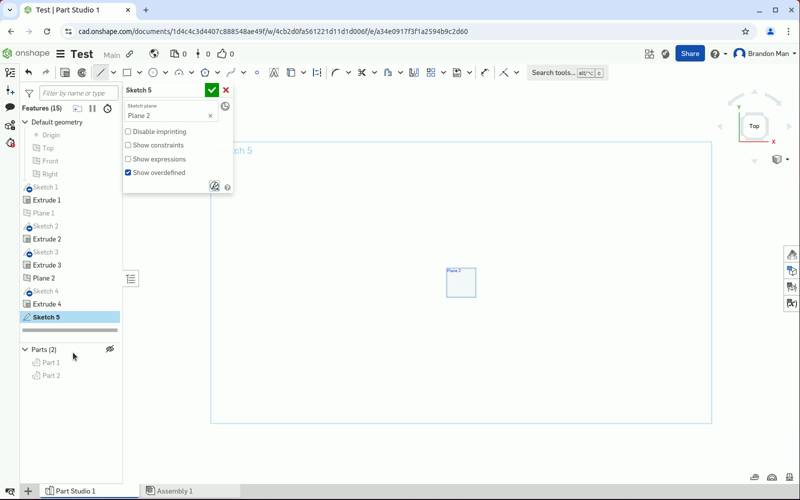
key_down(shift)
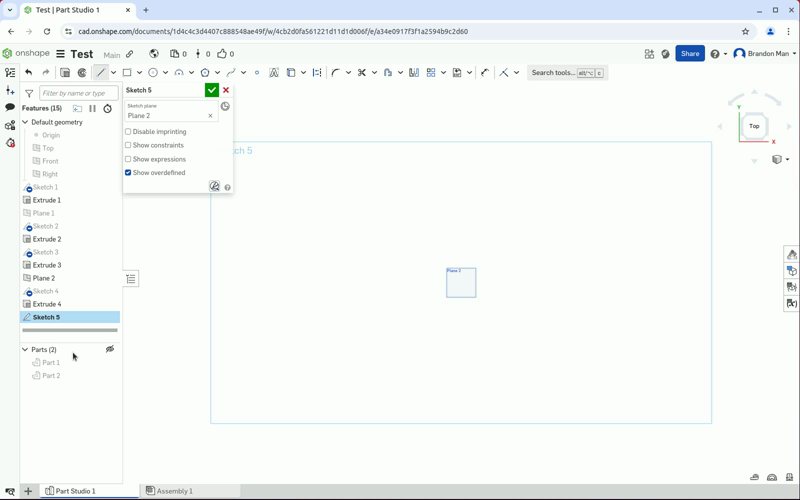
mouse_move(524, 361)
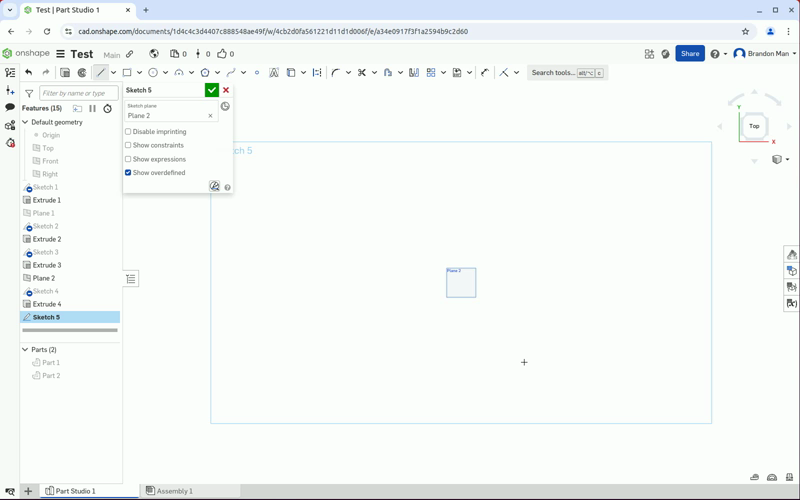
click(524, 361)
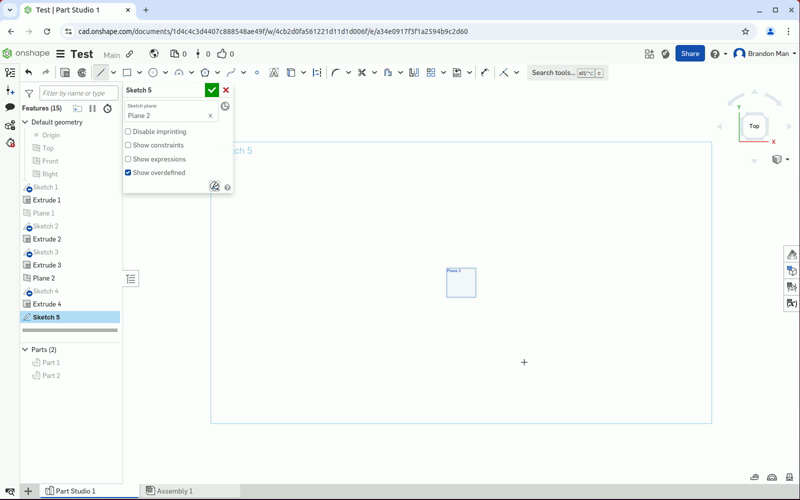
key_up(shift)
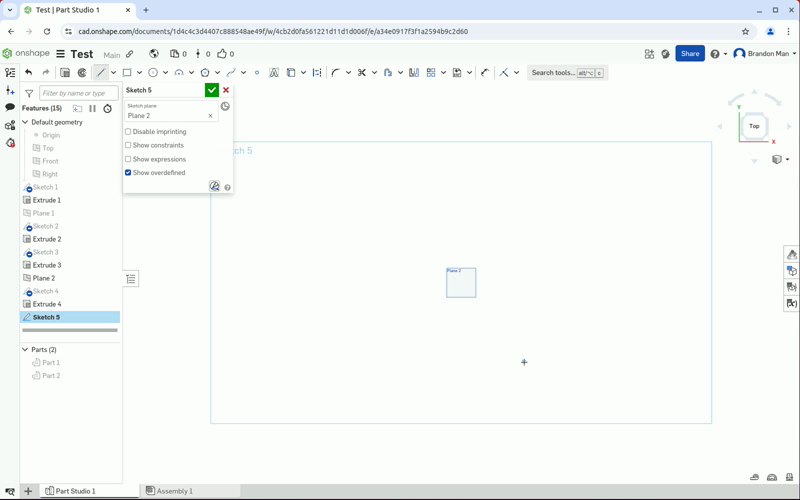
key_down(shift)
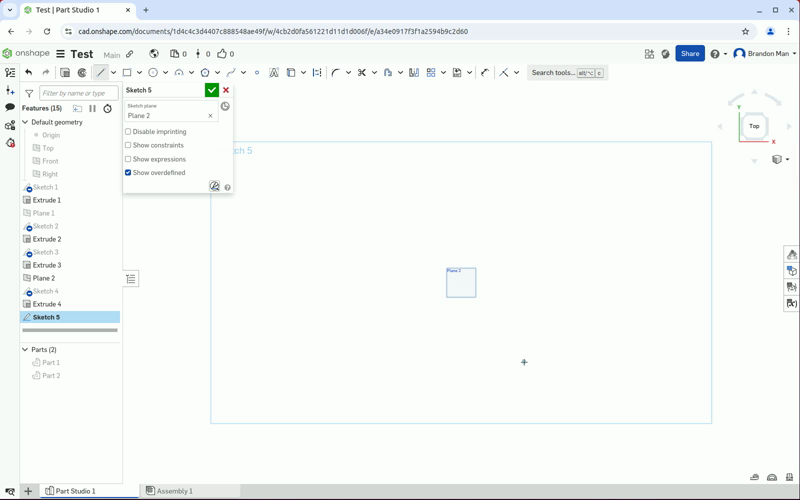
mouse_move(554, 361)
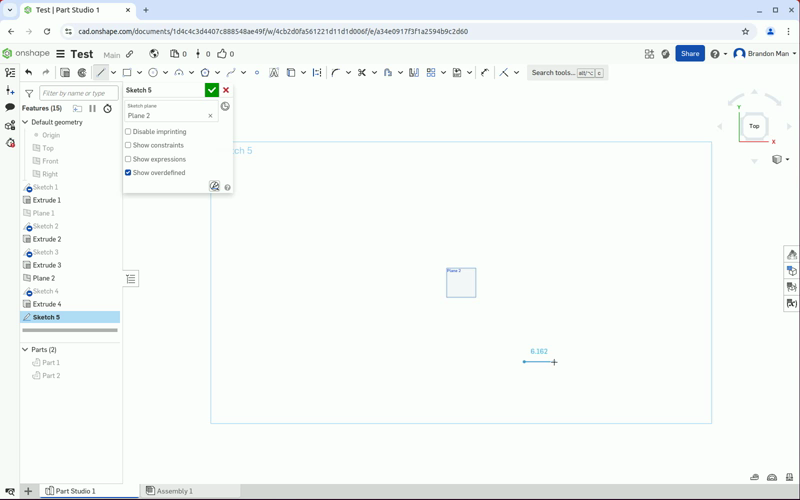
mouse_move(527, 361)
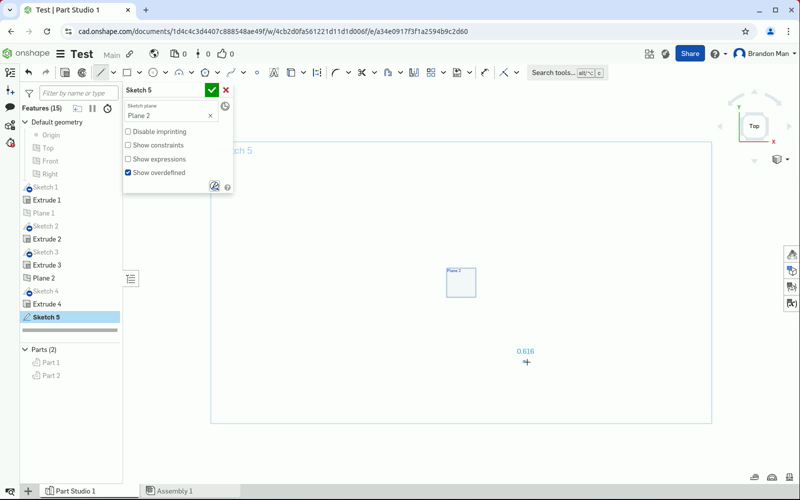
scroll(6)
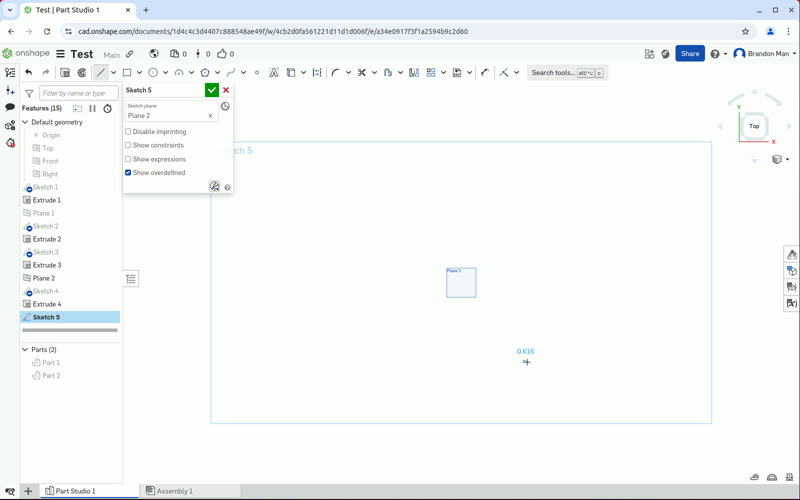
scroll(6)
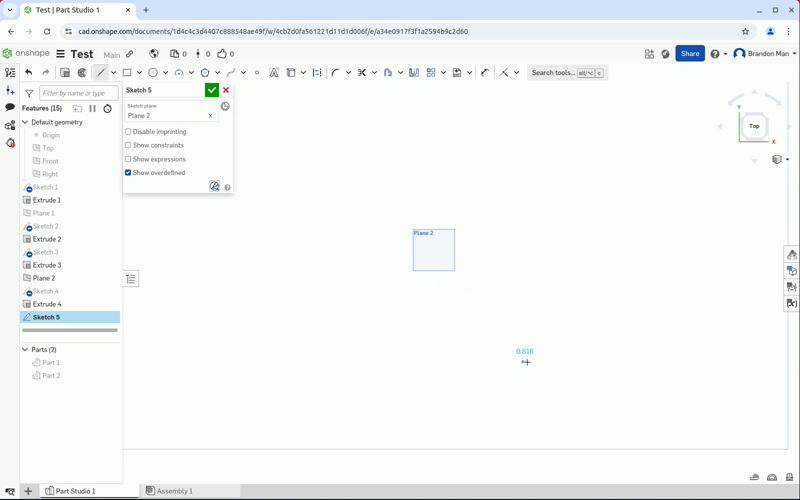
scroll(6)
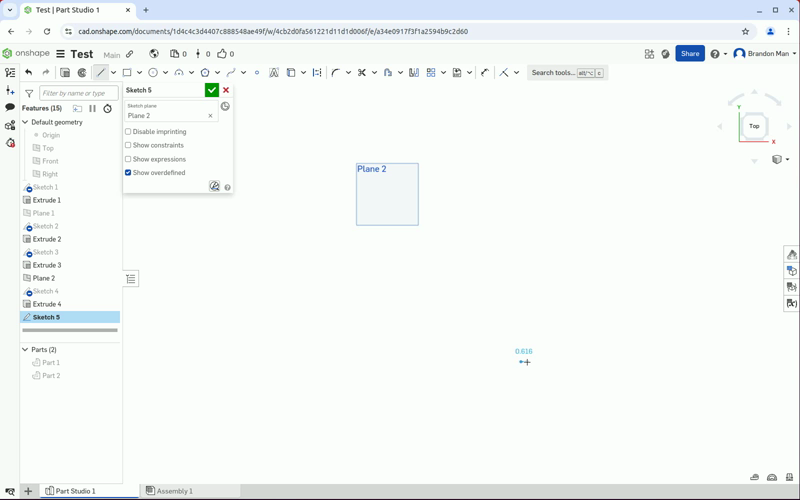
scroll(6)
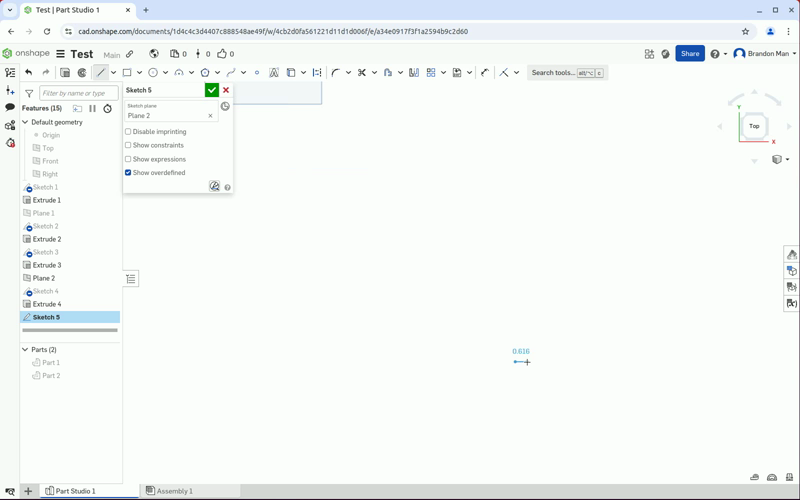
scroll(6)
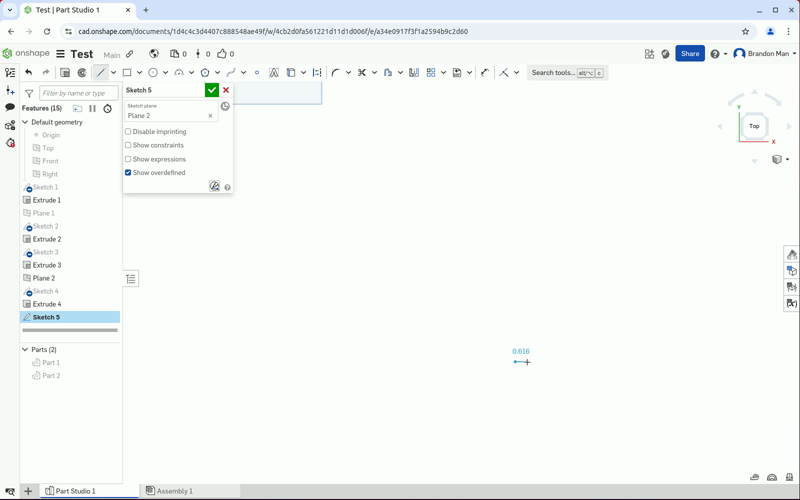
scroll(6)
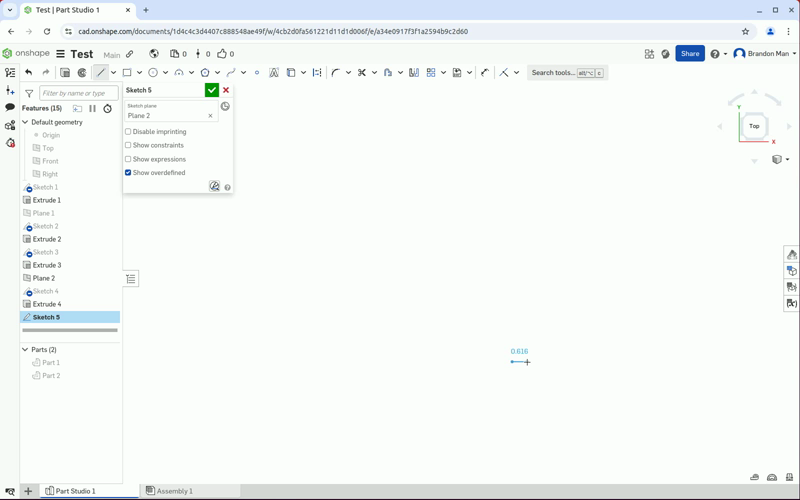
scroll(6)
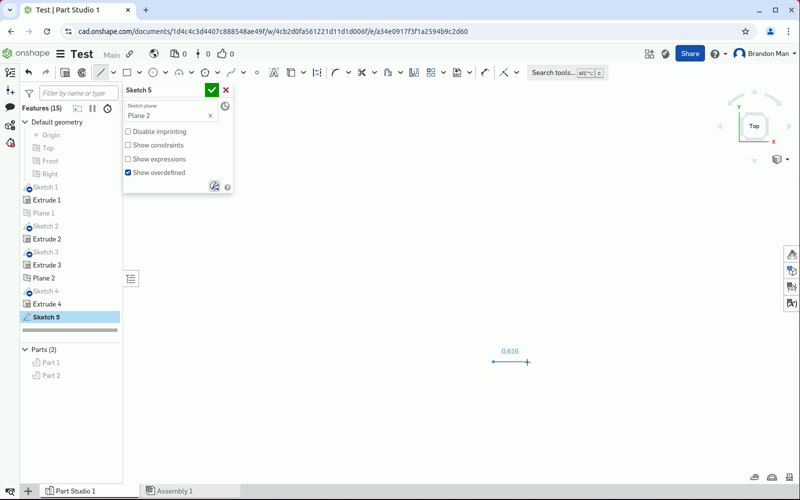
click(527, 361)
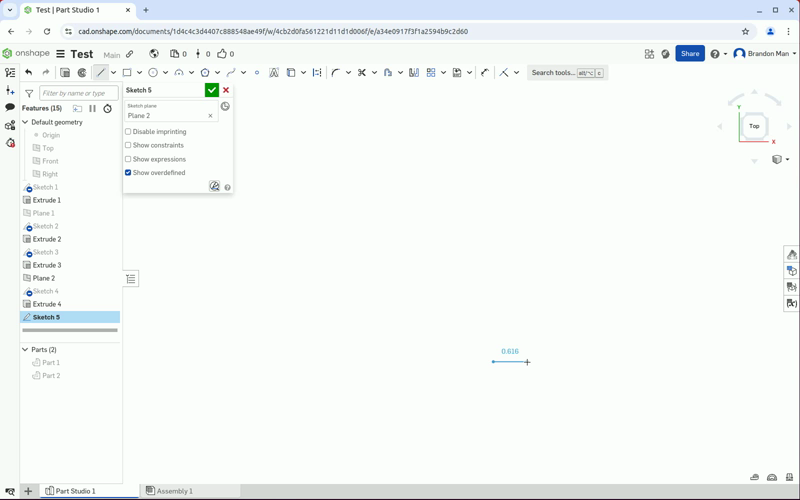
scroll(-6)
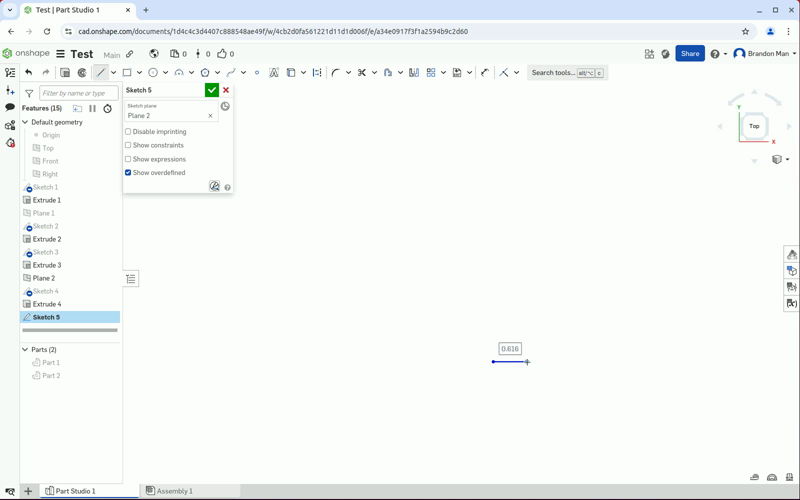
scroll(-6)
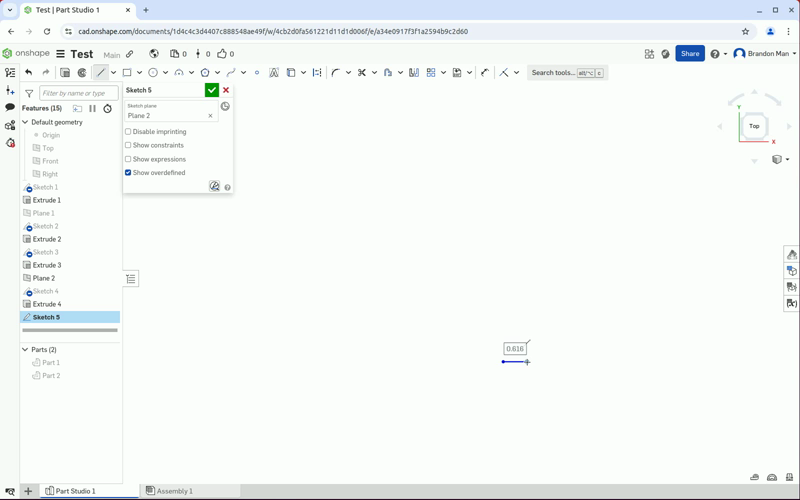
scroll(-6)
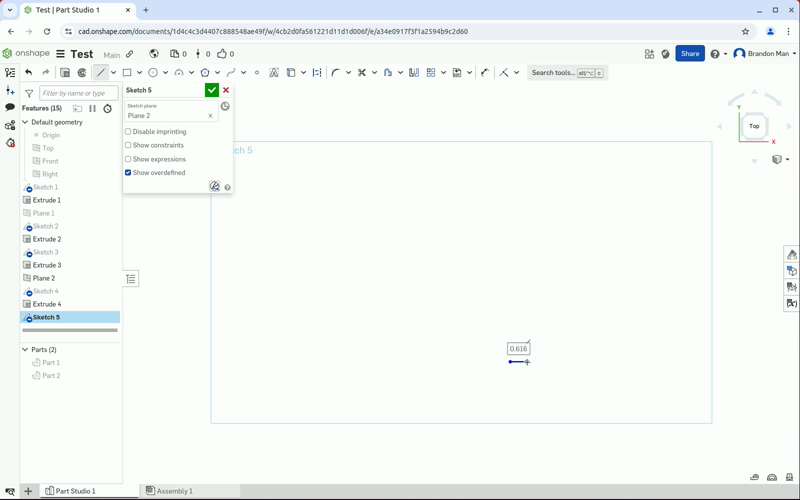
scroll(-6)
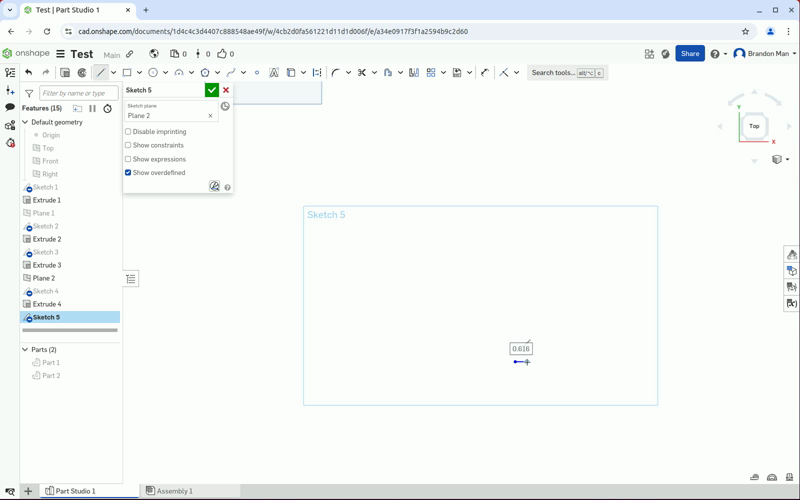
scroll(-6)
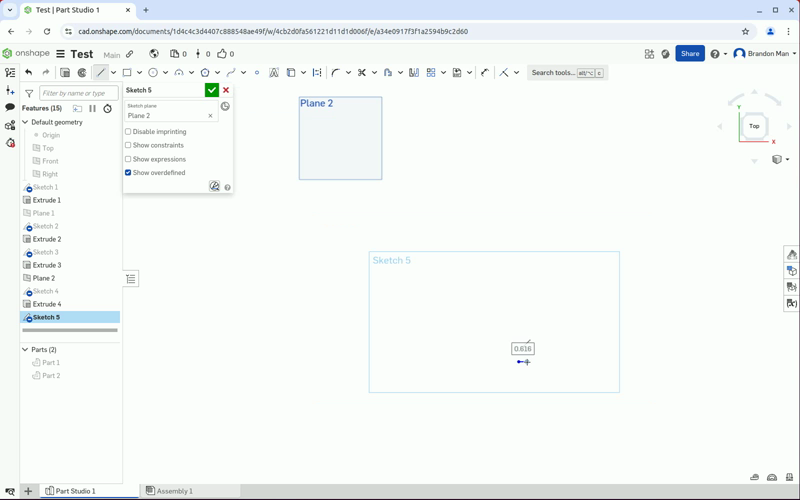
scroll(-6)
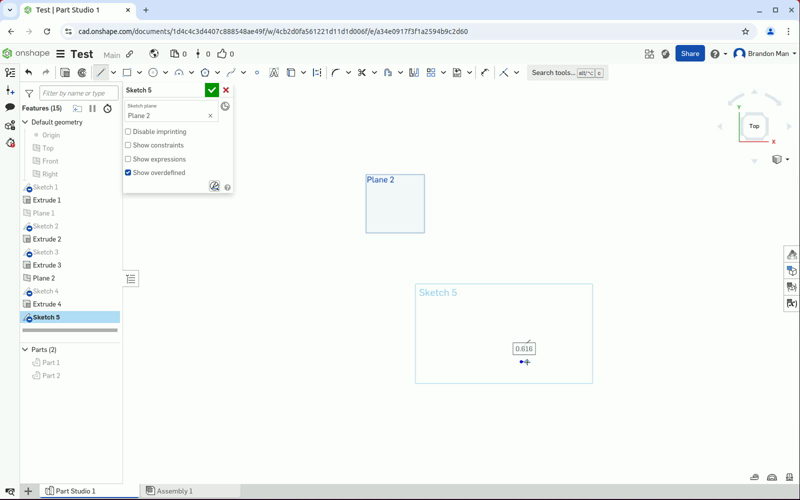
scroll(-6)
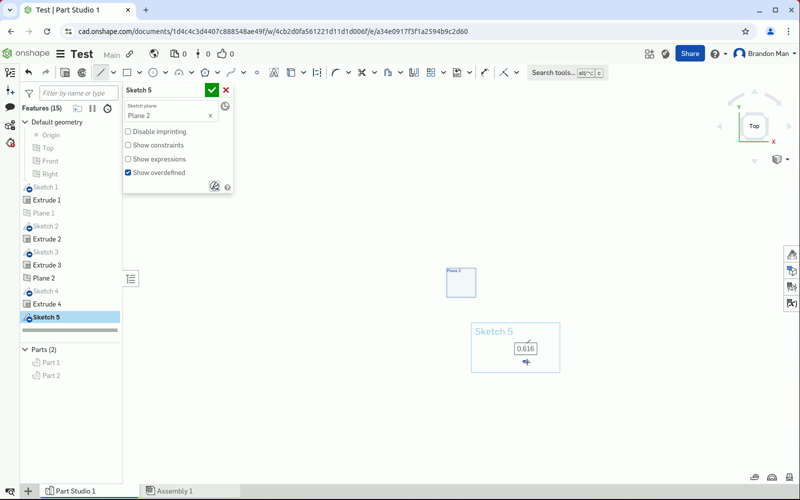
key_up(shift)
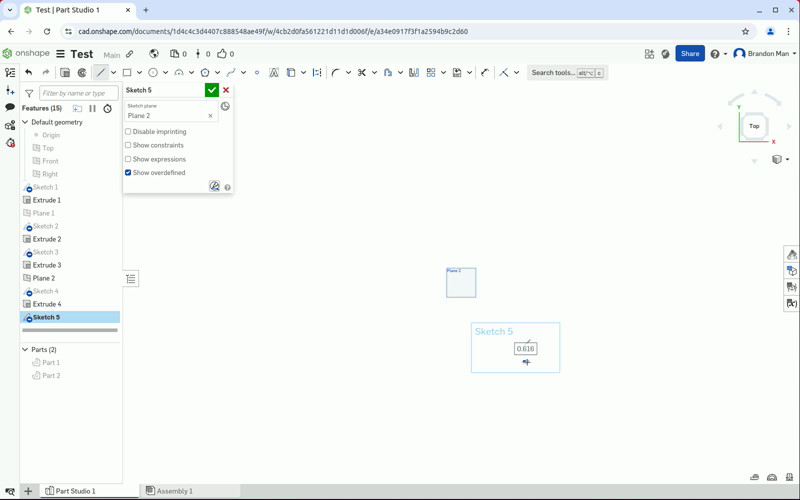
key_down(shift)
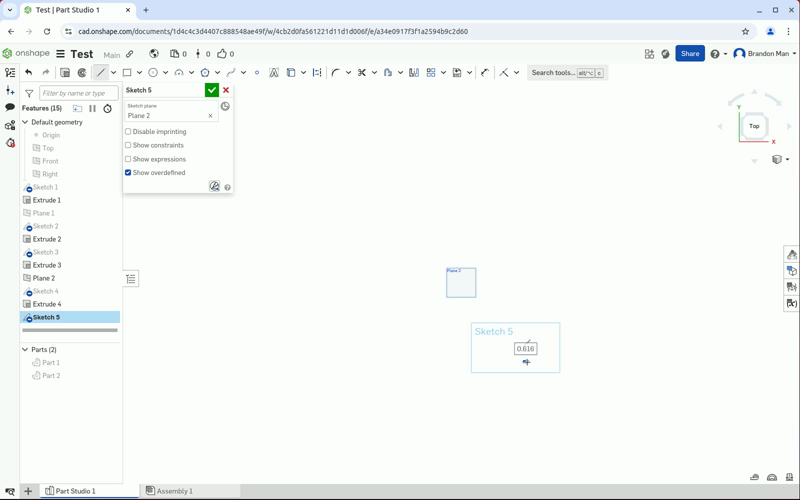
mouse_move(557, 361)
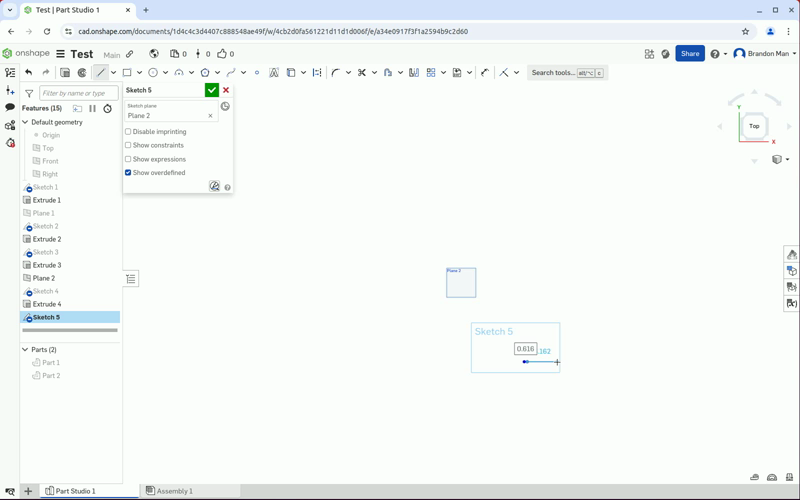
mouse_move(527, 323)
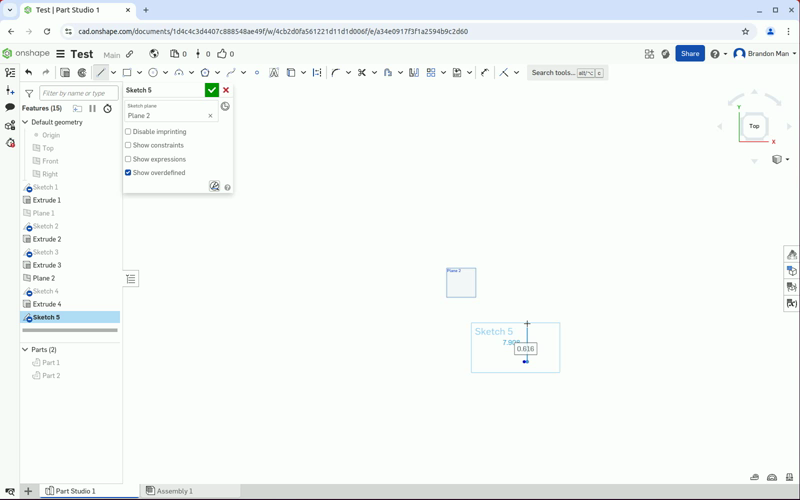
click(527, 323)
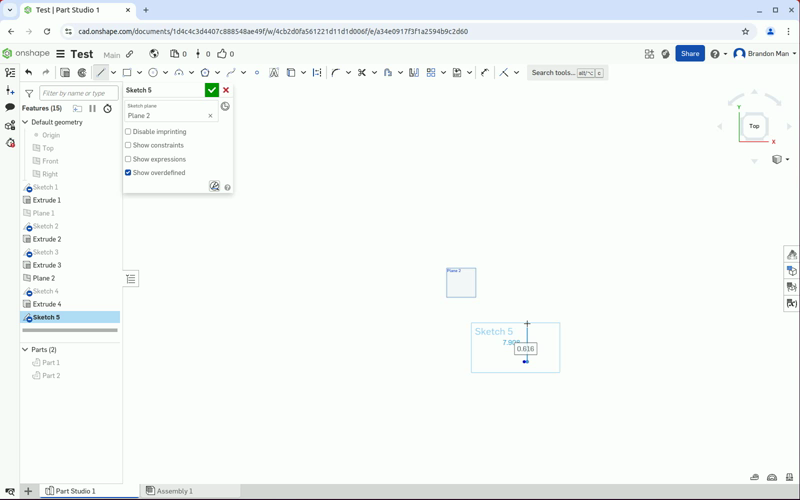
key_up(shift)
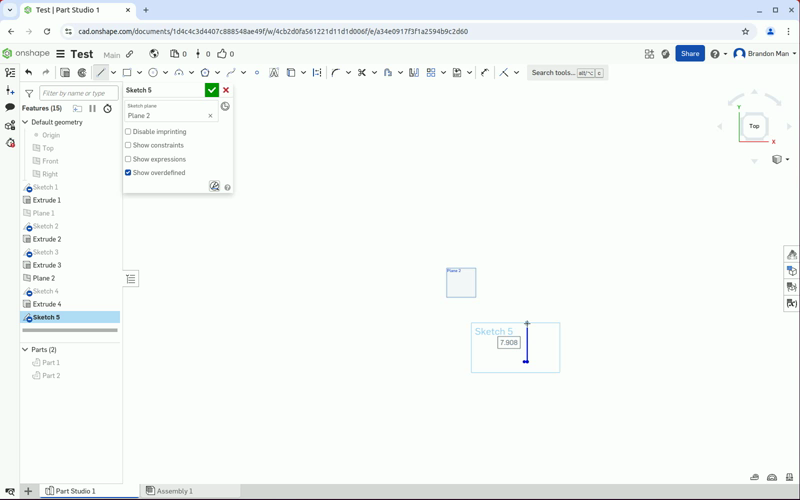
key_down(shift)
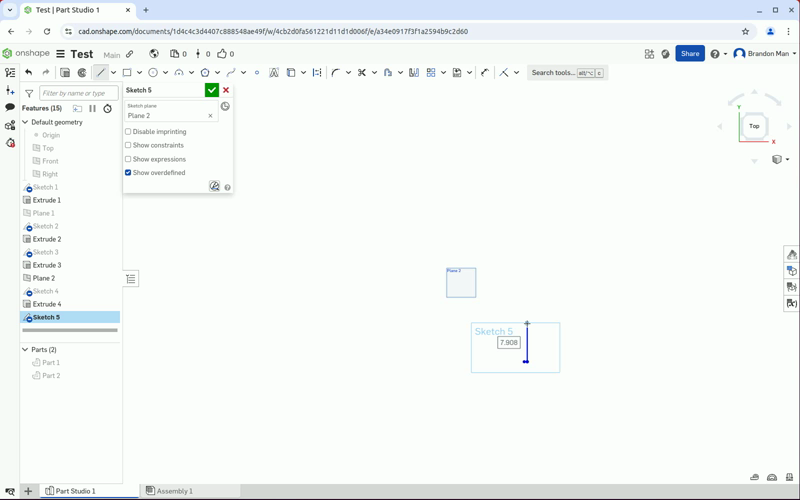
mouse_move(557, 323)
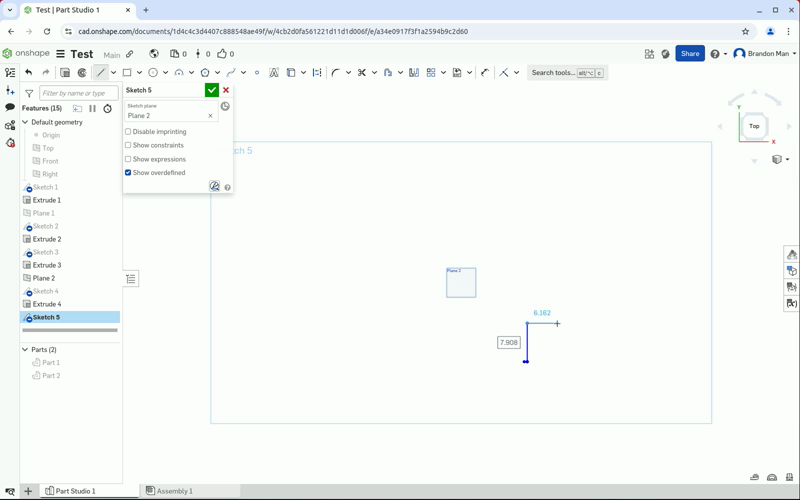
mouse_move(524, 323)
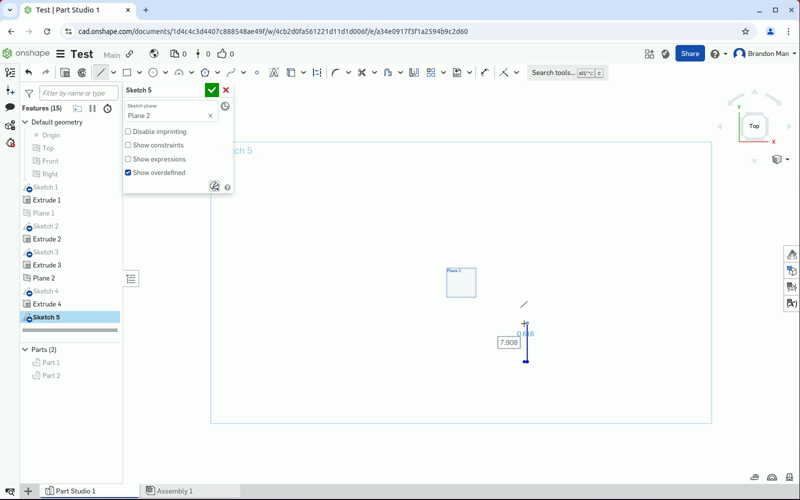
scroll(6)
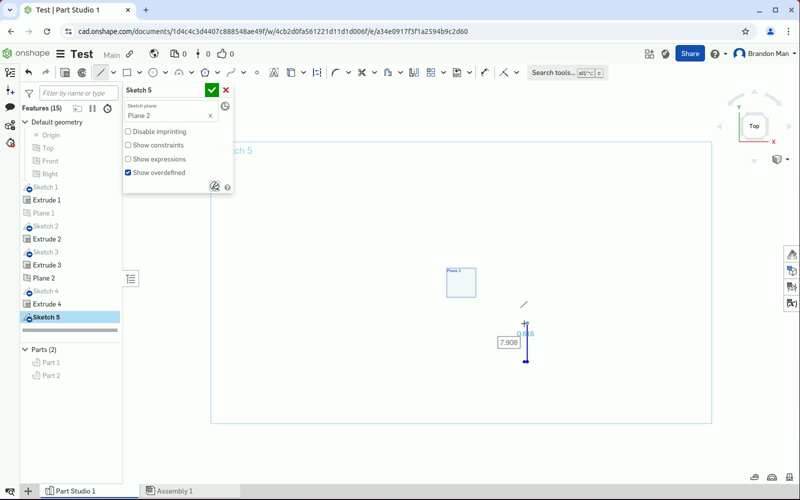
scroll(6)
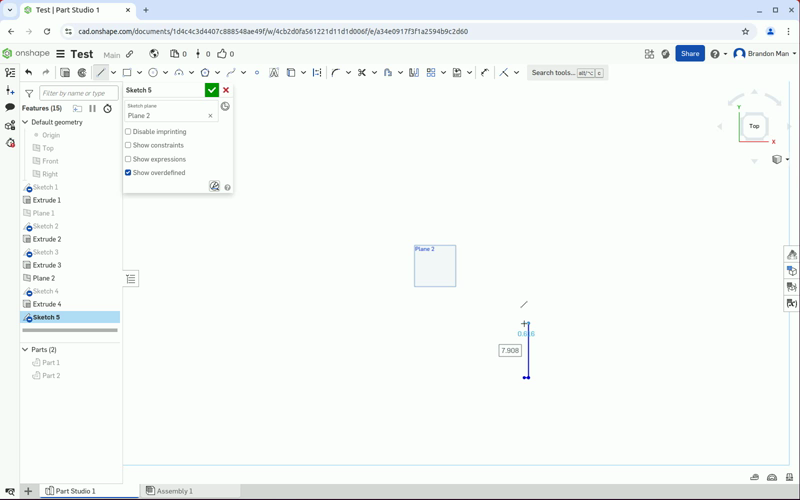
scroll(6)
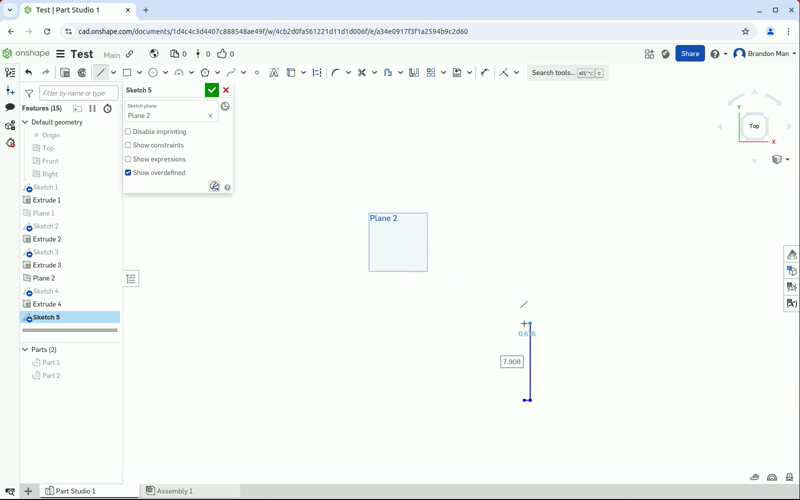
scroll(6)
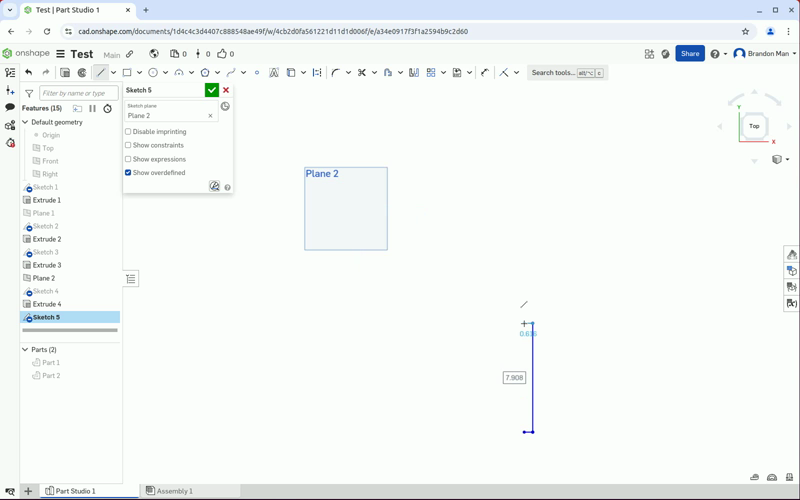
scroll(6)
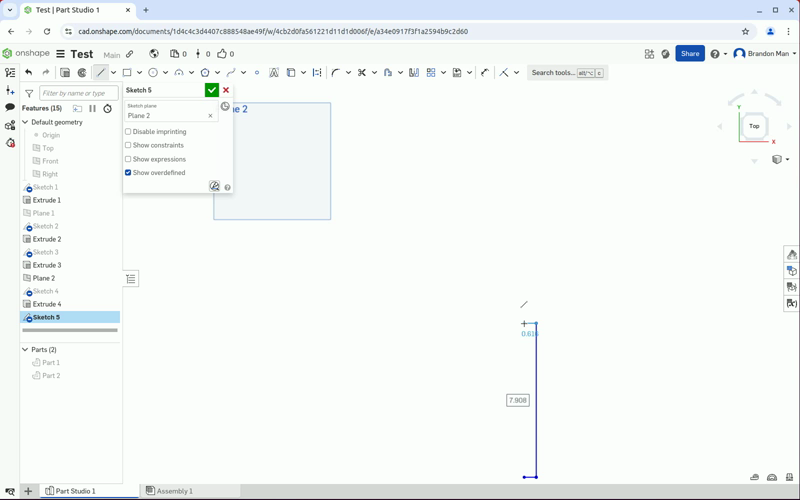
scroll(6)
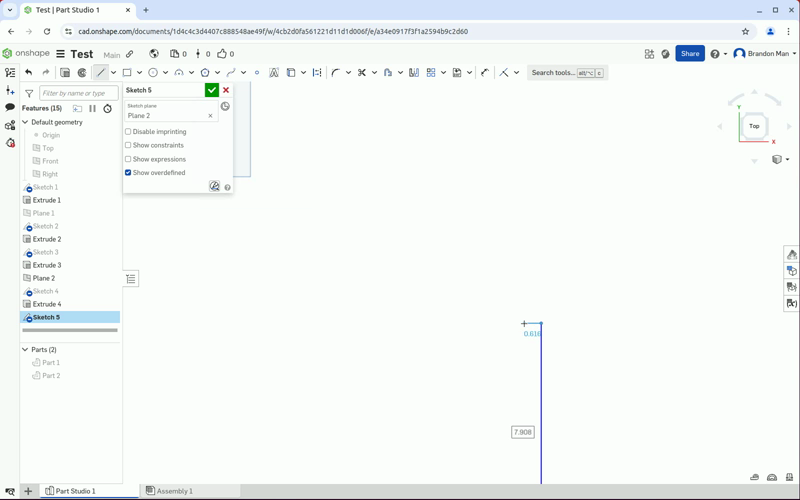
scroll(6)
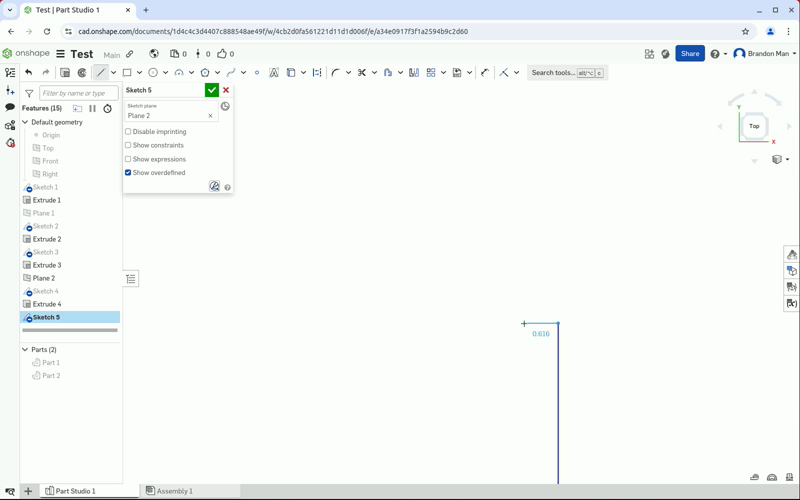
click(524, 323)
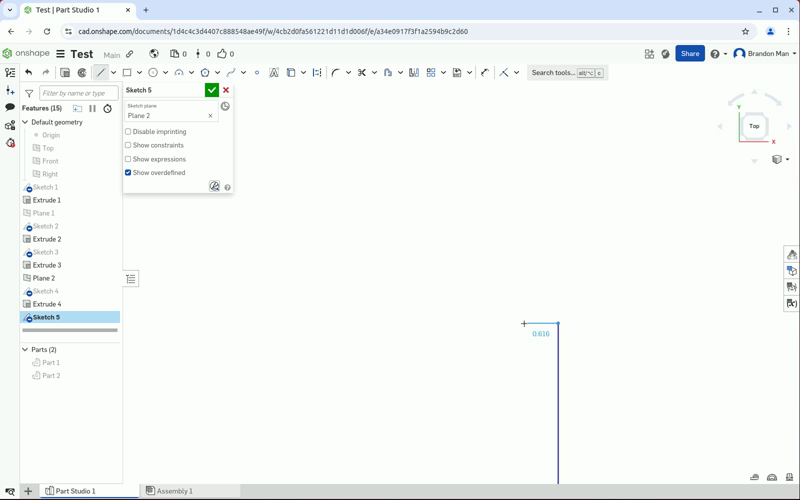
scroll(-6)
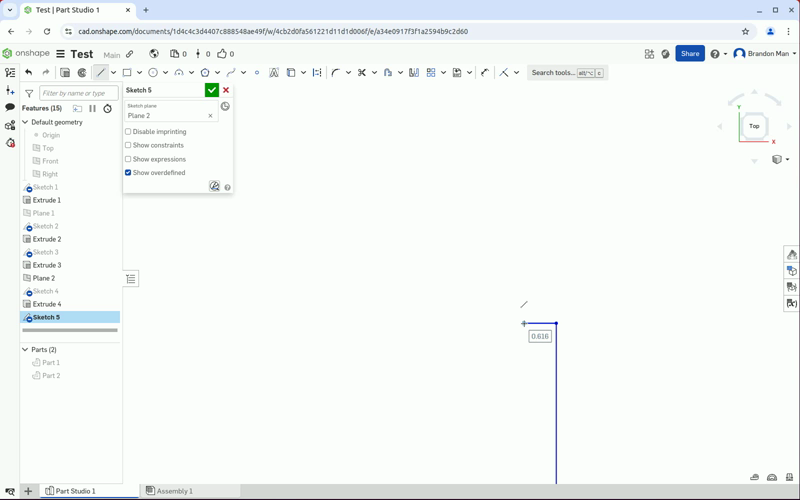
scroll(-6)
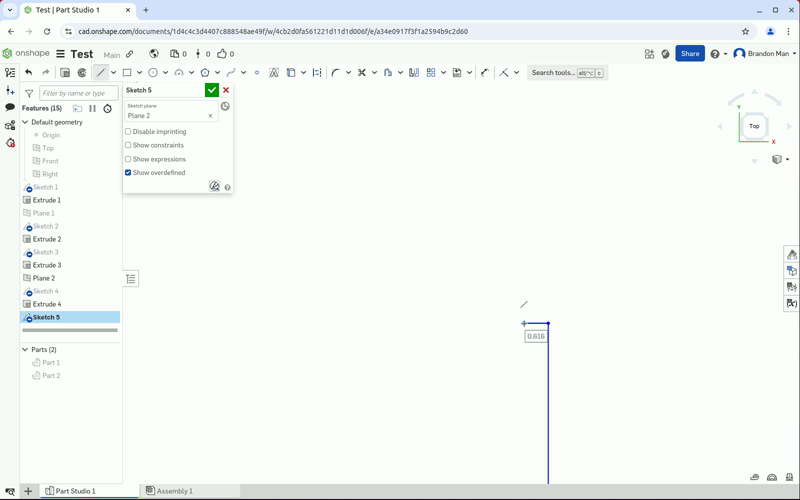
scroll(-6)
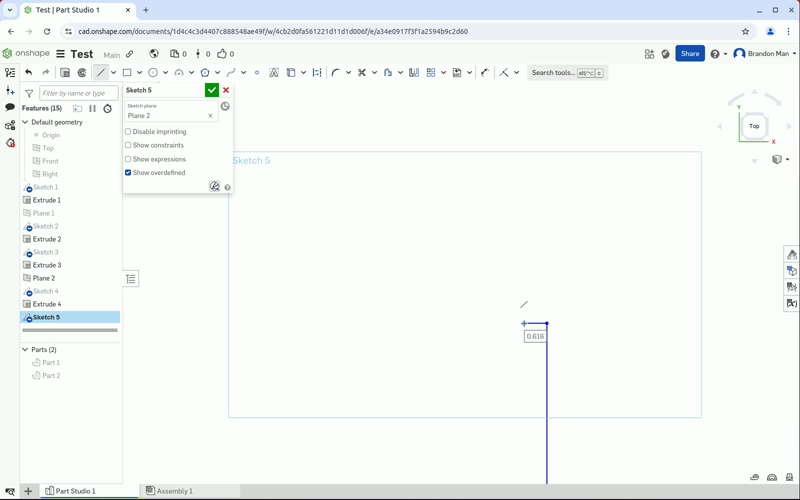
scroll(-6)
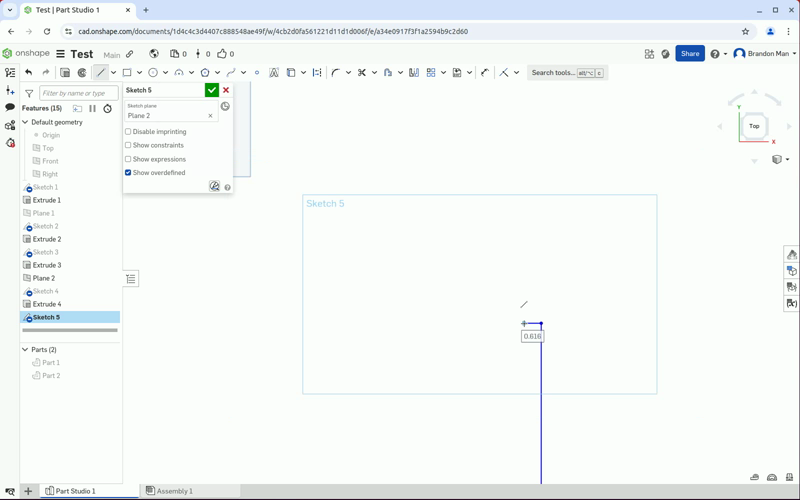
scroll(-6)
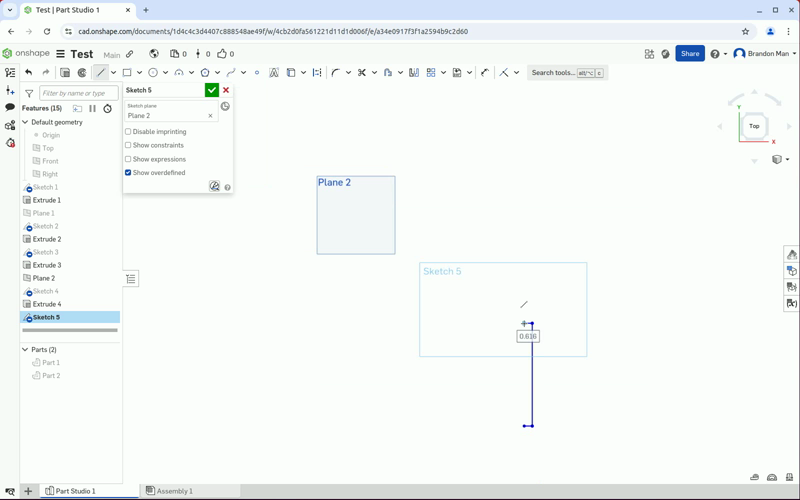
scroll(-6)
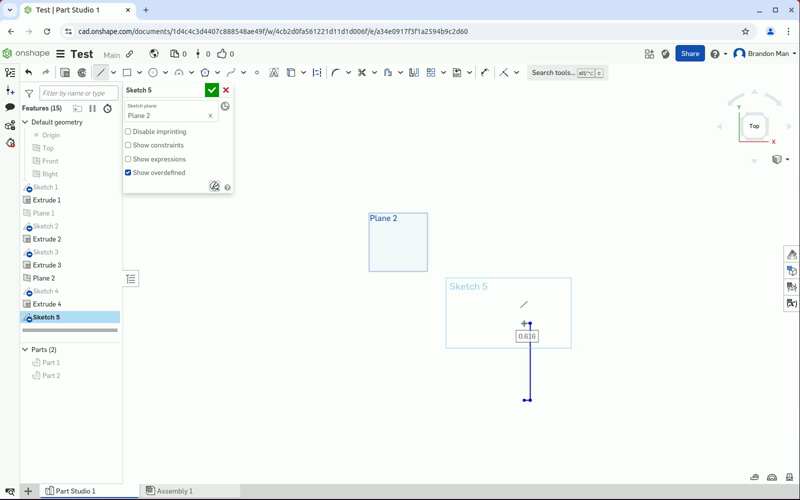
scroll(-6)
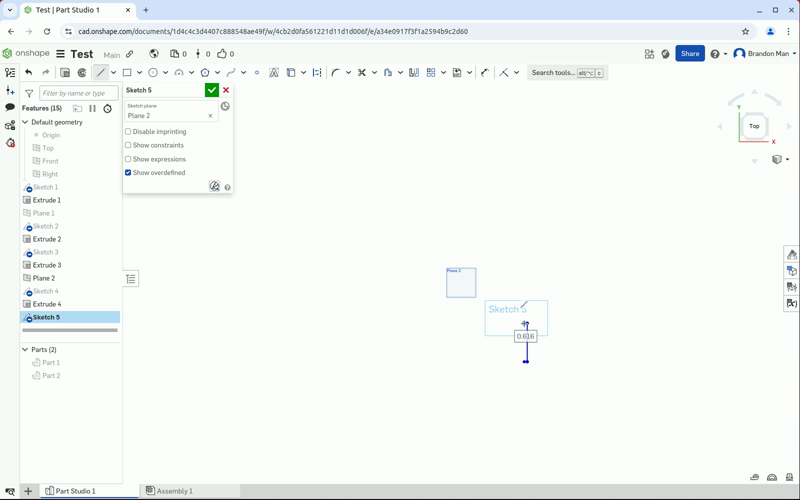
key_up(shift)
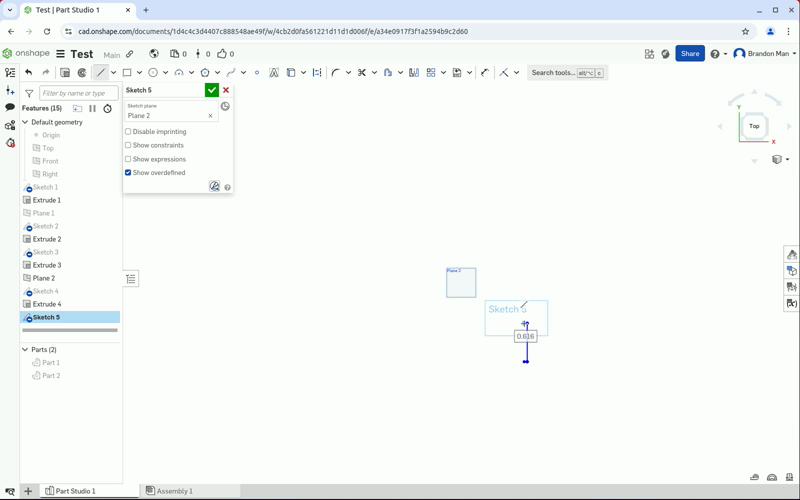
mouse_move(554, 323)
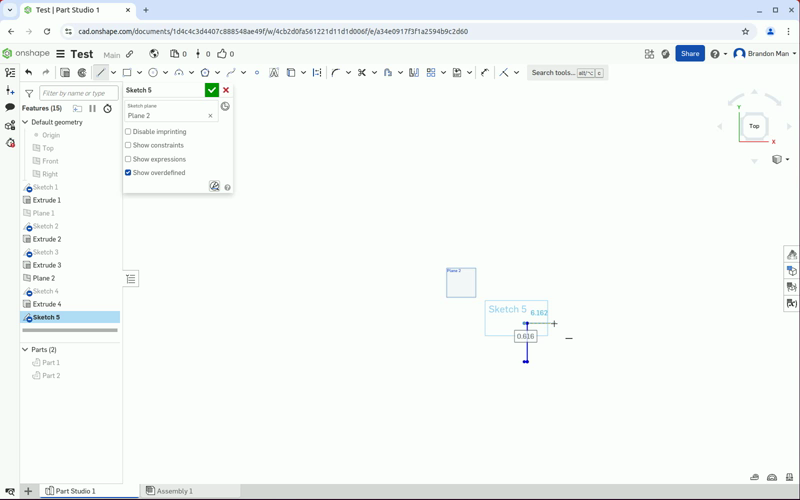
key_down(shift)
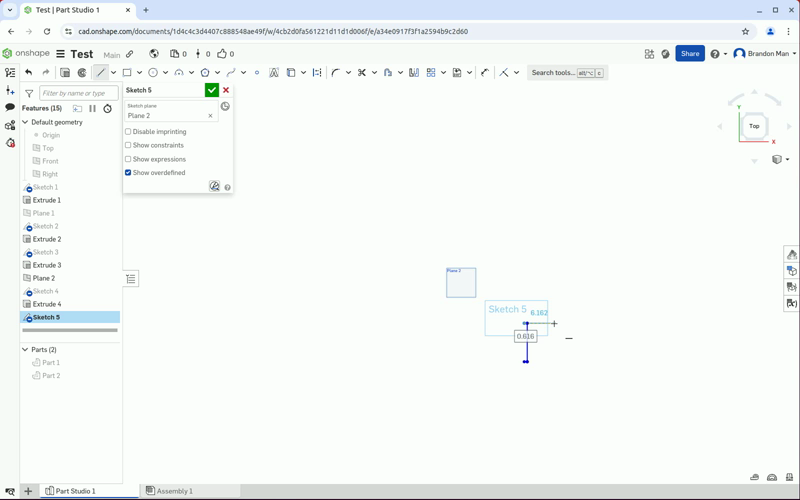
mouse_move(524, 361)
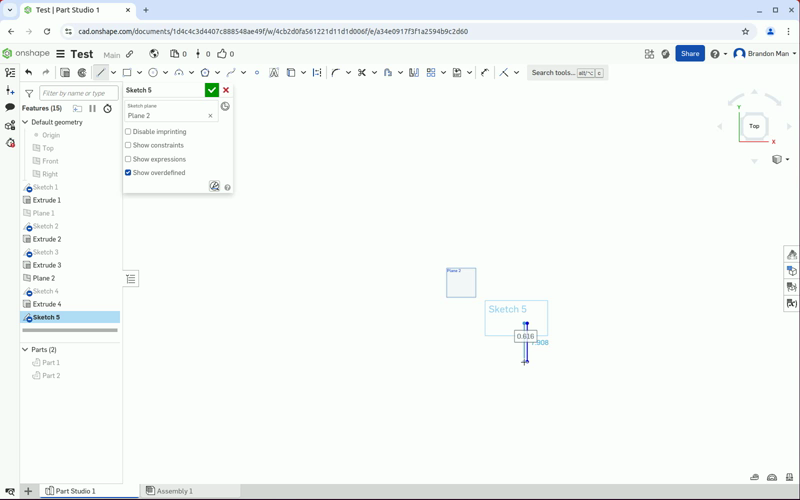
scroll(6)
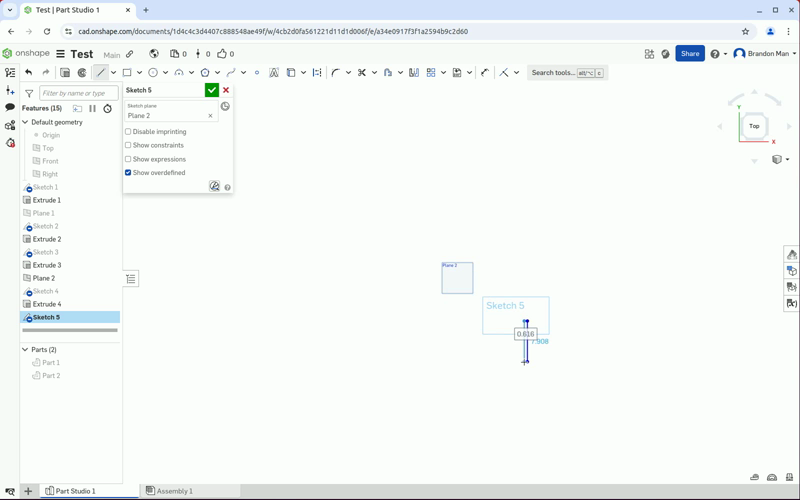
scroll(6)
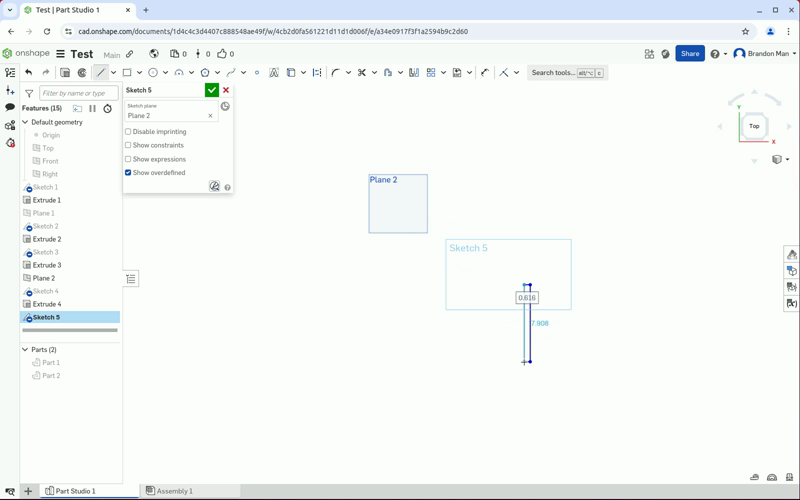
scroll(6)
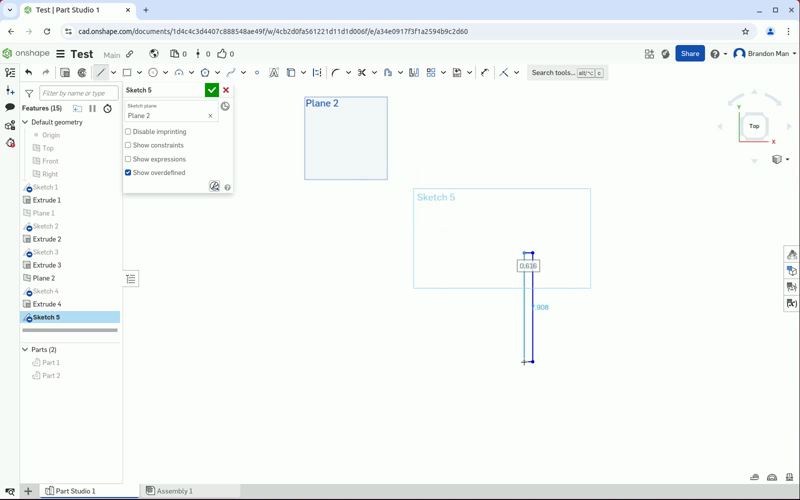
scroll(6)
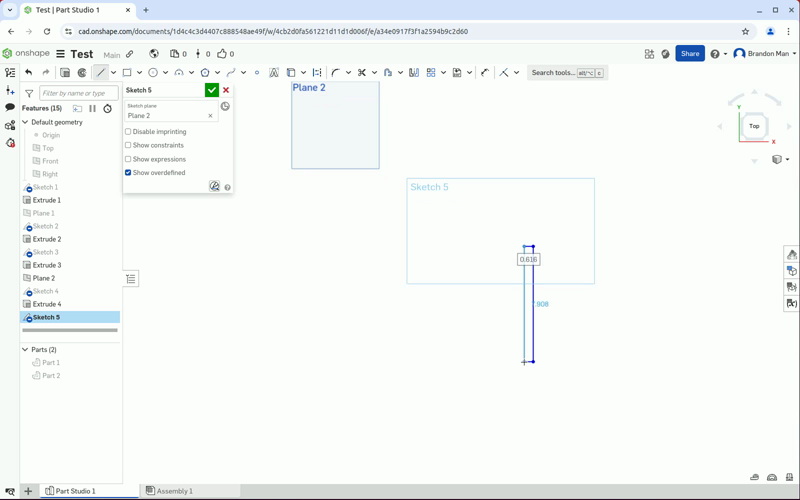
scroll(6)
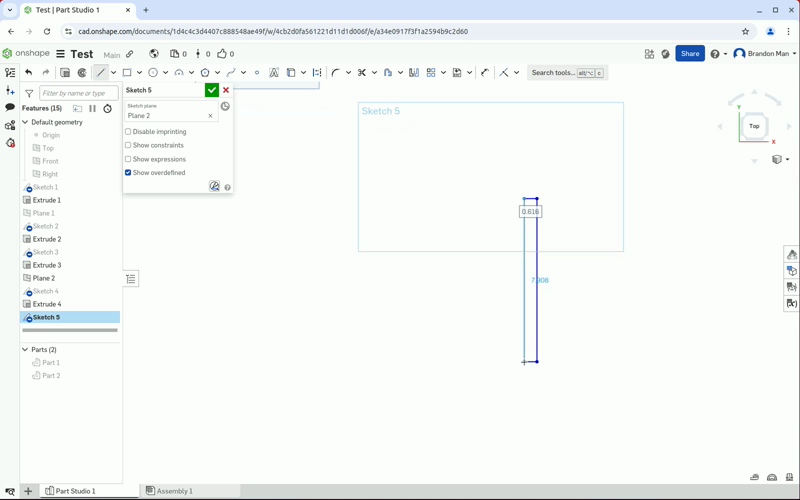
scroll(6)
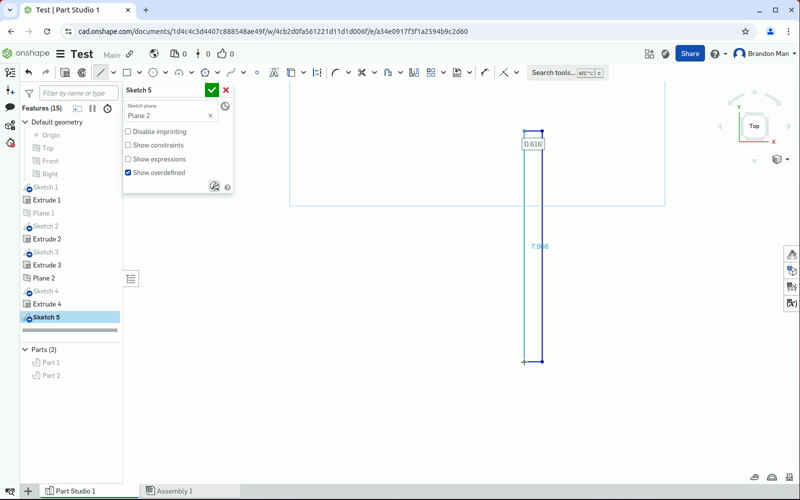
scroll(6)
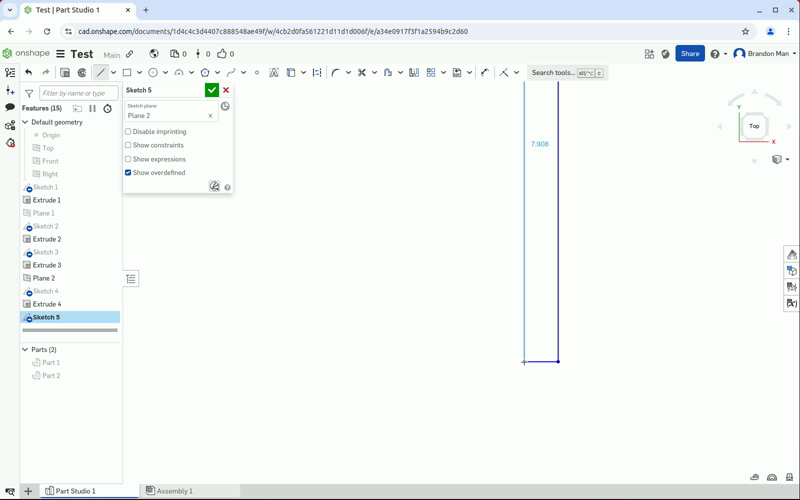
key_up(shift)
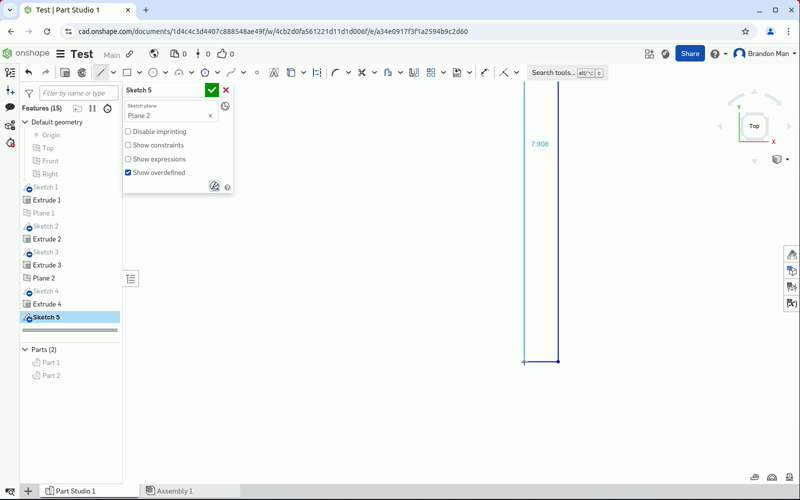
click(524, 361)
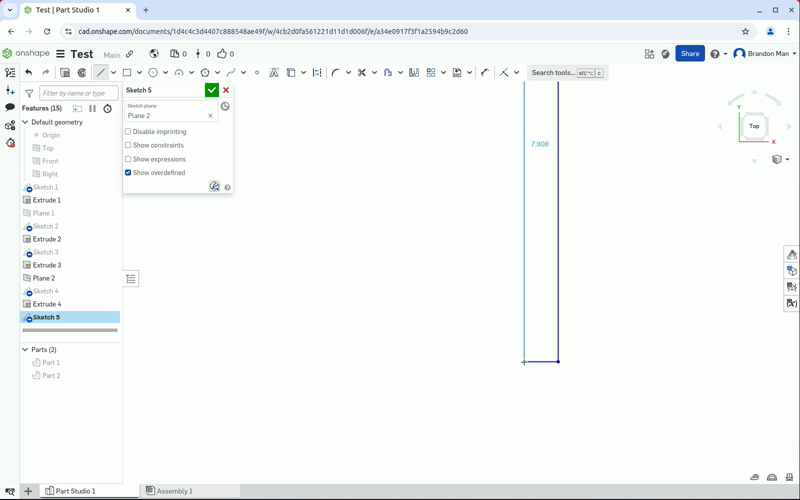
scroll(-6)
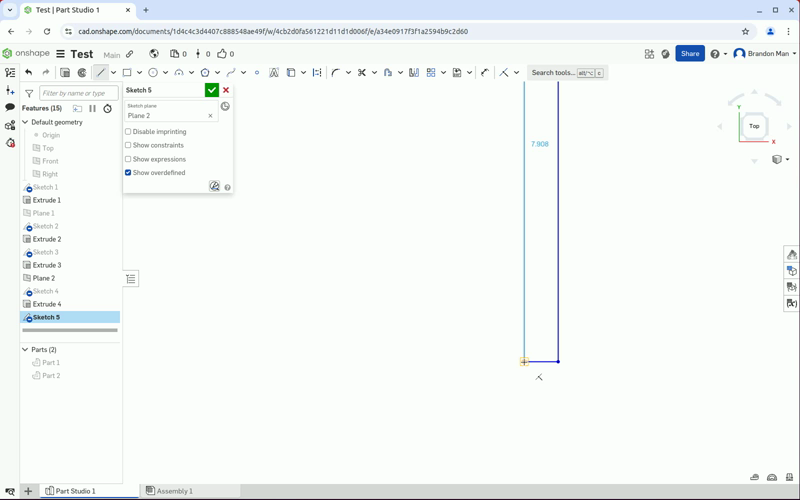
scroll(-6)
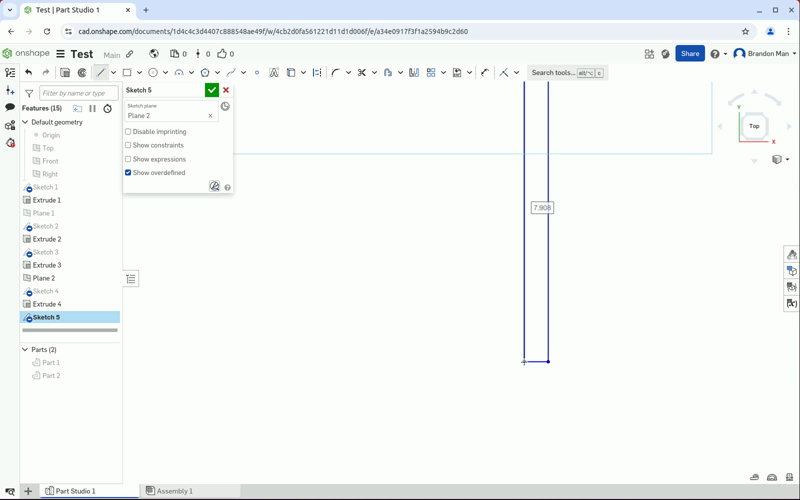
scroll(-6)
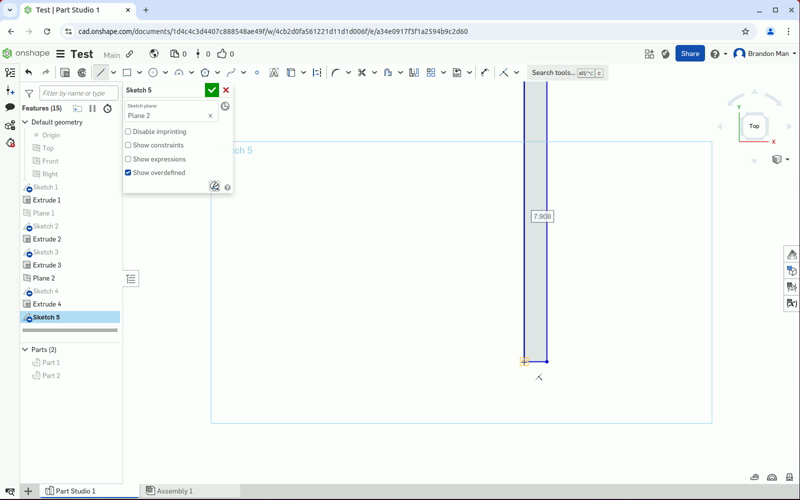
scroll(-6)
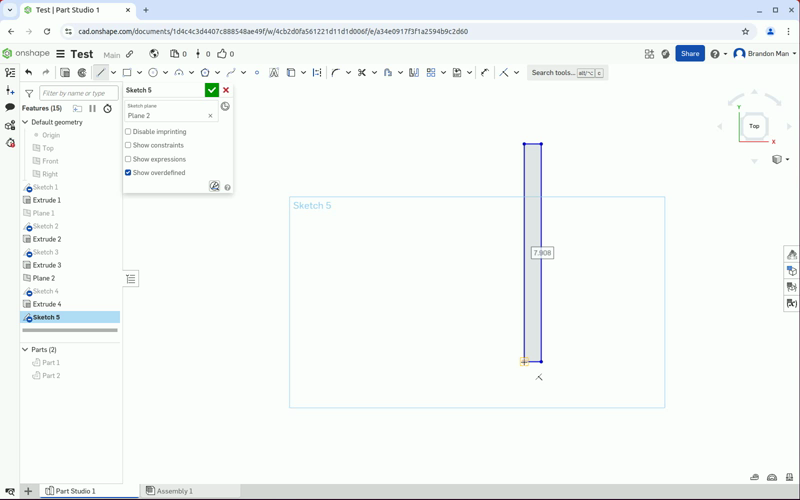
scroll(-6)
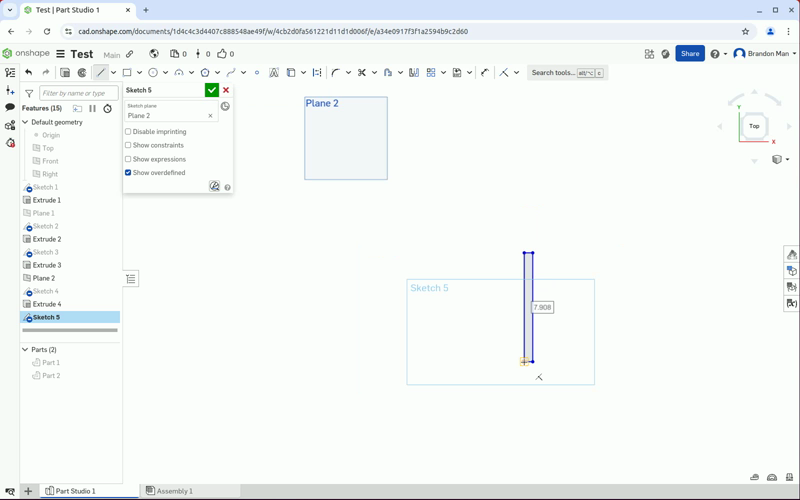
scroll(-6)
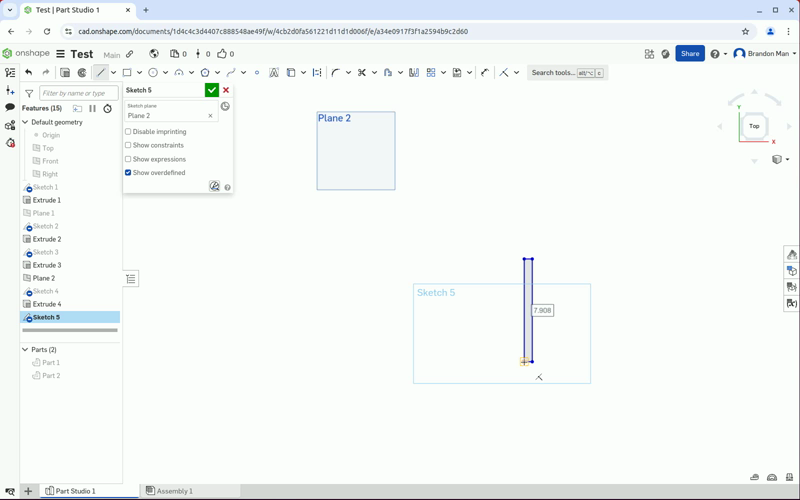
scroll(-6)
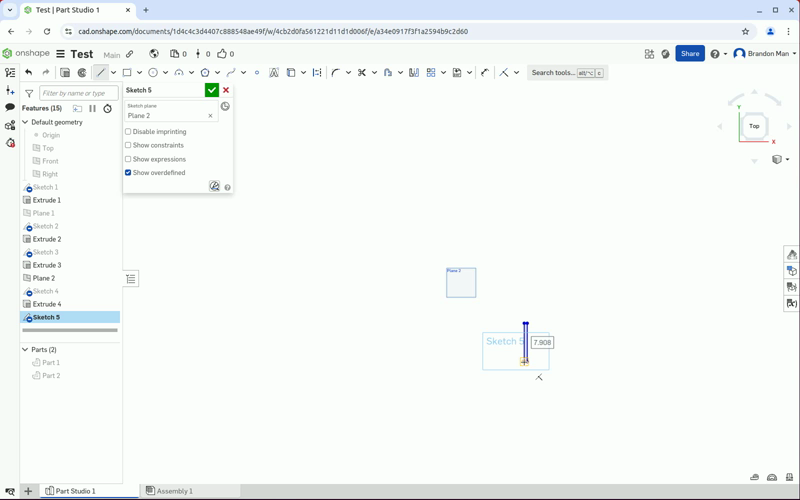
key(esc)
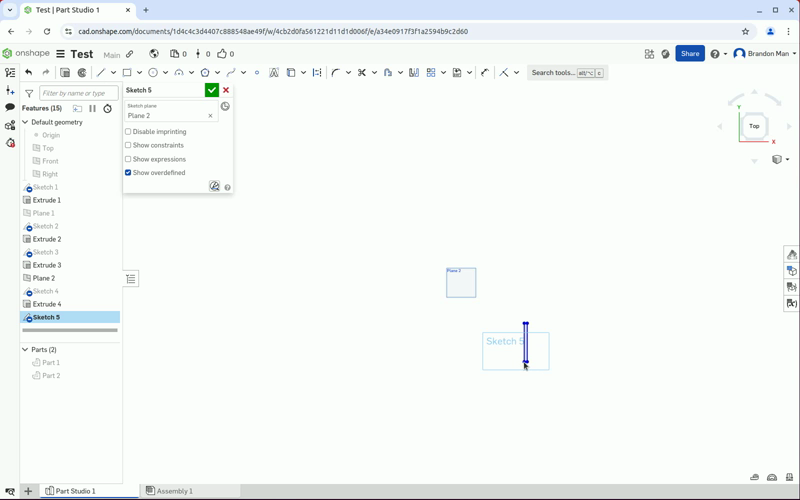
mouse_move(524, 359)
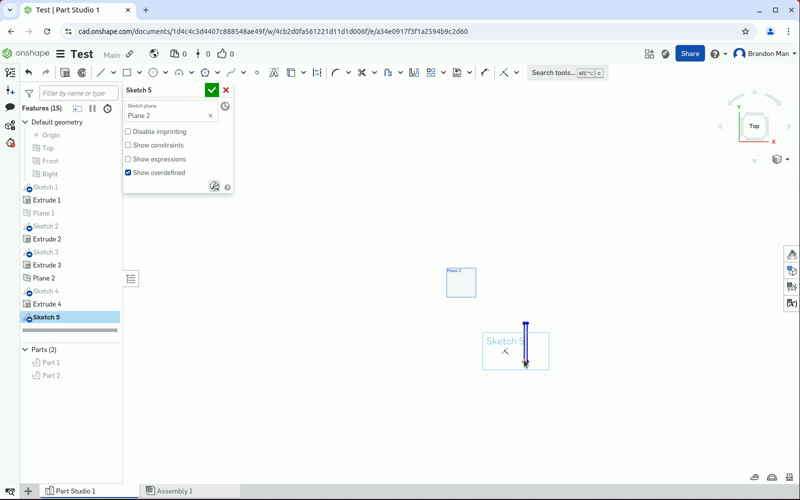
scroll(6)
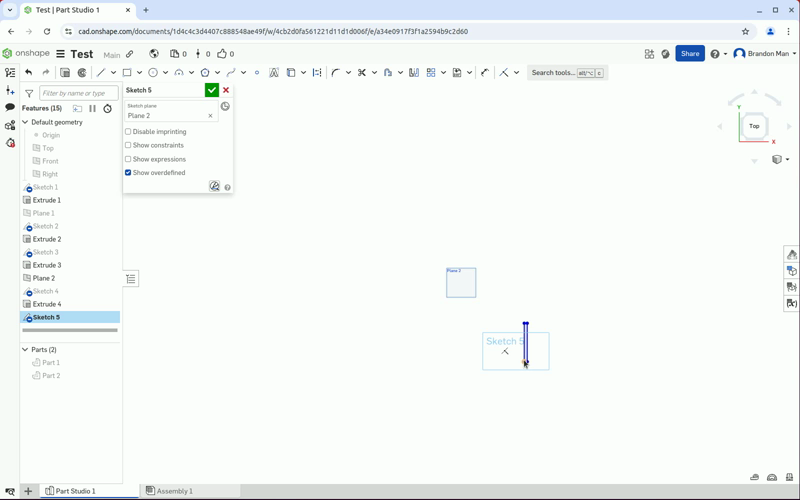
scroll(6)
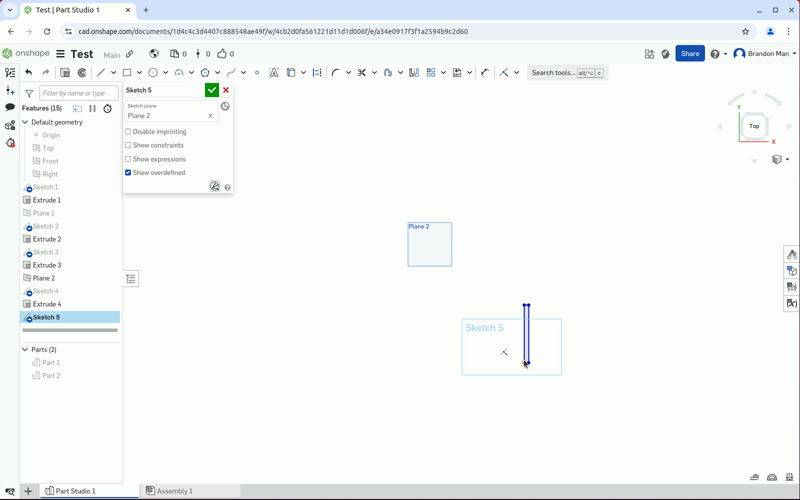
scroll(6)
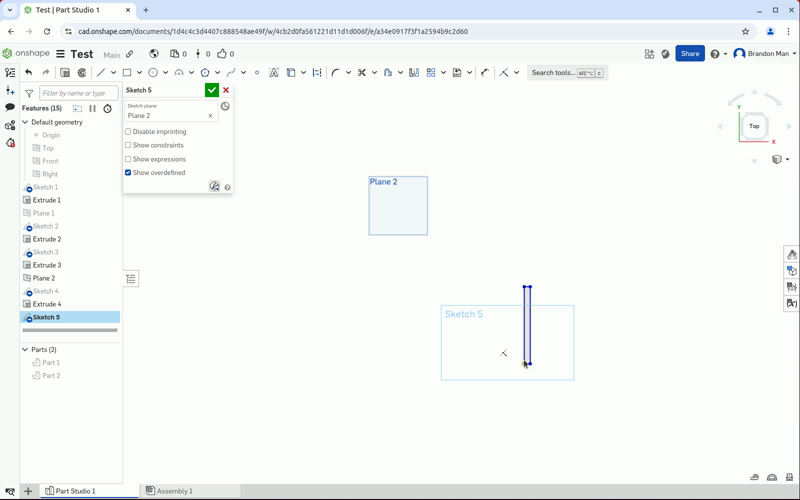
scroll(6)
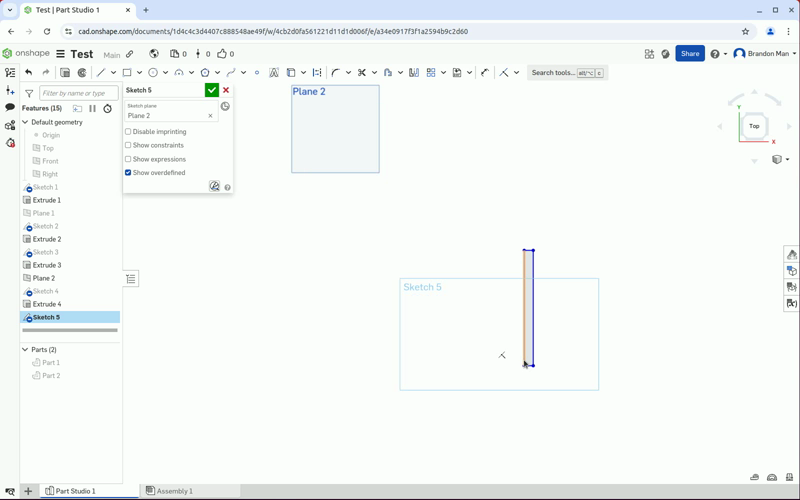
scroll(6)
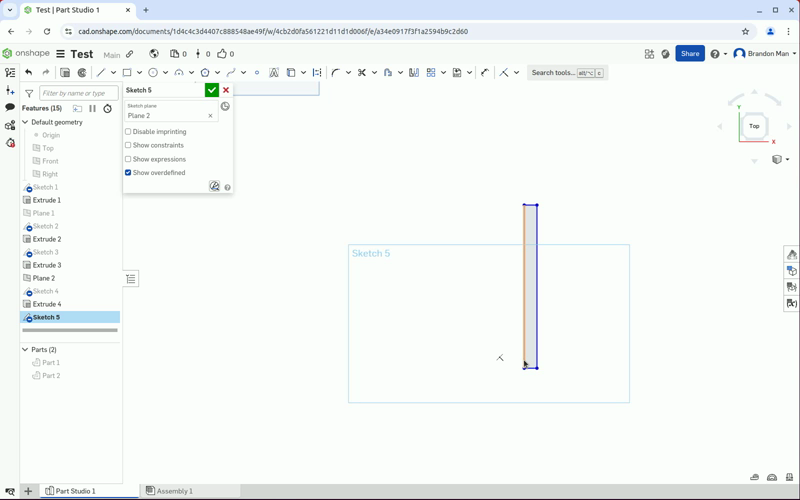
scroll(6)
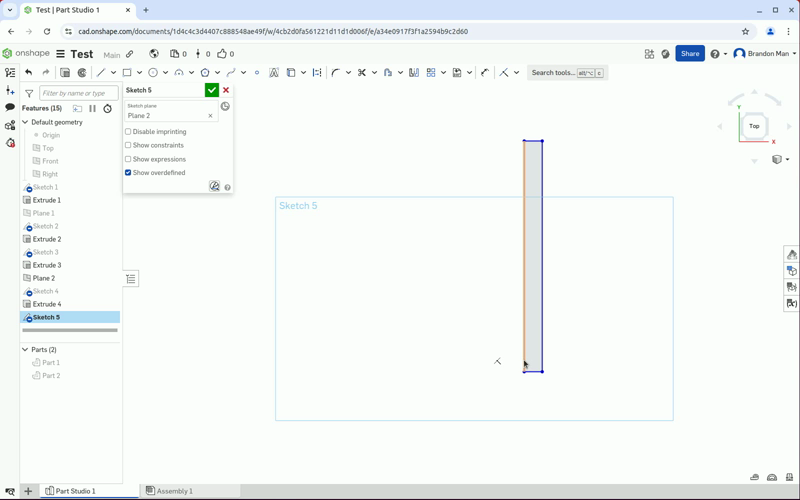
scroll(6)
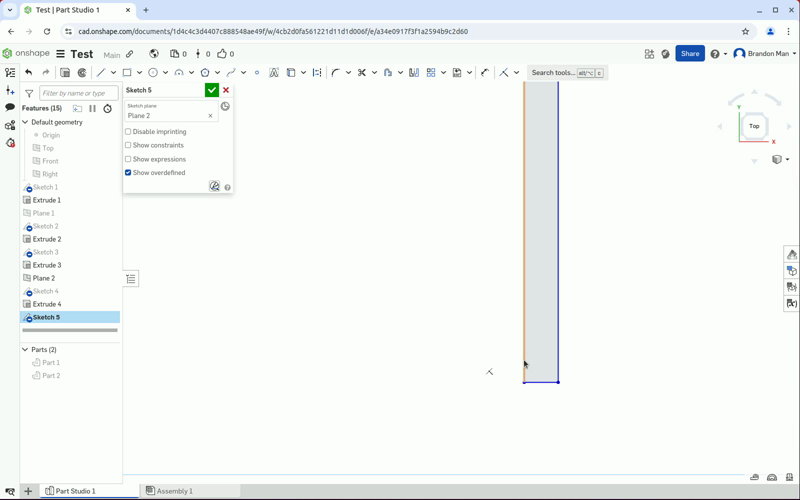
click(524, 359)
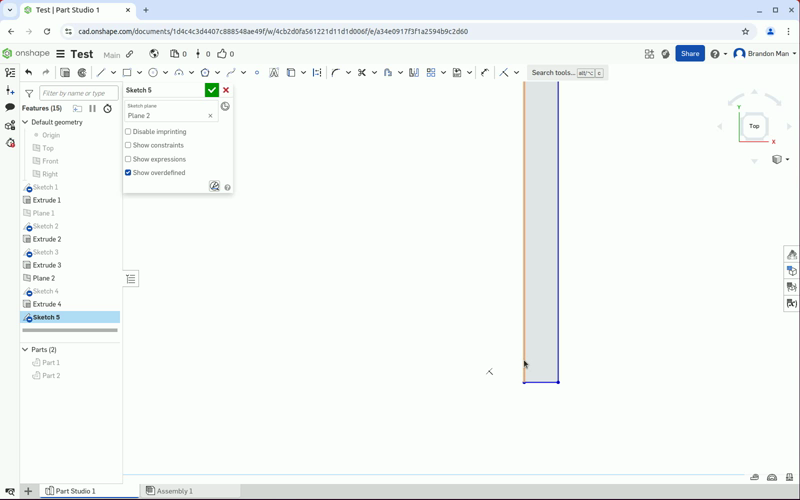
scroll(-6)
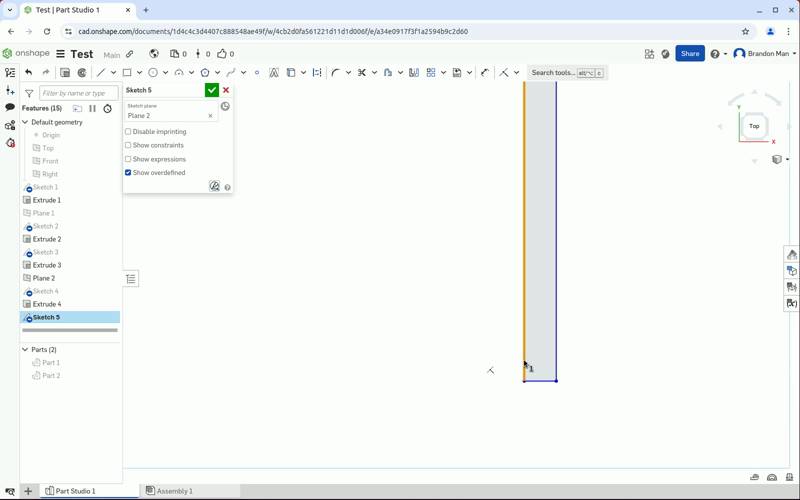
scroll(-6)
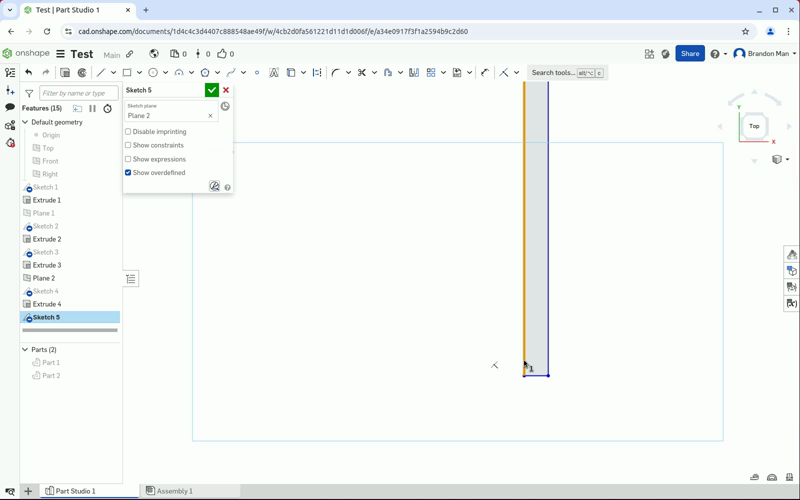
scroll(-6)
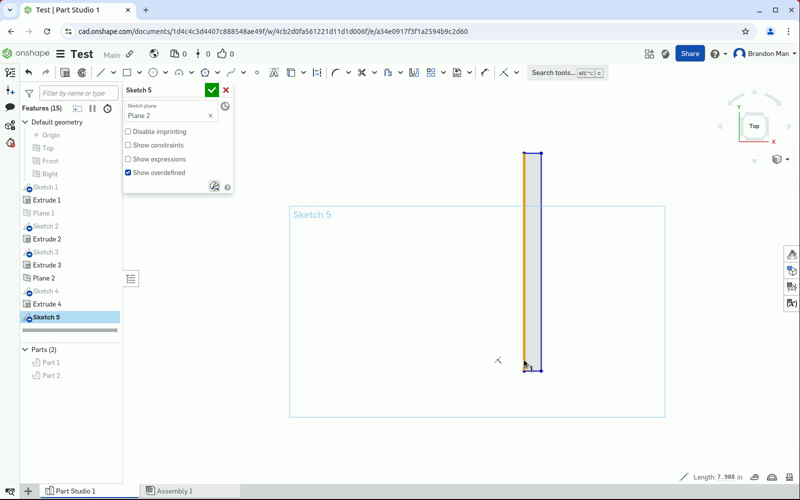
scroll(-6)
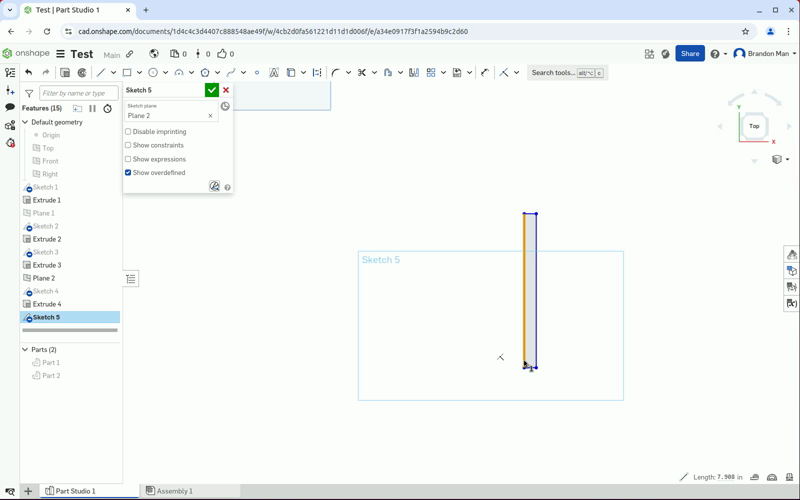
scroll(-6)
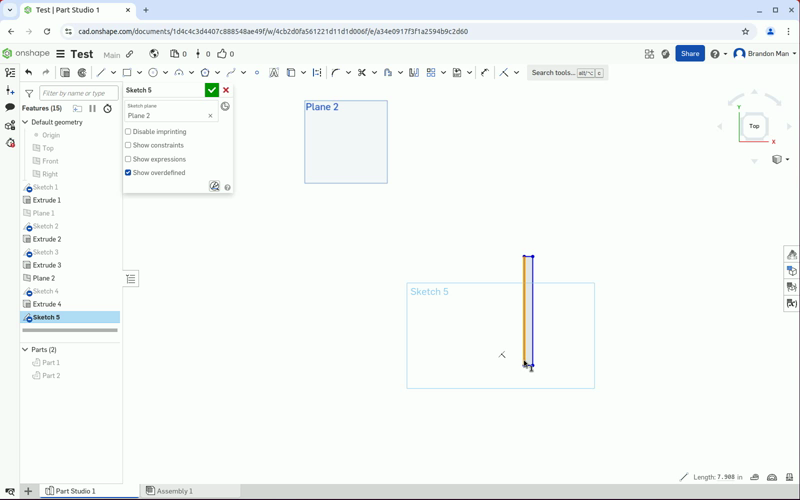
scroll(-6)
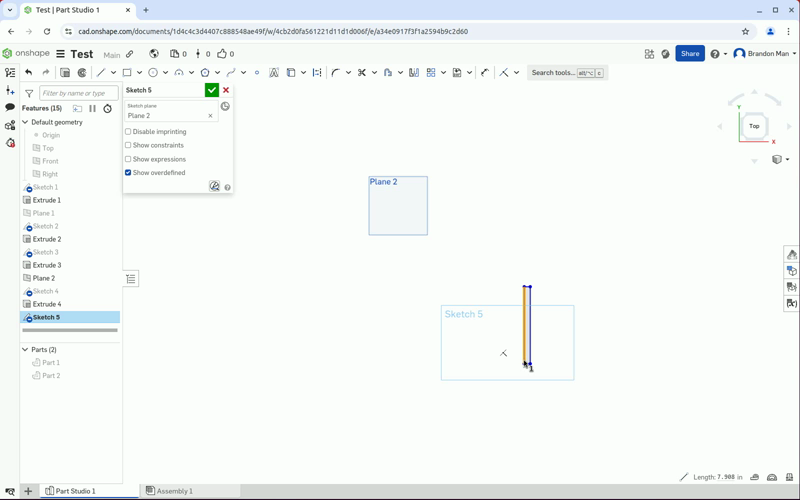
scroll(-6)
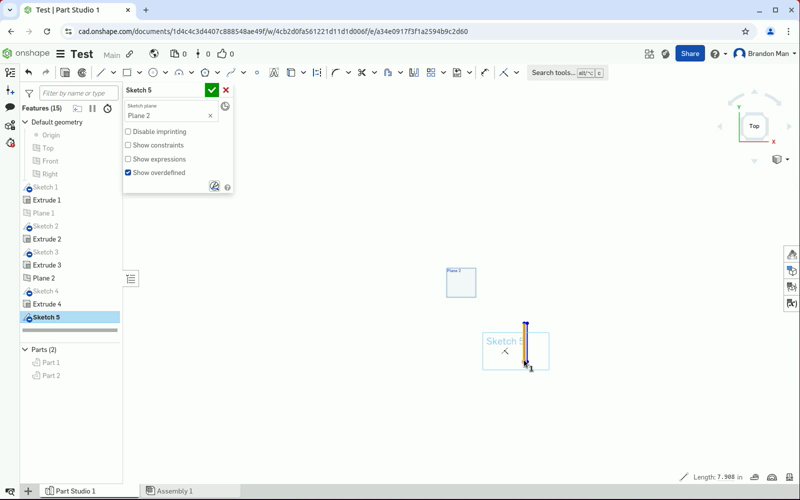
mouse_move(73, 352)
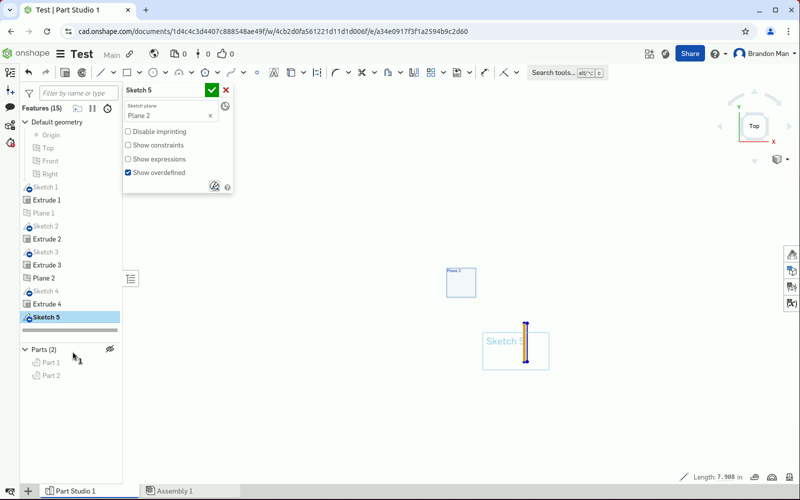
key(shift+y)
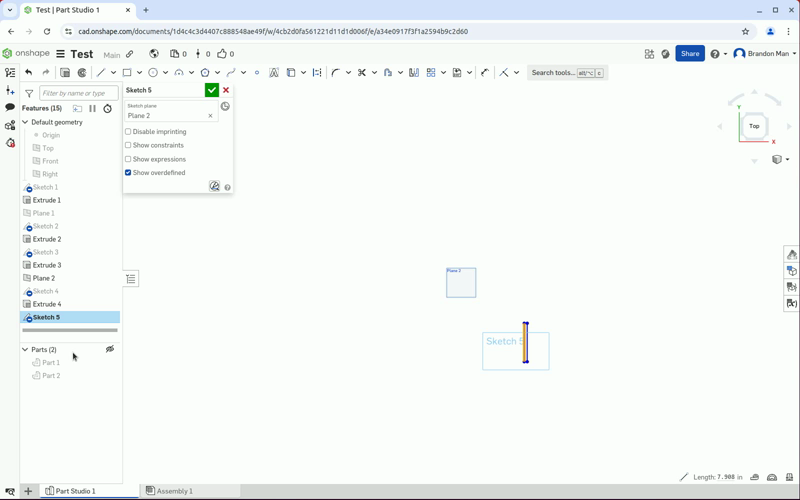
key(shift+e)
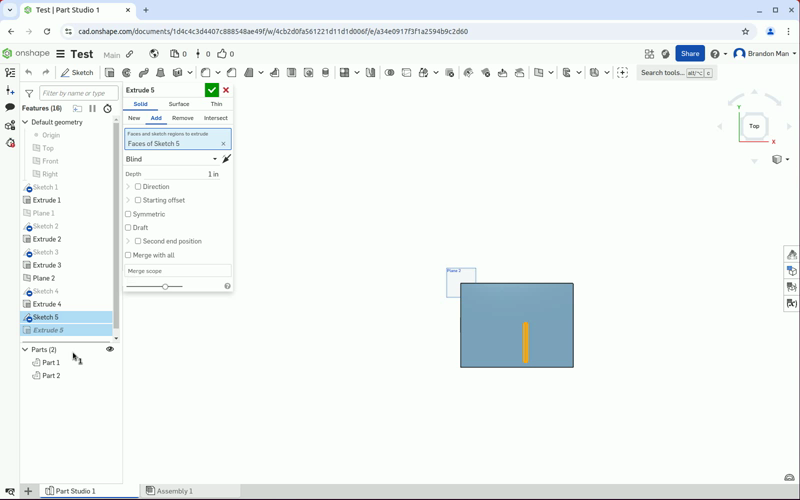
mouse_move(143, 106)
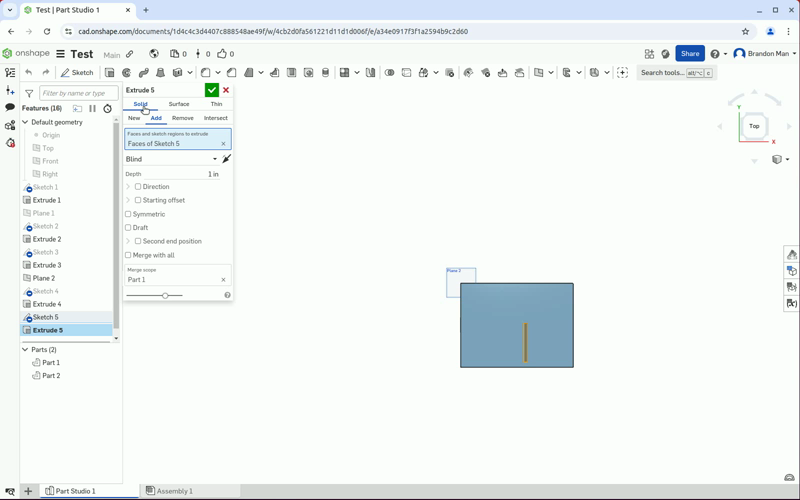
click(143, 106)
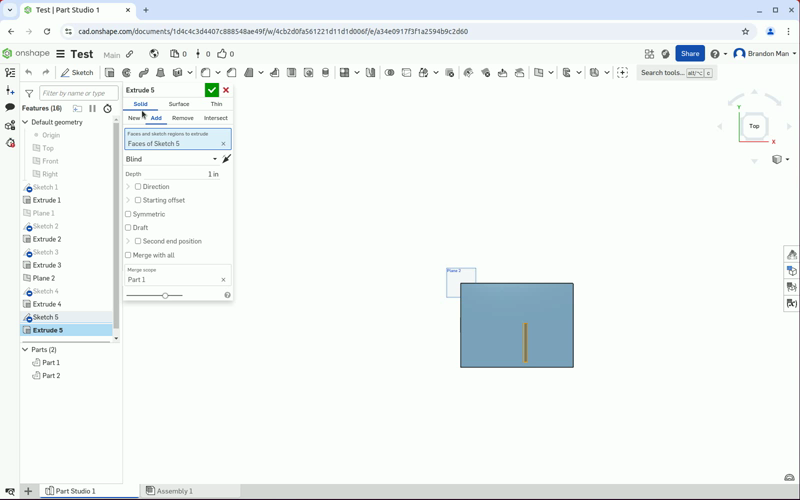
mouse_move(137, 120)
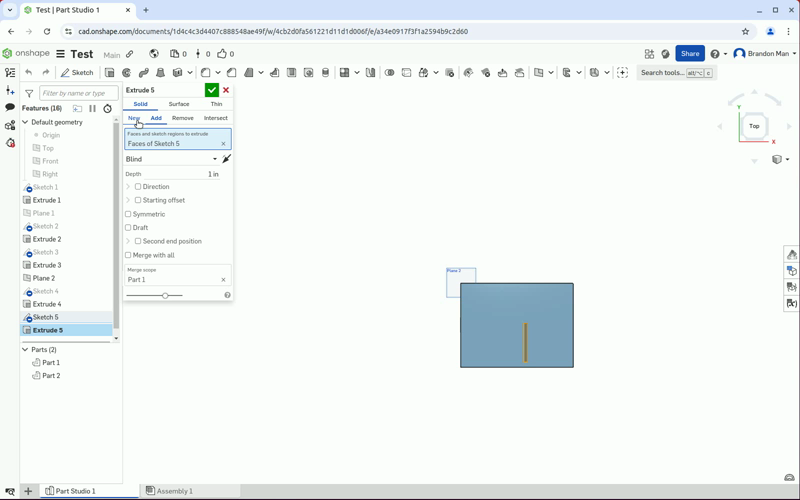
click(137, 120)
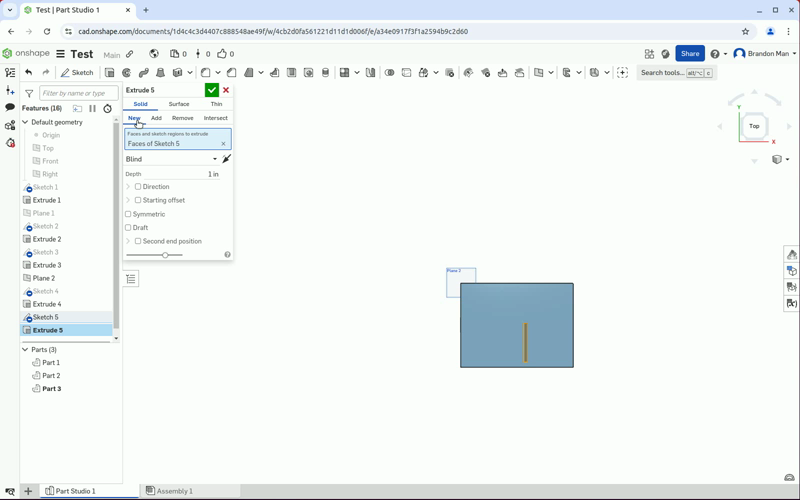
key(tab, 4)
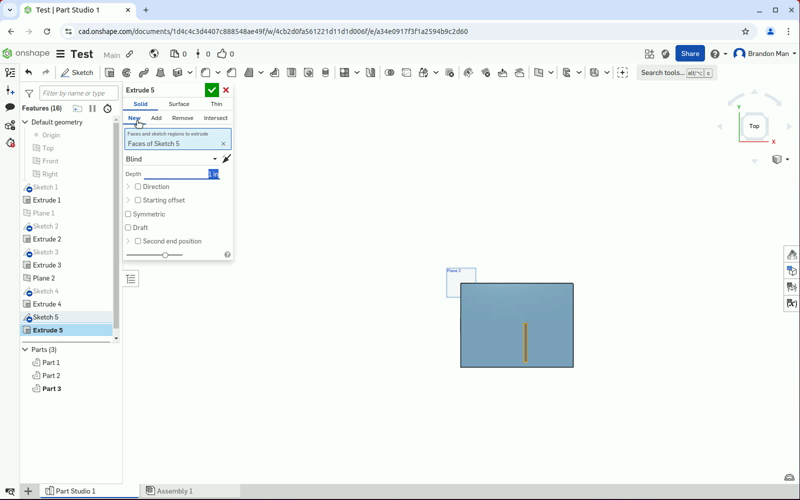
text(0.963)
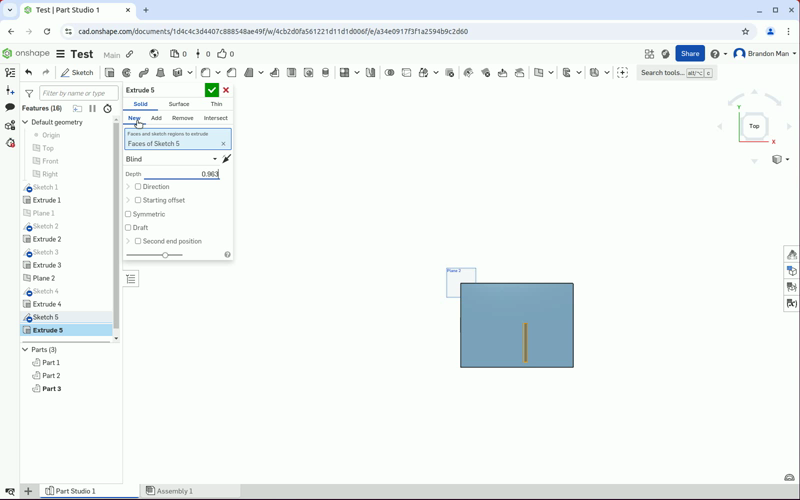
key(enter)
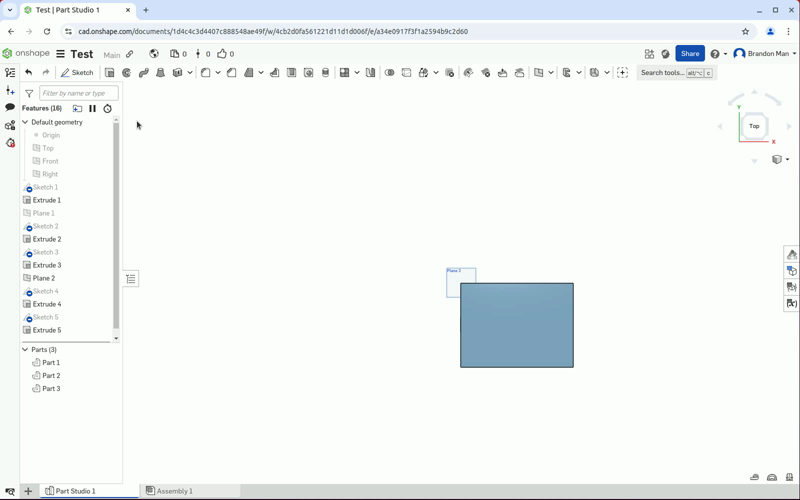
key(shift+h)
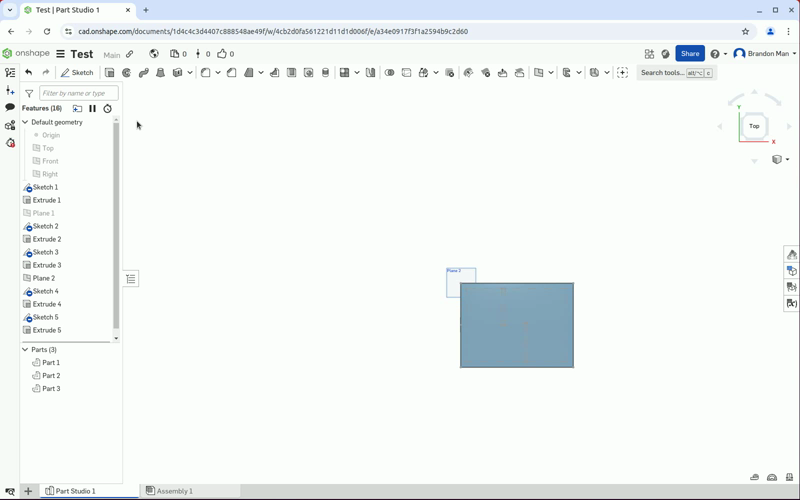
key(shift+h)
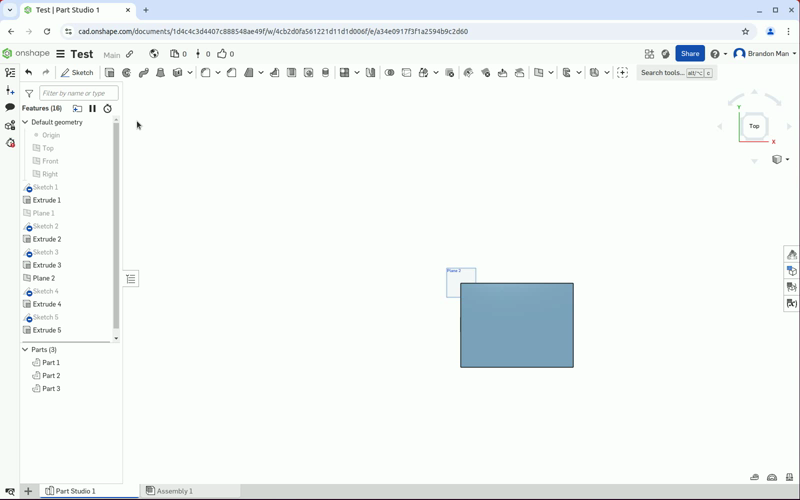
mouse_move(69, 189)
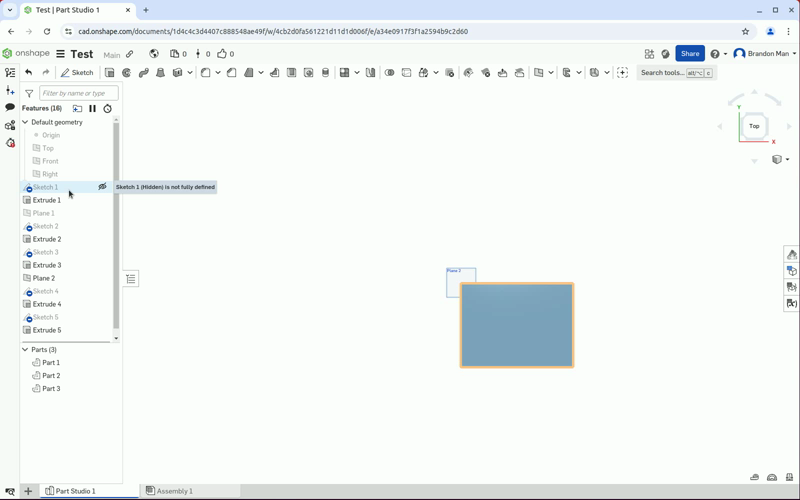
click(69, 189)
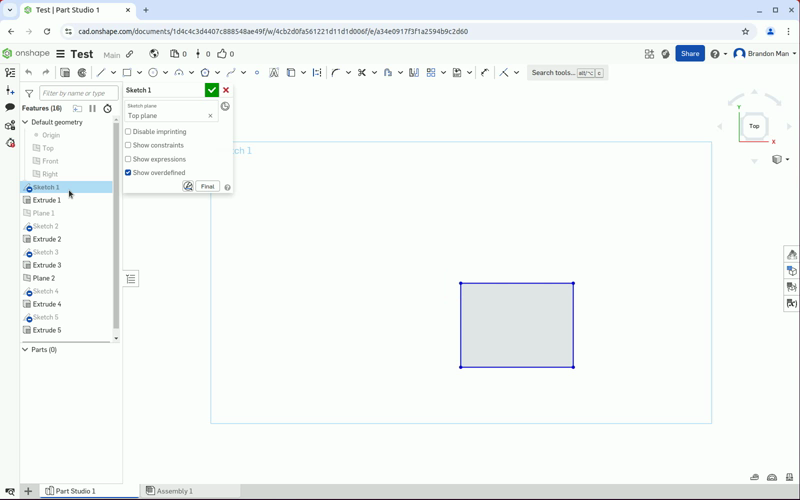
mouse_move(229, 92)
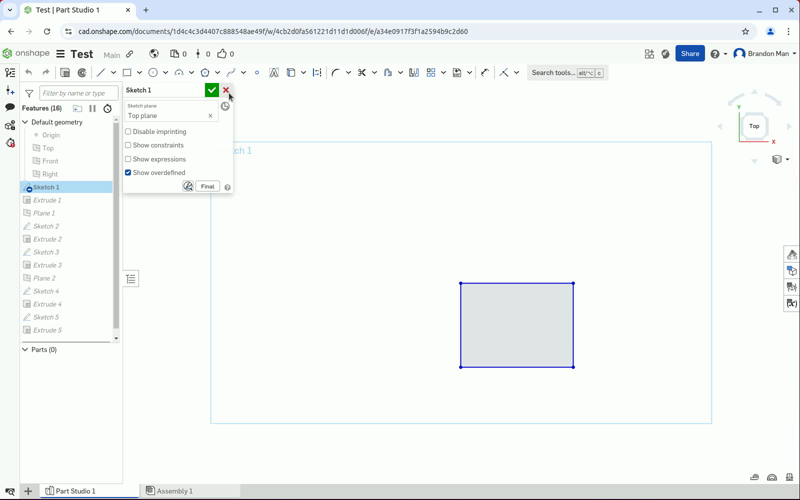
click(229, 92)
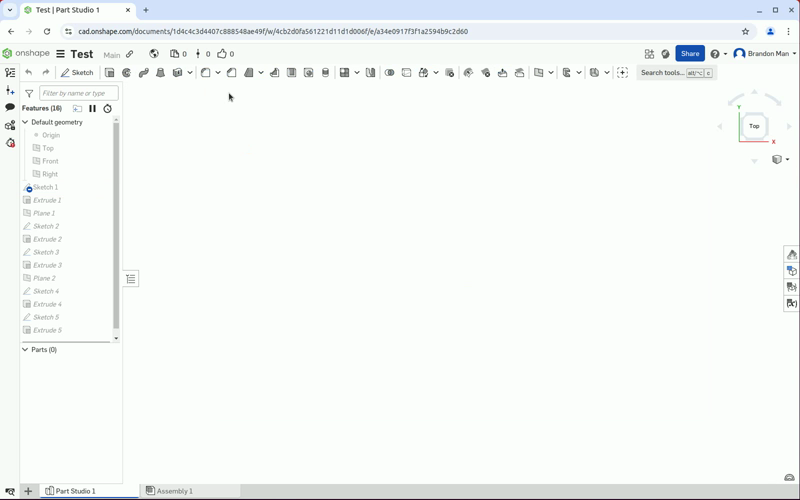
key(shift+s)
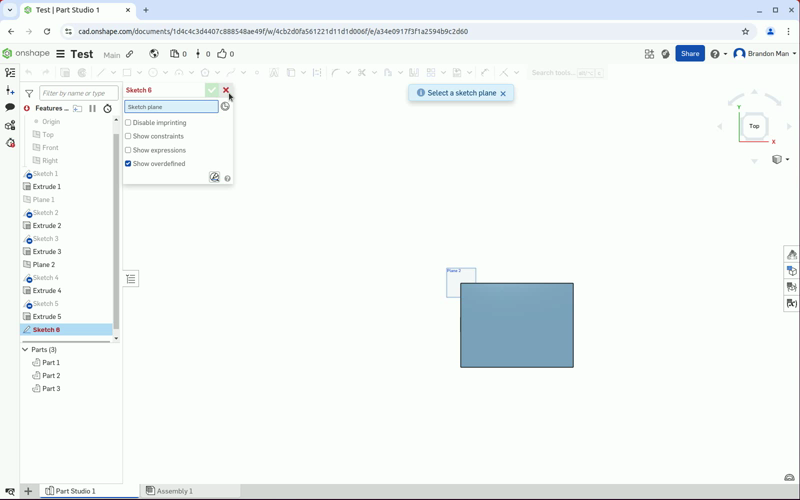
mouse_move(69, 267)
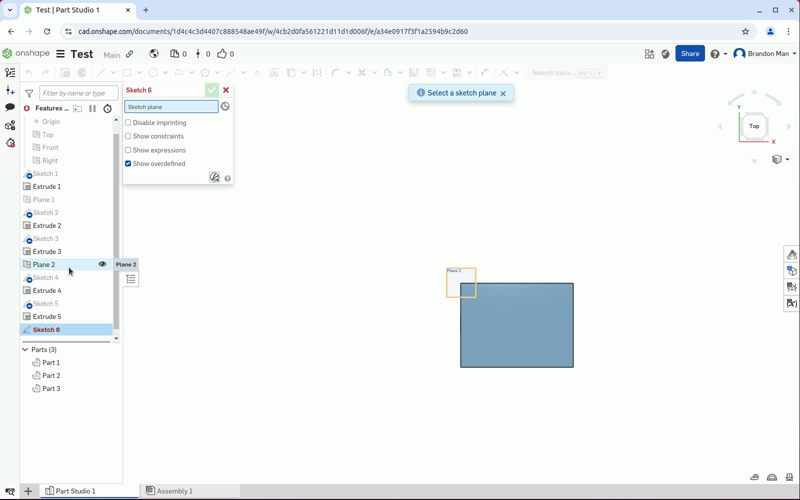
click(69, 267)
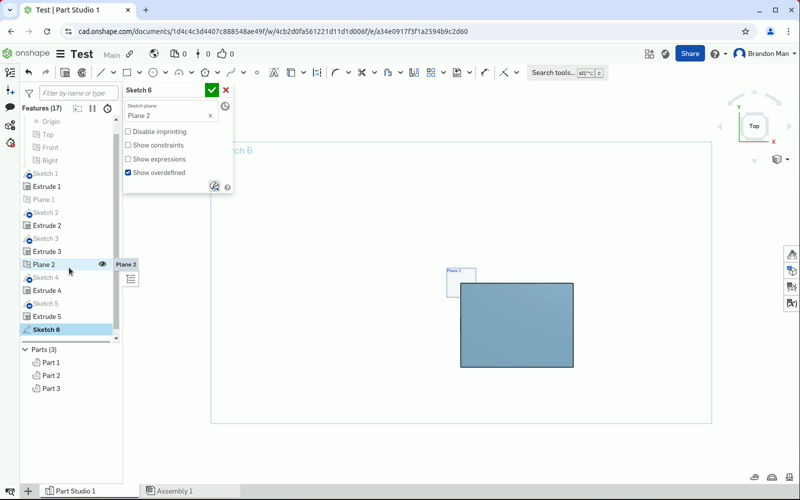
mouse_move(73, 352)
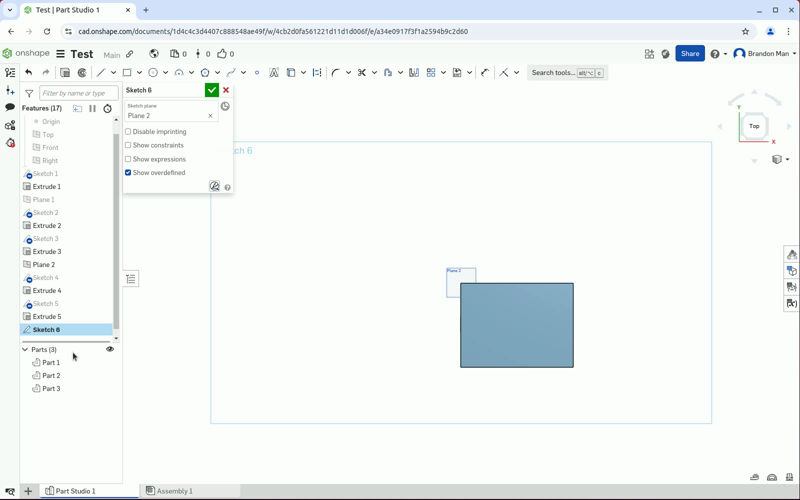
key(y)
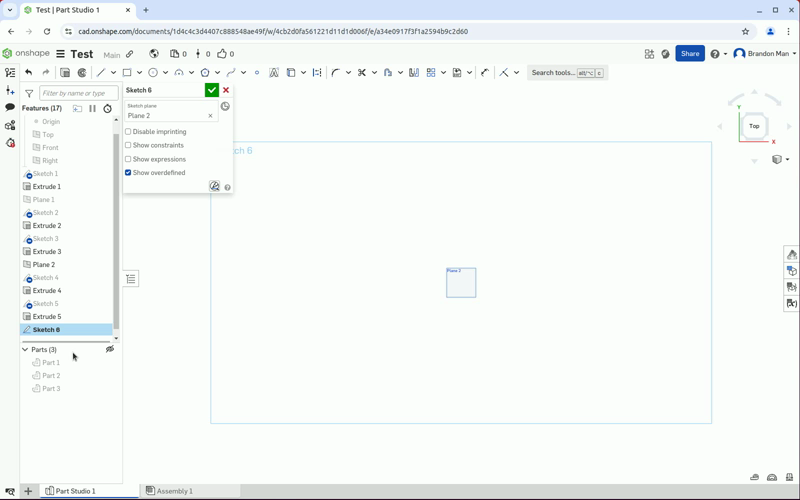
key(l)
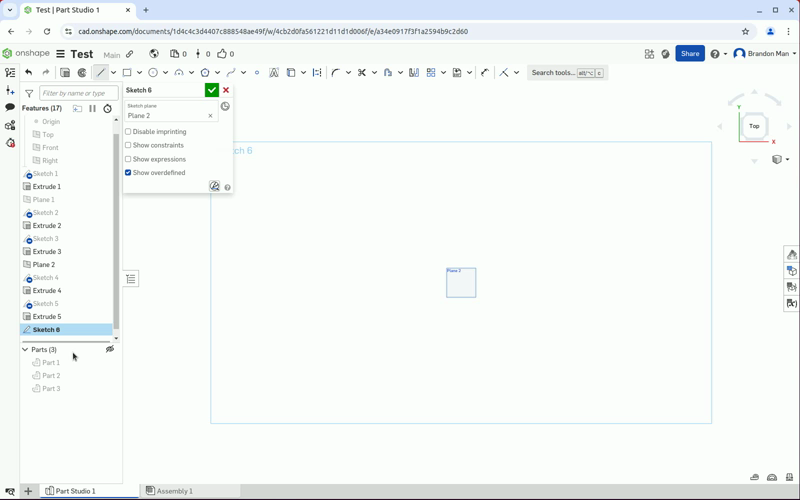
key_down(shift)
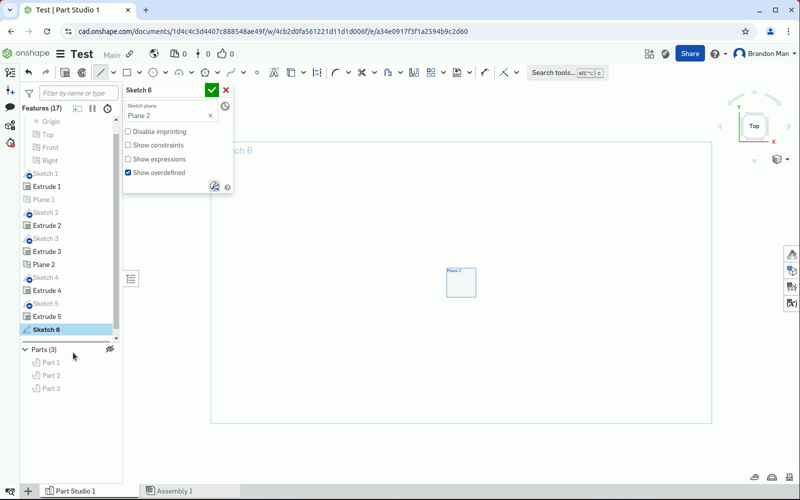
mouse_move(543, 361)
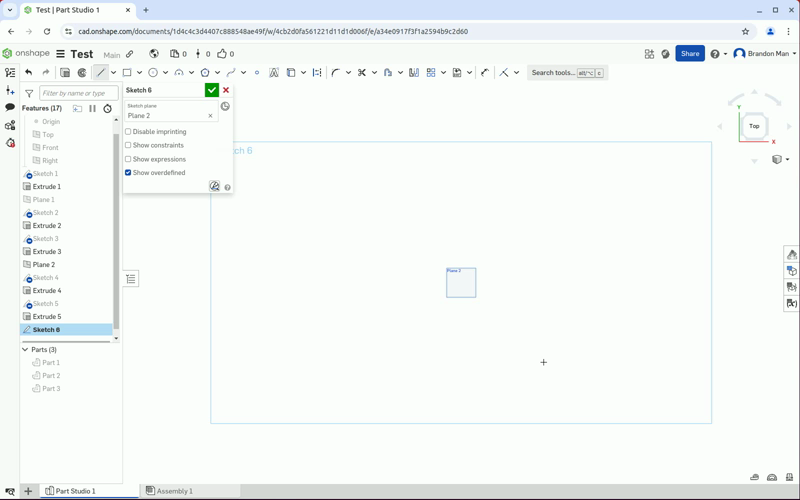
click(543, 361)
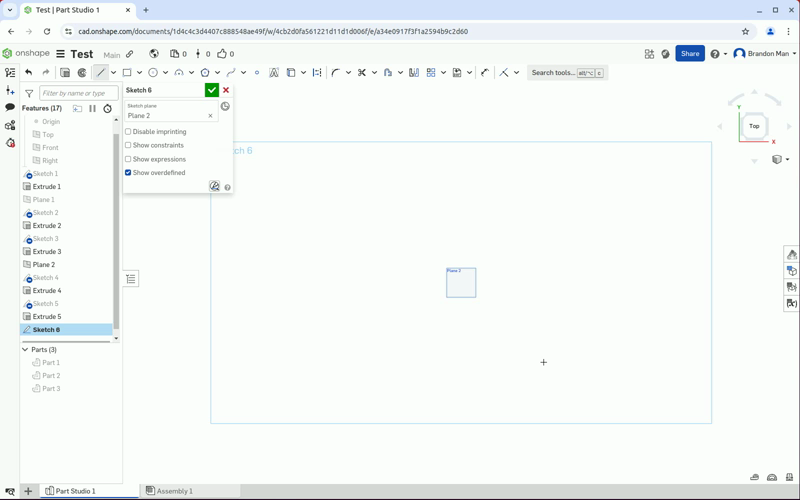
key_up(shift)
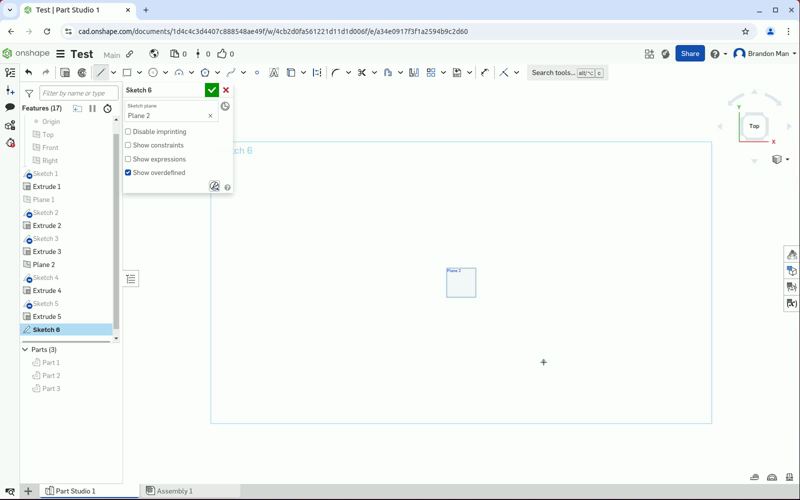
key_down(shift)
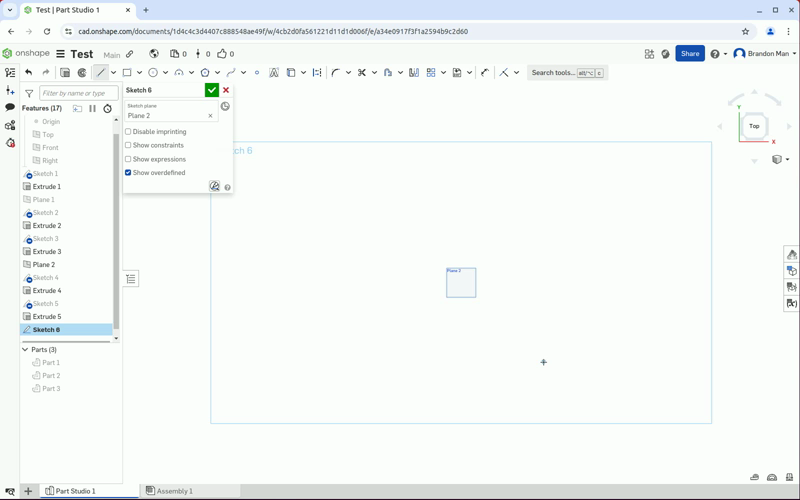
mouse_move(573, 361)
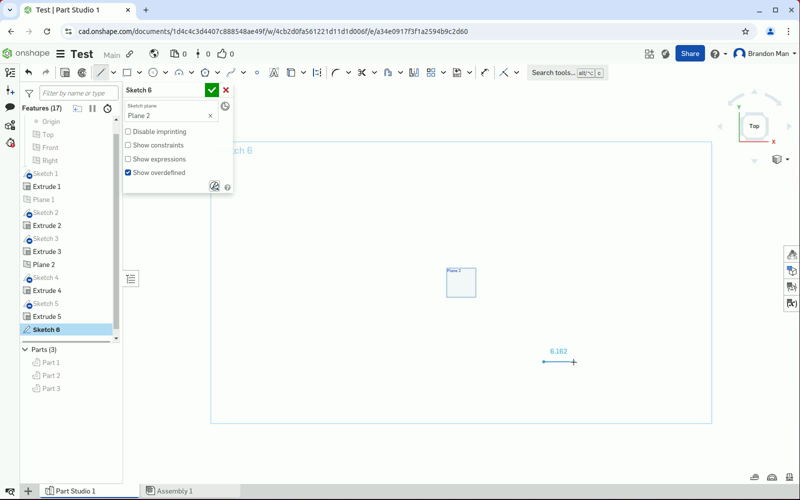
mouse_move(548, 361)
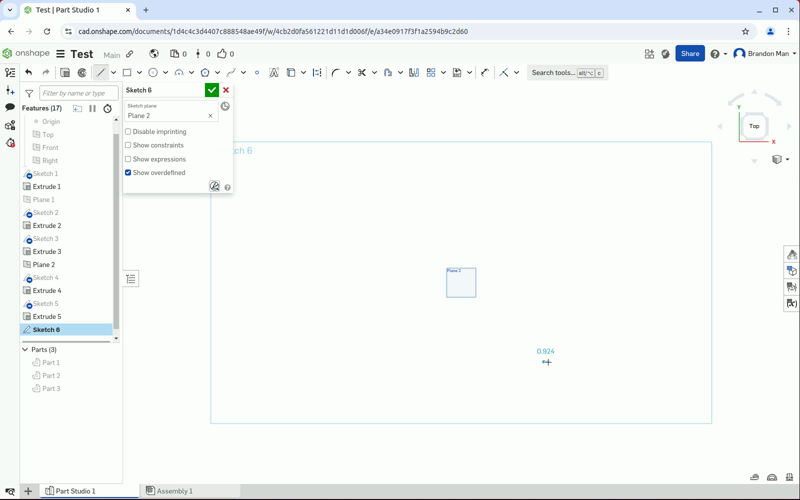
scroll(6)
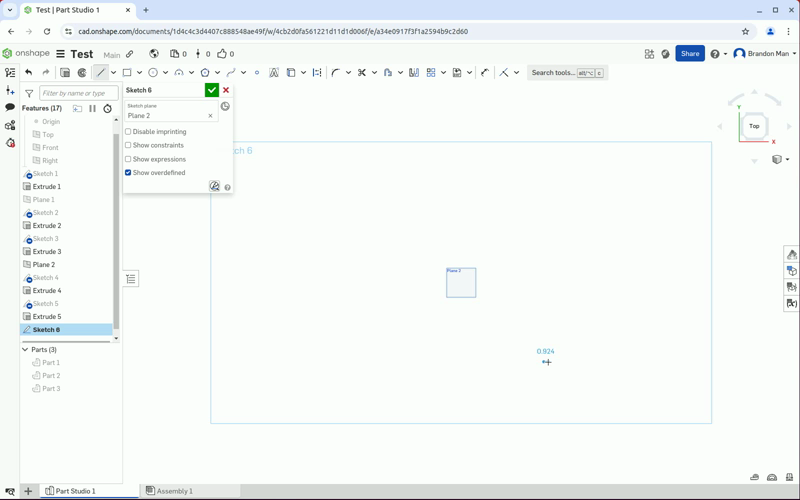
scroll(6)
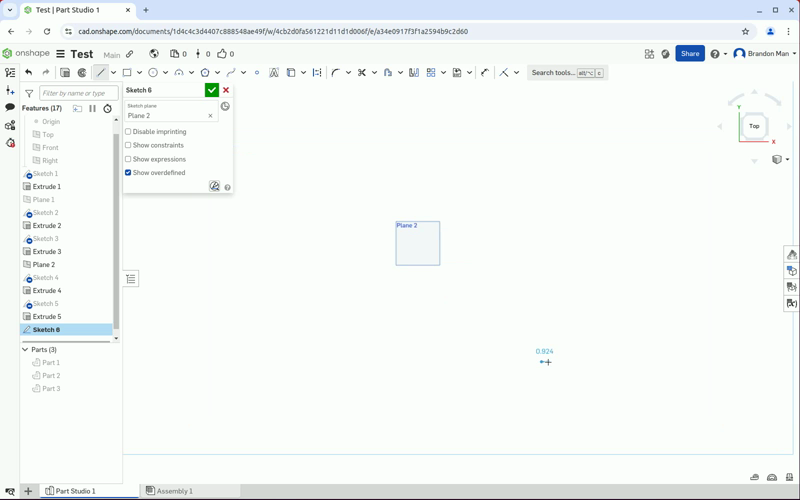
scroll(6)
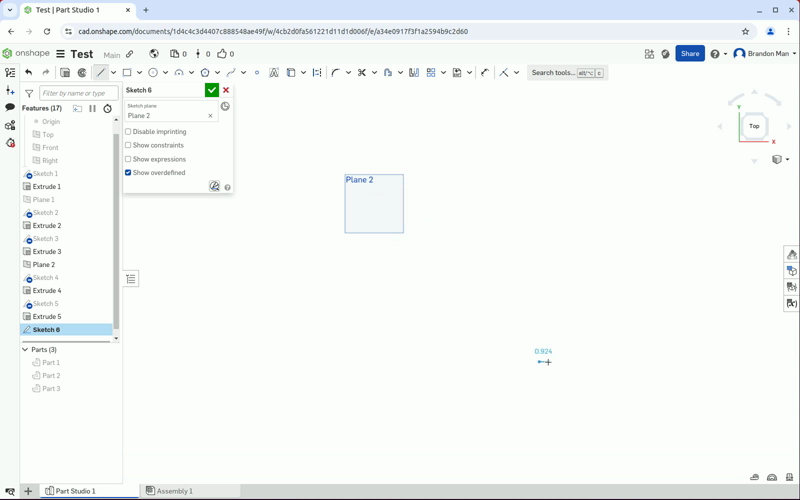
scroll(6)
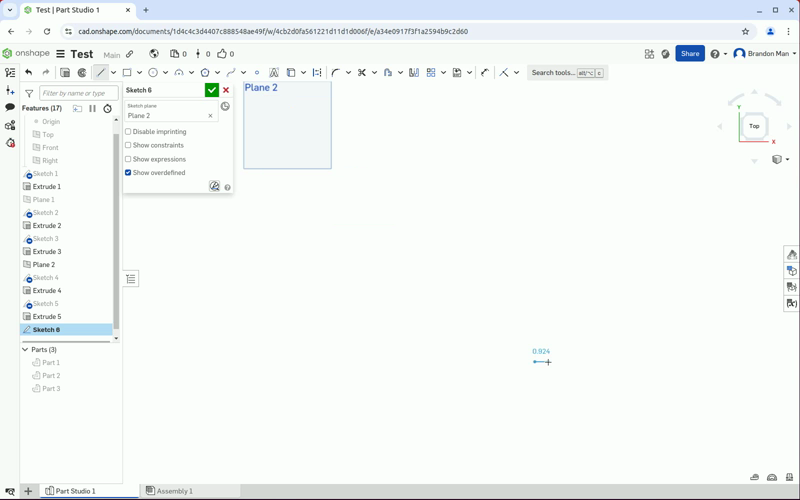
scroll(6)
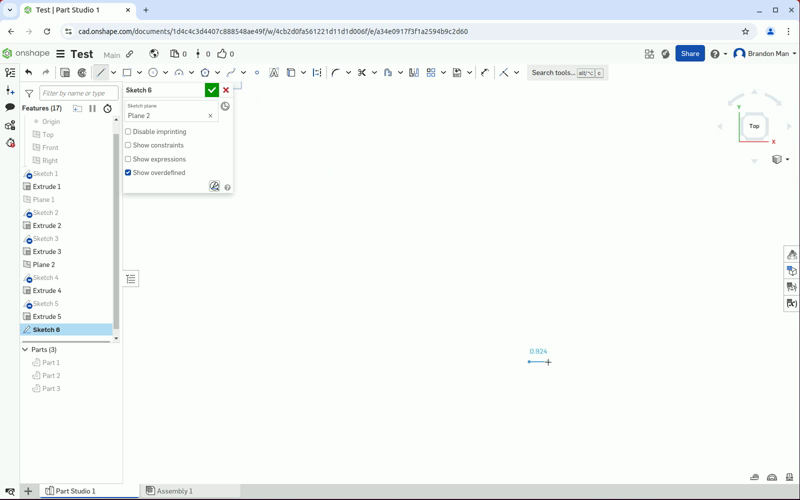
scroll(6)
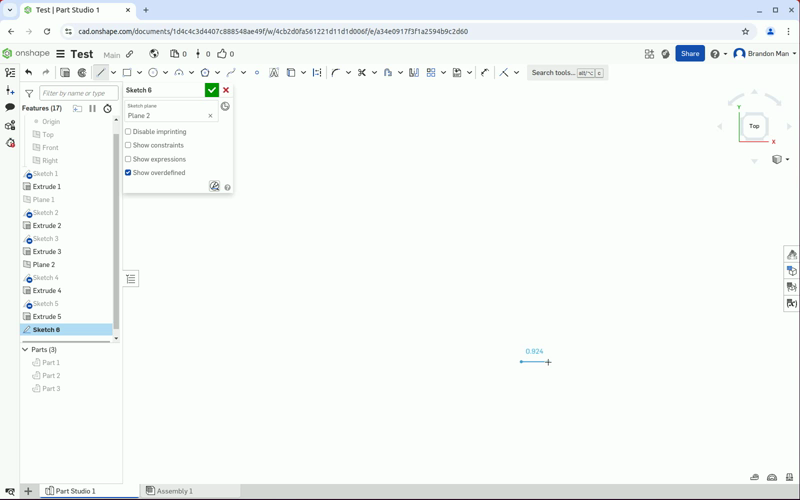
scroll(6)
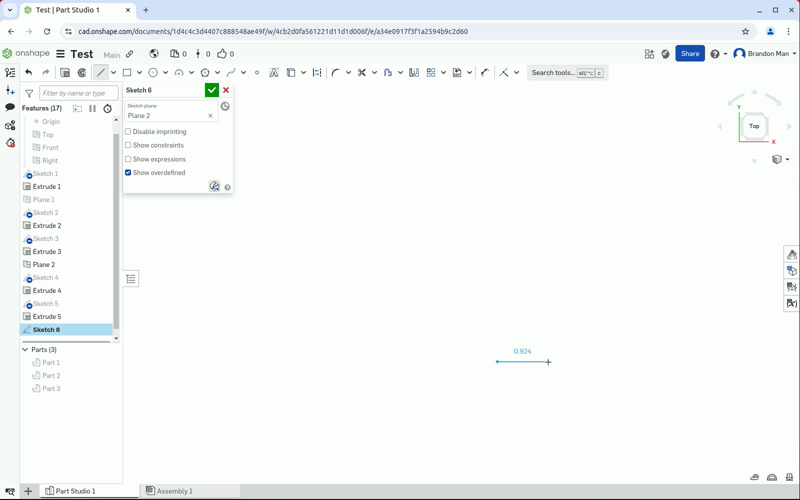
click(548, 361)
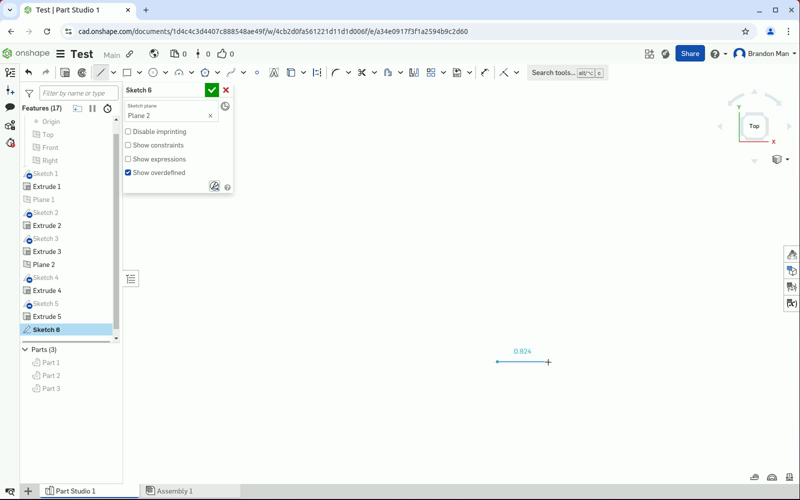
scroll(-6)
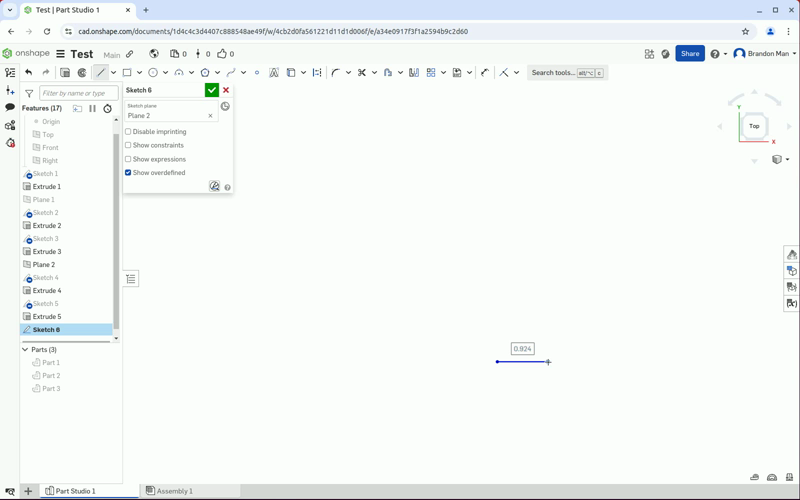
scroll(-6)
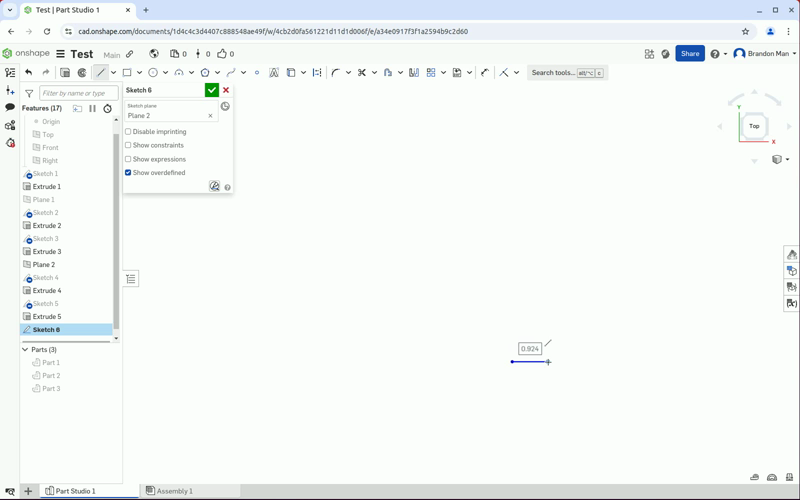
scroll(-6)
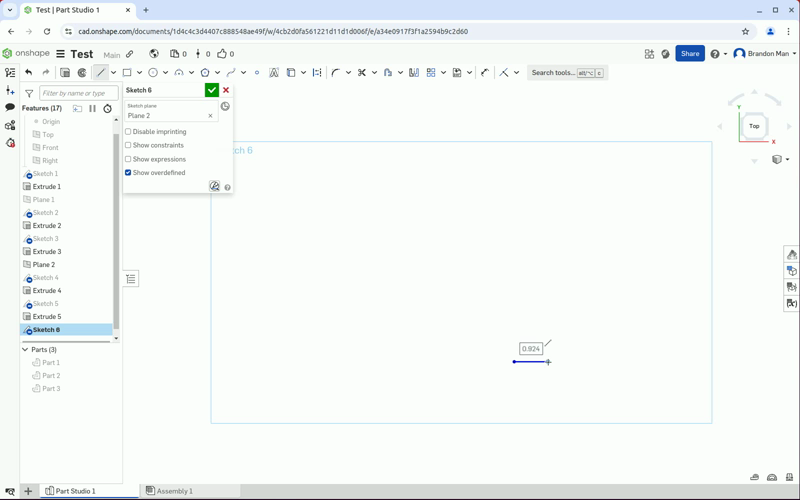
scroll(-6)
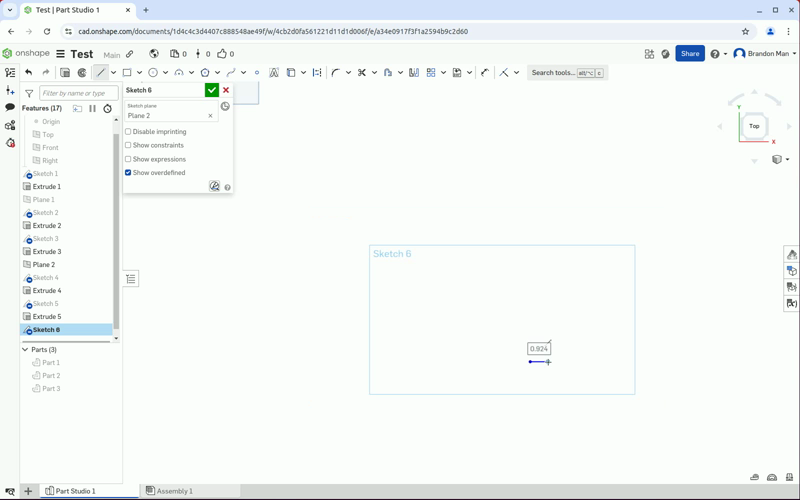
scroll(-6)
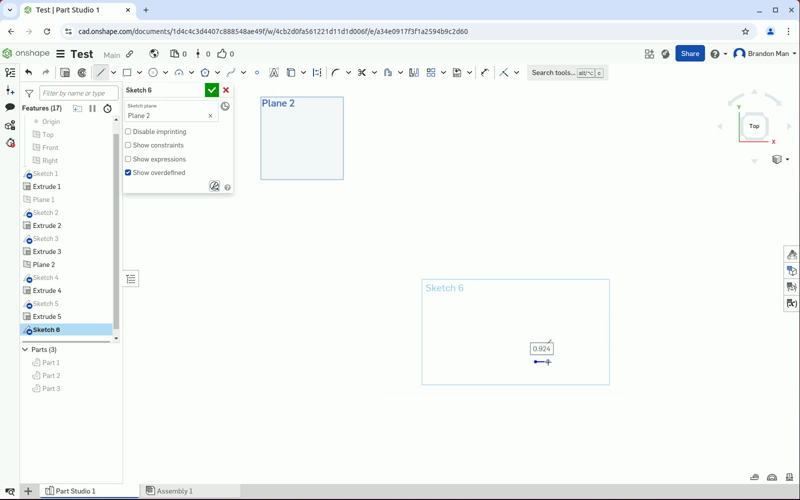
scroll(-6)
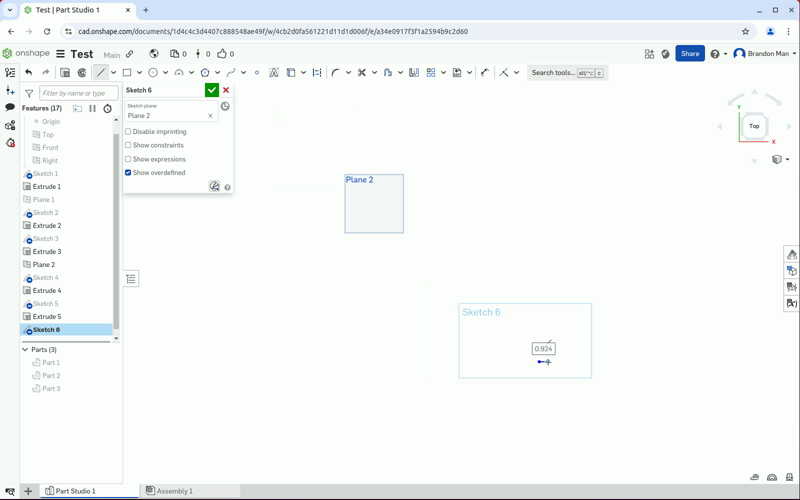
scroll(-6)
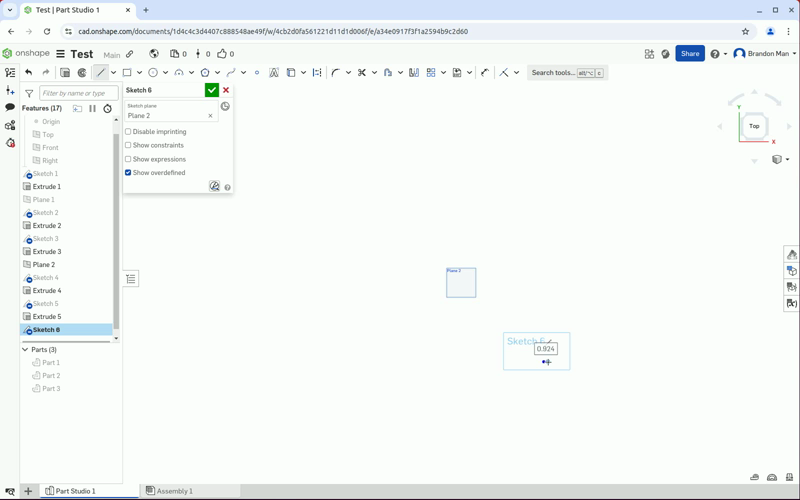
key_up(shift)
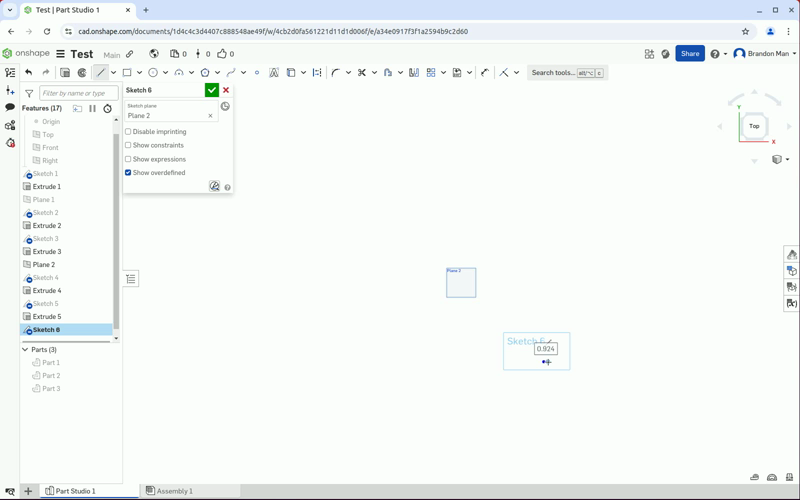
key_down(shift)
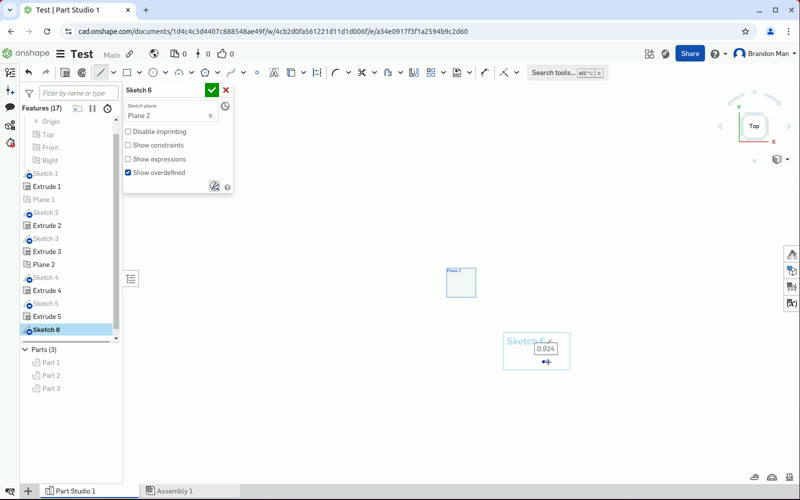
mouse_move(548, 287)
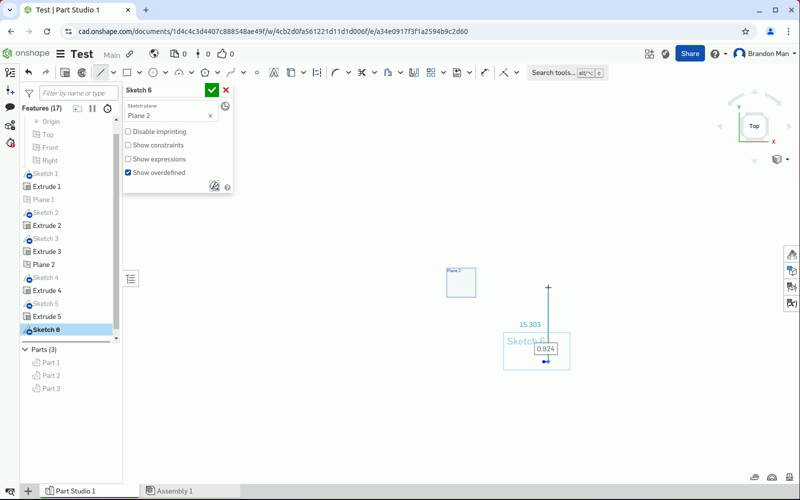
click(548, 287)
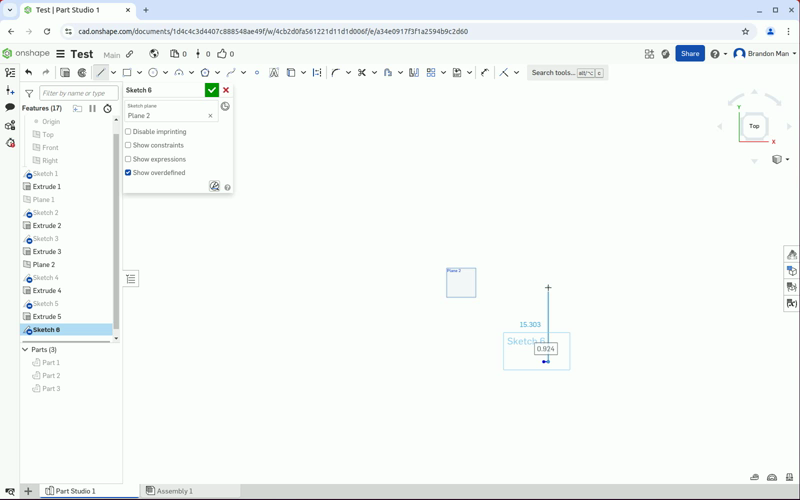
key_up(shift)
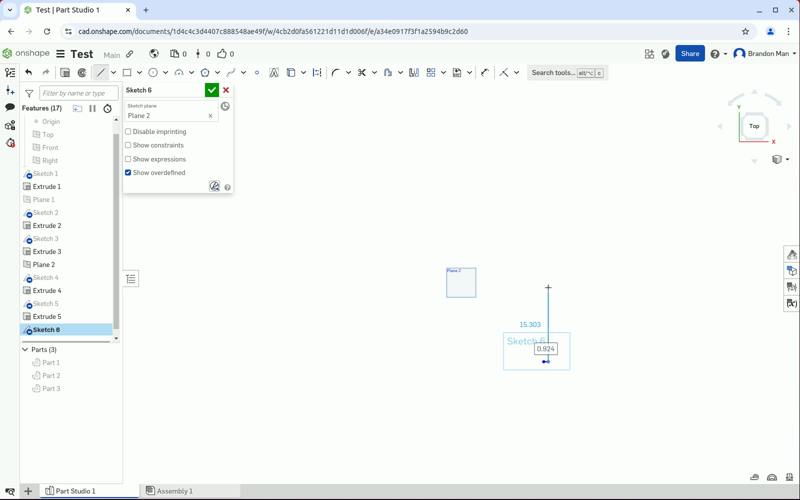
key_down(shift)
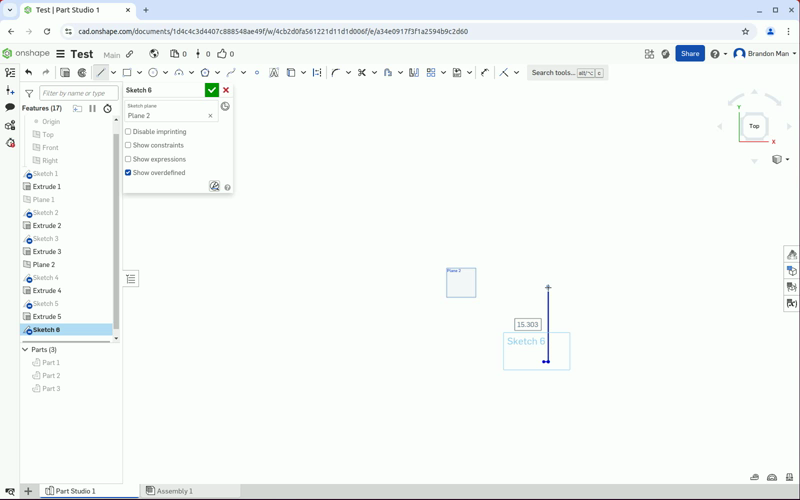
mouse_move(578, 287)
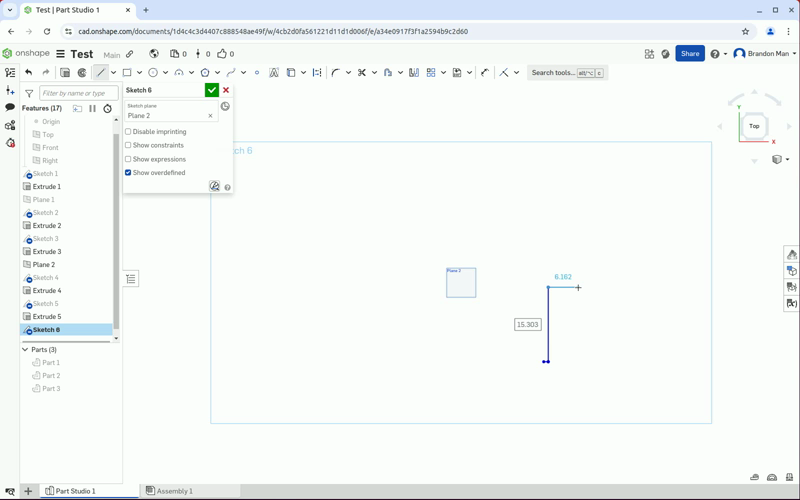
mouse_move(543, 287)
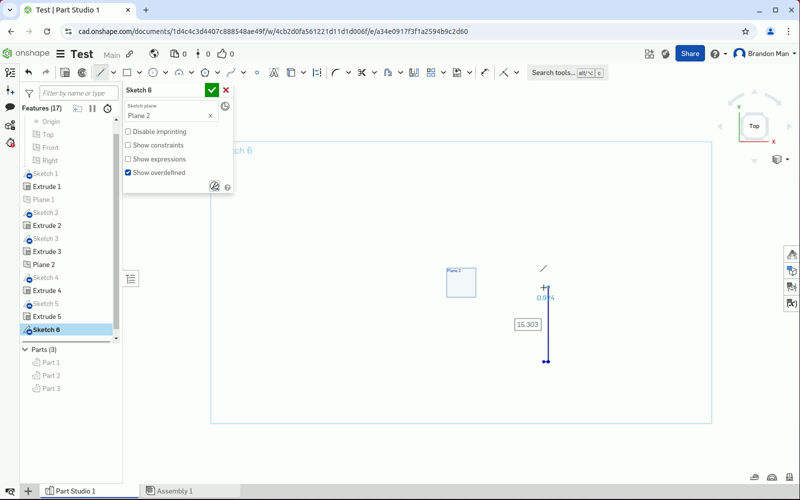
scroll(6)
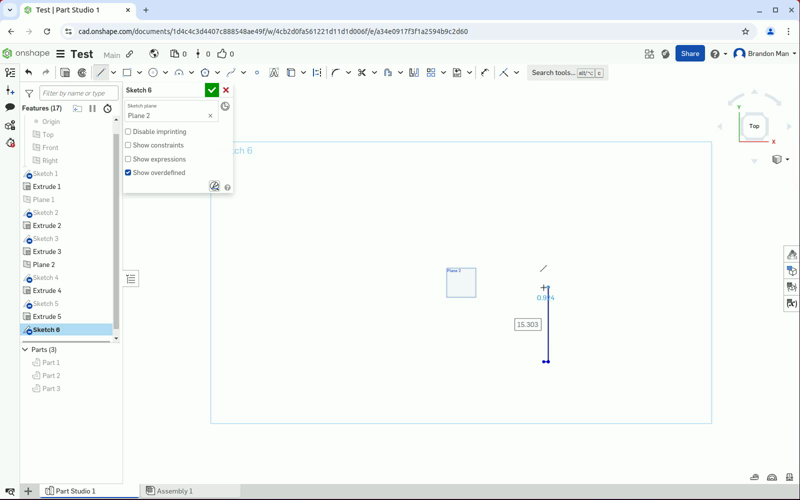
scroll(6)
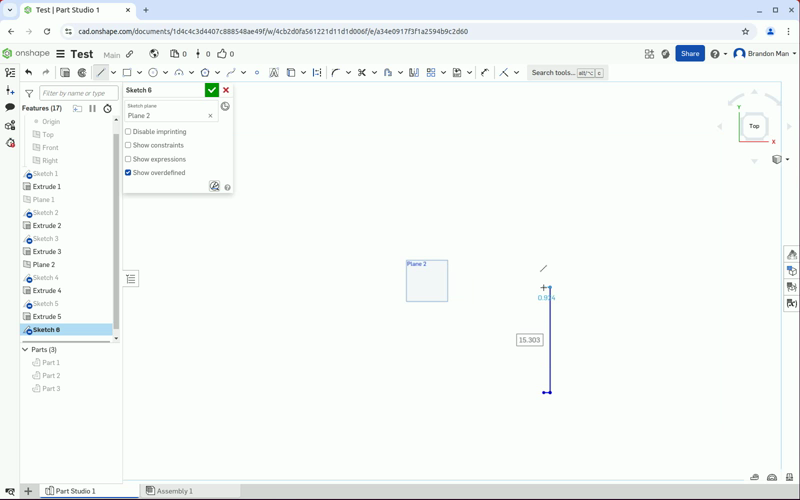
scroll(6)
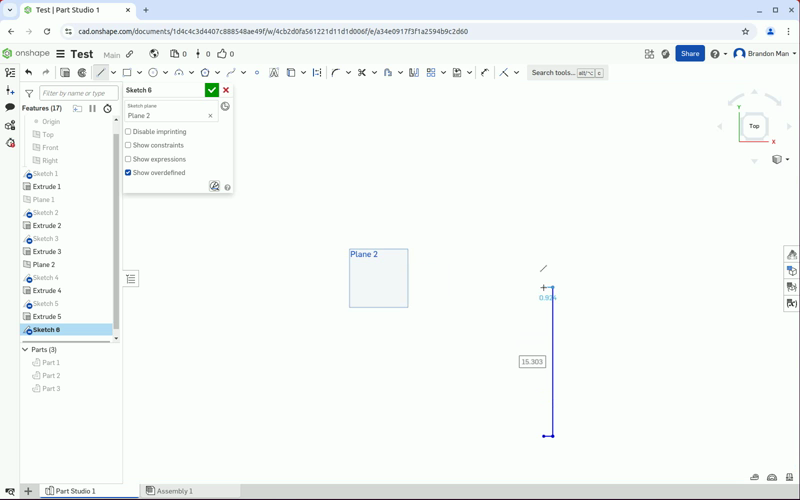
scroll(6)
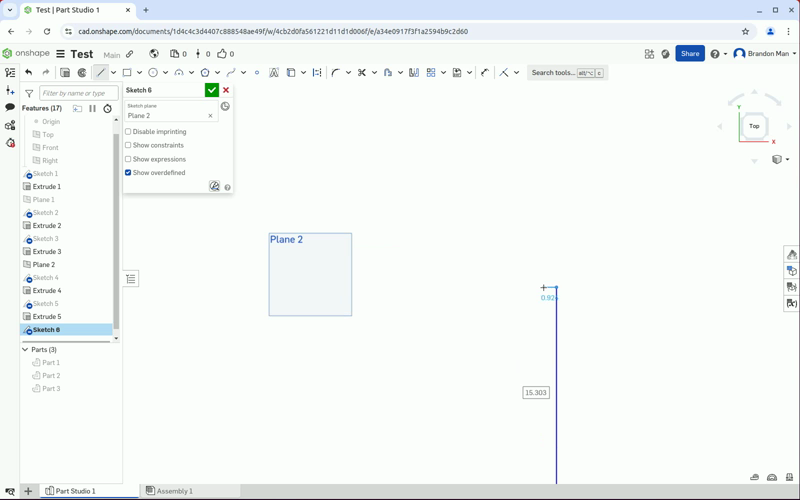
scroll(6)
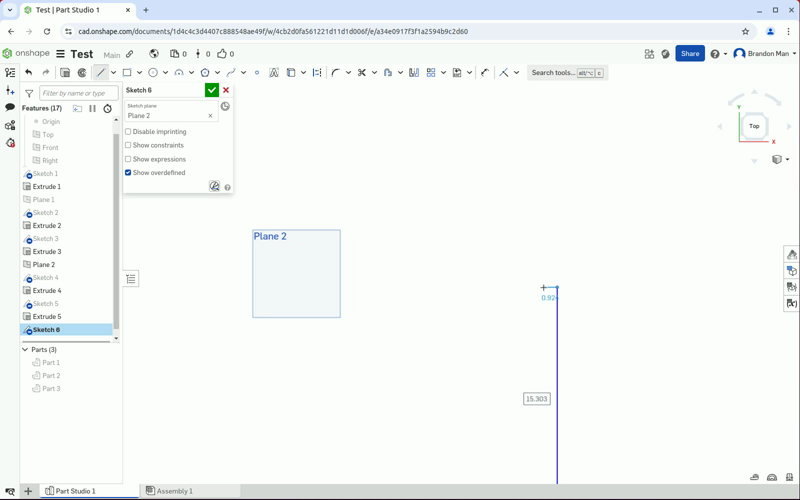
scroll(6)
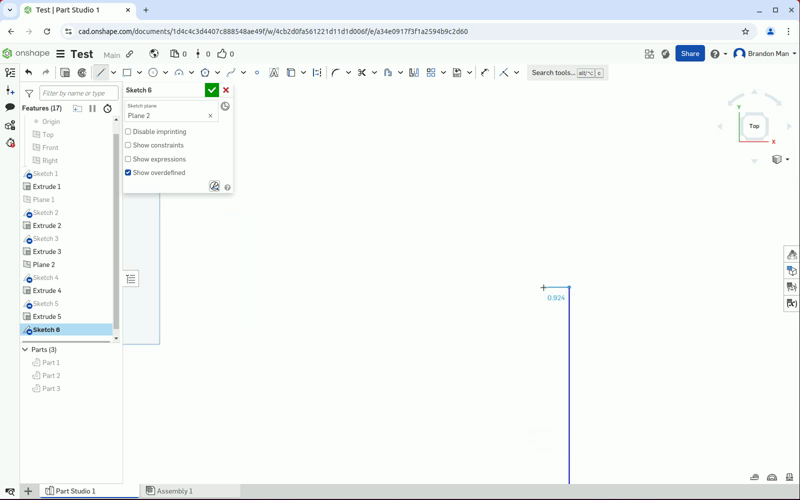
scroll(6)
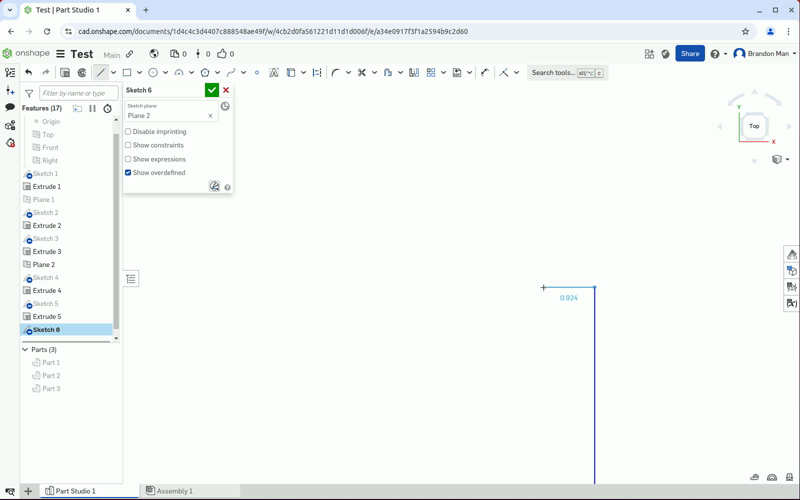
click(543, 287)
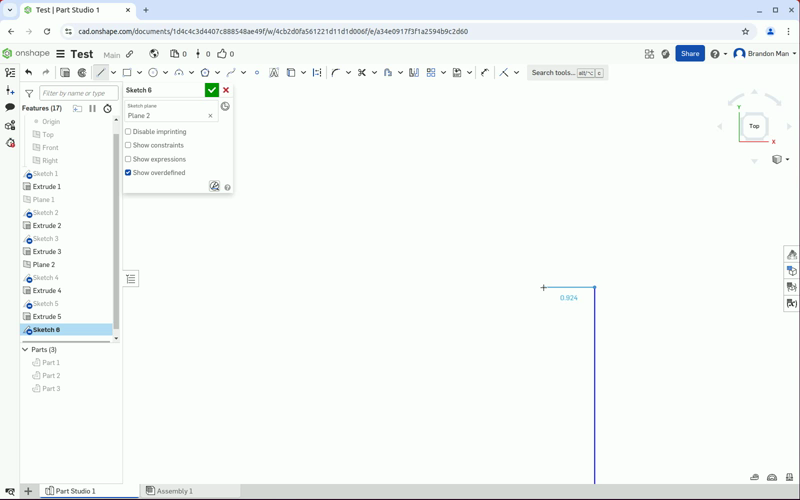
scroll(-6)
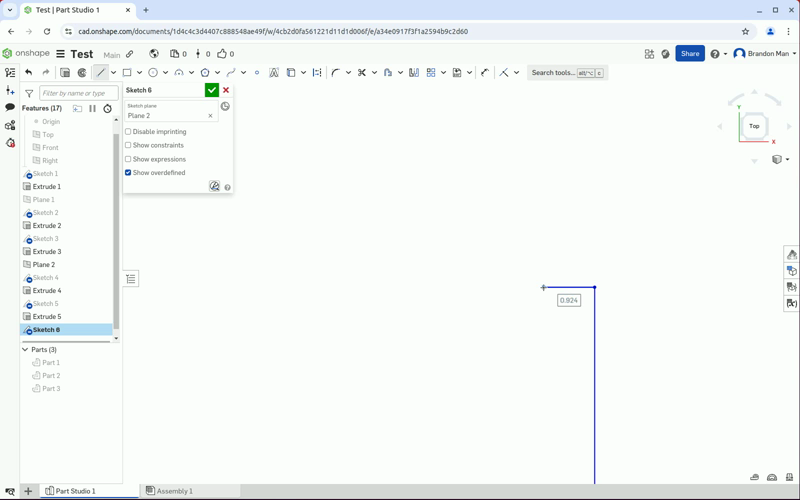
scroll(-6)
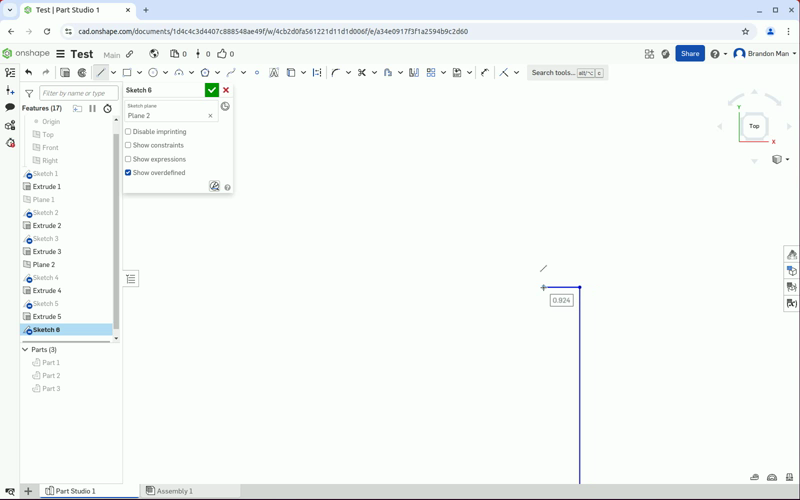
scroll(-6)
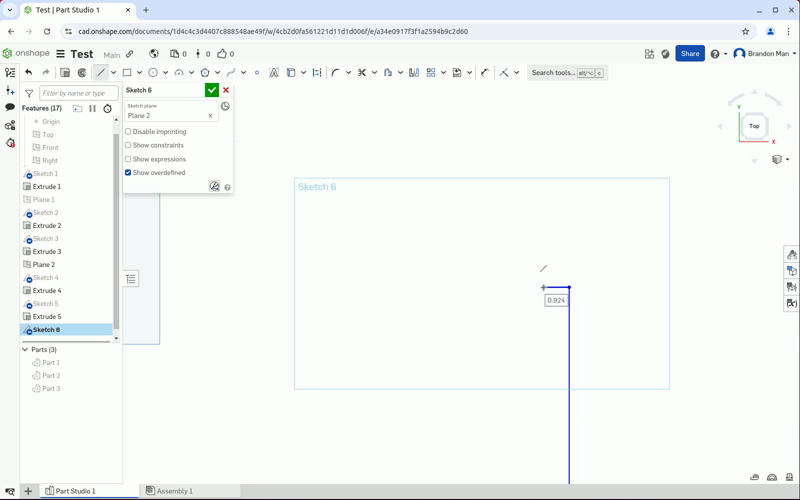
scroll(-6)
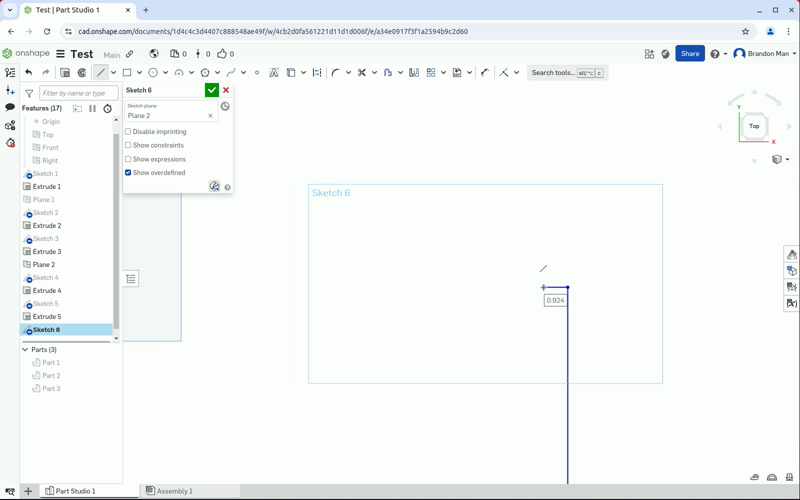
scroll(-6)
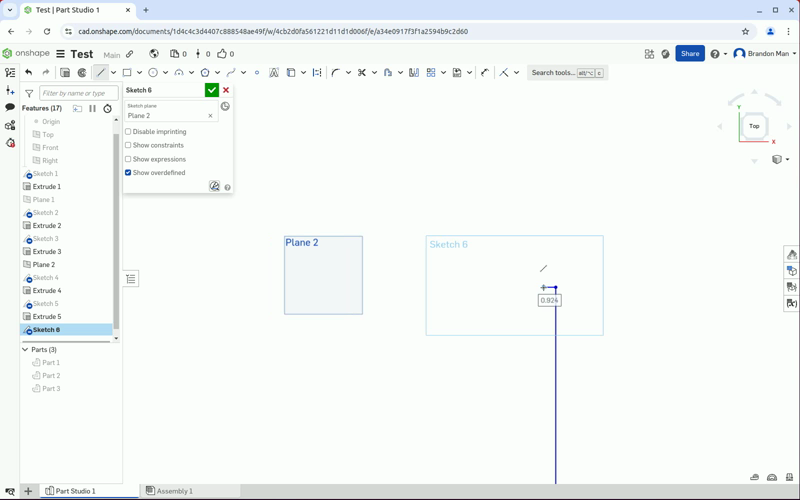
scroll(-6)
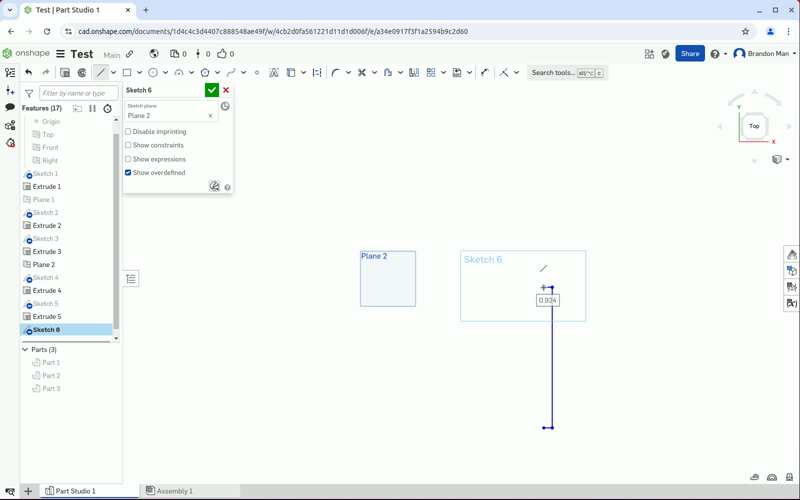
scroll(-6)
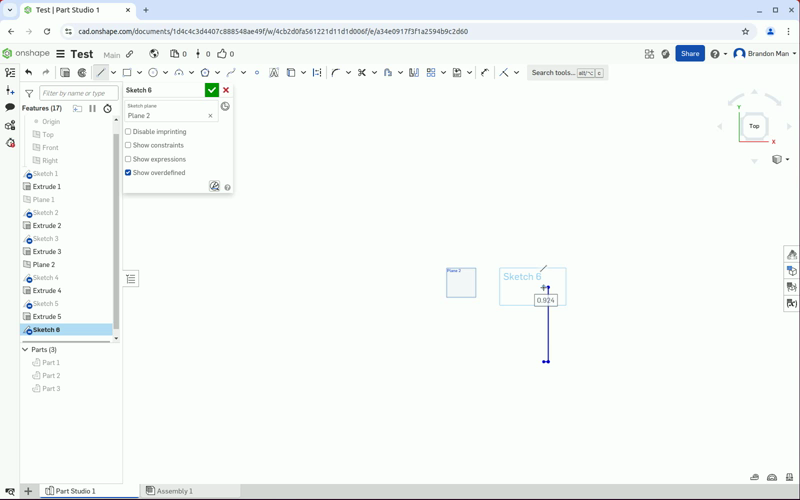
key_up(shift)
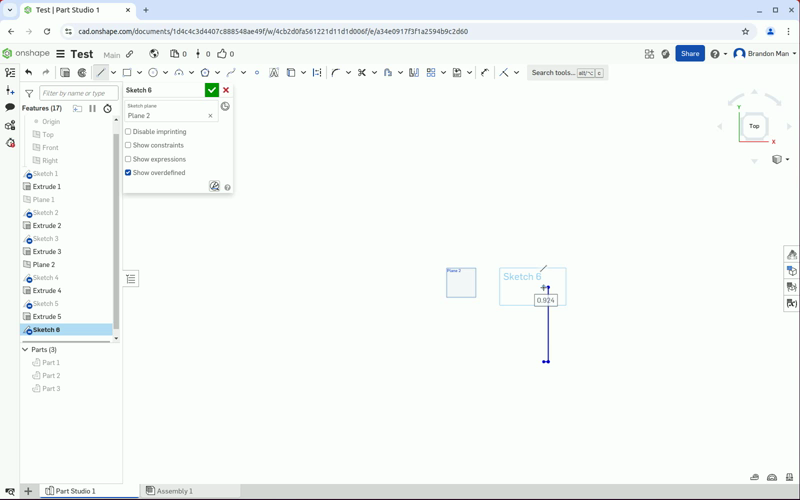
key_down(shift)
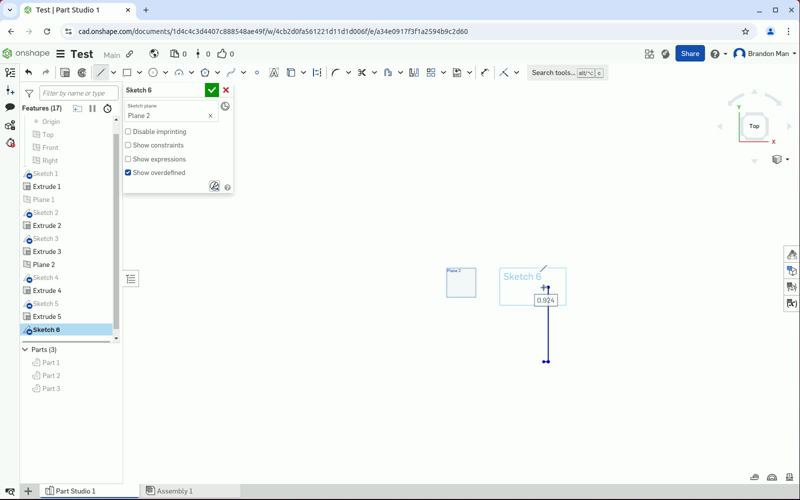
mouse_move(543, 361)
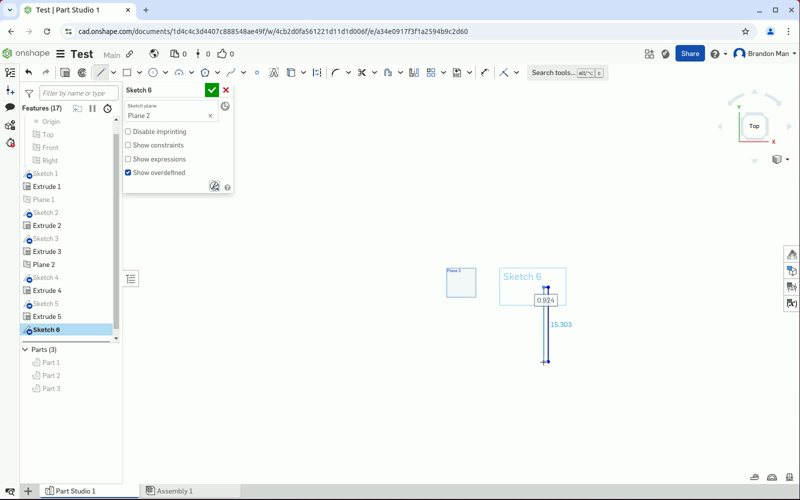
scroll(6)
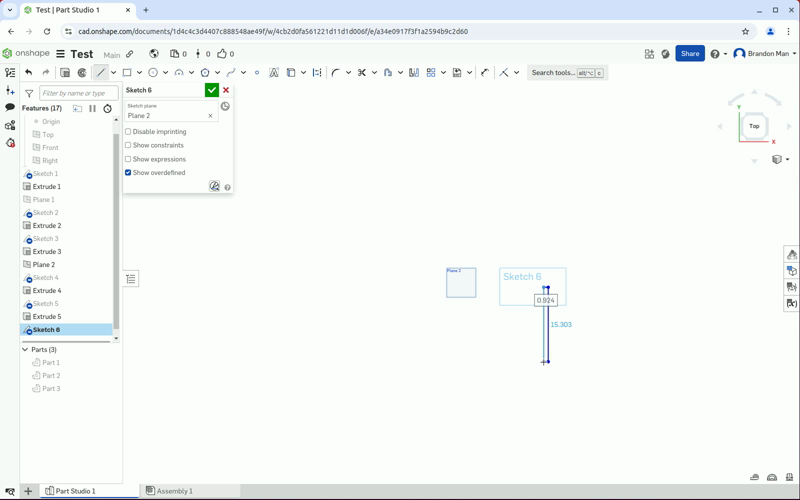
scroll(6)
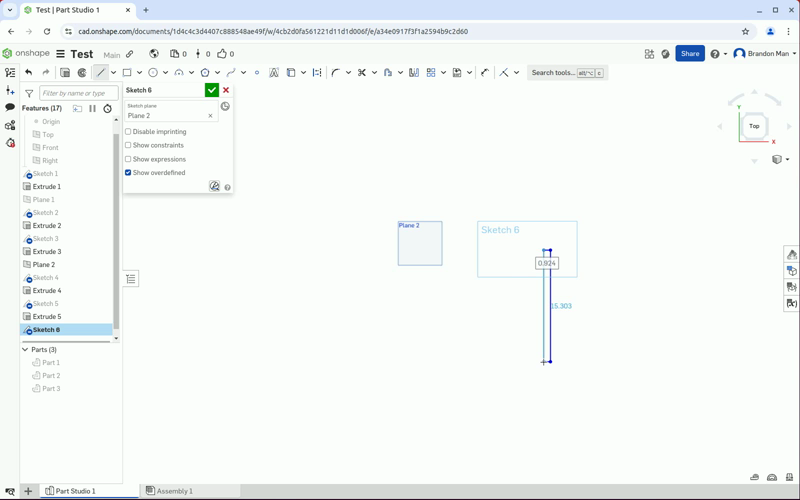
scroll(6)
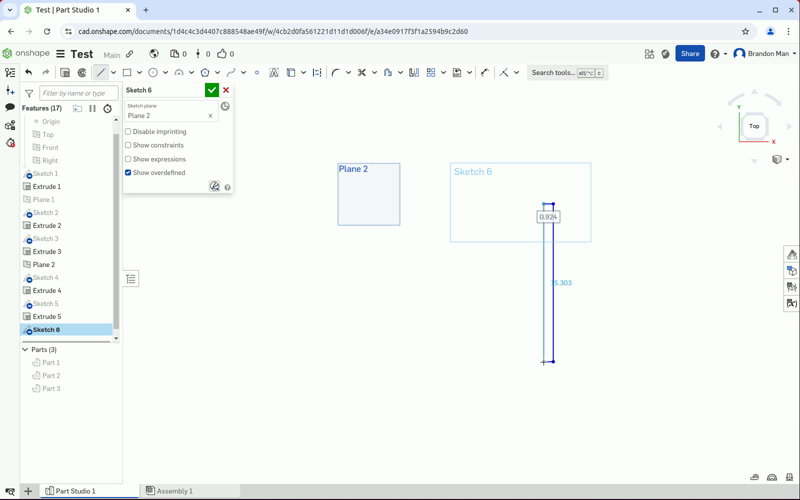
scroll(6)
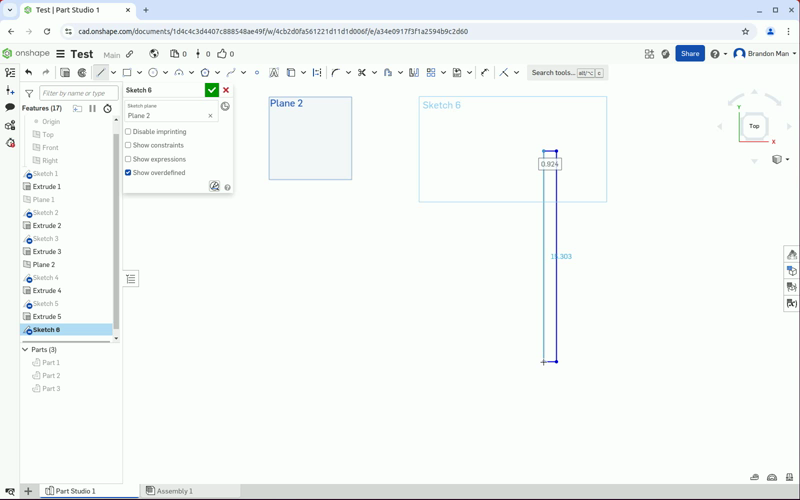
scroll(6)
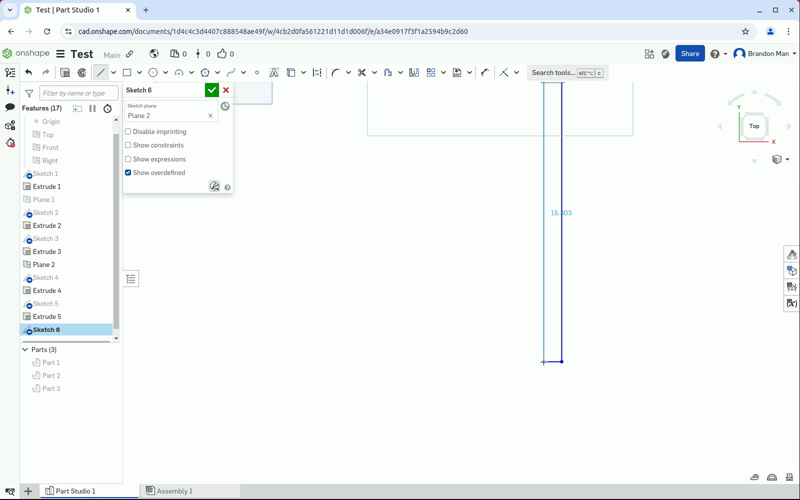
scroll(6)
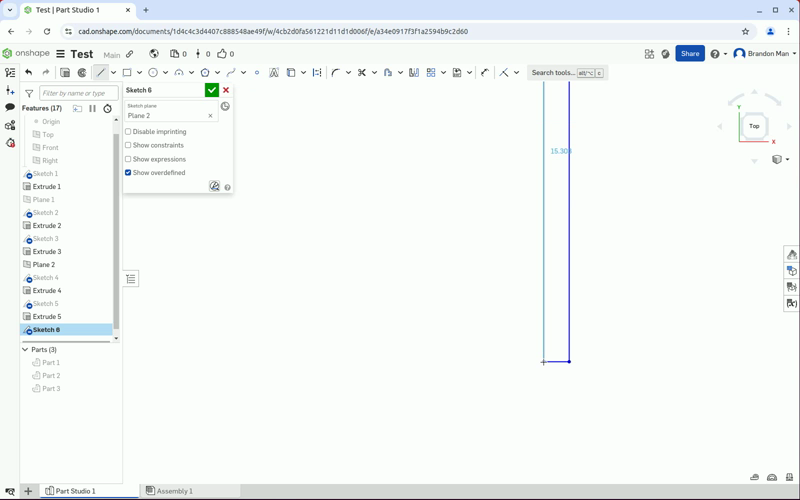
scroll(6)
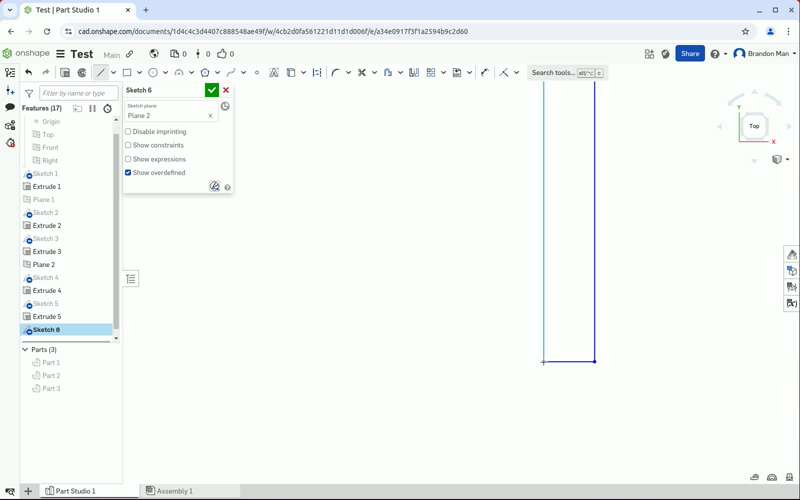
key_up(shift)
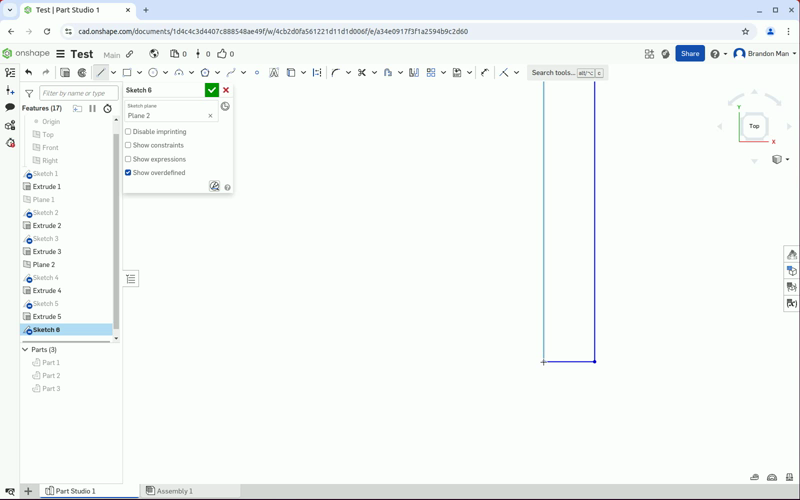
click(543, 361)
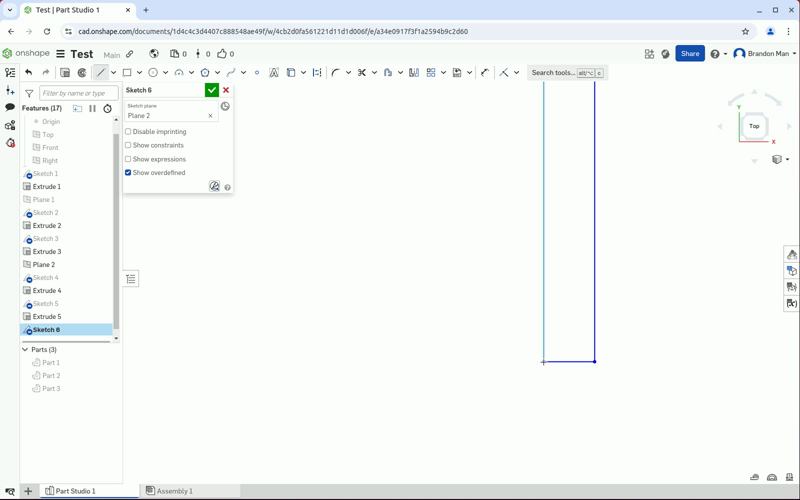
scroll(-6)
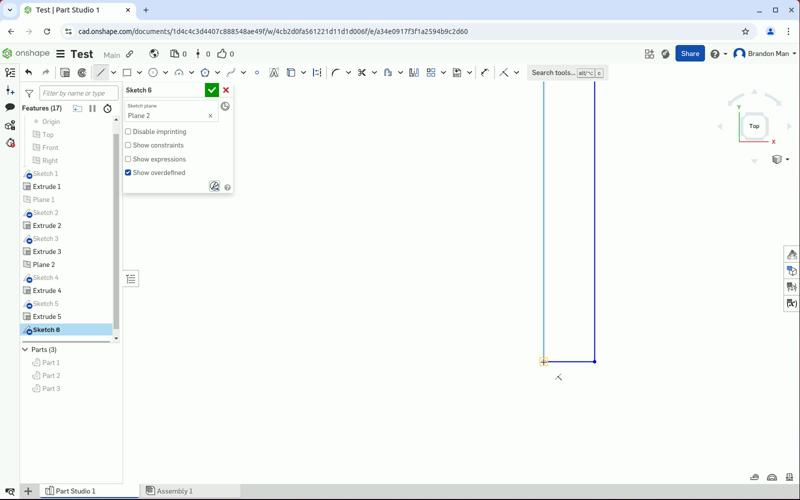
scroll(-6)
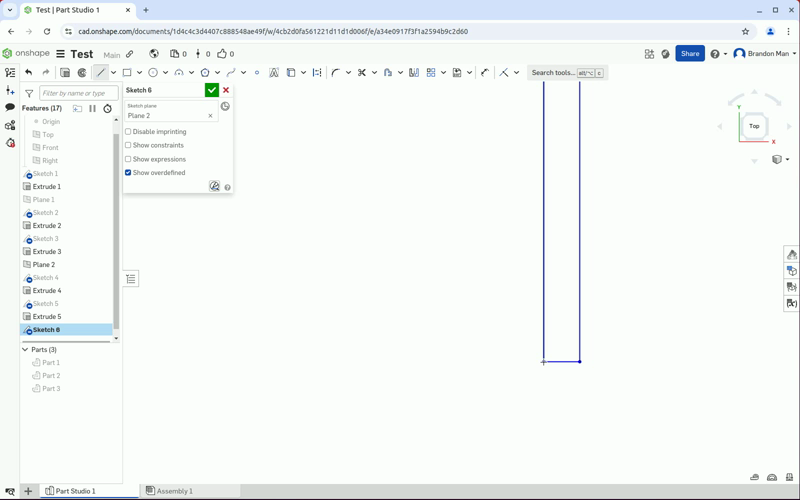
scroll(-6)
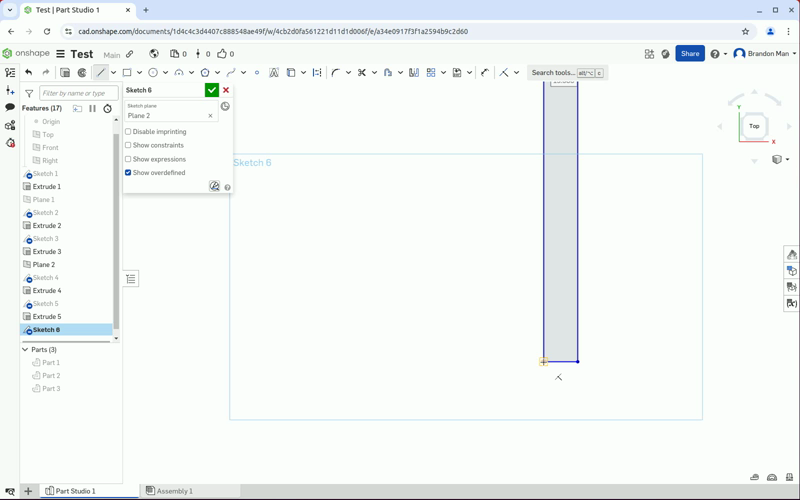
scroll(-6)
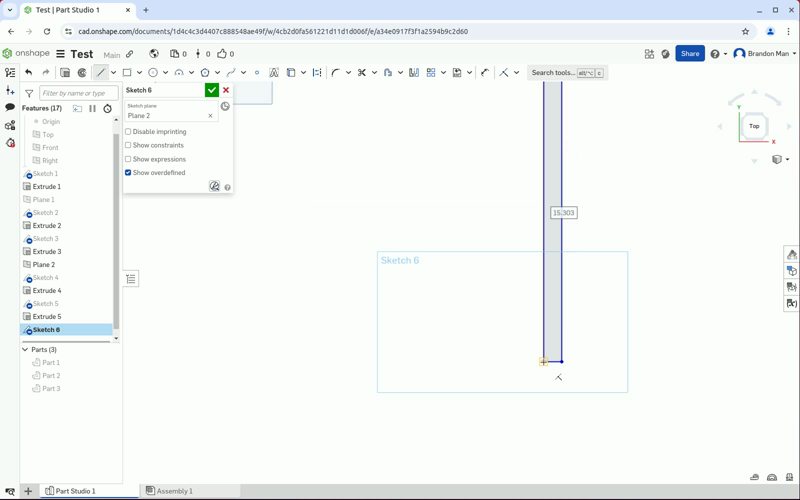
scroll(-6)
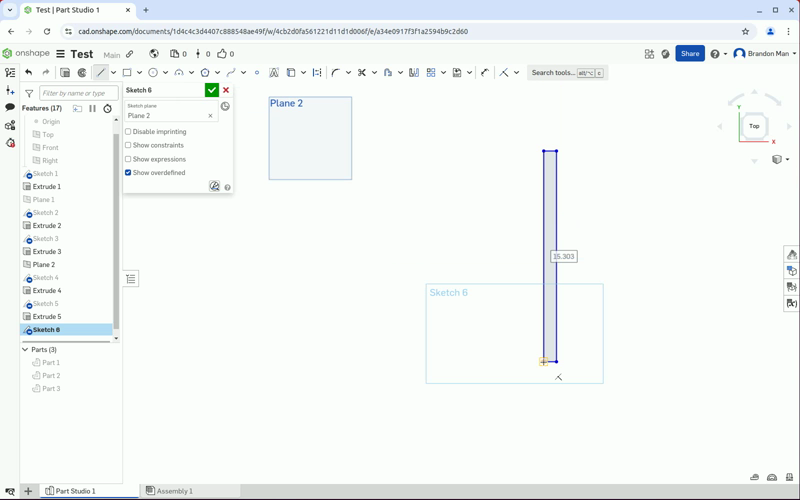
scroll(-6)
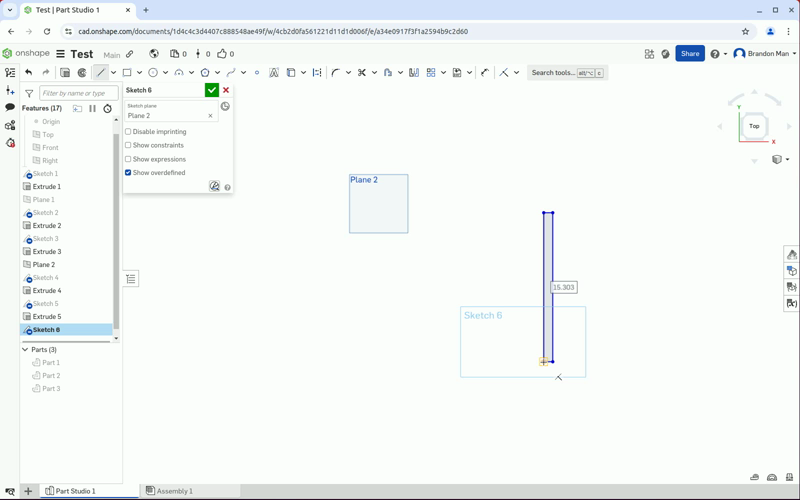
scroll(-6)
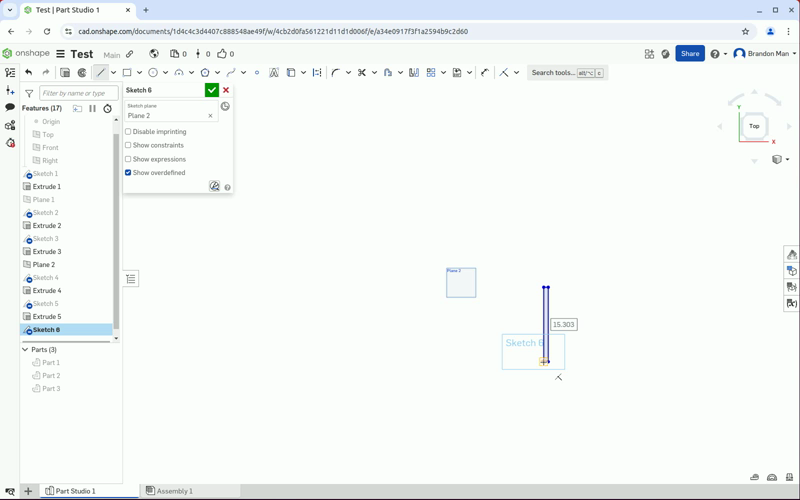
key(esc)
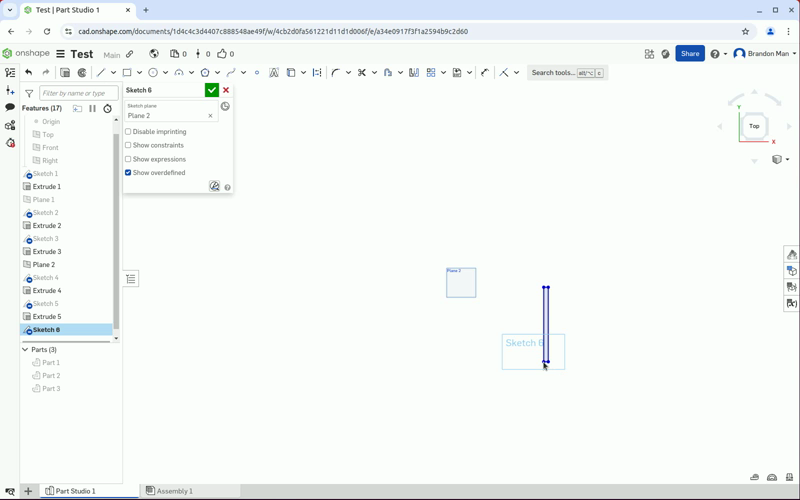
mouse_move(545, 346)
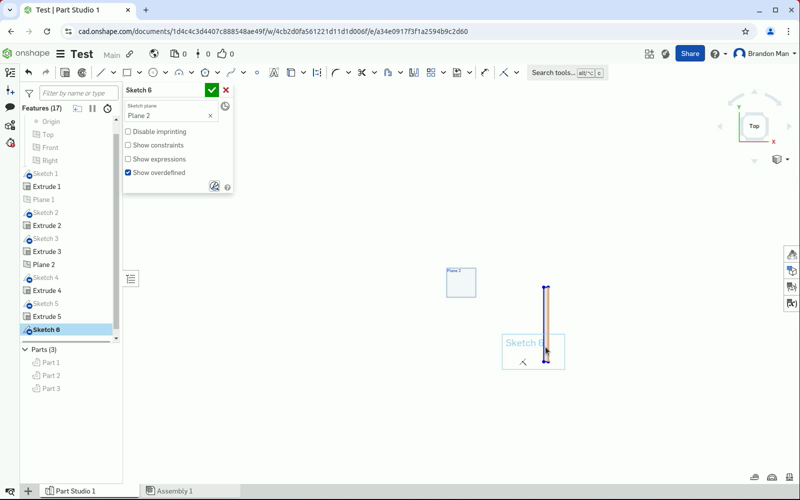
scroll(6)
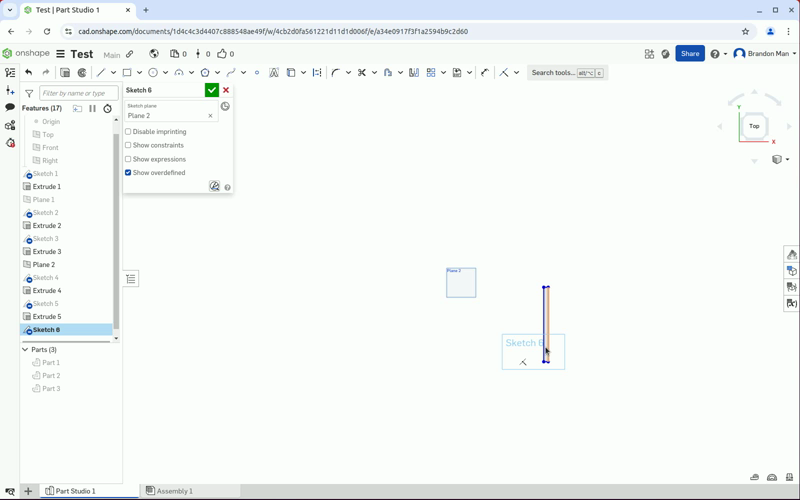
scroll(6)
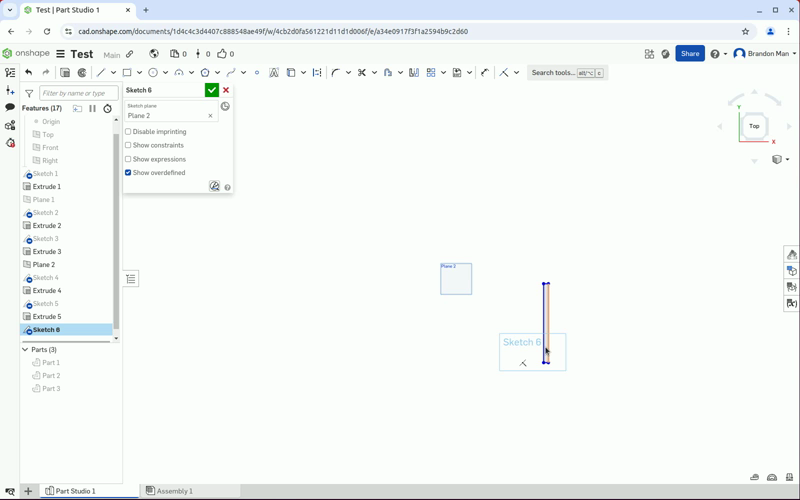
scroll(6)
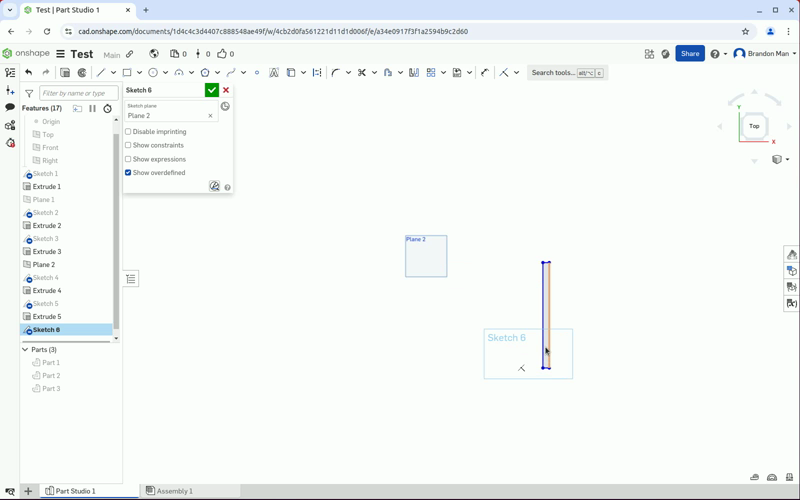
scroll(6)
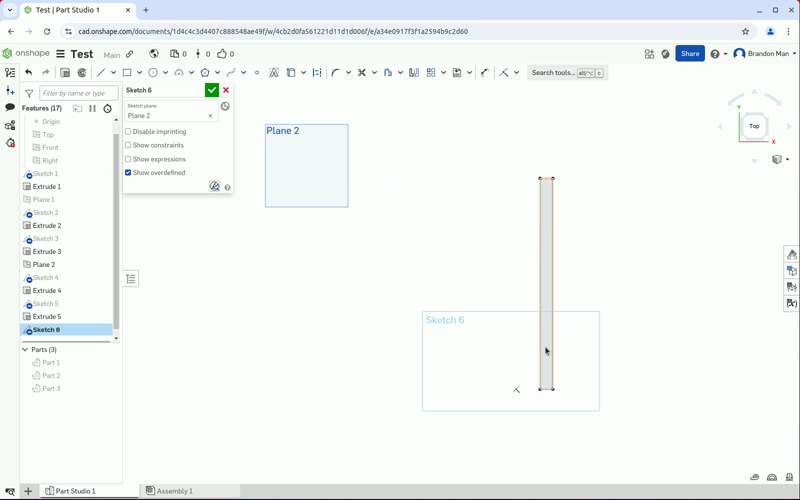
scroll(6)
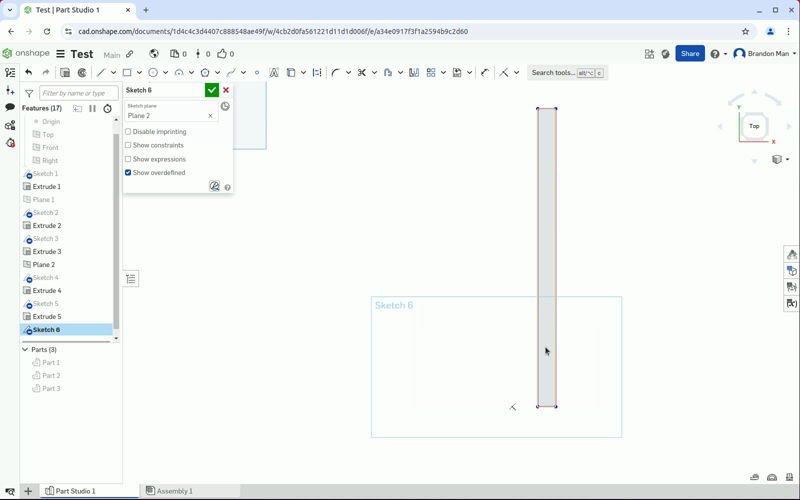
scroll(6)
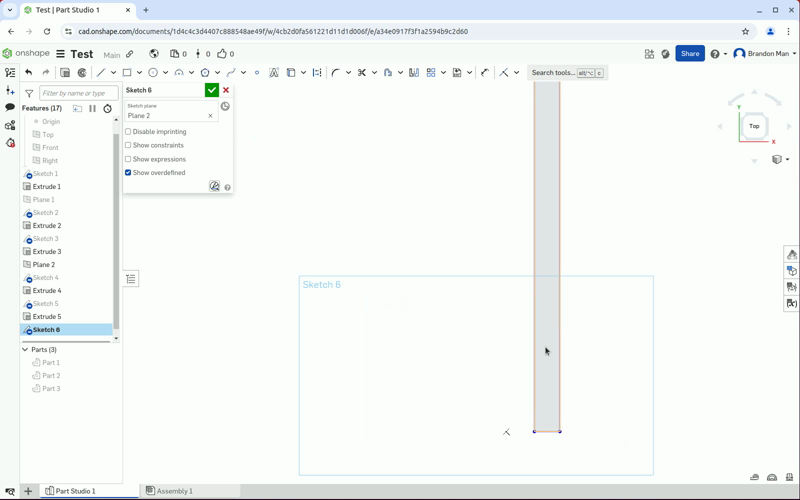
scroll(6)
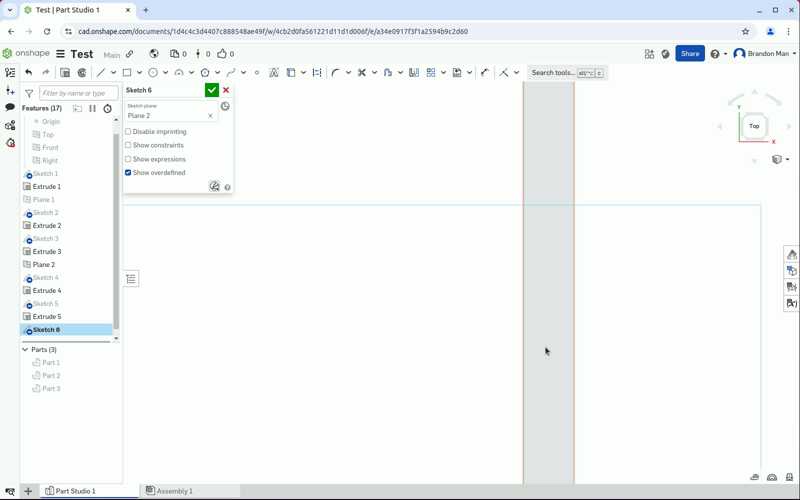
click(545, 346)
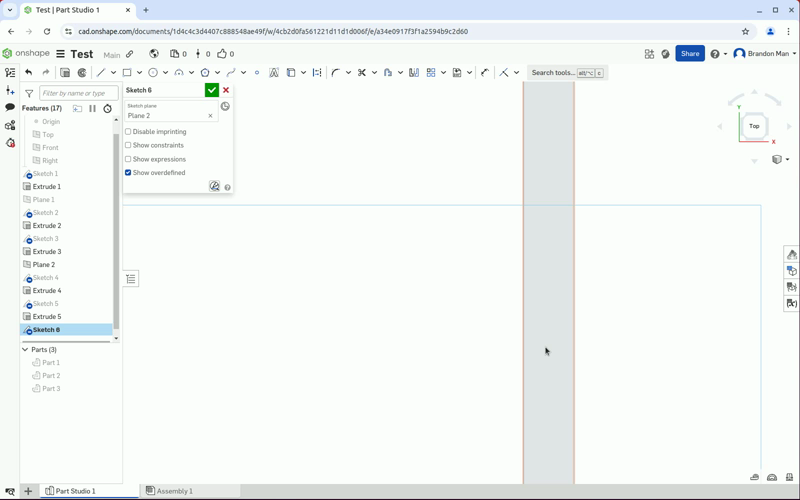
scroll(-6)
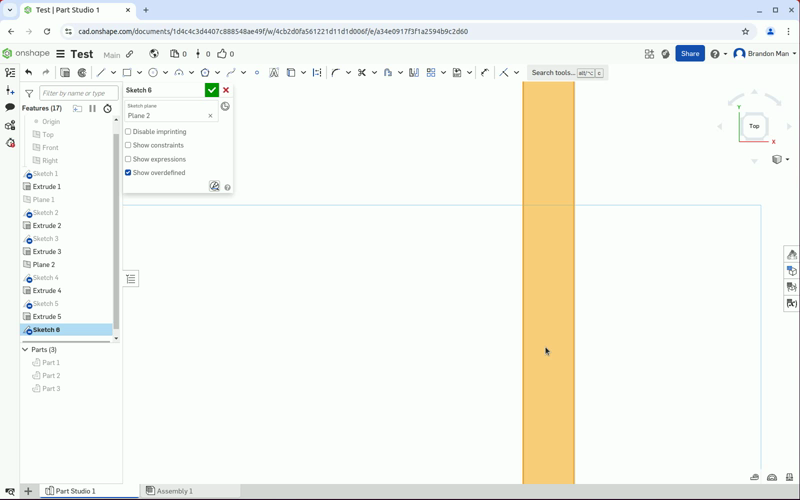
scroll(-6)
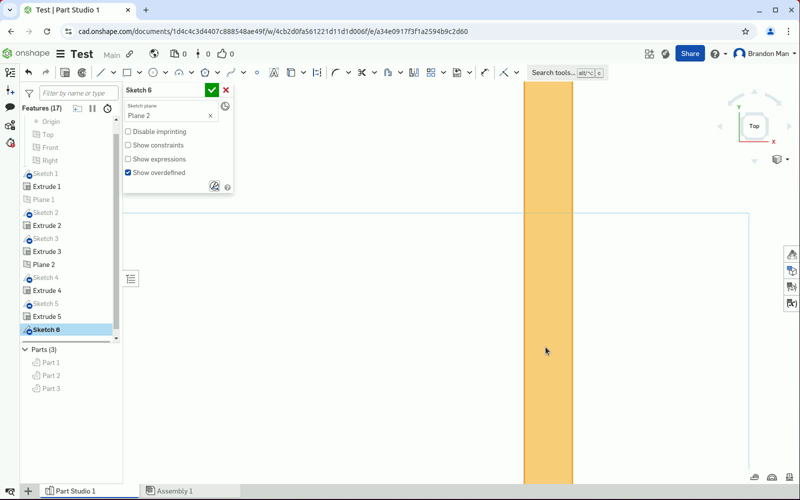
scroll(-6)
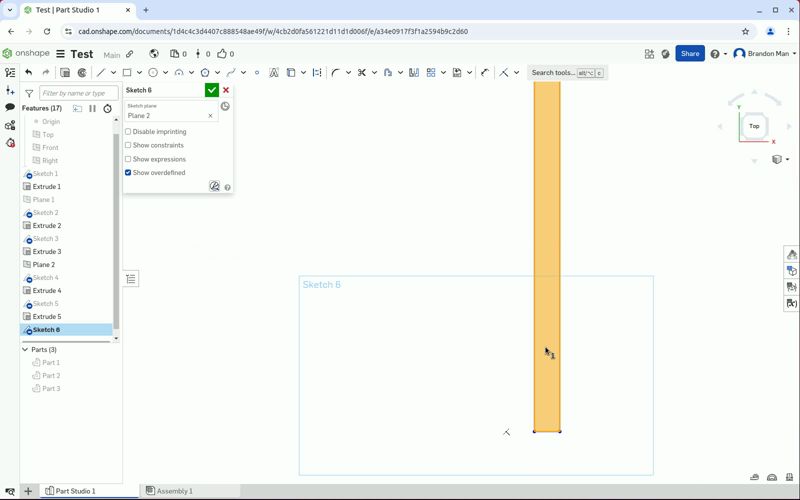
scroll(-6)
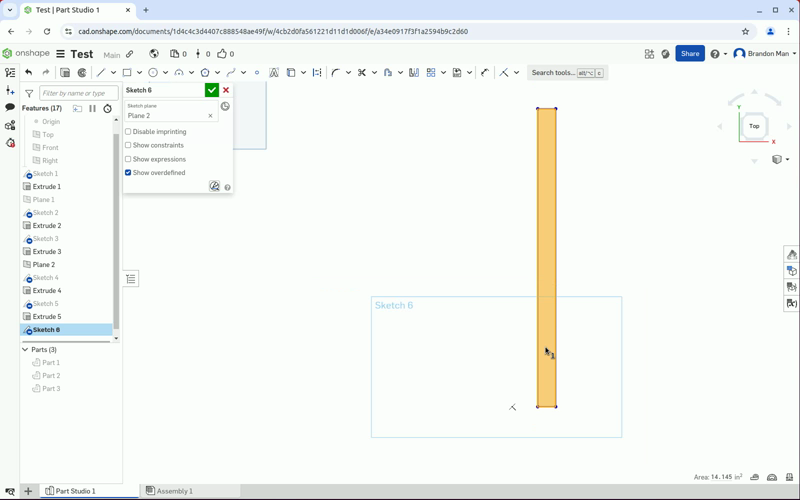
scroll(-6)
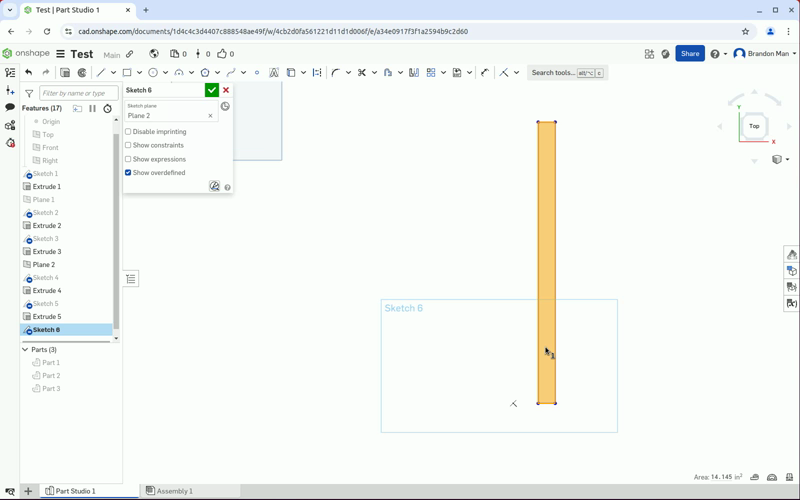
scroll(-6)
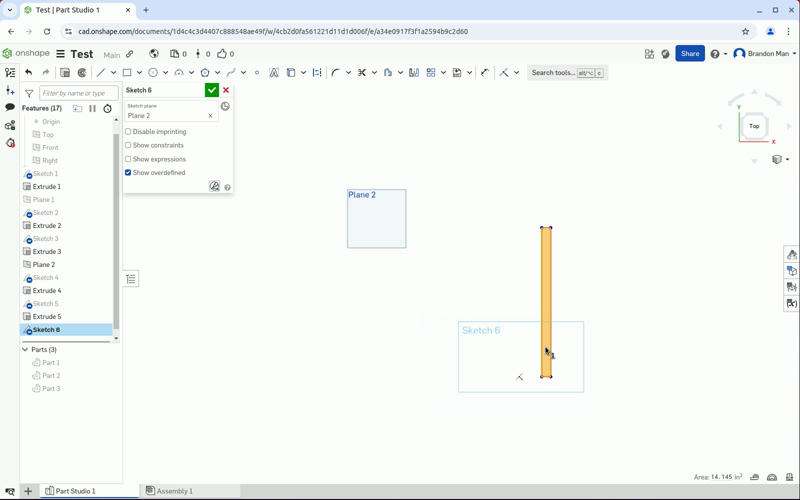
scroll(-6)
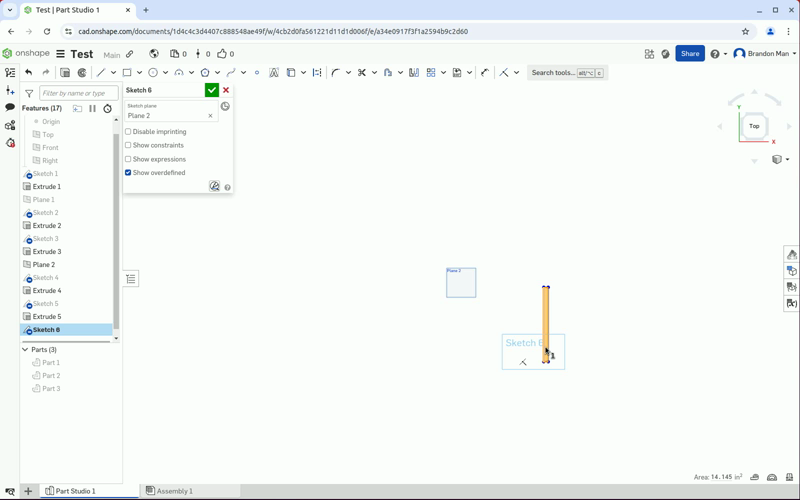
mouse_move(73, 352)
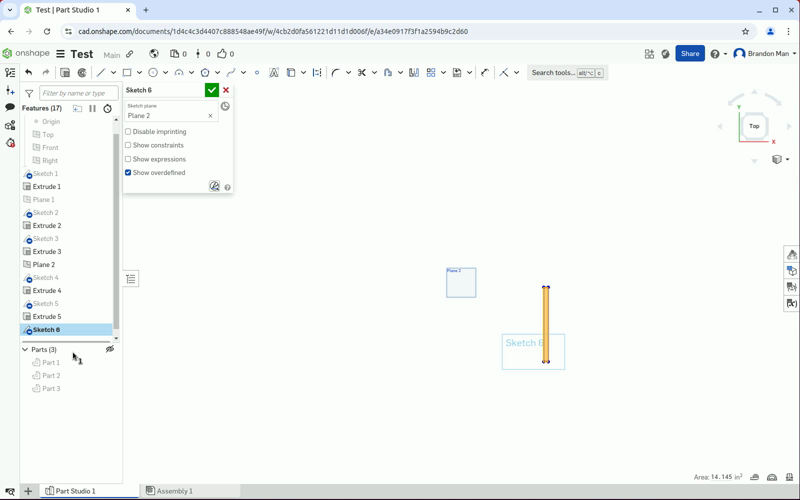
key(shift+y)
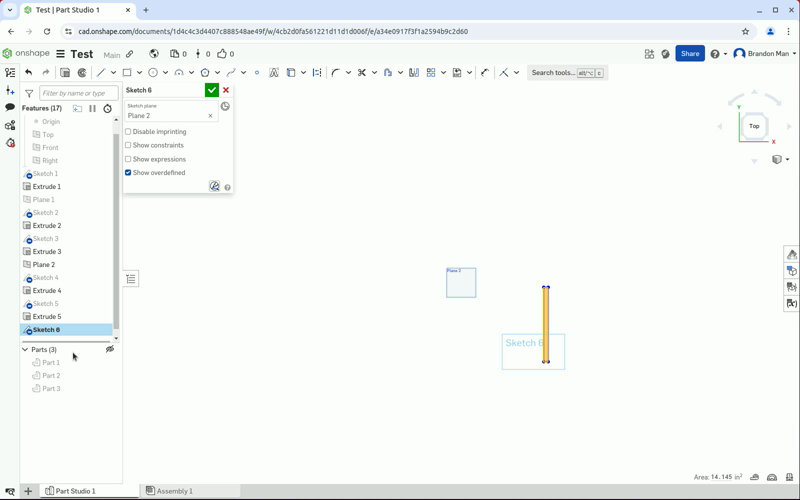
key(shift+e)
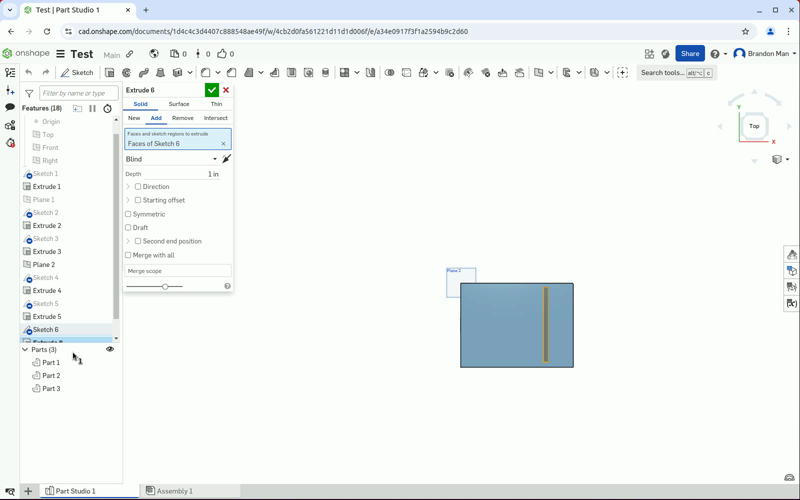
mouse_move(143, 106)
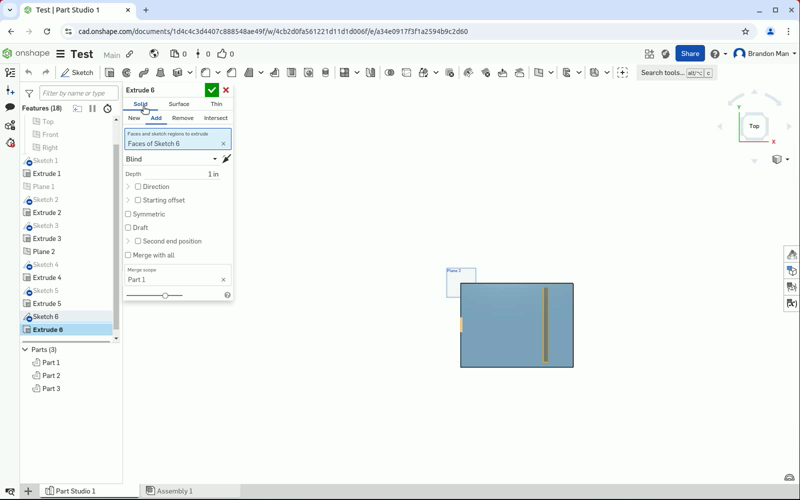
click(143, 106)
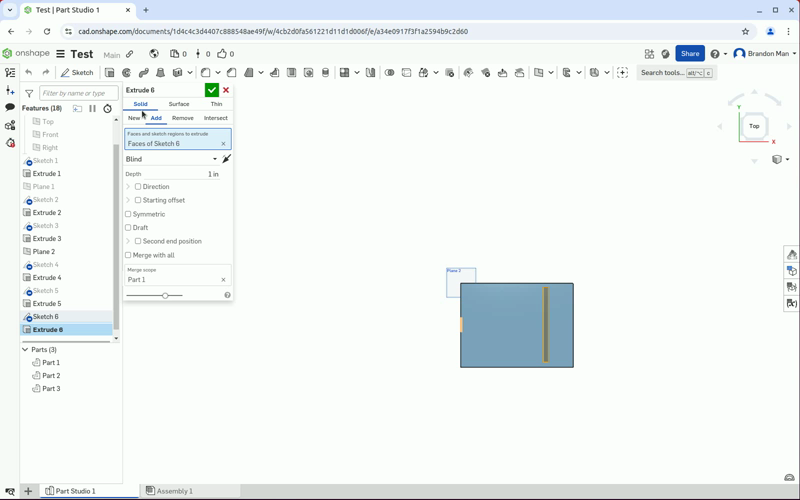
mouse_move(137, 120)
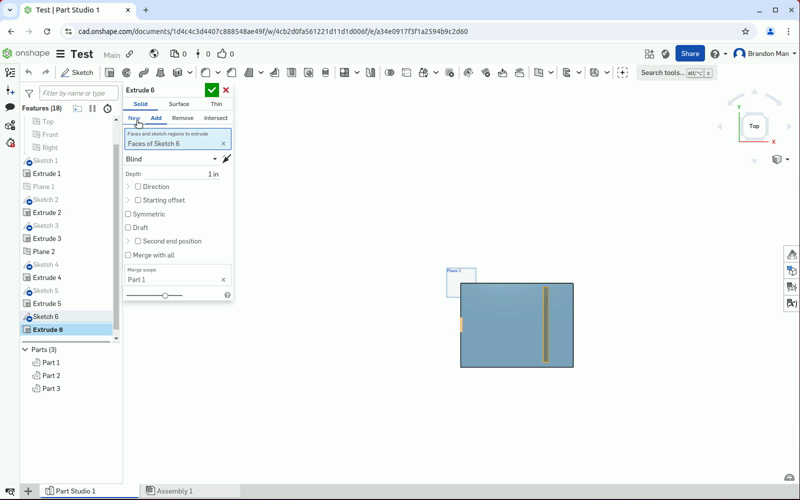
click(137, 120)
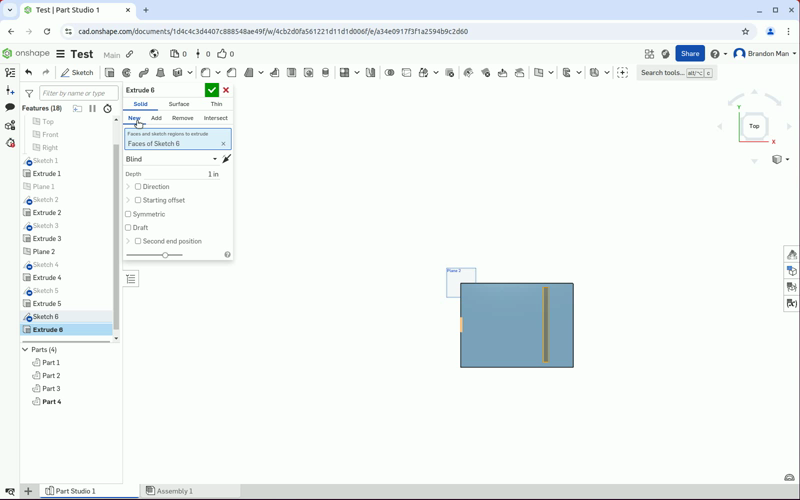
key(tab, 4)
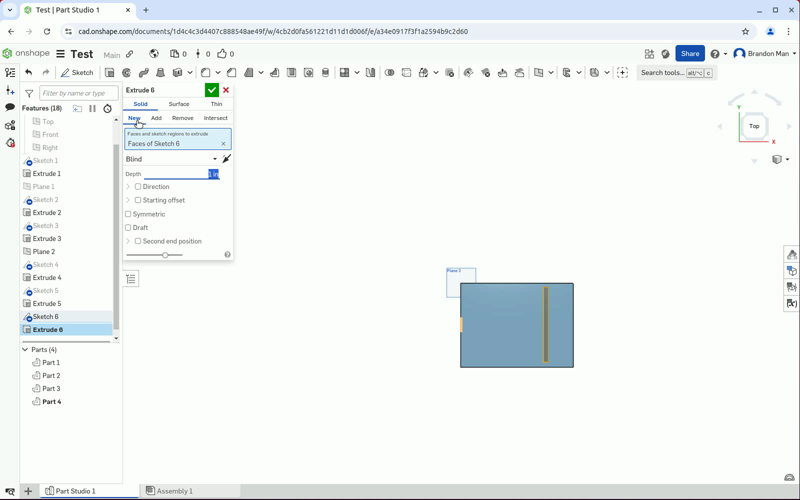
text(0.963)
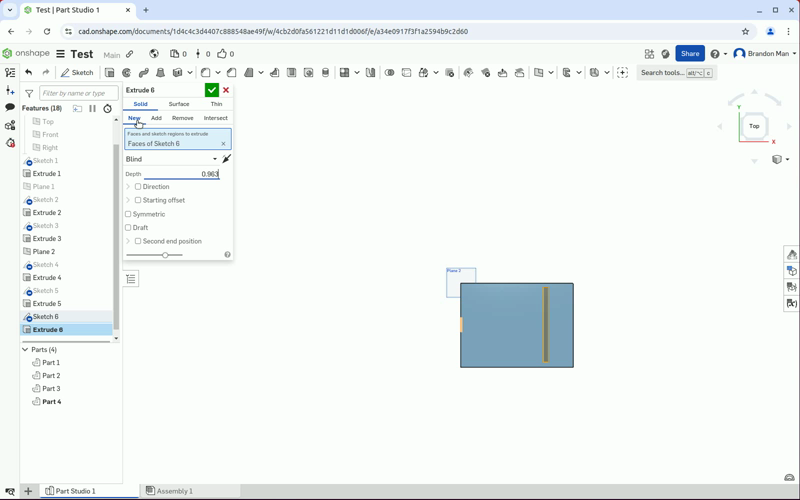
key(enter)
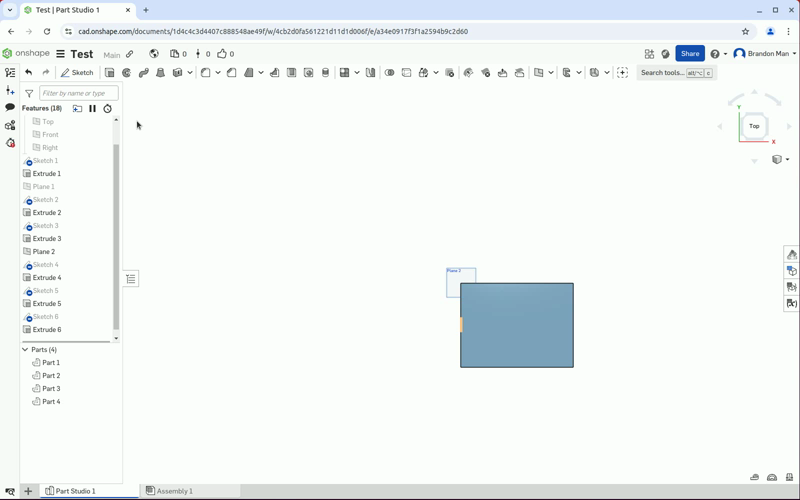
key(shift+h)
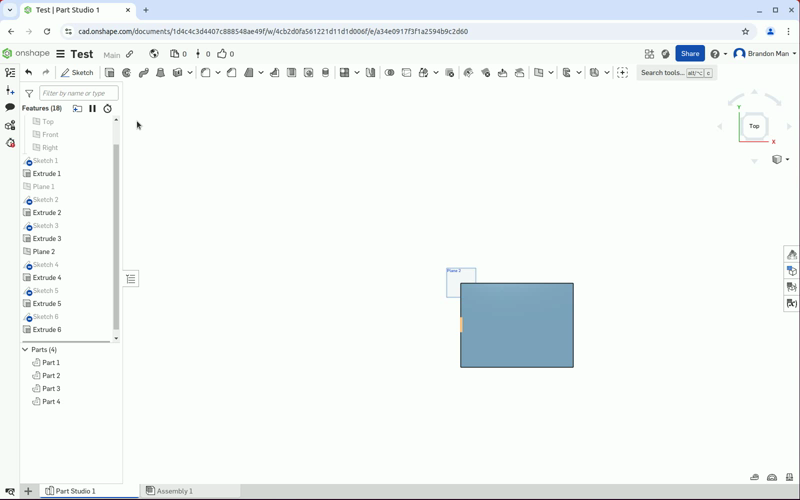
key(shift+h)
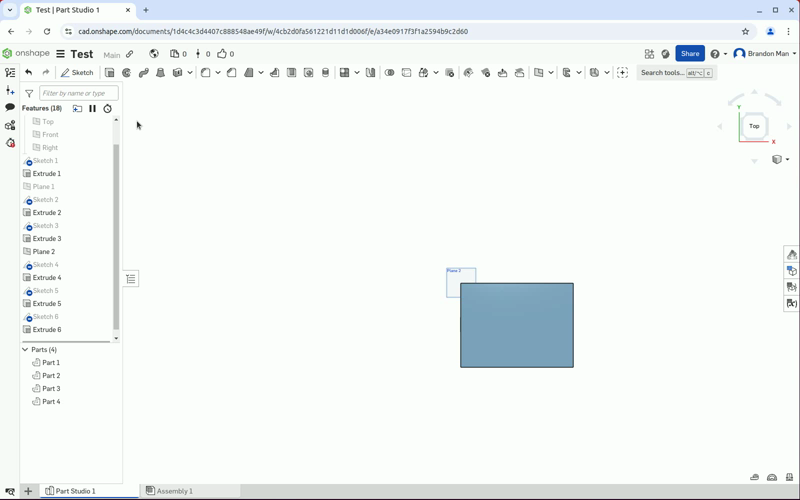
mouse_move(69, 163)
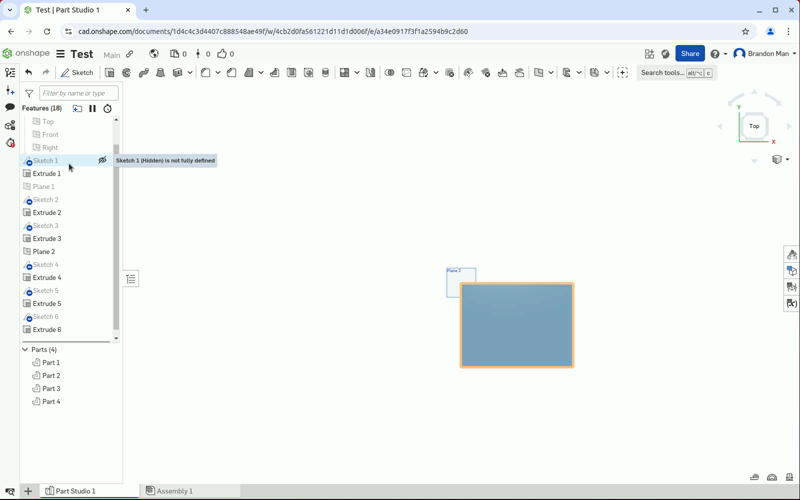
click(69, 163)
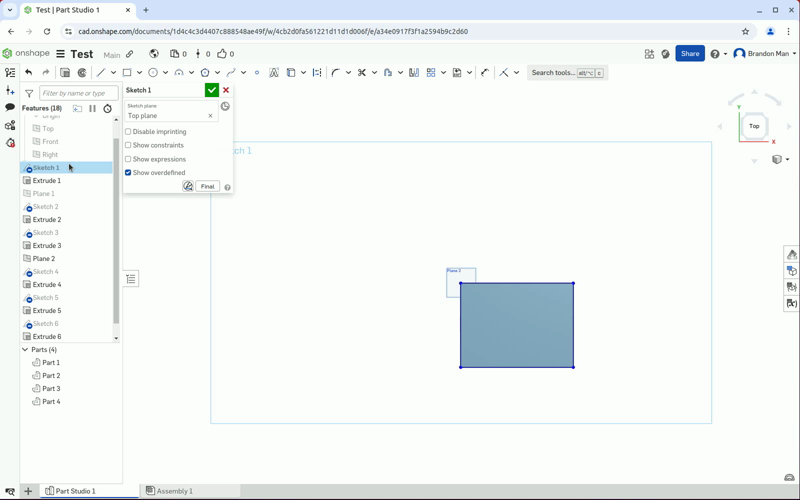
mouse_move(229, 92)
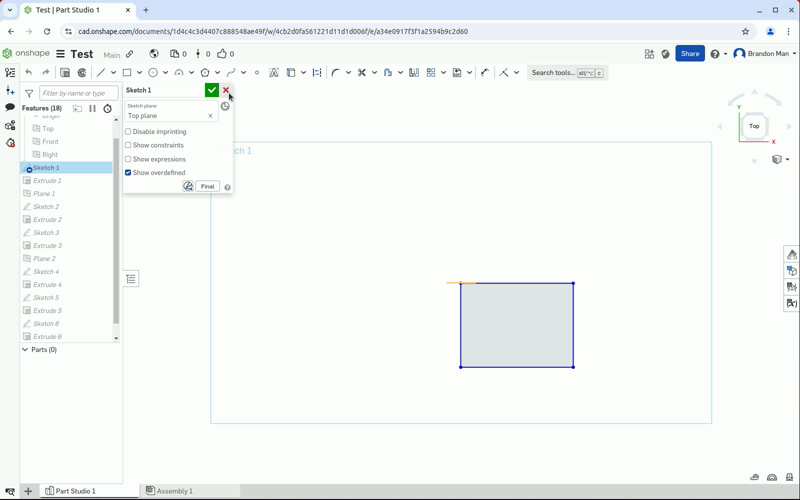
click(229, 92)
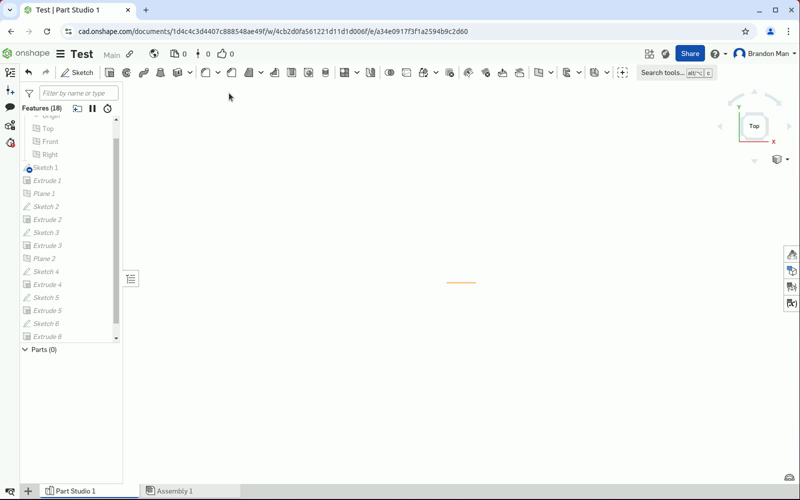
key(shift+s)
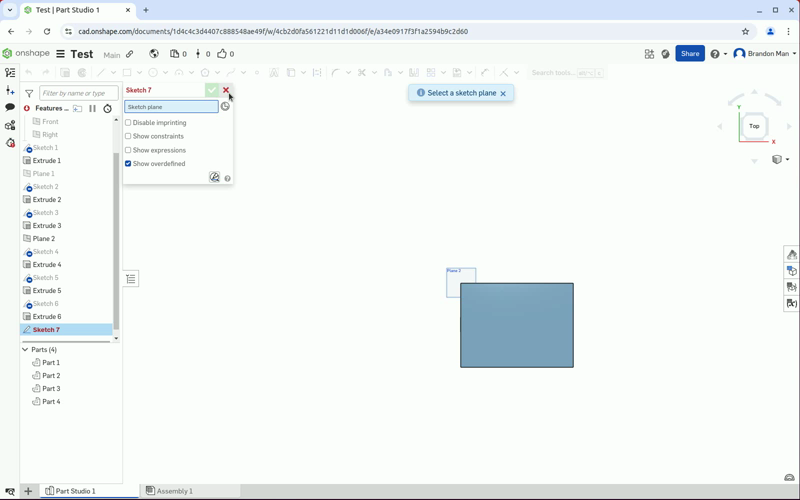
mouse_move(69, 241)
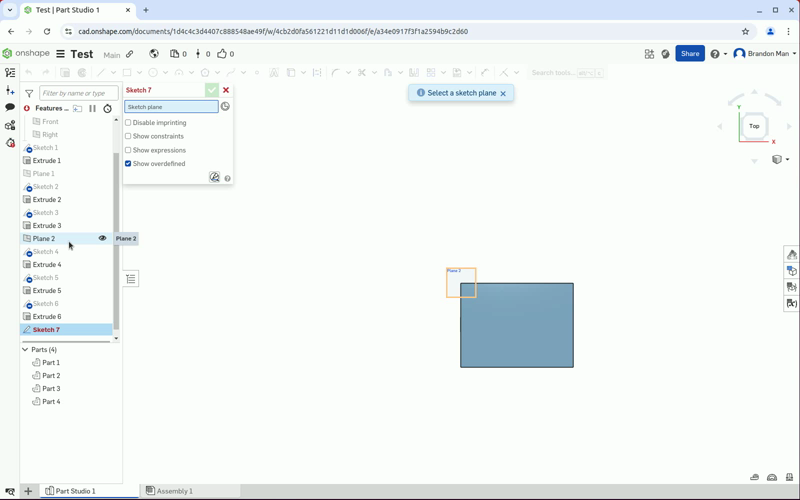
click(69, 241)
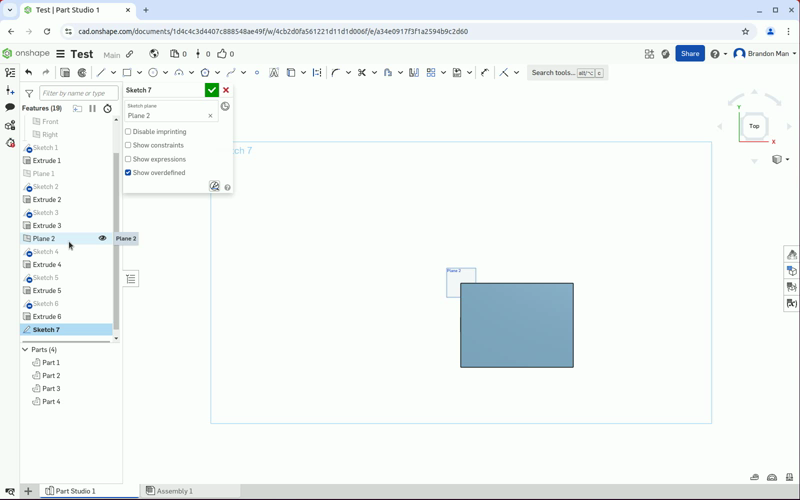
mouse_move(73, 352)
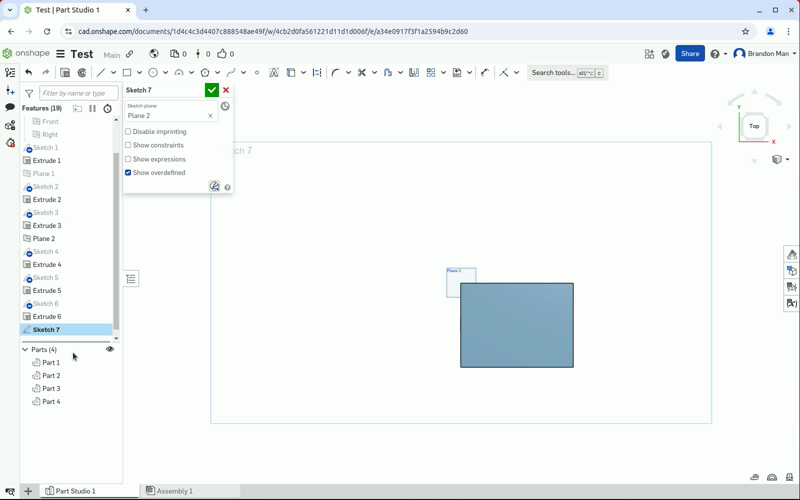
key(y)
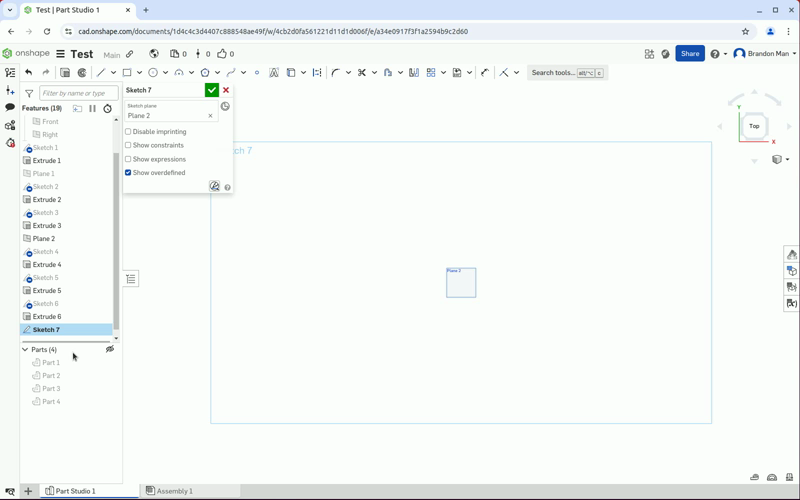
key(l)
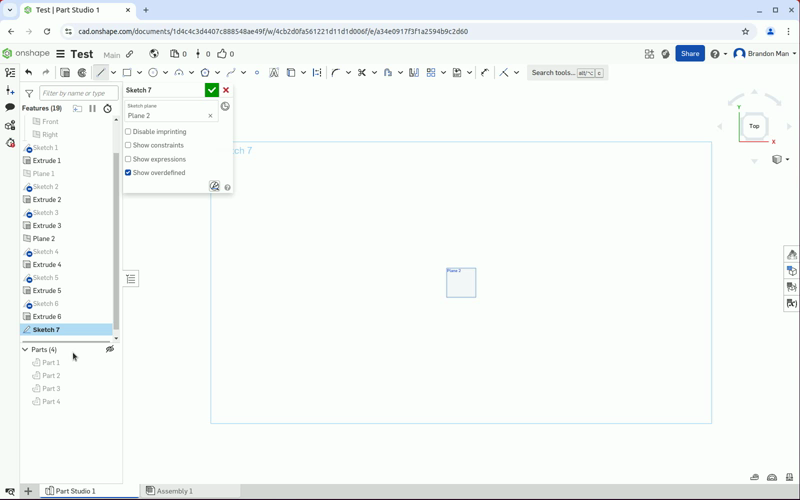
key_down(shift)
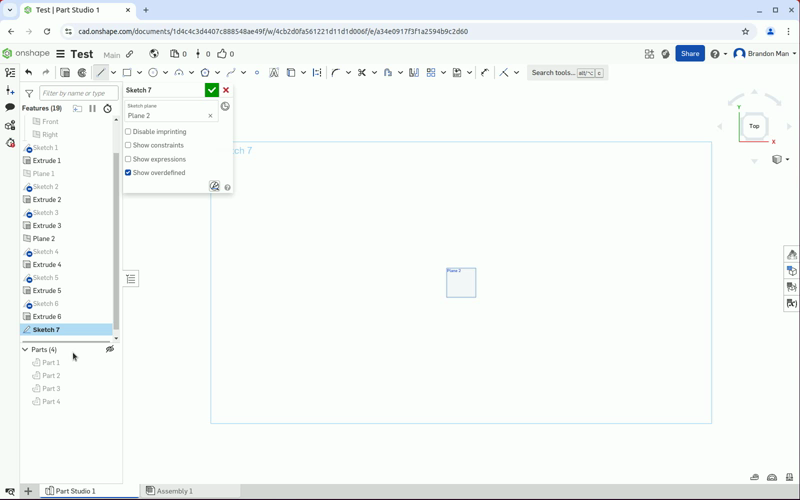
mouse_move(481, 361)
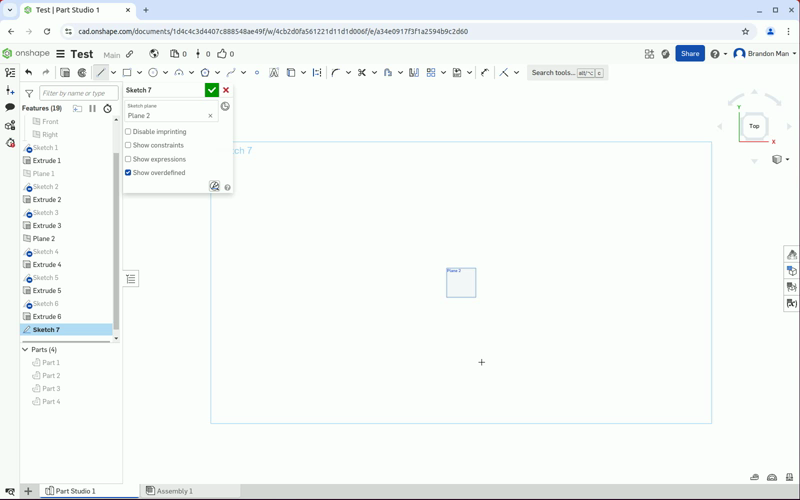
click(481, 361)
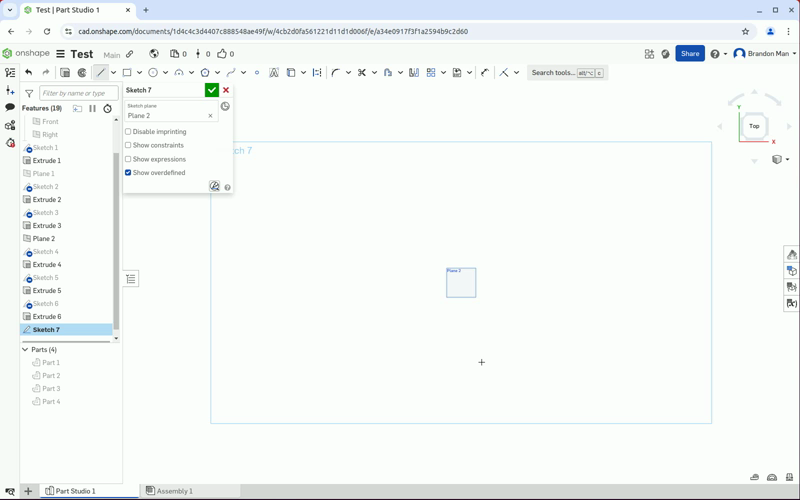
key_up(shift)
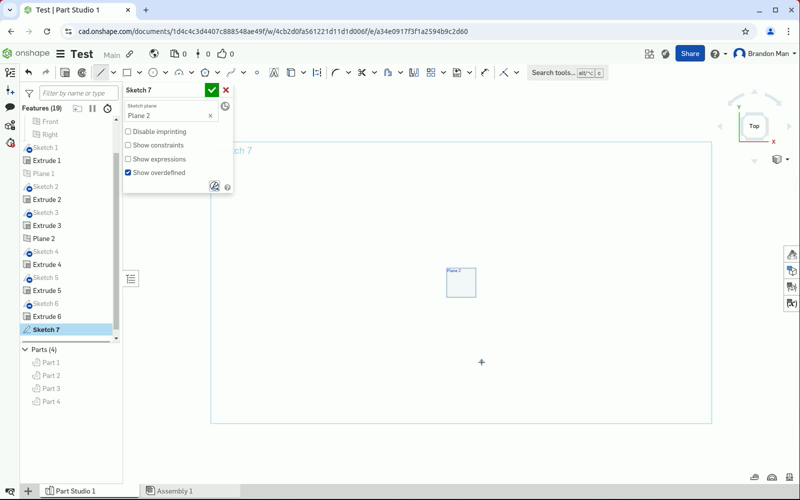
key_down(shift)
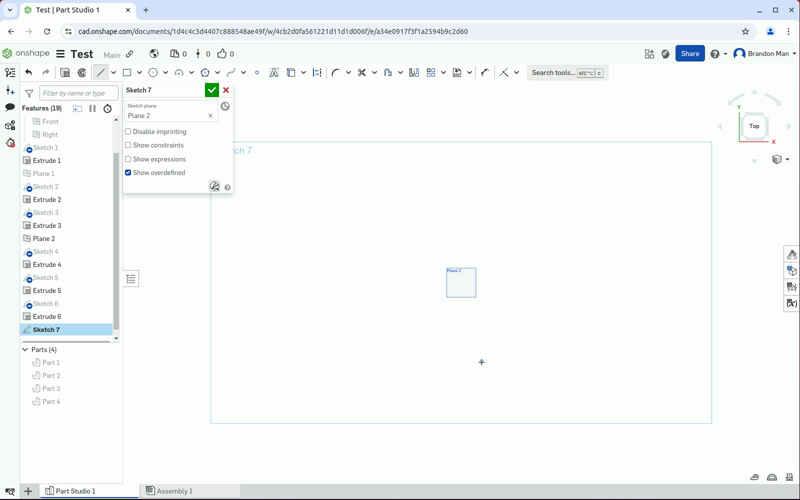
mouse_move(511, 361)
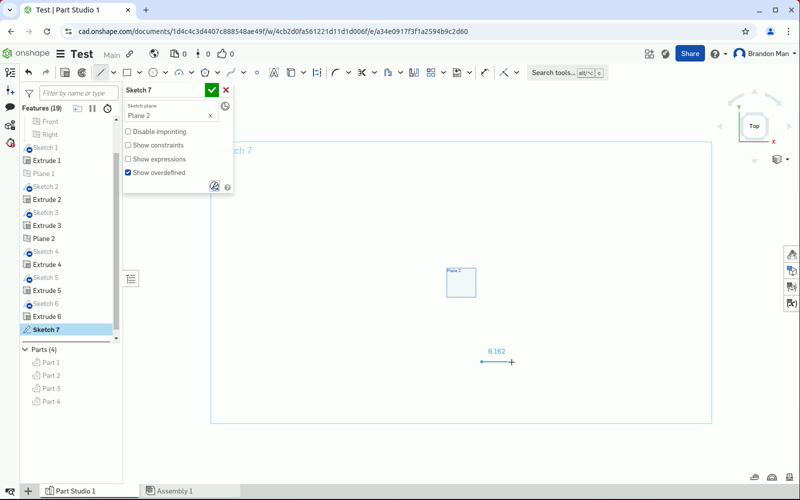
mouse_move(485, 361)
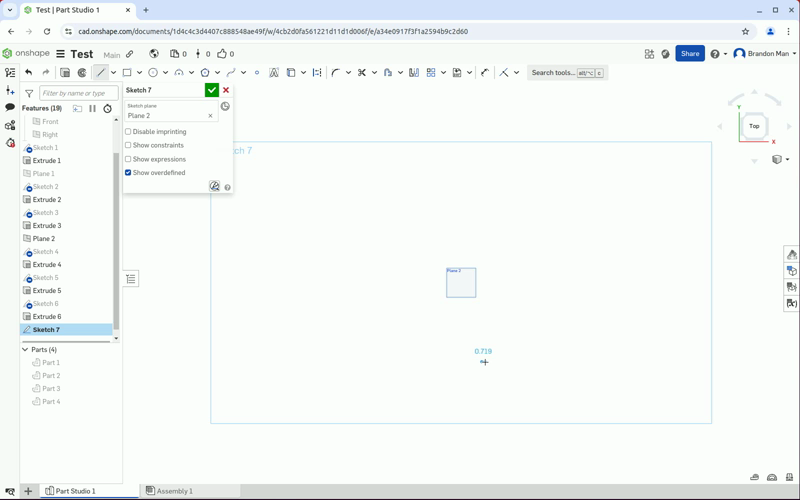
scroll(6)
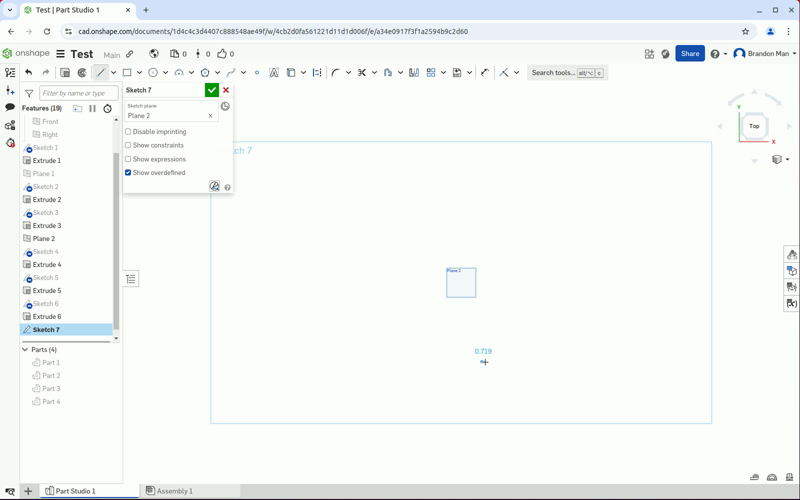
scroll(6)
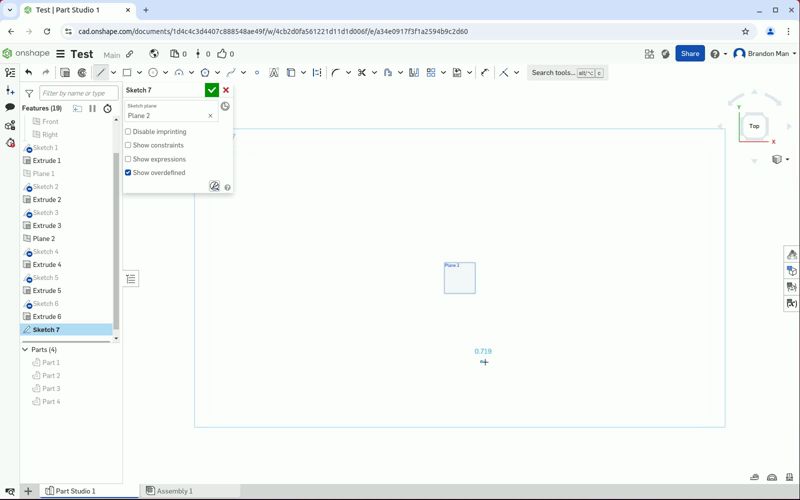
scroll(6)
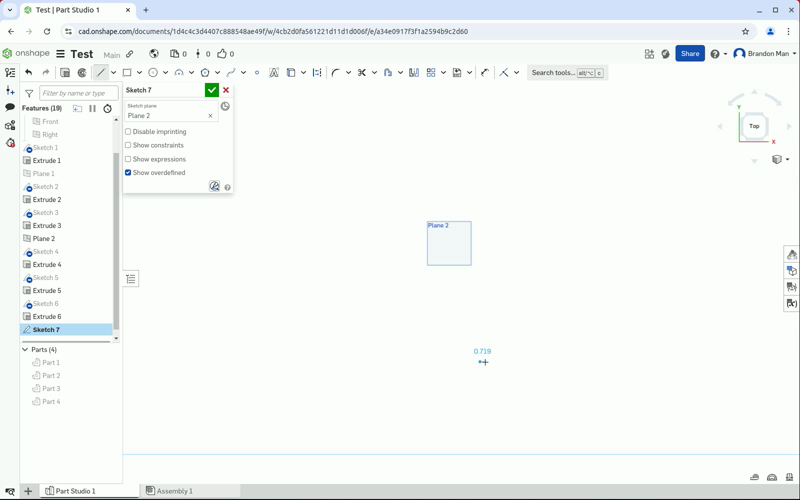
scroll(6)
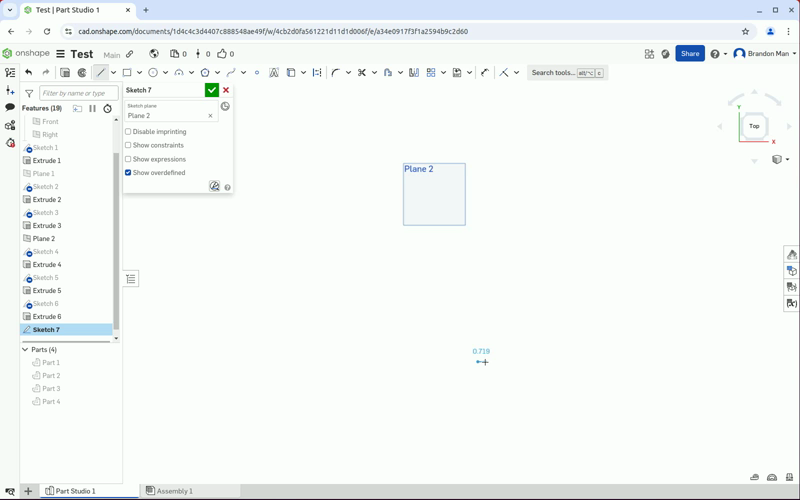
scroll(6)
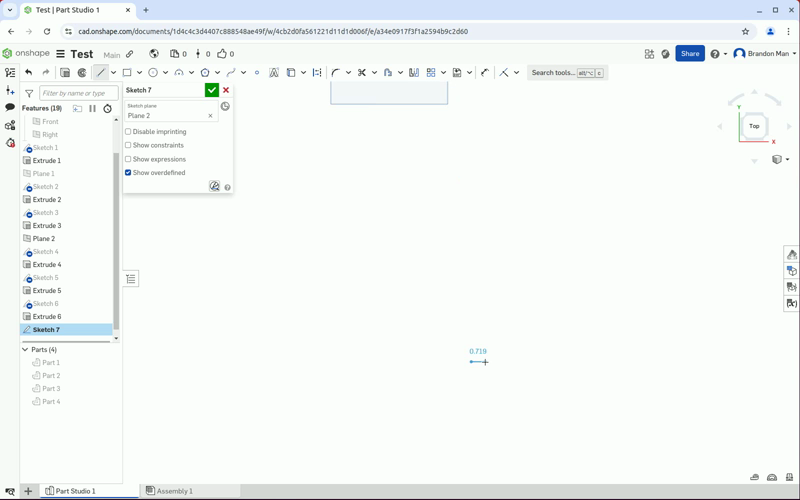
scroll(6)
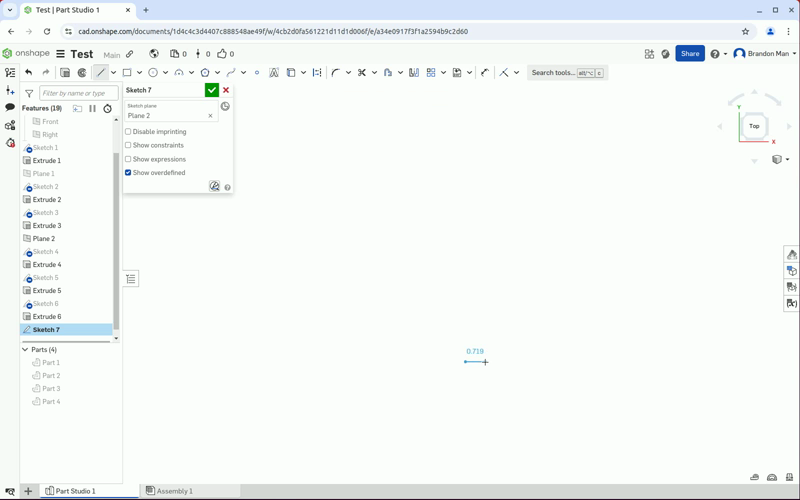
scroll(6)
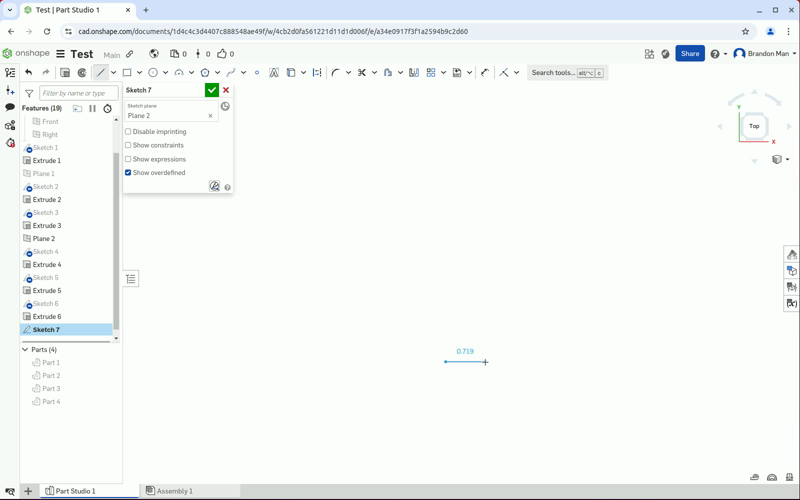
click(485, 361)
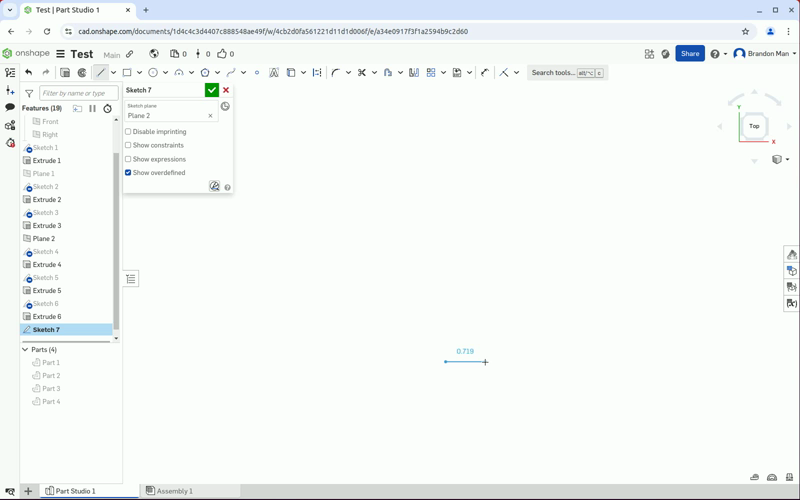
scroll(-6)
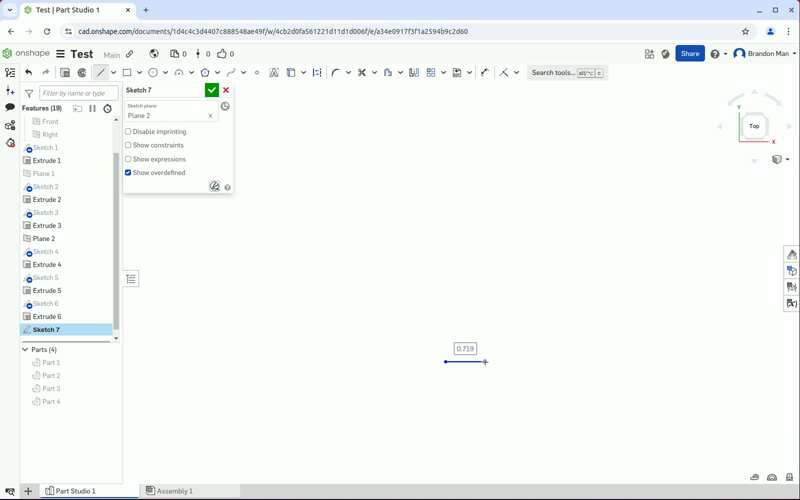
scroll(-6)
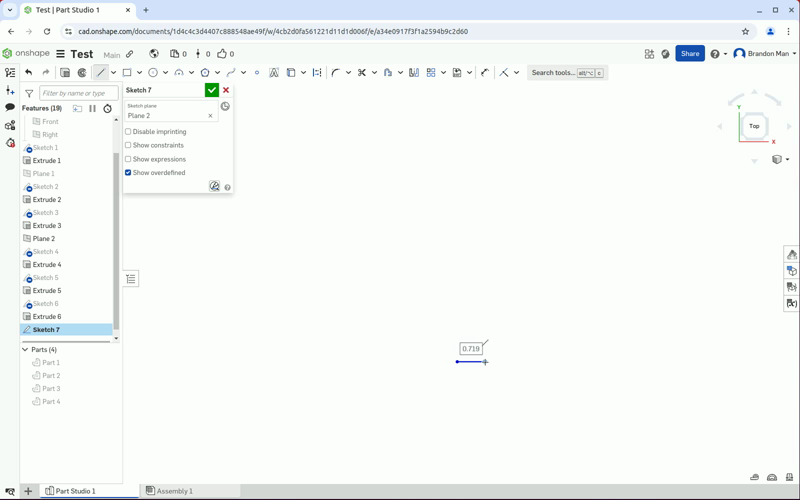
scroll(-6)
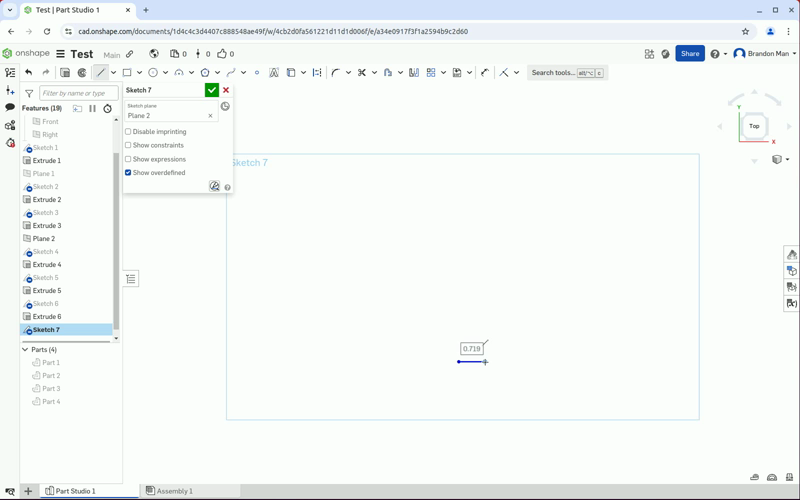
scroll(-6)
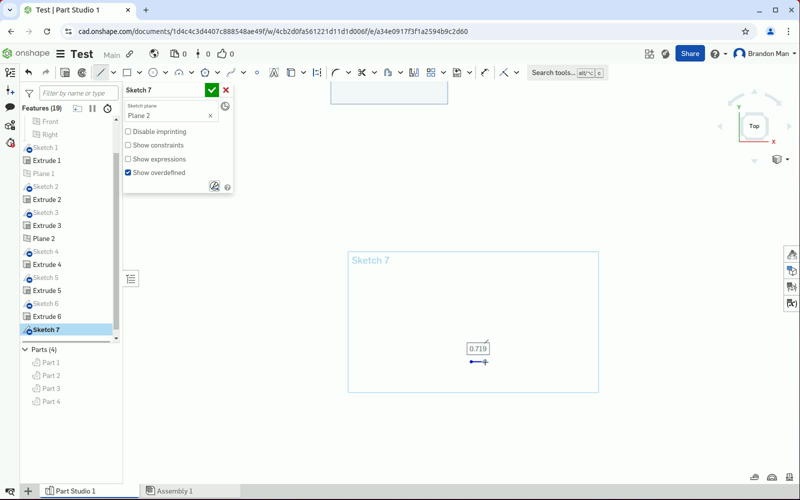
scroll(-6)
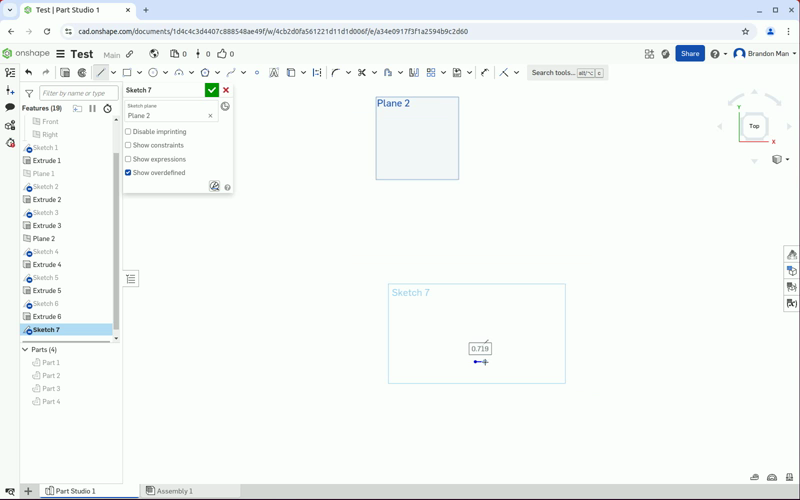
scroll(-6)
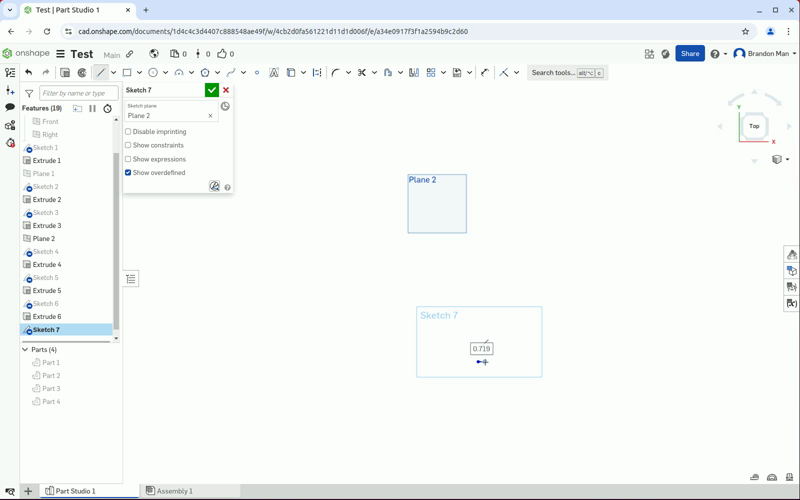
scroll(-6)
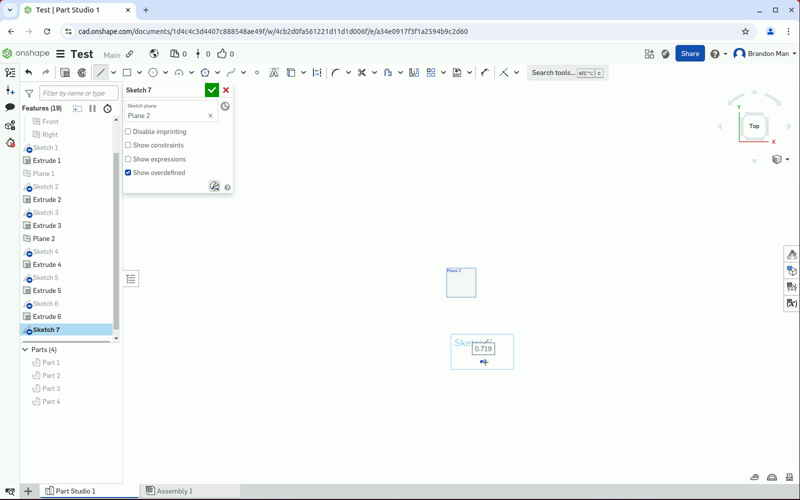
key_up(shift)
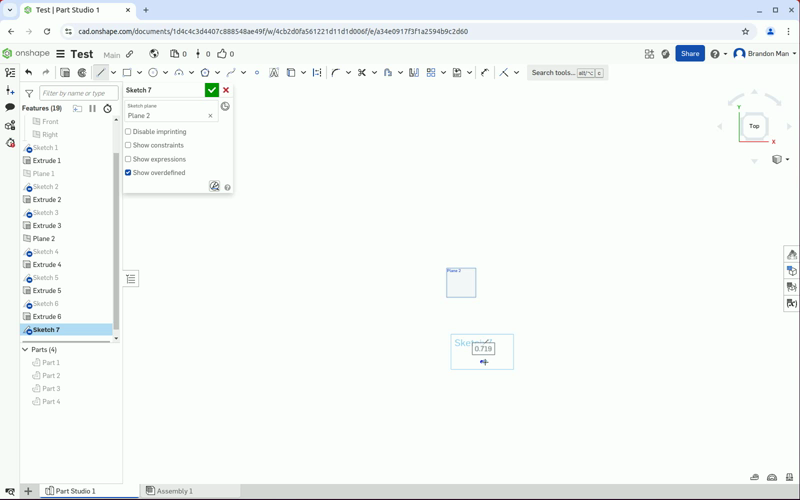
key_down(shift)
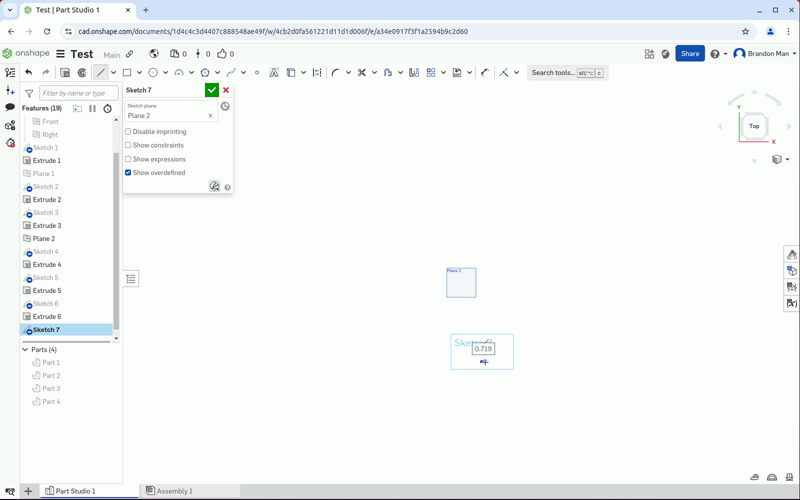
mouse_move(485, 287)
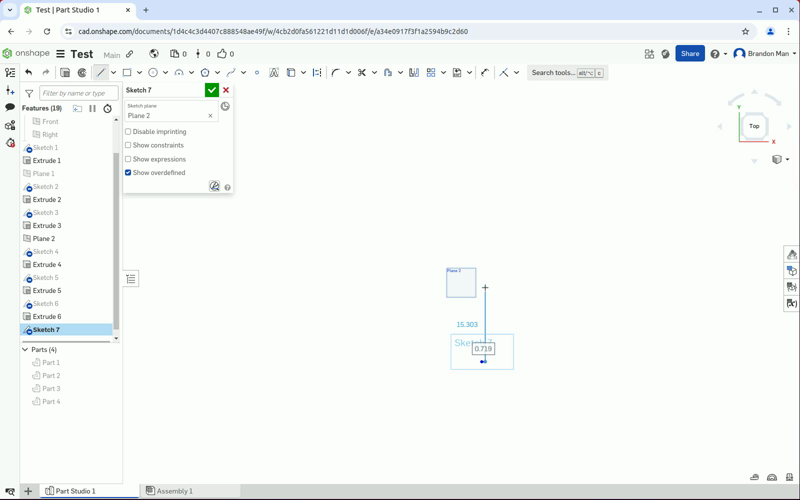
click(485, 287)
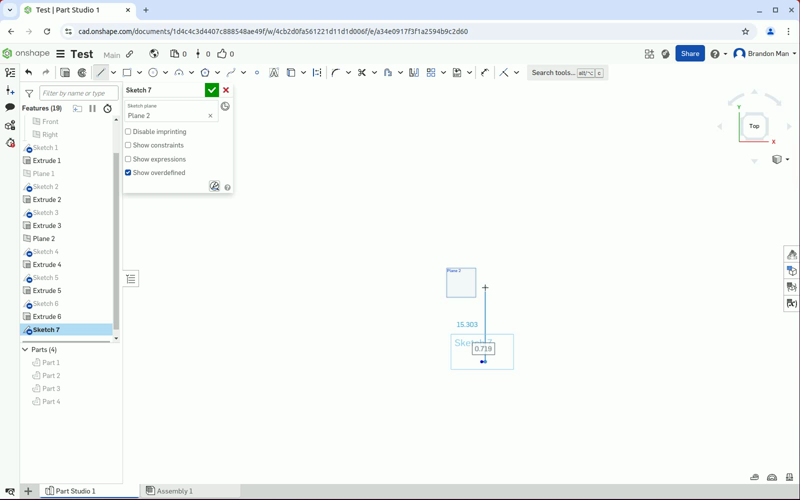
key_up(shift)
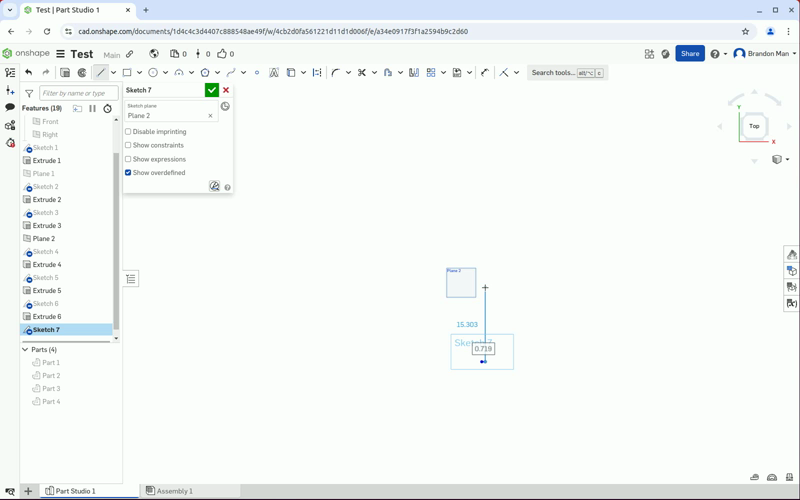
key_down(shift)
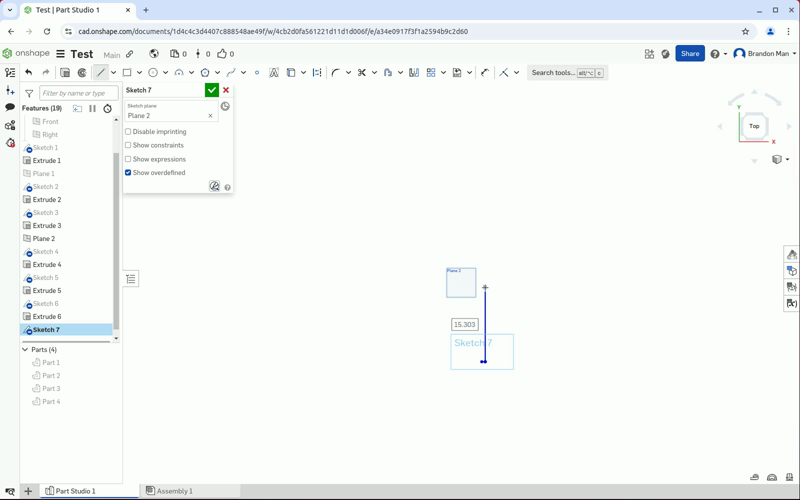
mouse_move(515, 287)
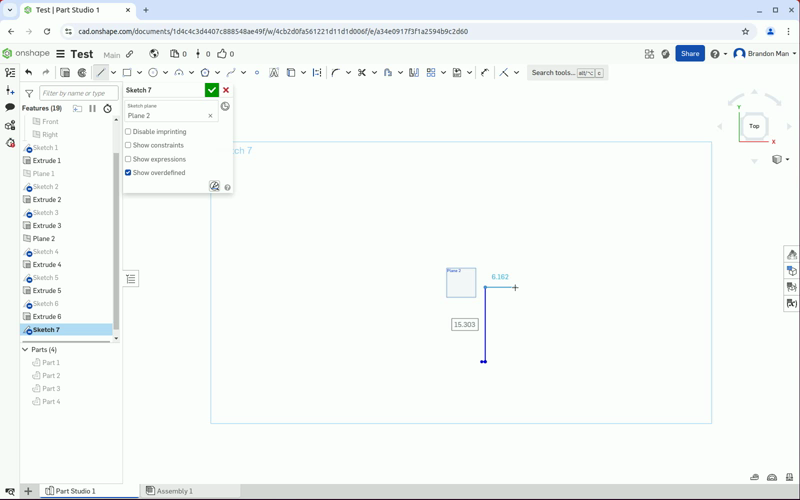
mouse_move(481, 287)
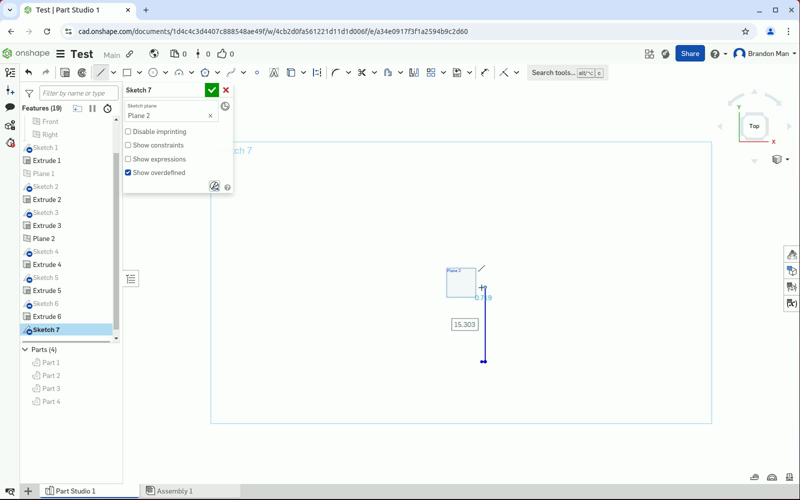
scroll(6)
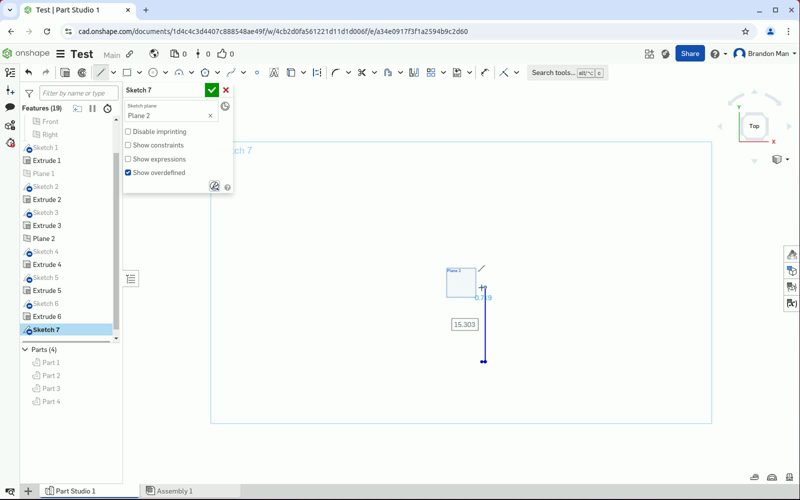
scroll(6)
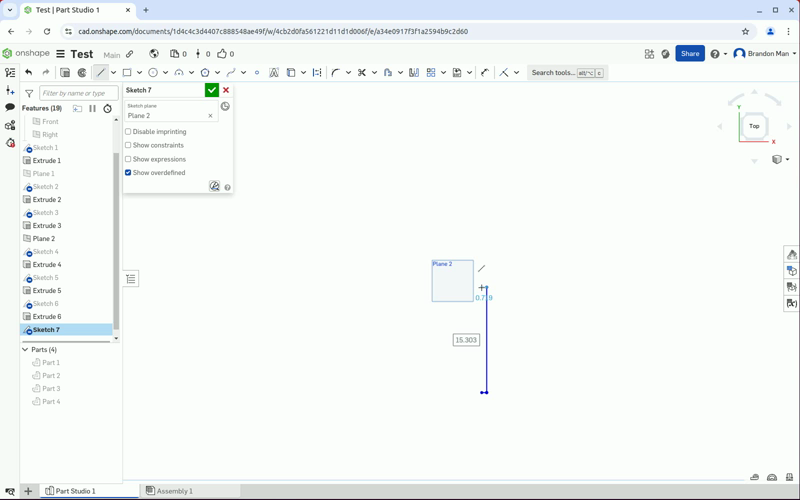
scroll(6)
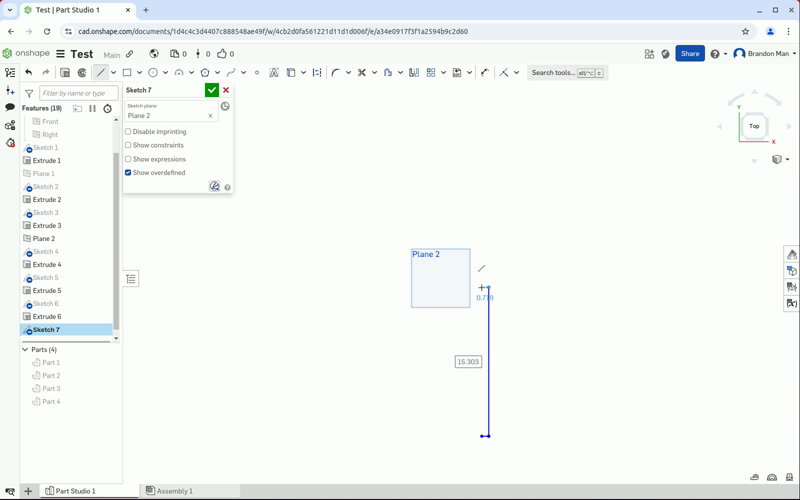
scroll(6)
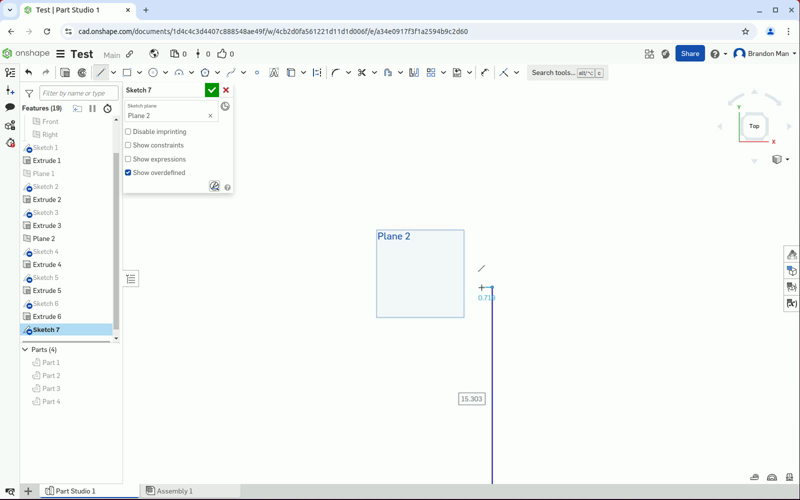
scroll(6)
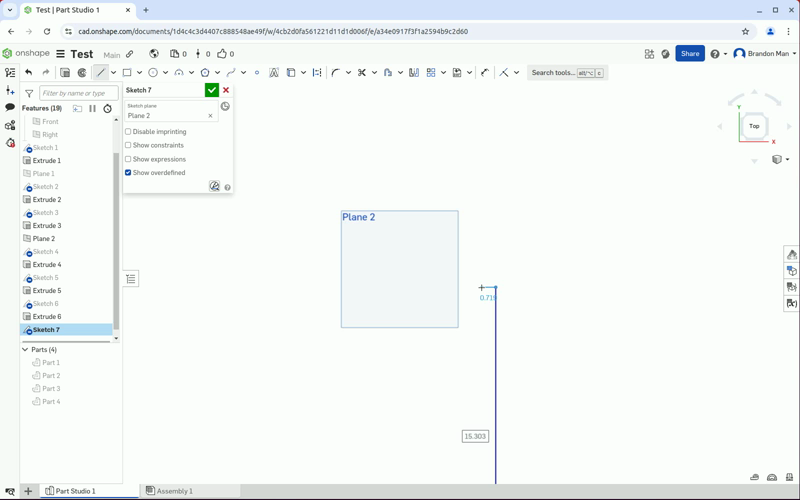
scroll(6)
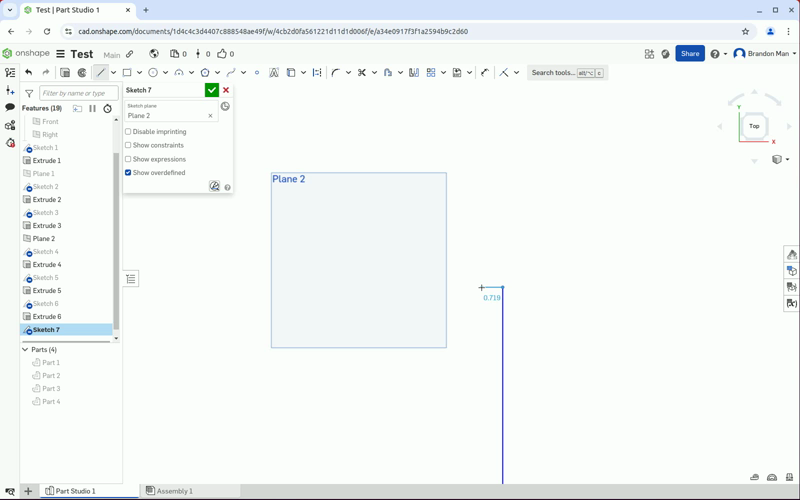
scroll(6)
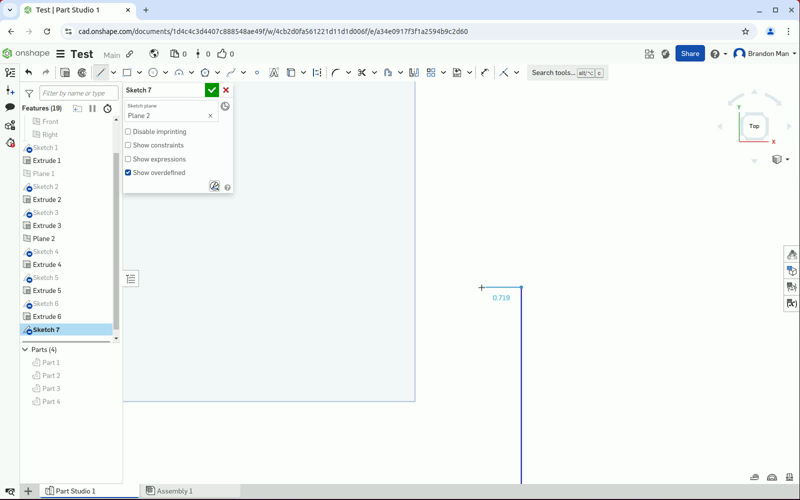
click(481, 287)
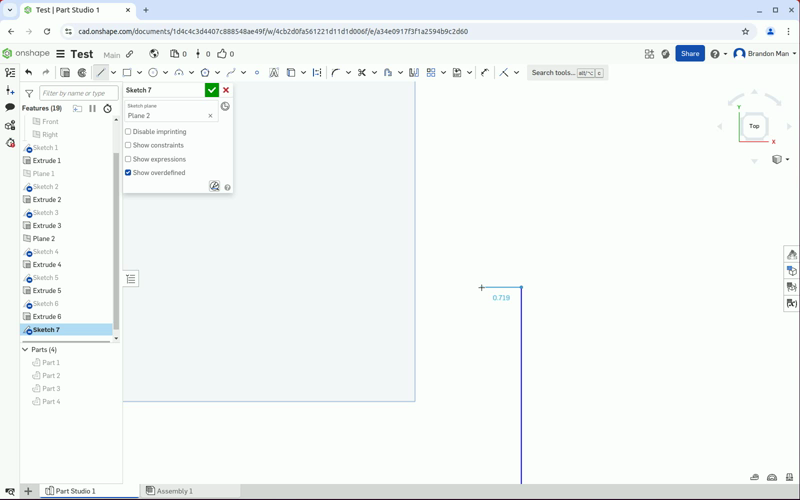
scroll(-6)
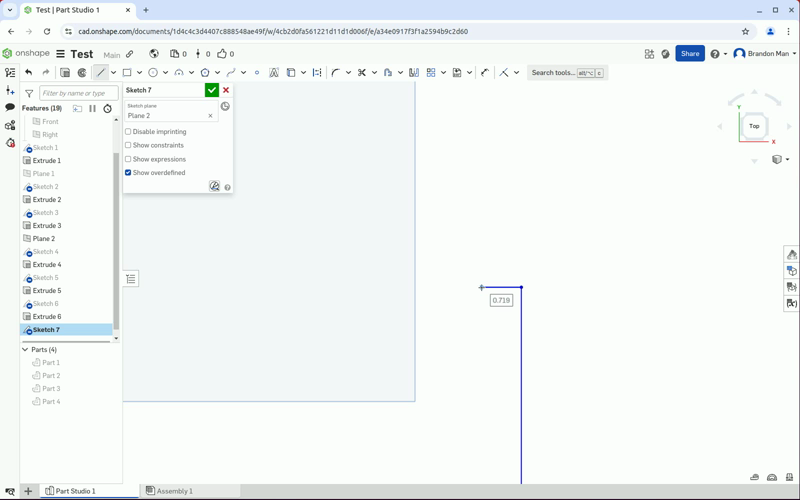
scroll(-6)
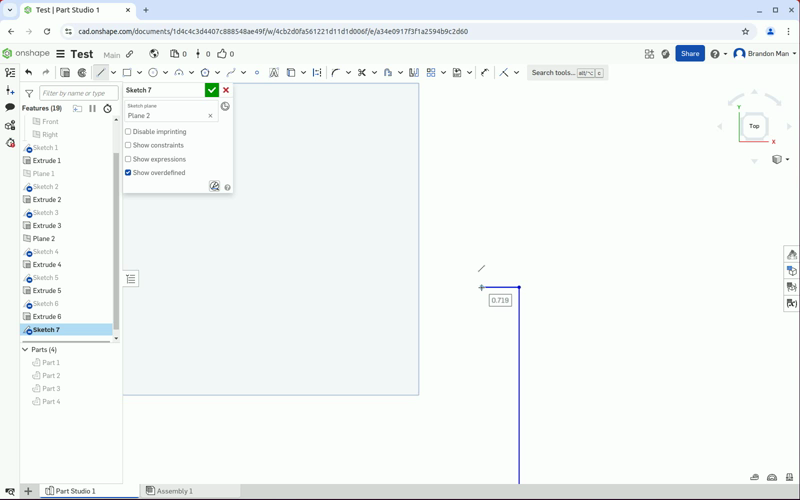
scroll(-6)
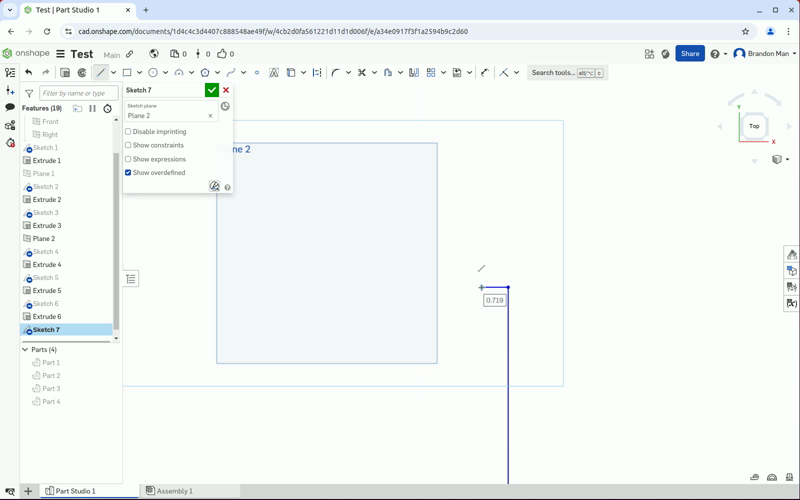
scroll(-6)
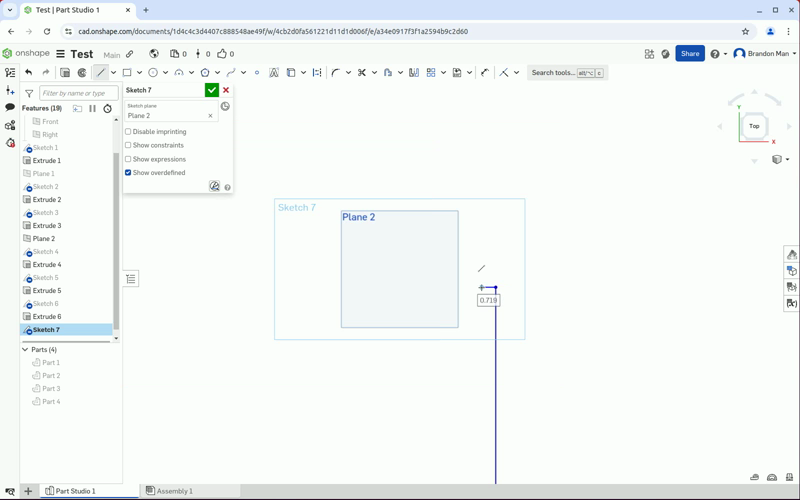
scroll(-6)
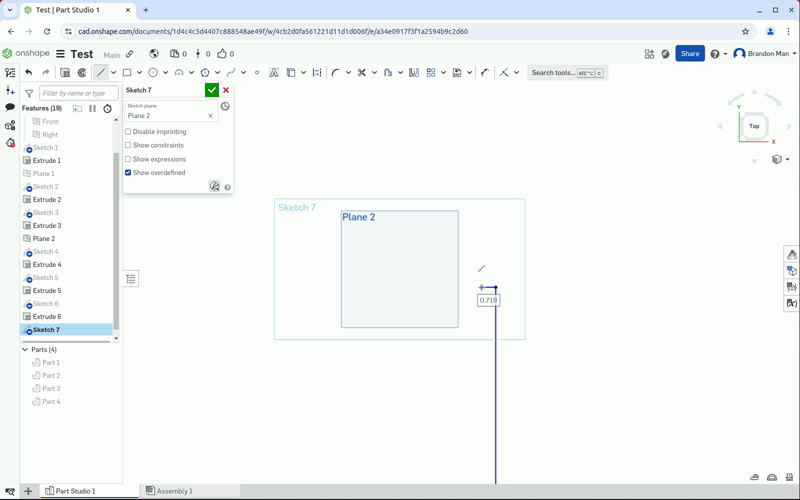
scroll(-6)
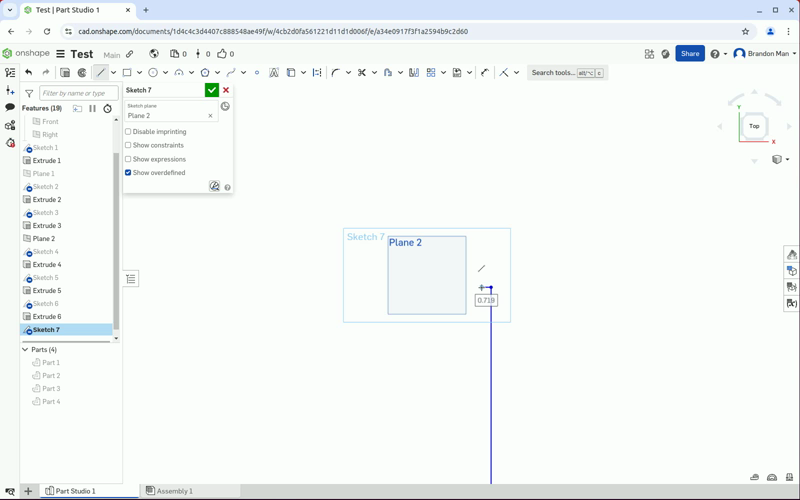
scroll(-6)
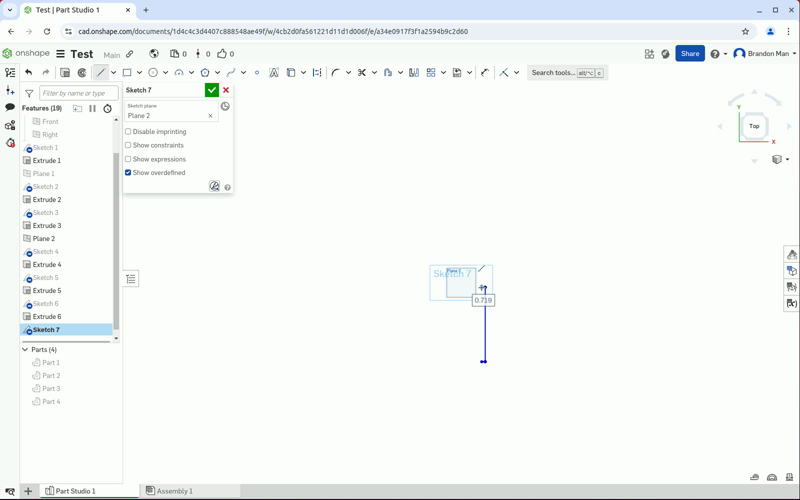
key_up(shift)
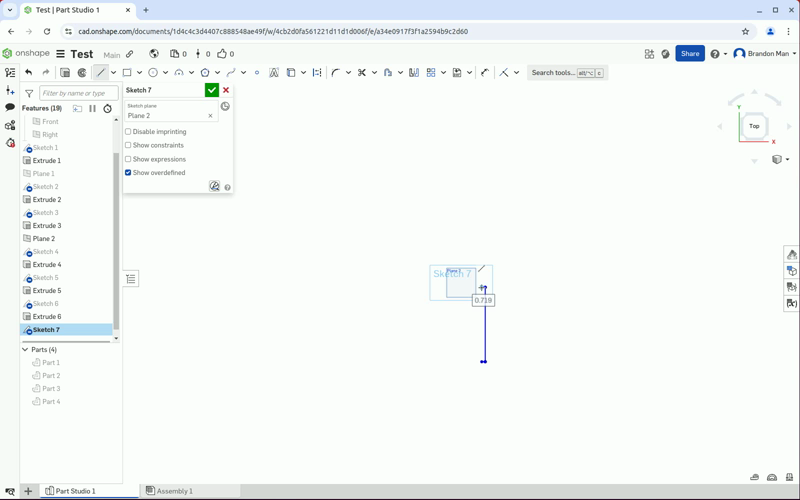
key_down(shift)
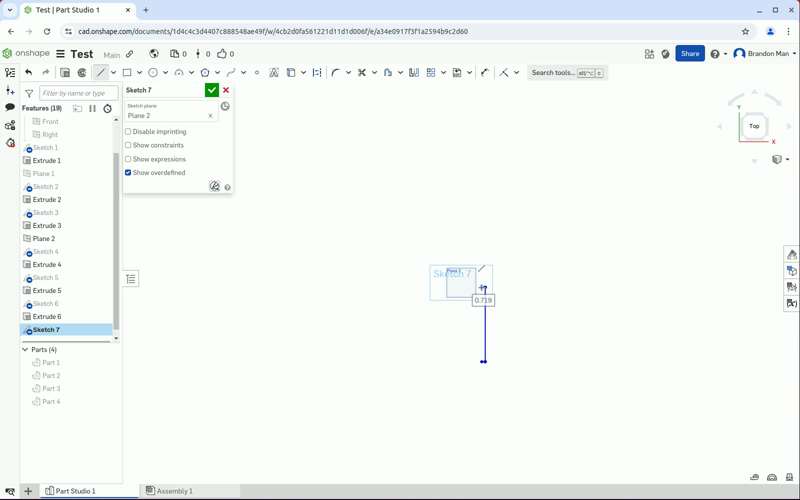
mouse_move(481, 361)
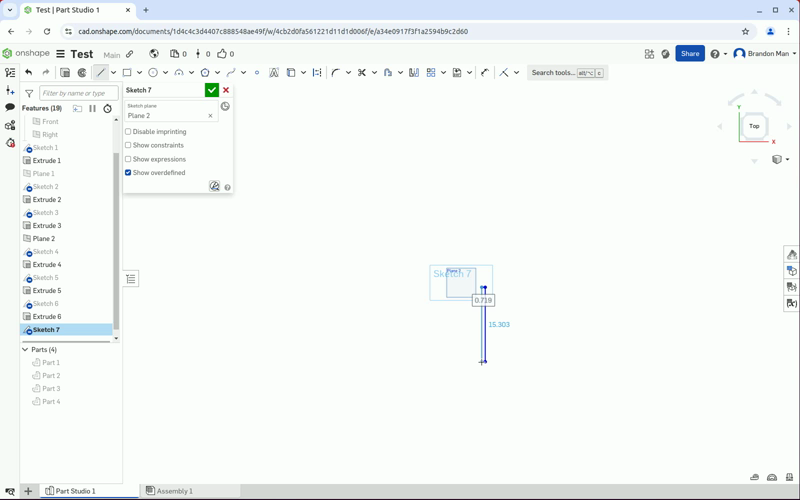
scroll(6)
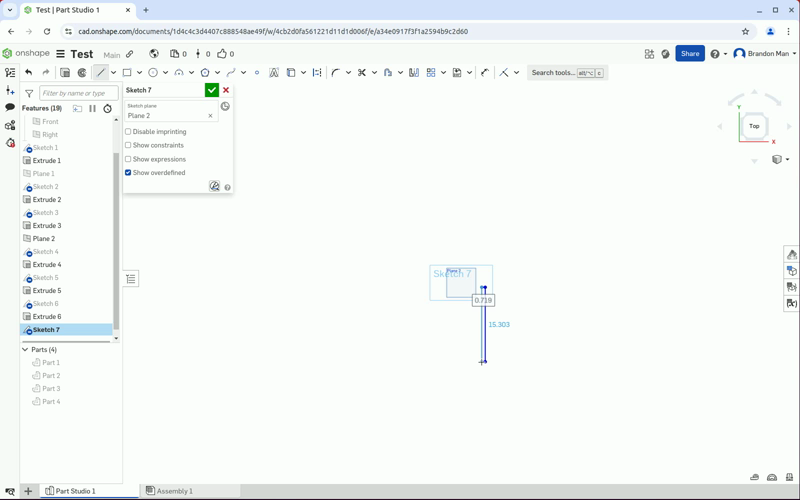
scroll(6)
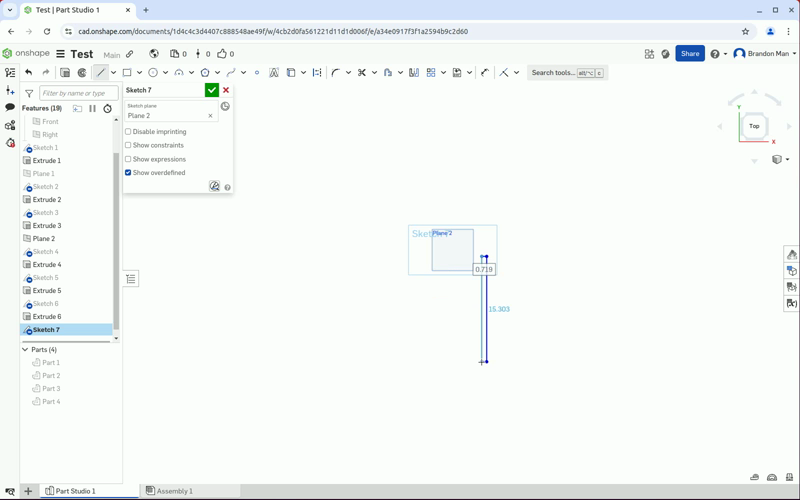
scroll(6)
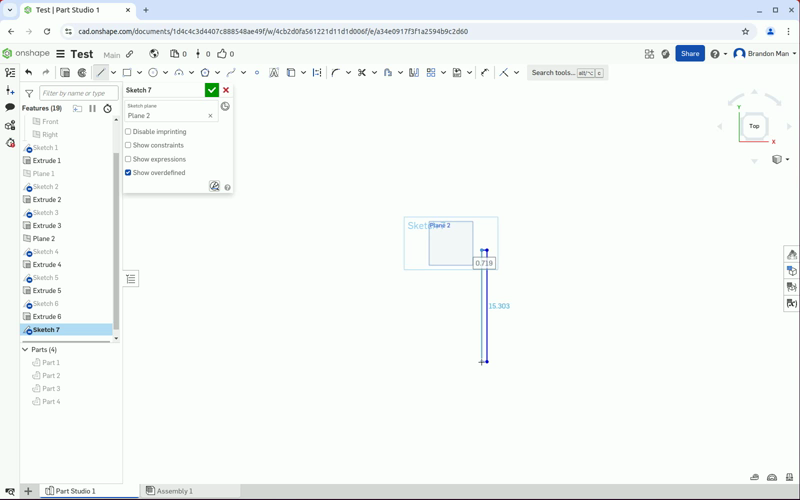
scroll(6)
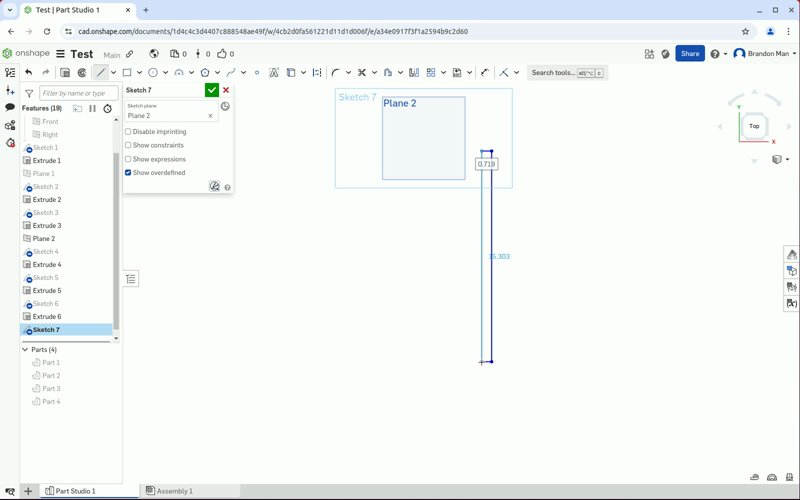
scroll(6)
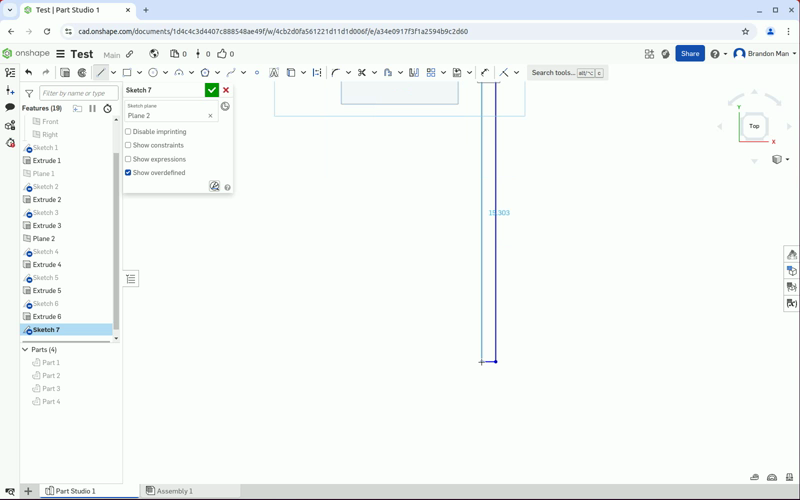
scroll(6)
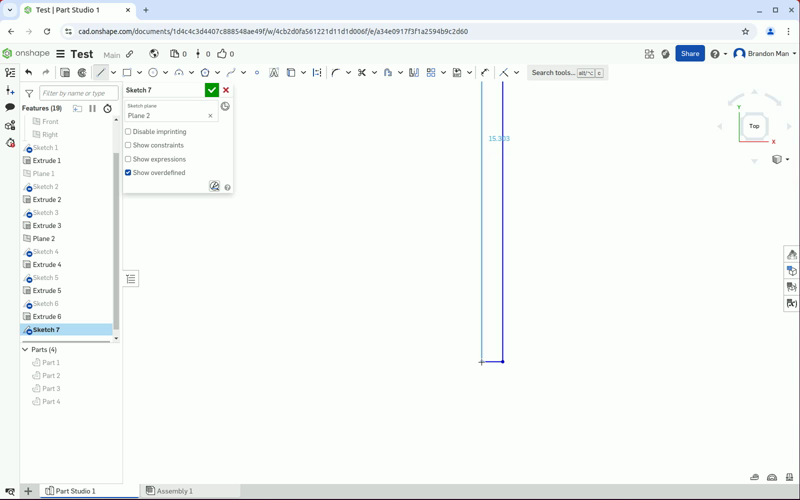
scroll(6)
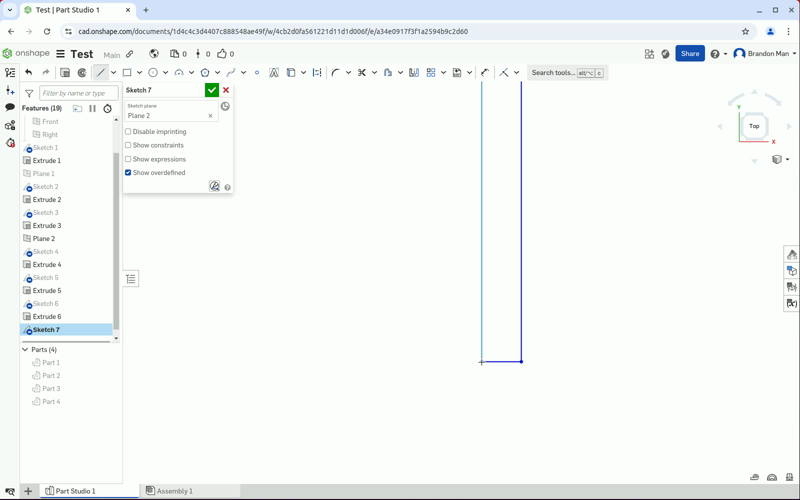
key_up(shift)
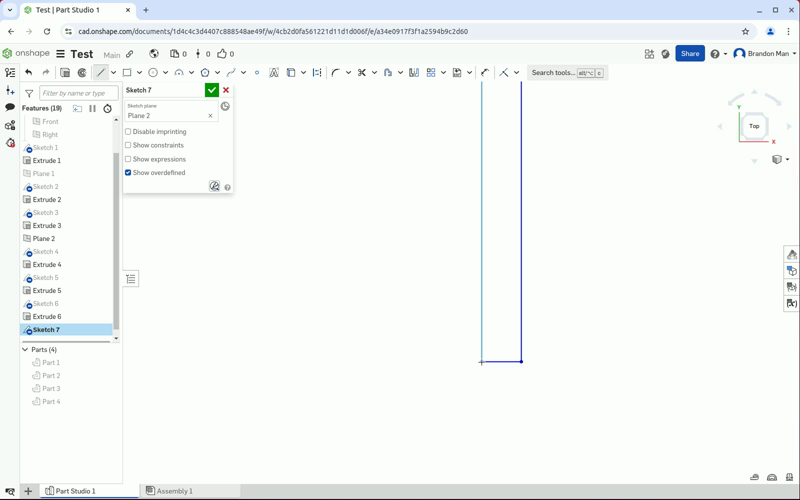
click(481, 361)
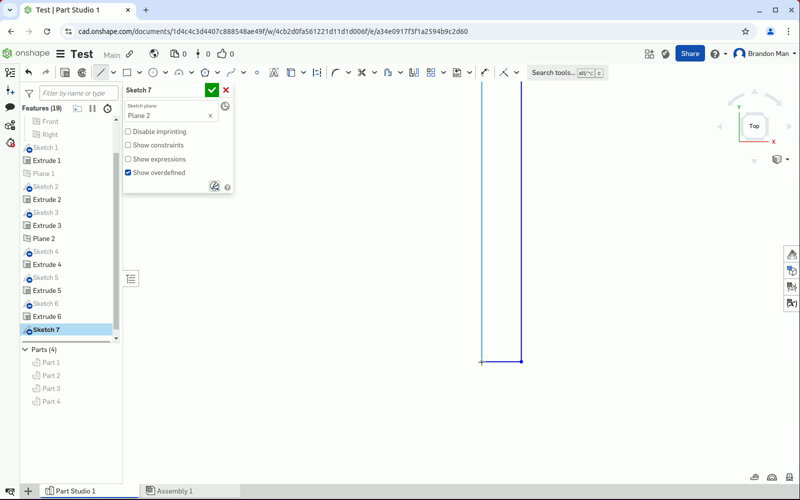
scroll(-6)
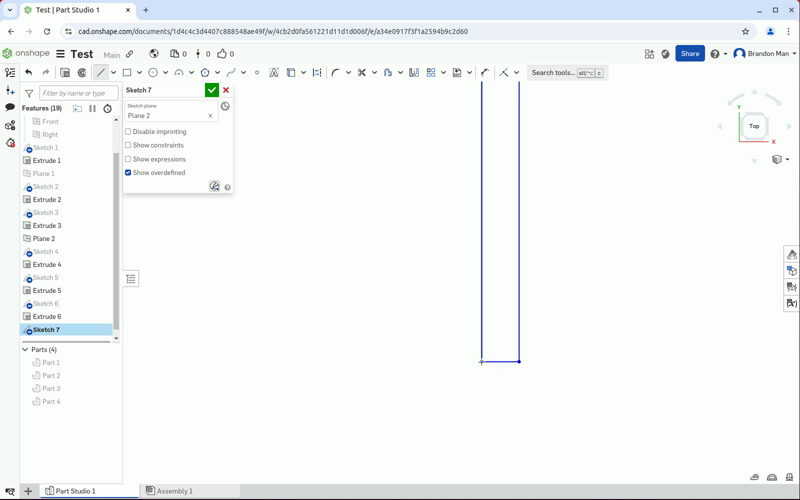
scroll(-6)
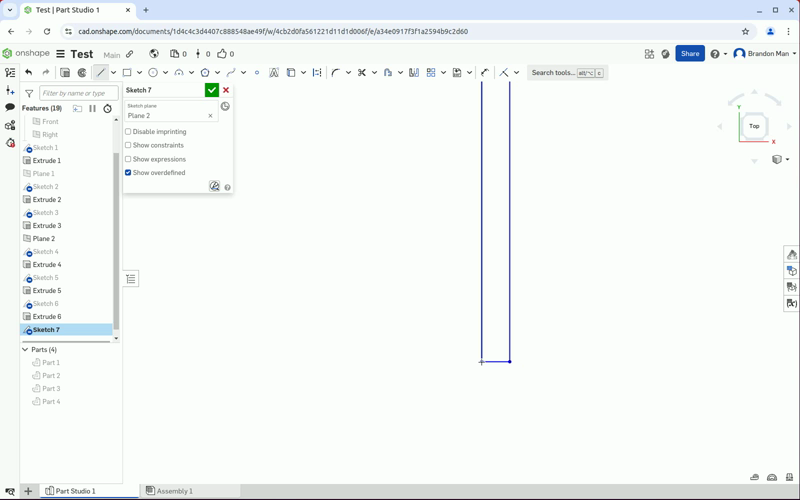
scroll(-6)
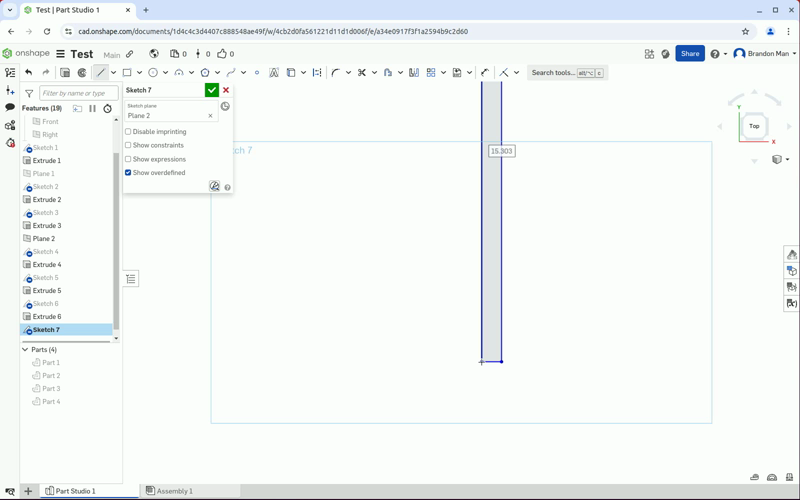
scroll(-6)
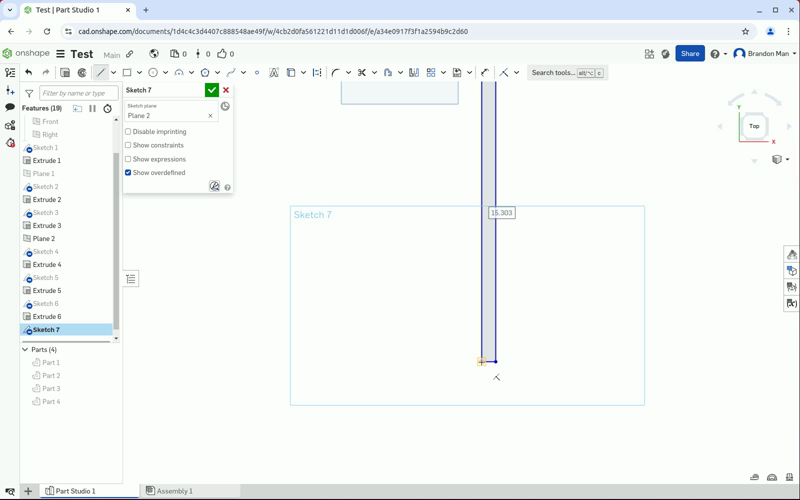
scroll(-6)
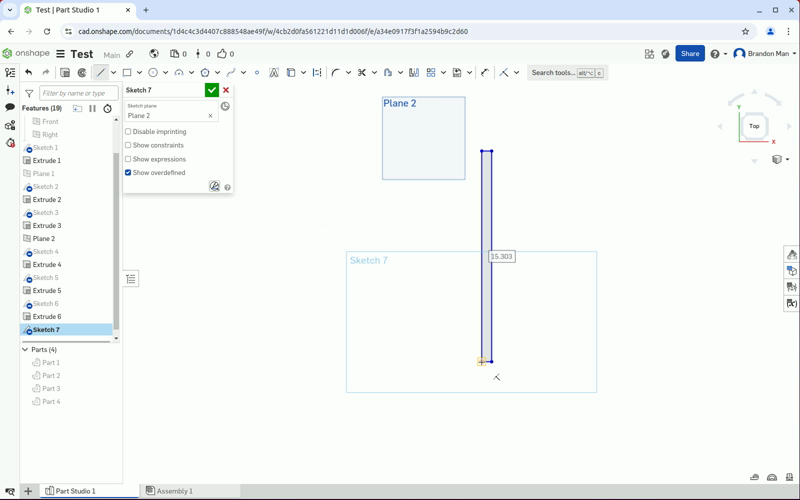
scroll(-6)
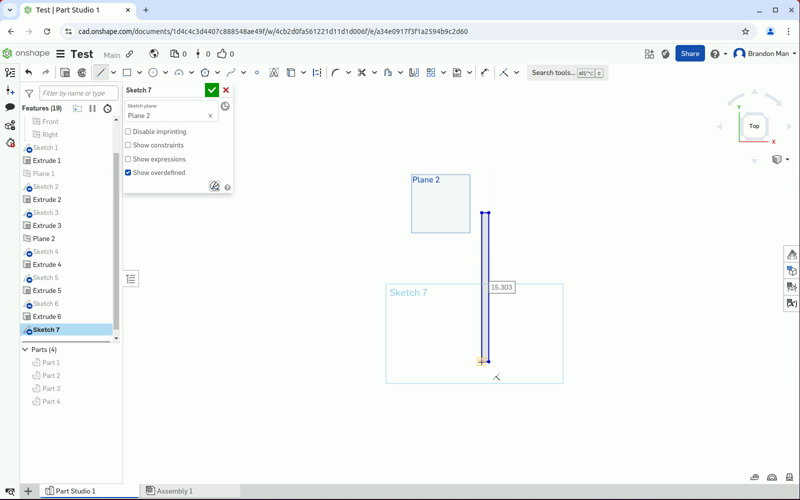
scroll(-6)
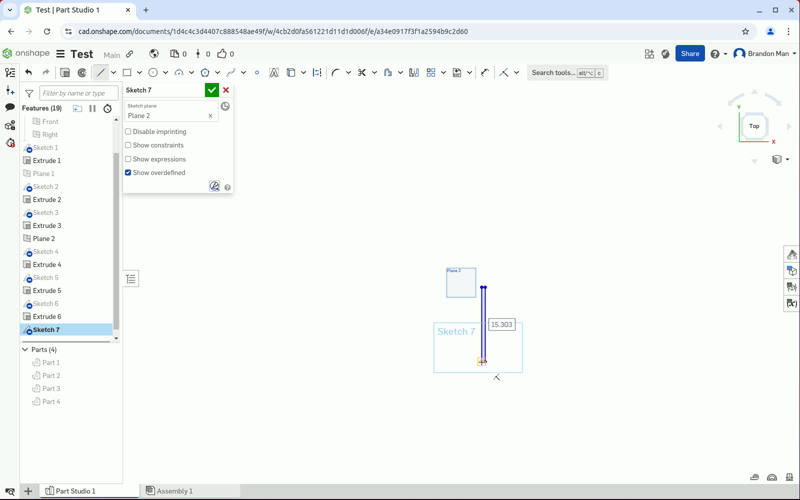
key(esc)
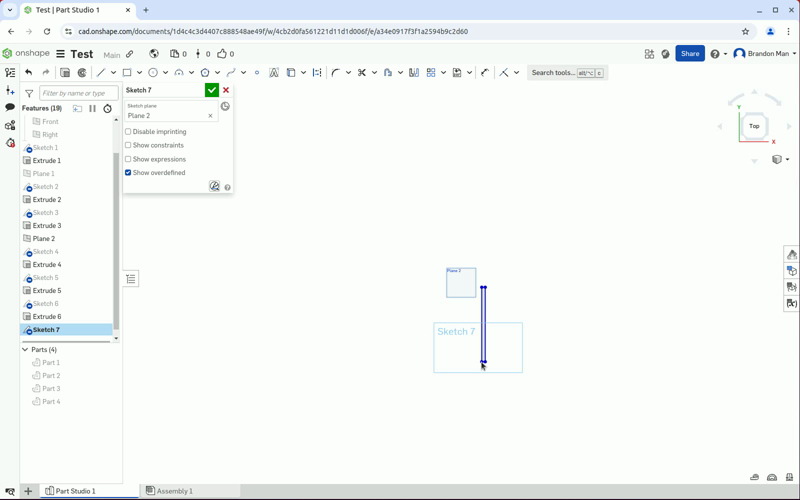
mouse_move(484, 290)
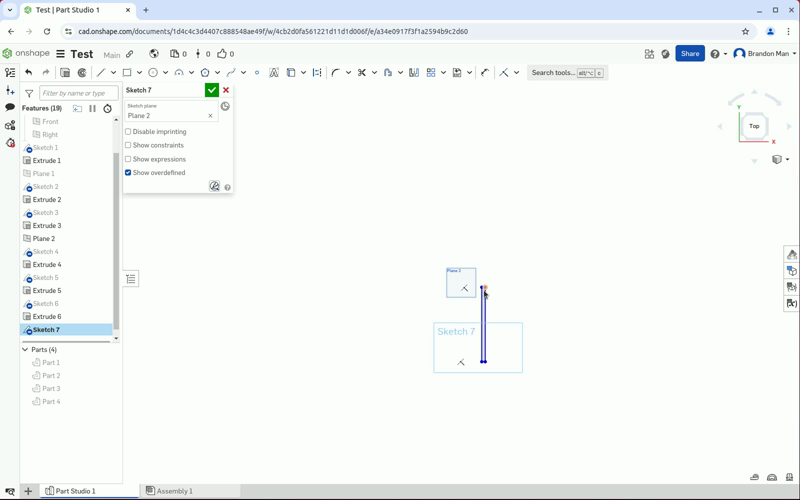
scroll(6)
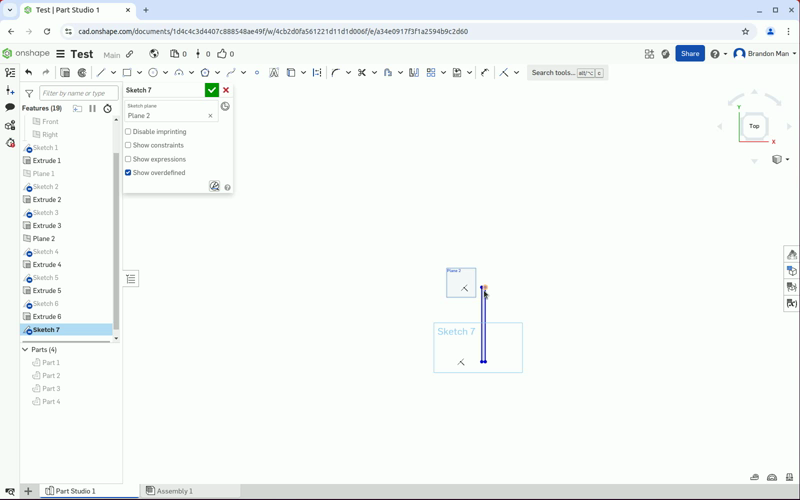
scroll(6)
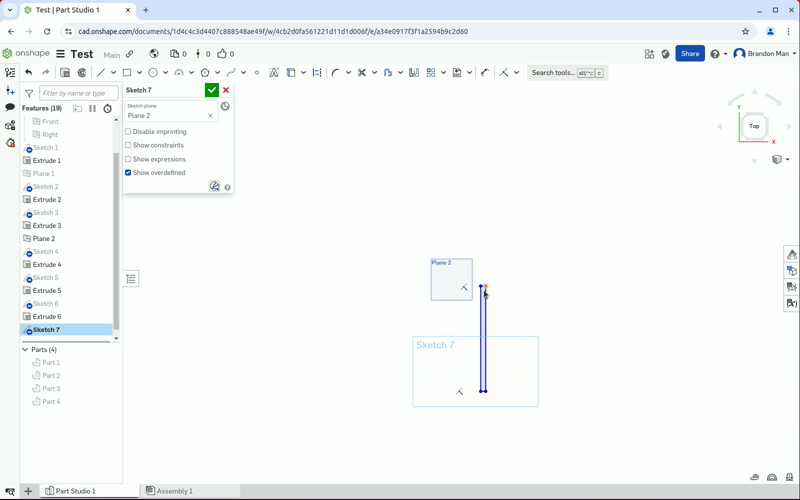
scroll(6)
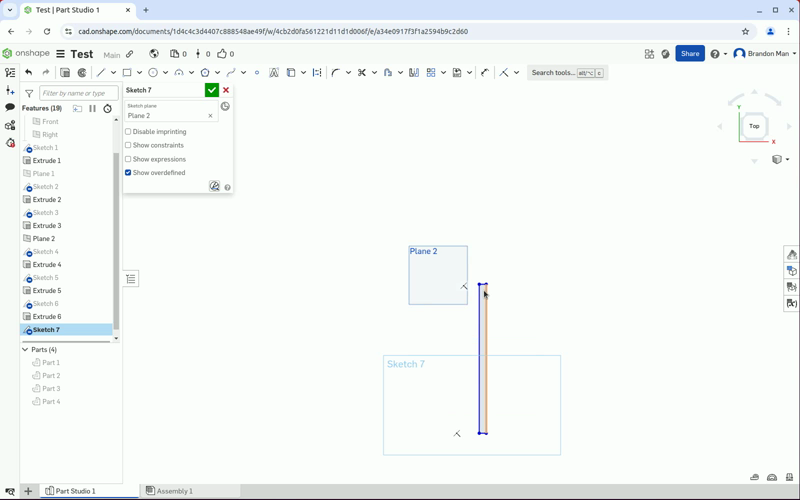
scroll(6)
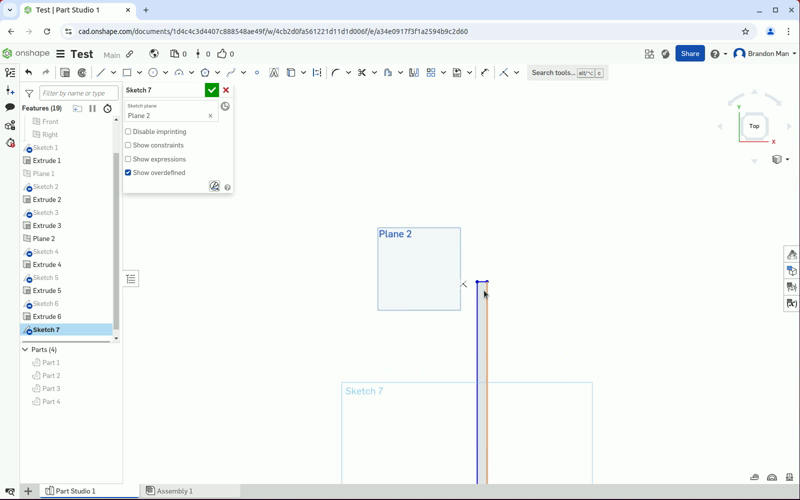
scroll(6)
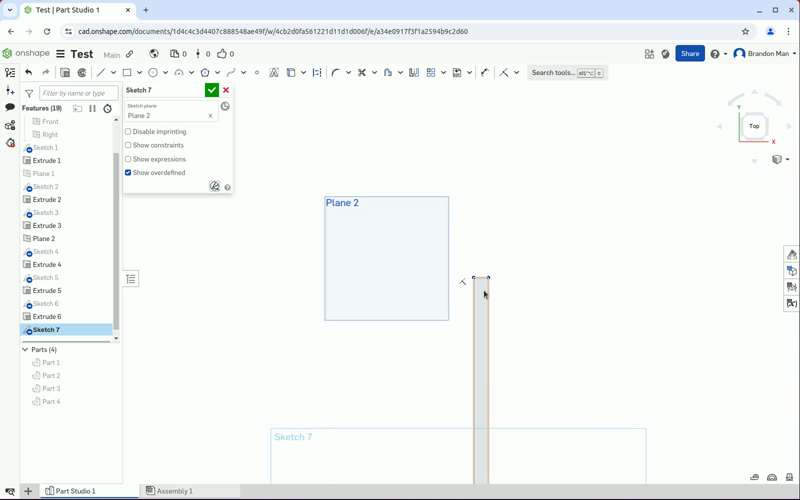
scroll(6)
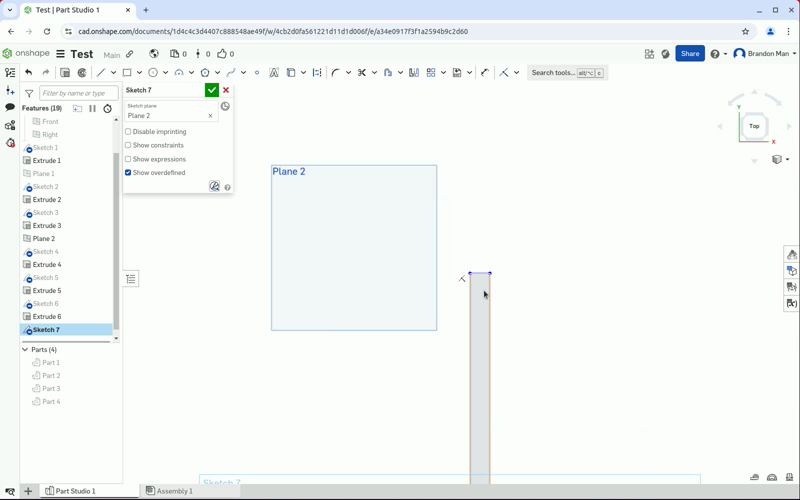
scroll(6)
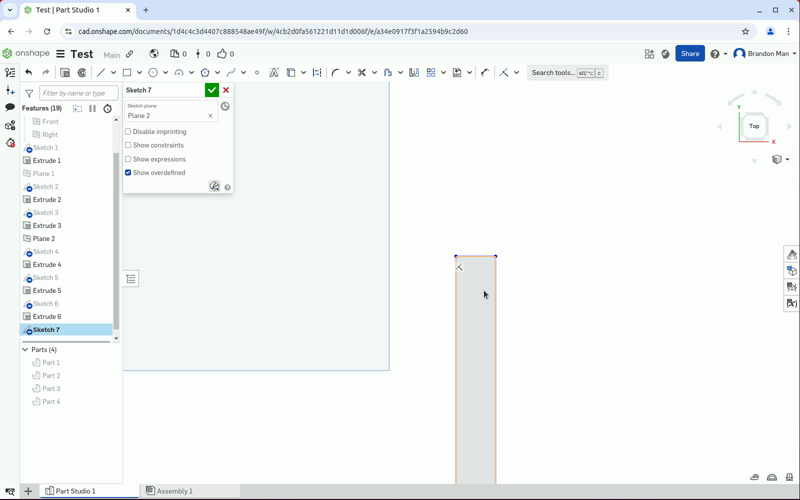
click(484, 290)
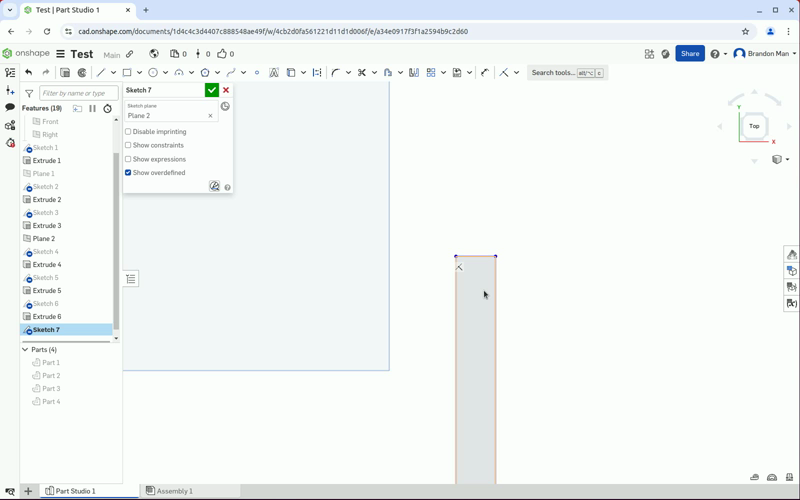
scroll(-6)
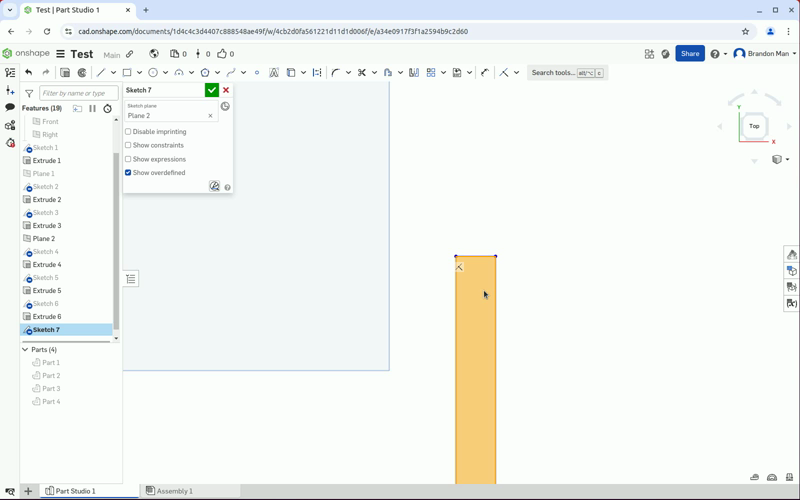
scroll(-6)
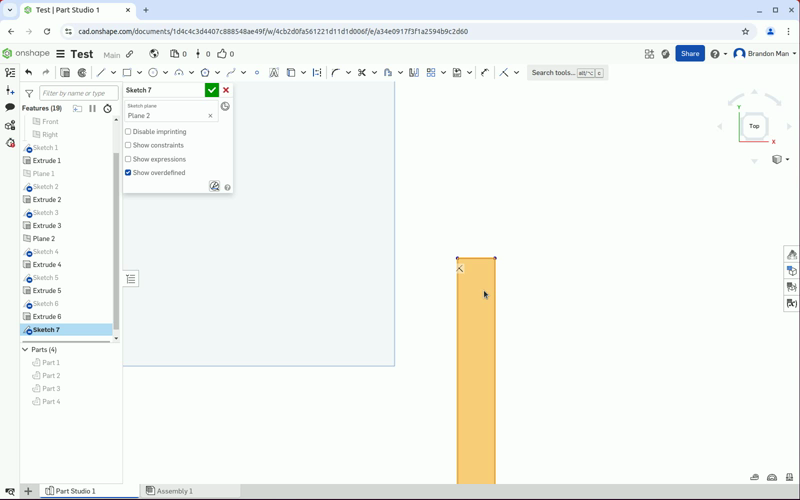
scroll(-6)
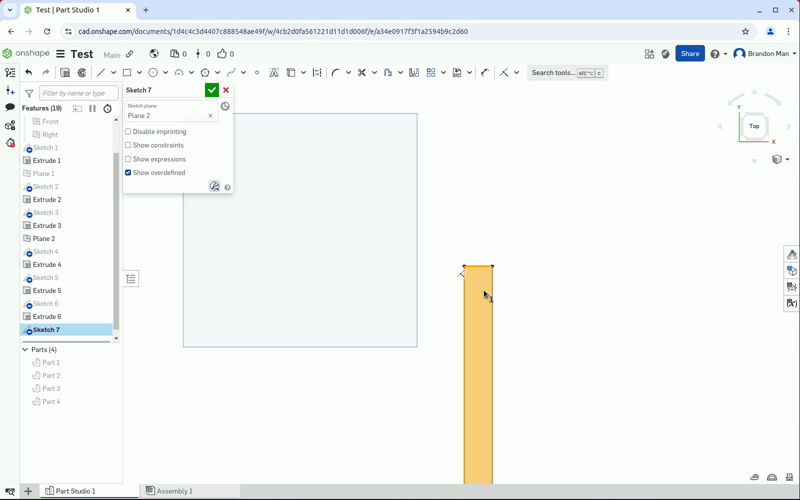
scroll(-6)
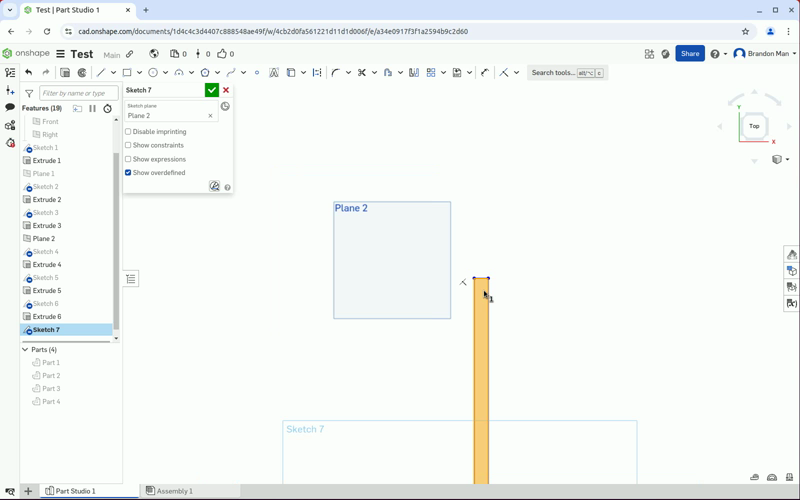
scroll(-6)
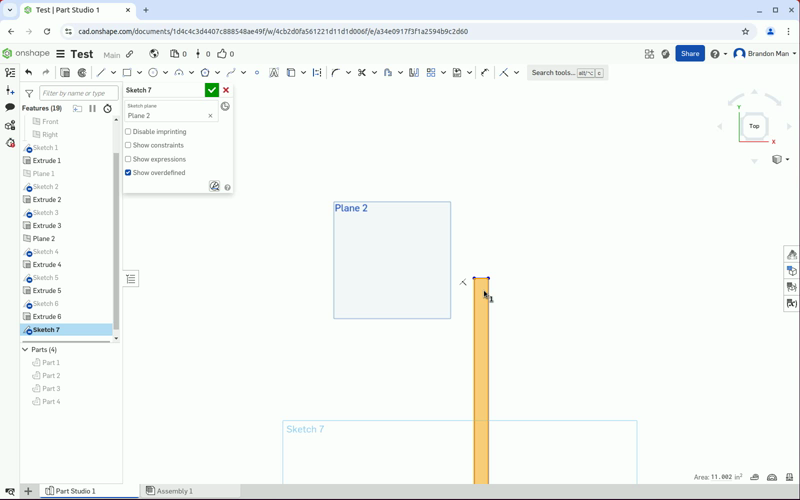
scroll(-6)
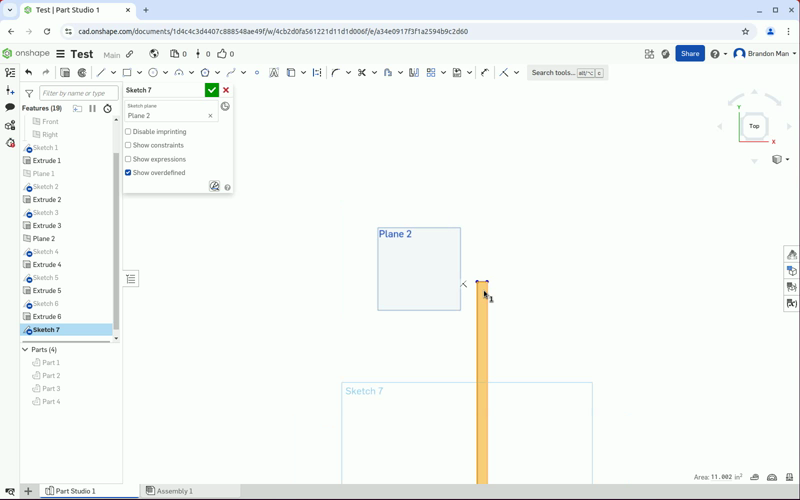
scroll(-6)
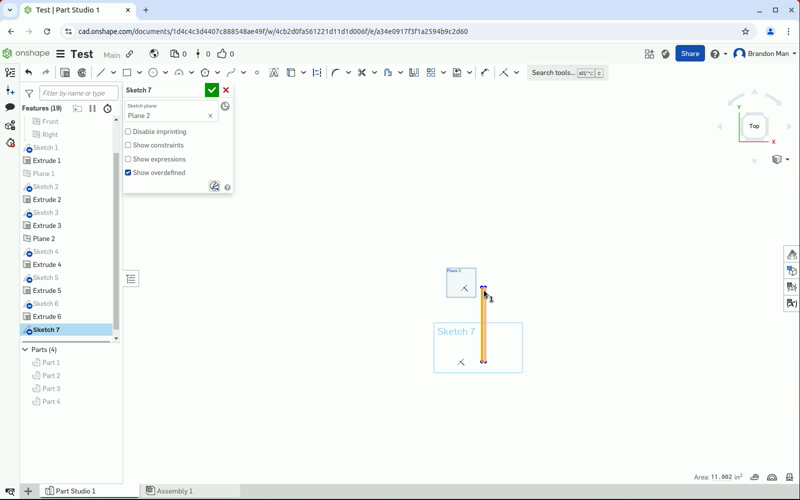
mouse_move(73, 352)
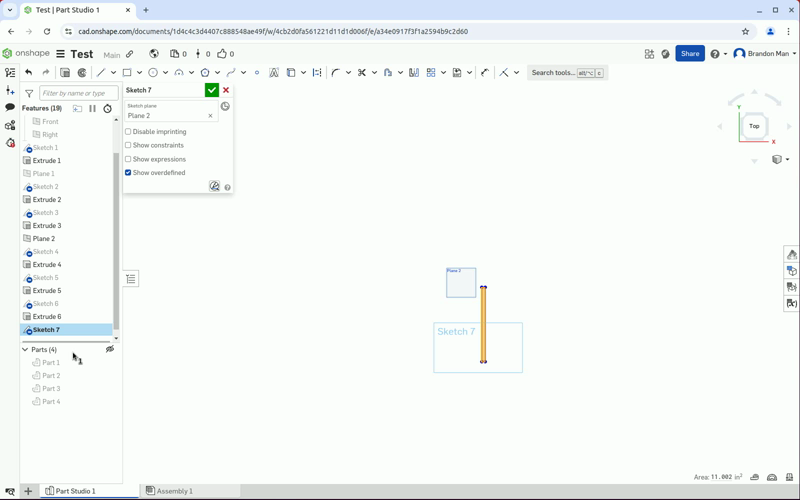
key(shift+y)
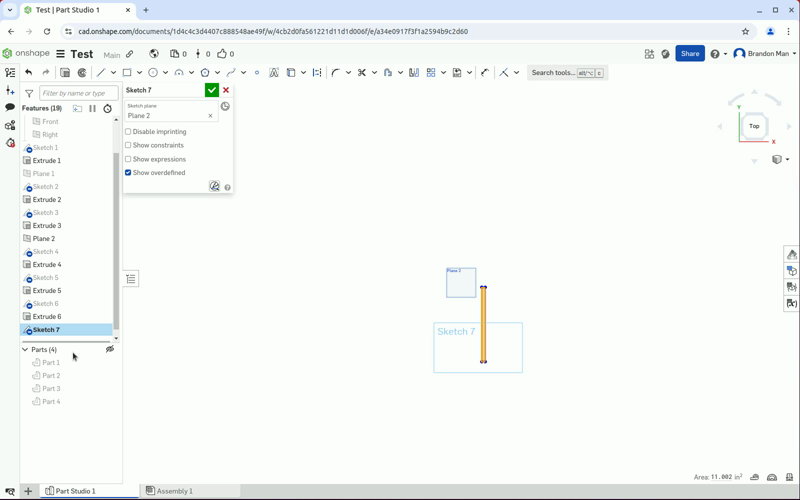
key(shift+e)
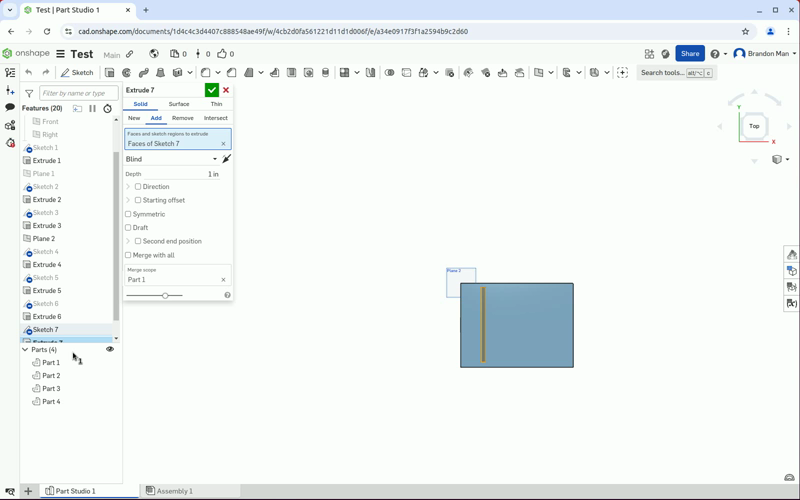
mouse_move(143, 106)
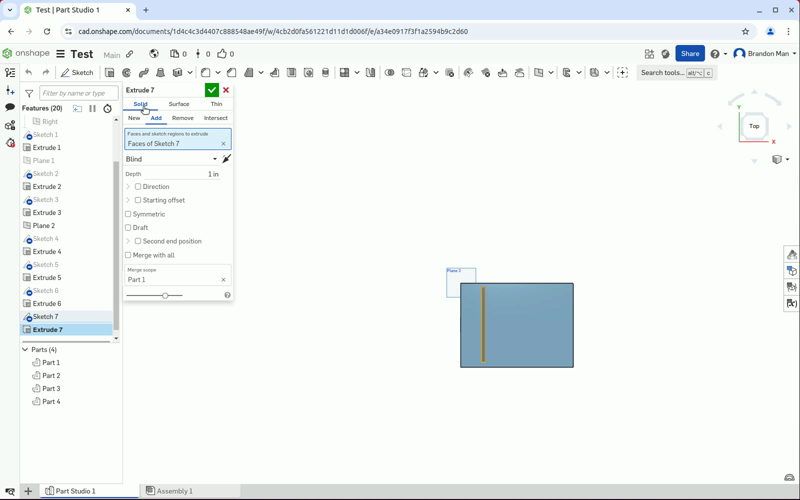
click(143, 106)
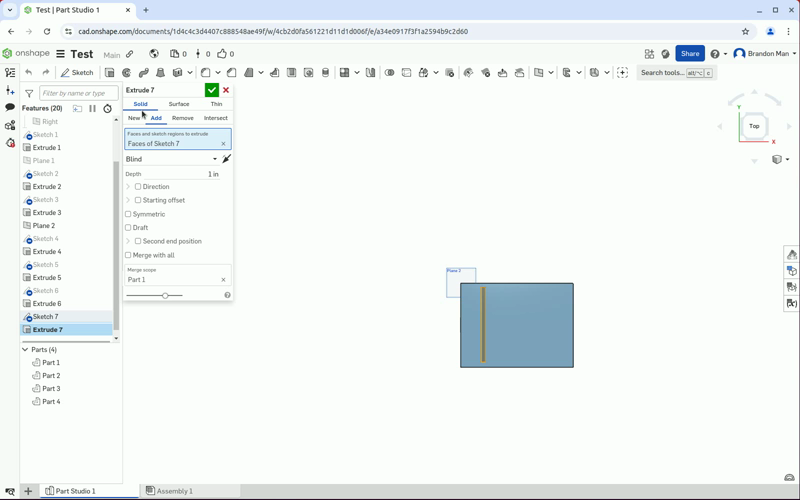
mouse_move(137, 120)
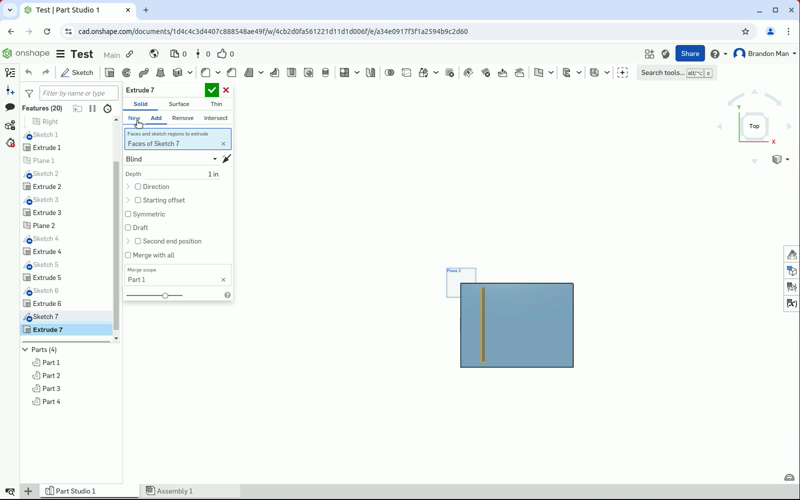
click(137, 120)
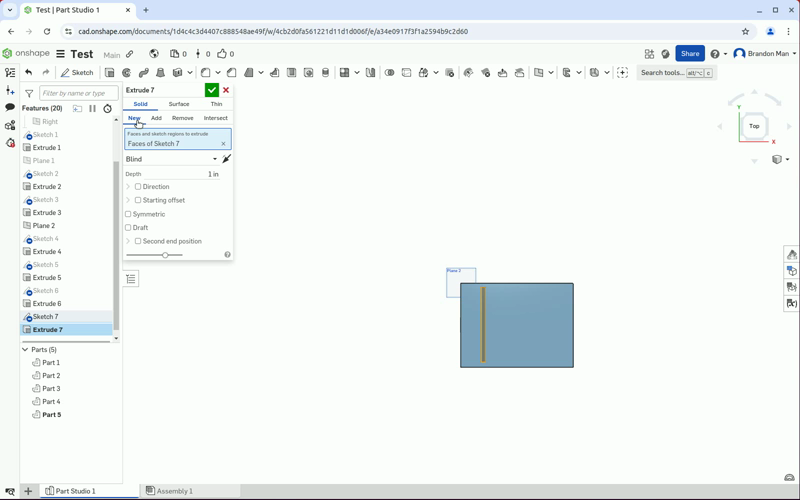
key(tab, 4)
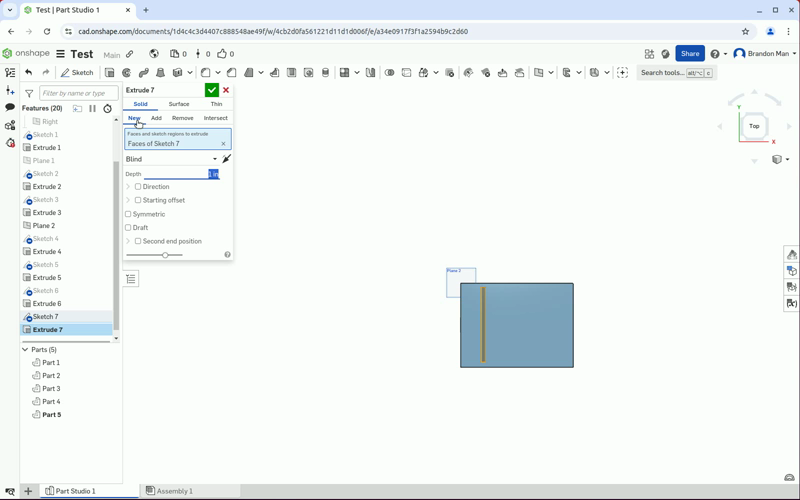
text(0.963)
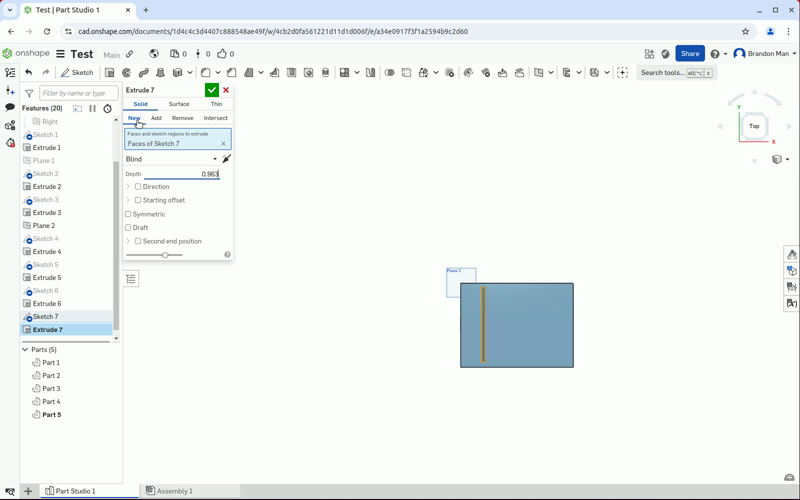
key(enter)
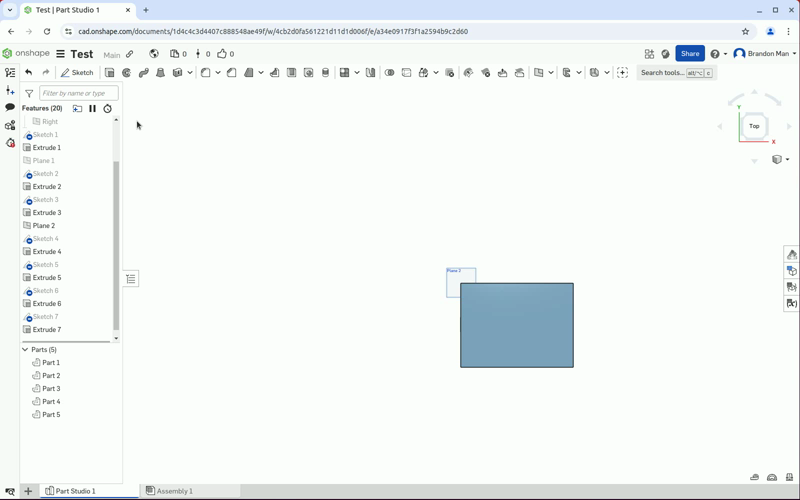
key(shift+h)
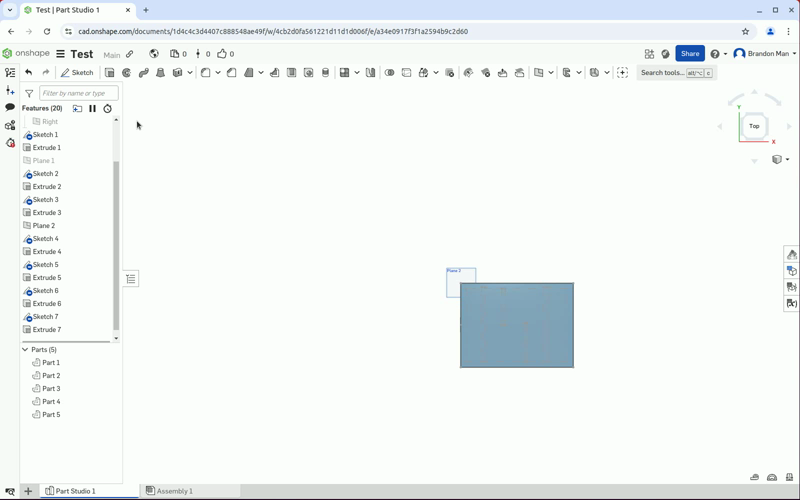
key(shift+h)
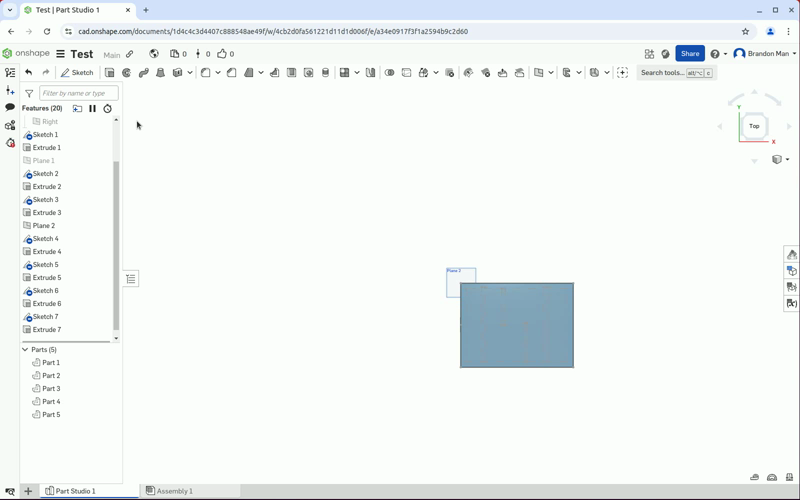
key(shift+7)
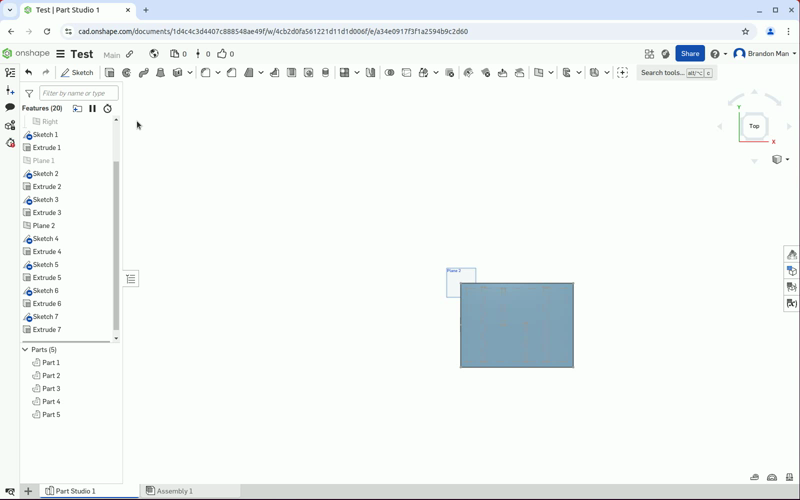
key(up, 3)
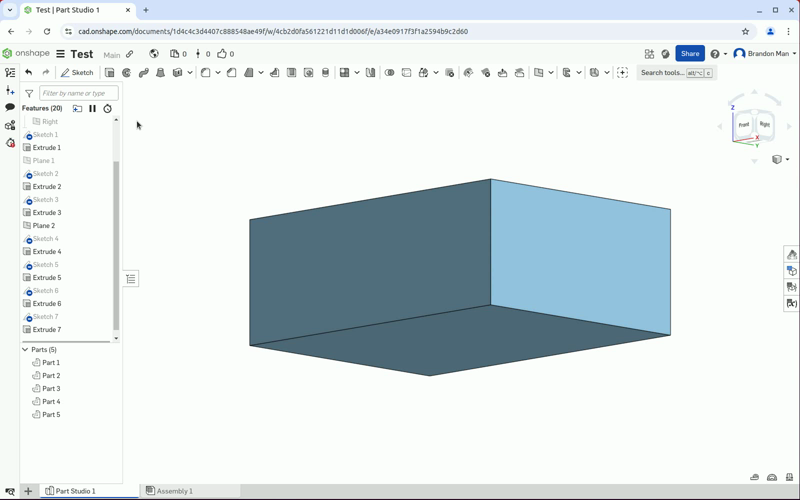
key(left, 3)
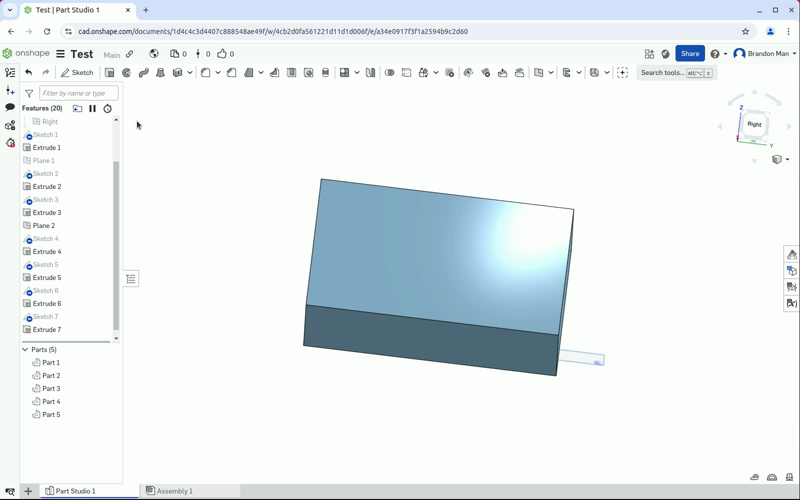
key(right, 3)
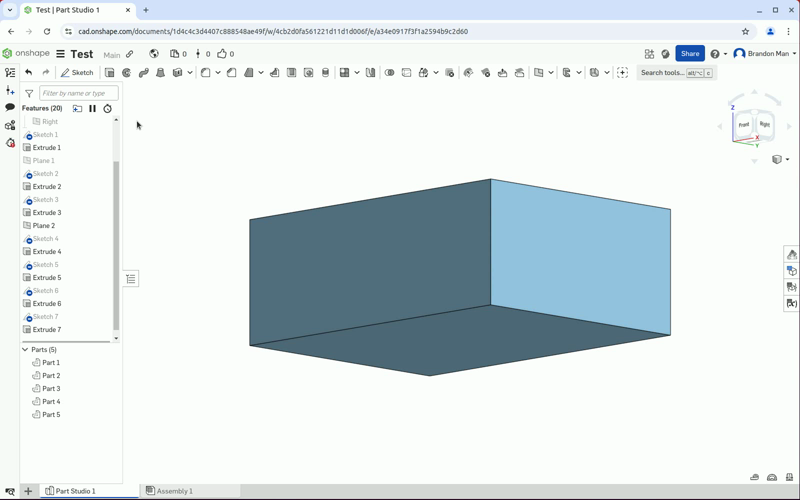
key(down, 3)
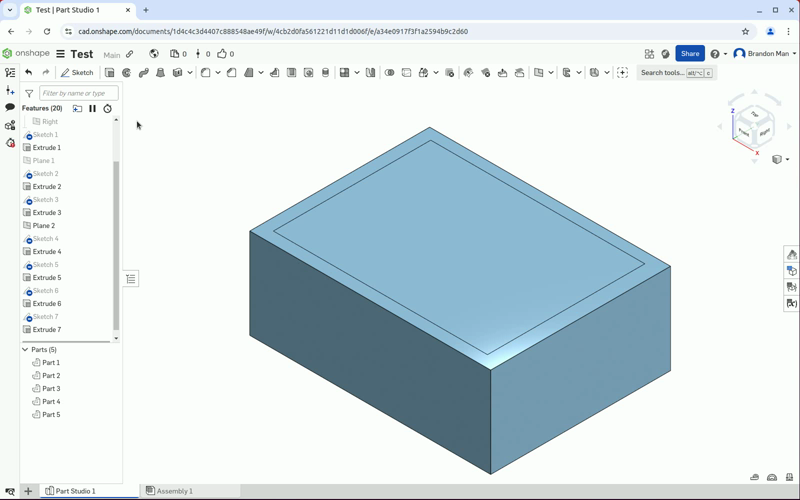
mouse_move(69, 137)
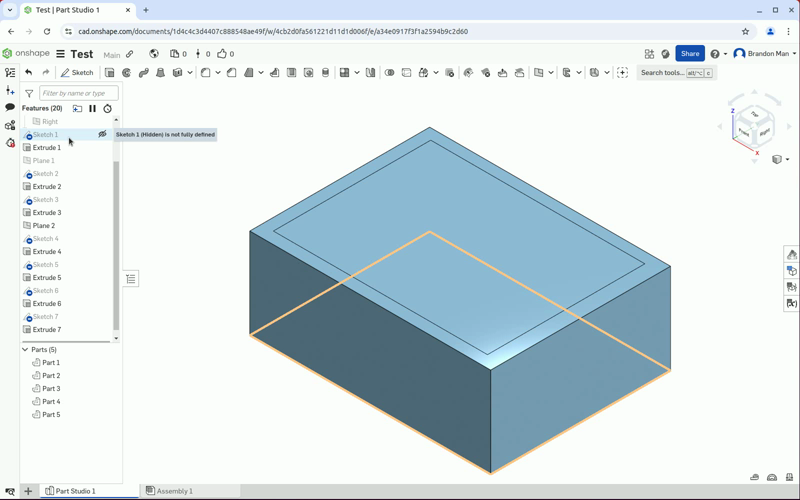
click(69, 137)